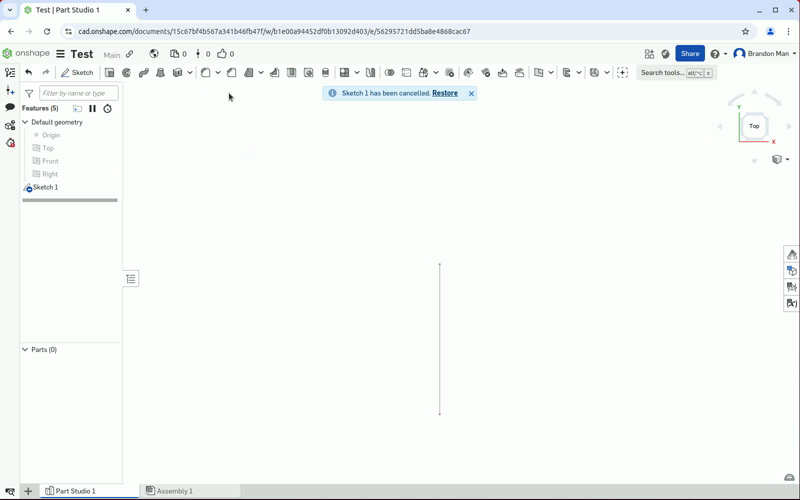
key(shift+h)
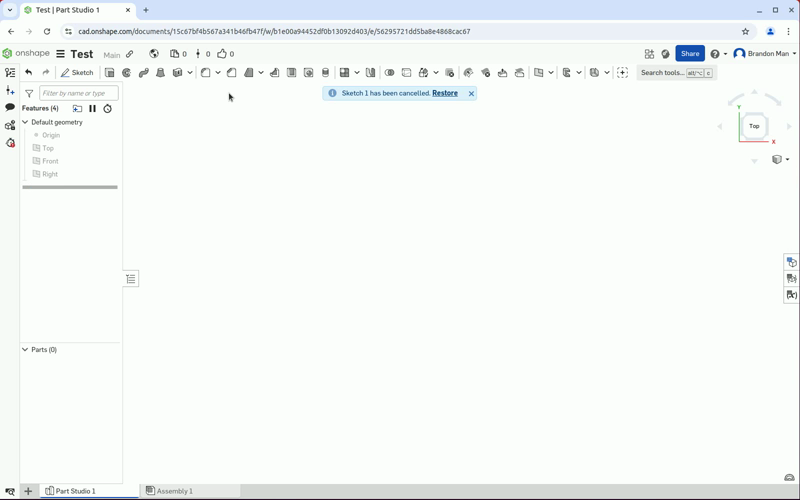
mouse_move(73, 352)
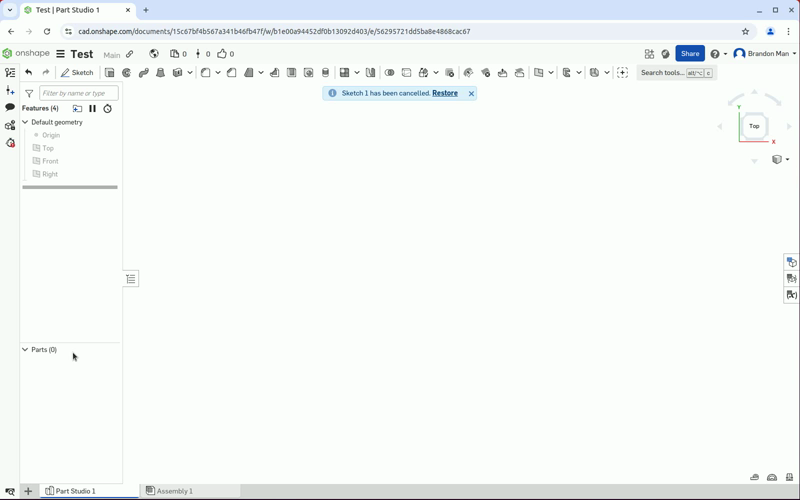
key(y)
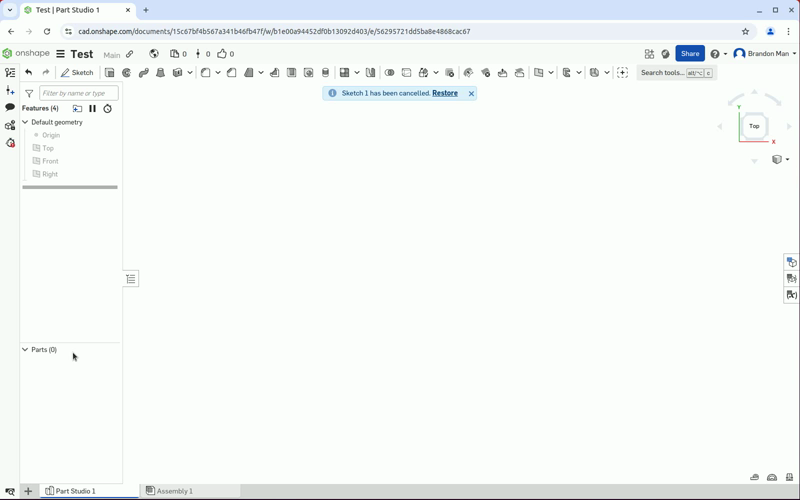
key(shift+p)
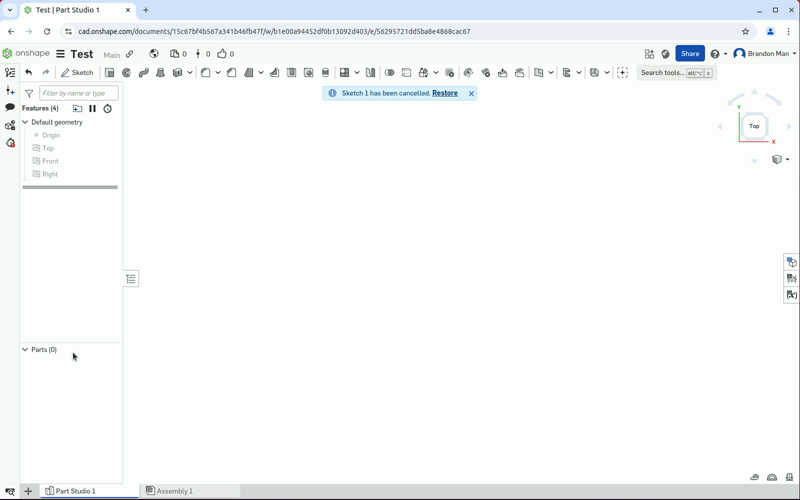
key(space)
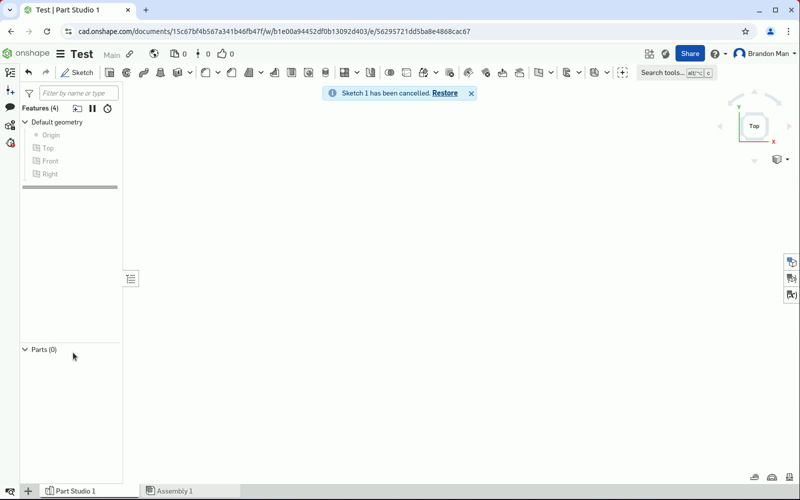
key_down(shift)
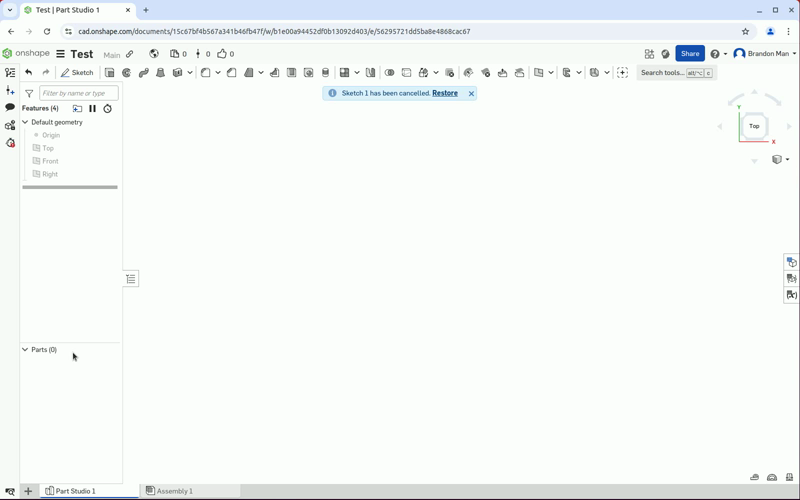
key(up)
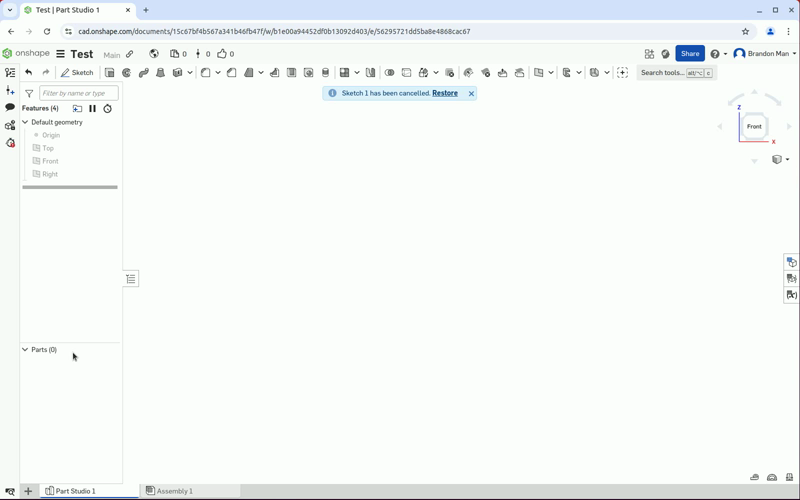
key_up(shift)
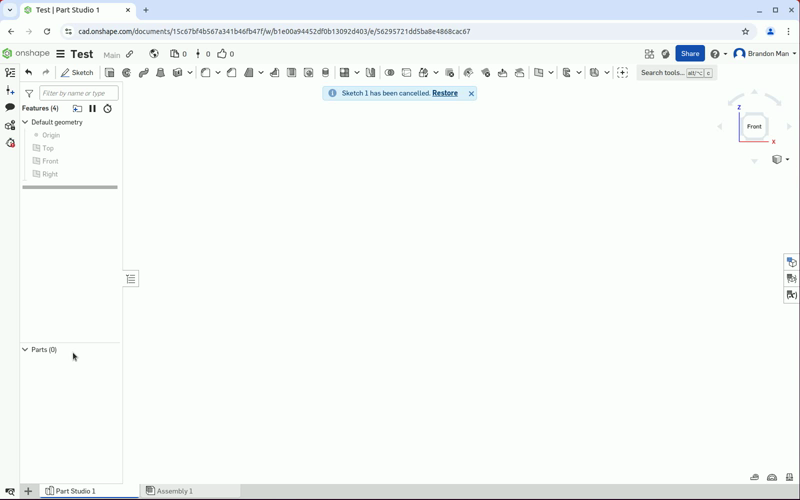
key(space)
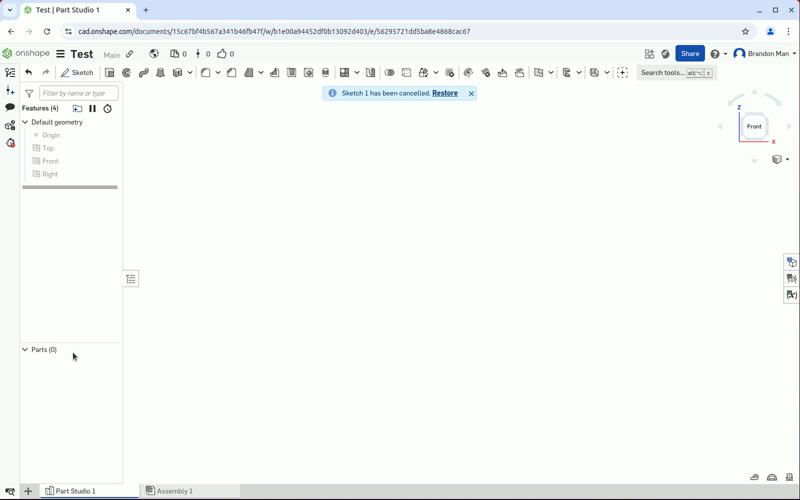
key_down(shift)
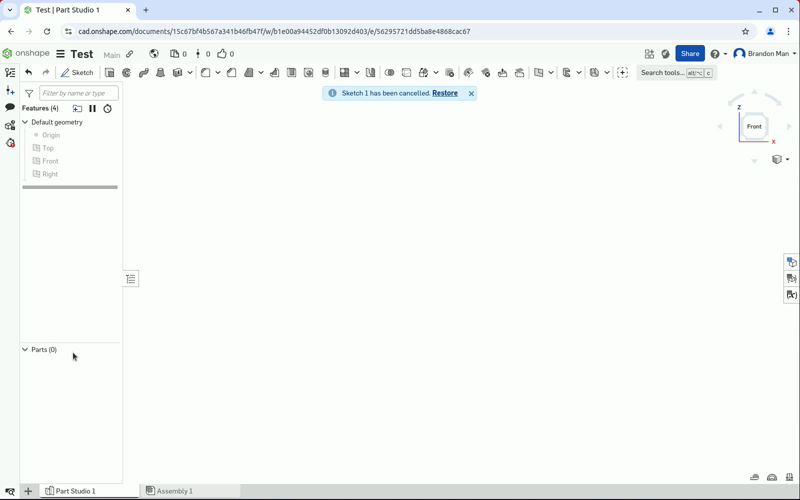
key(left)
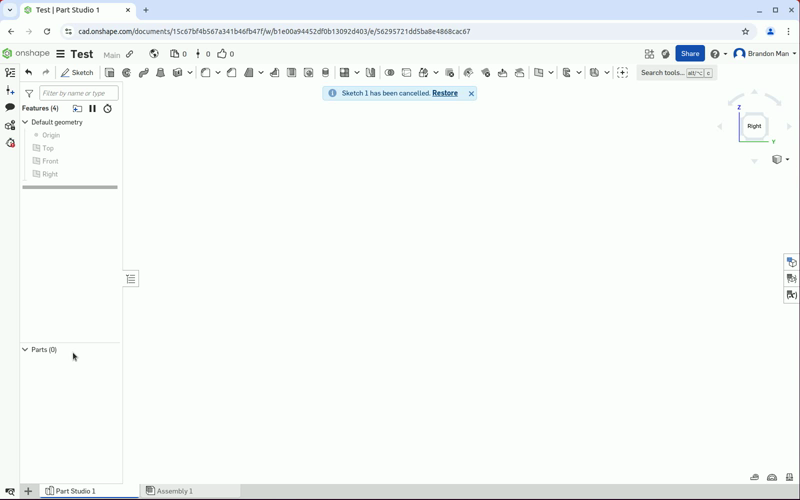
key_up(shift)
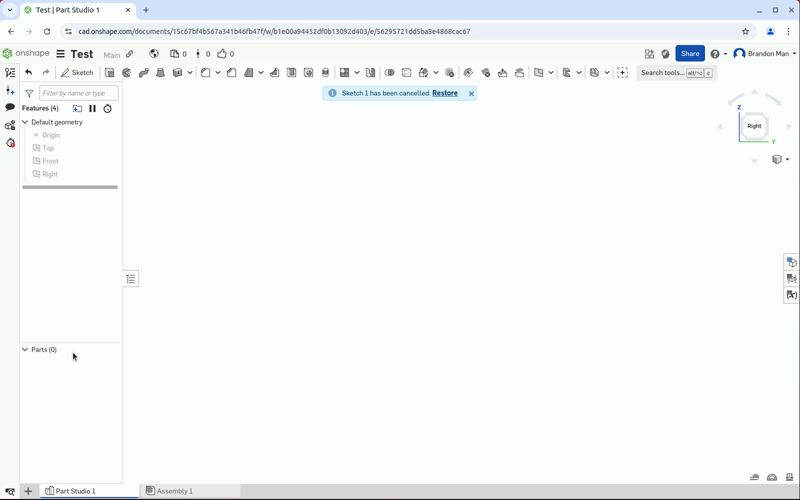
mouse_move(73, 352)
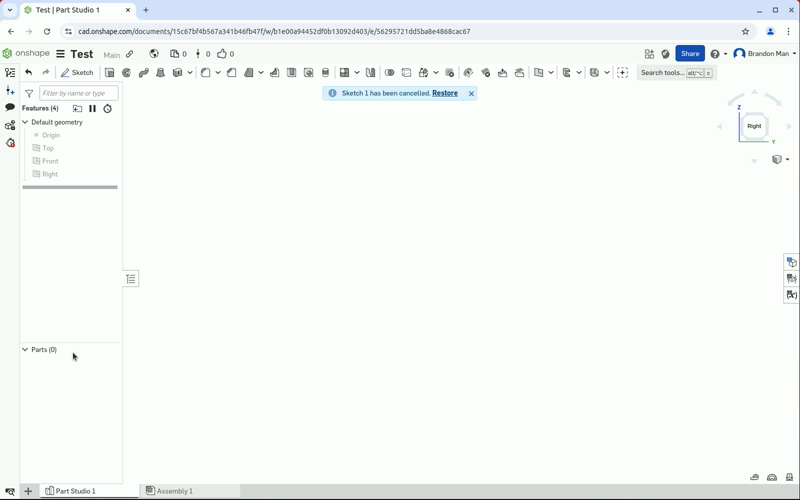
key(shift+y)
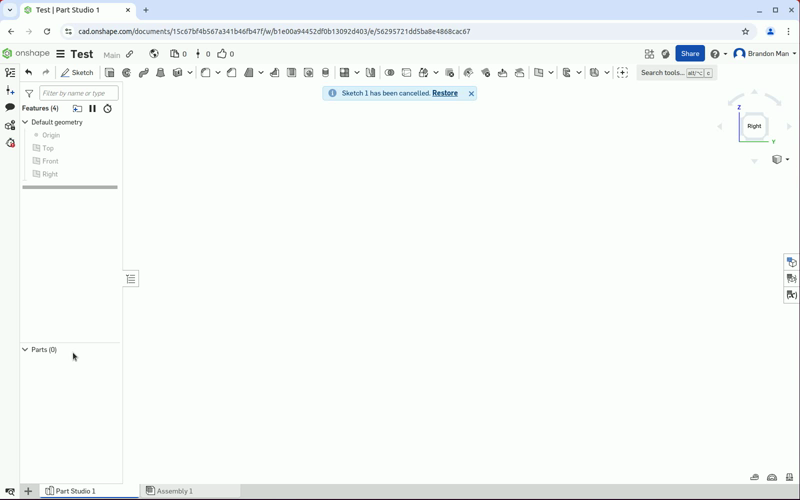
key(shift+s)
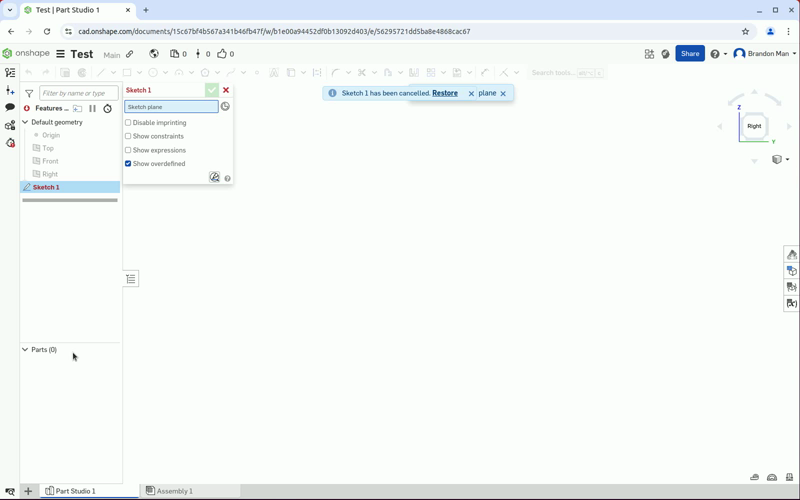
mouse_move(73, 176)
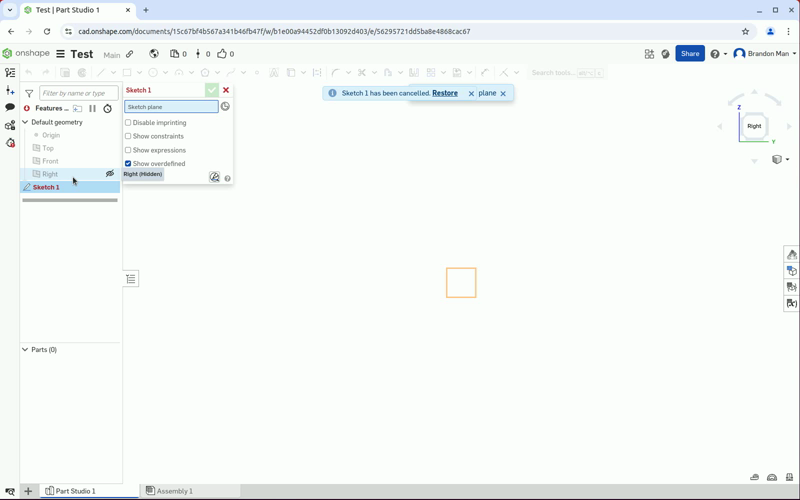
click(73, 176)
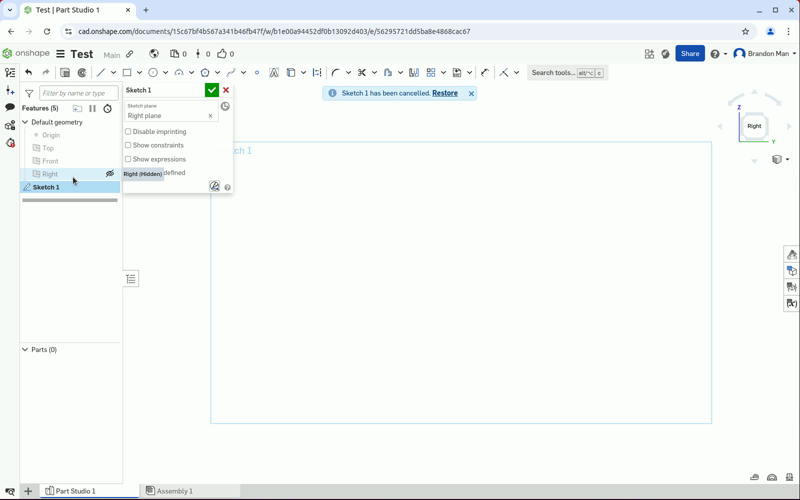
mouse_move(73, 352)
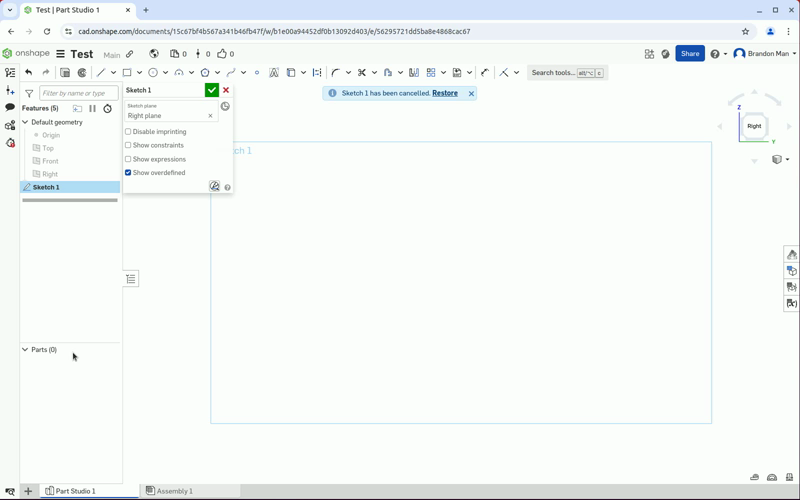
key(y)
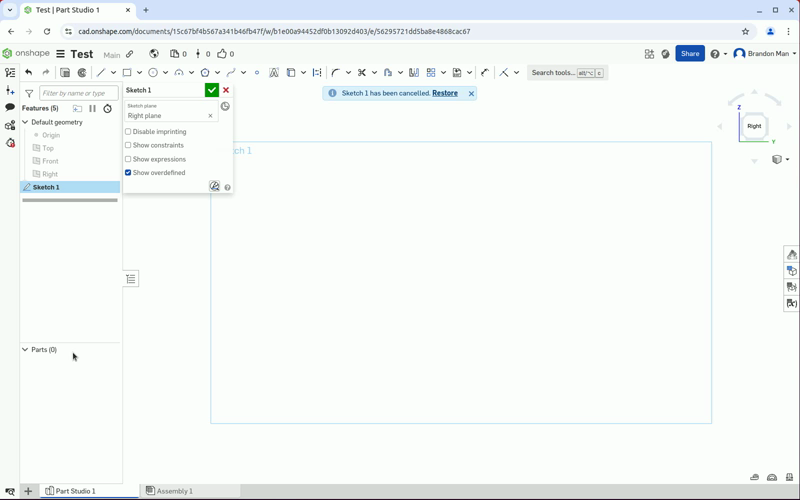
key(a)
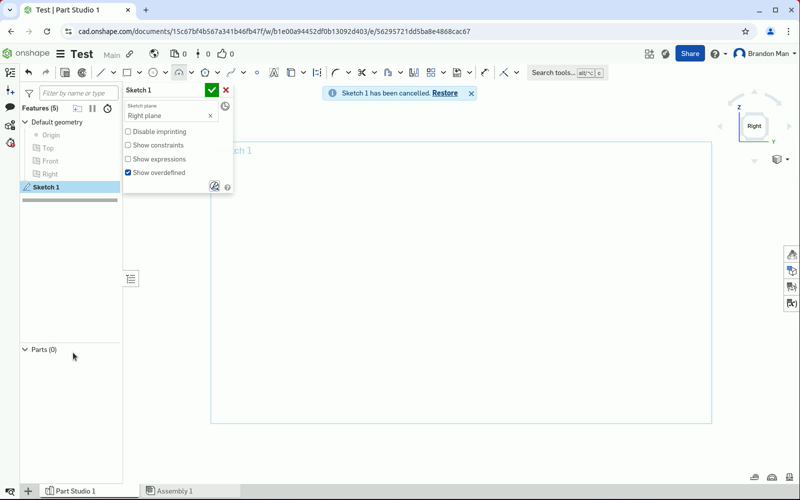
key_down(shift)
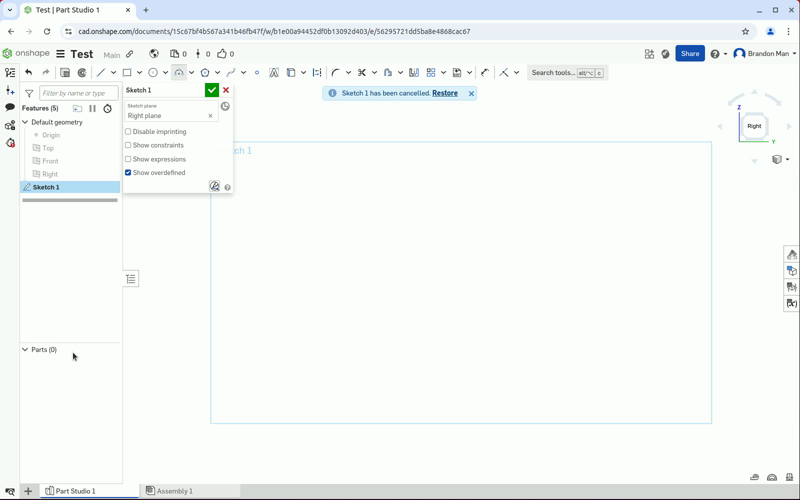
mouse_move(483, 259)
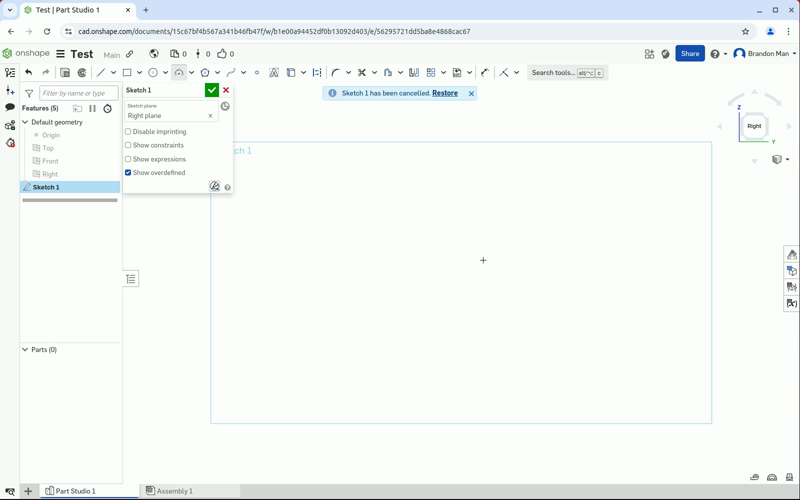
click(483, 259)
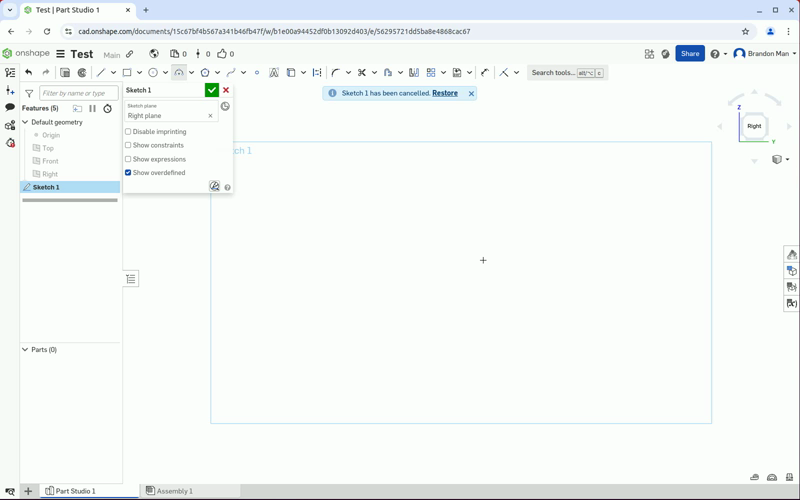
key_up(shift)
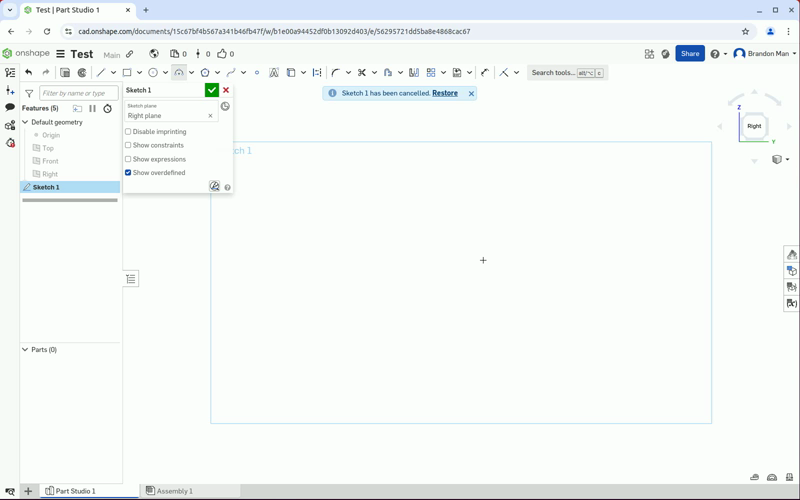
key_down(shift)
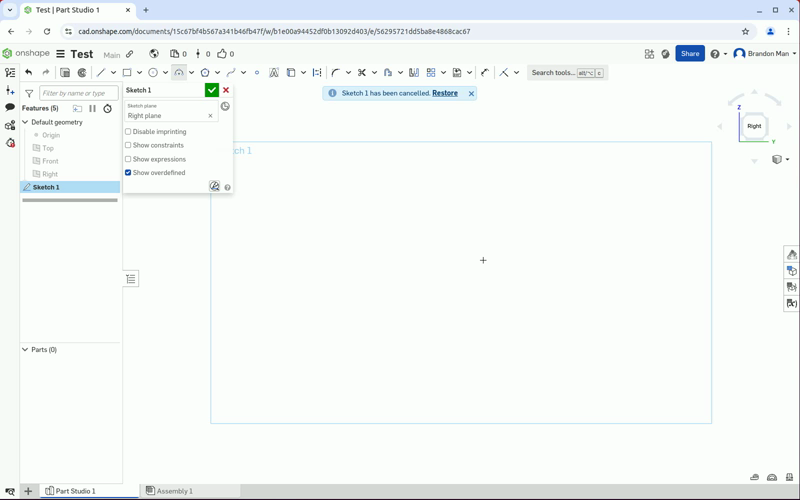
mouse_move(487, 264)
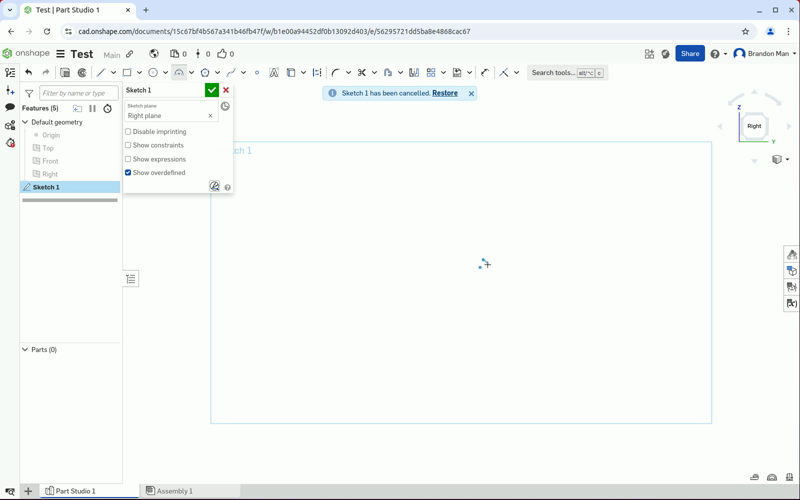
scroll(6)
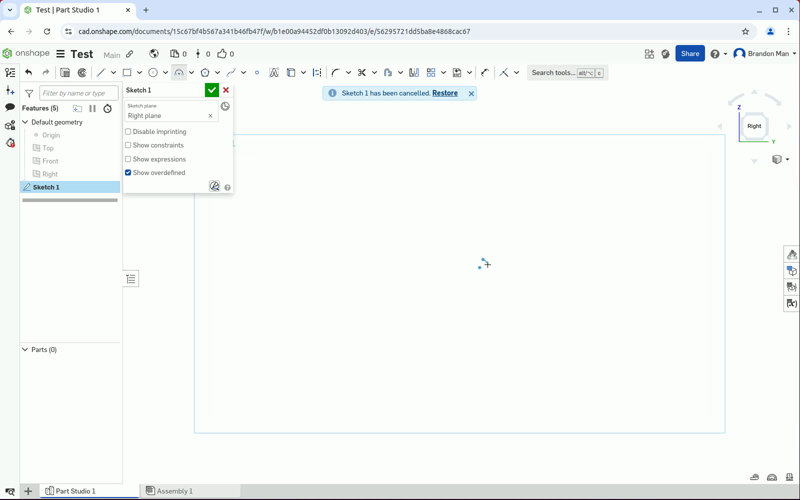
scroll(6)
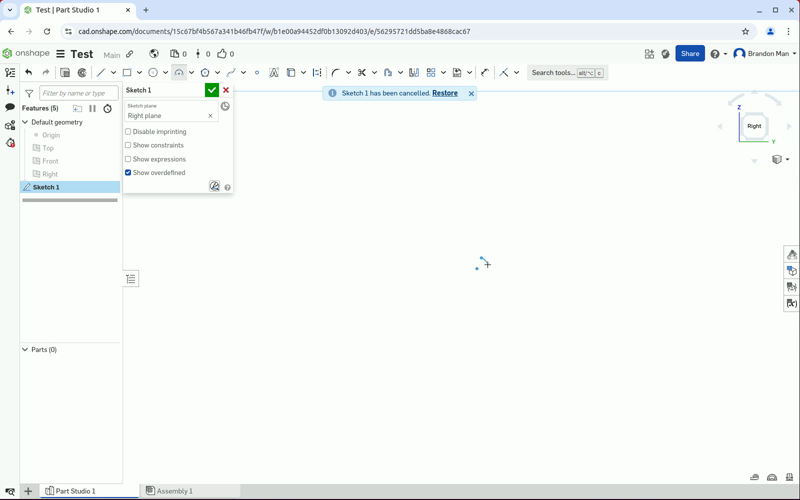
scroll(6)
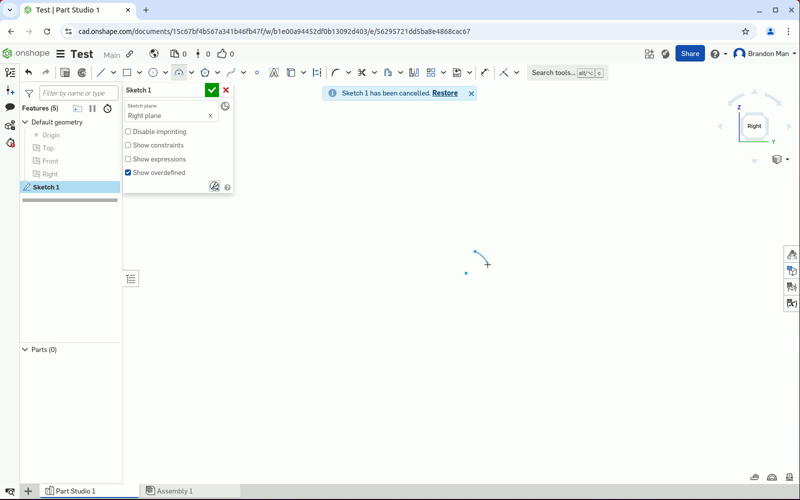
scroll(6)
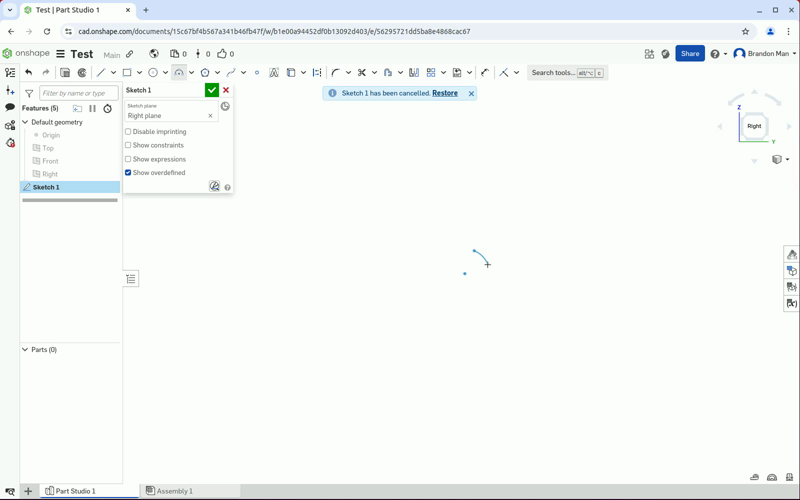
scroll(6)
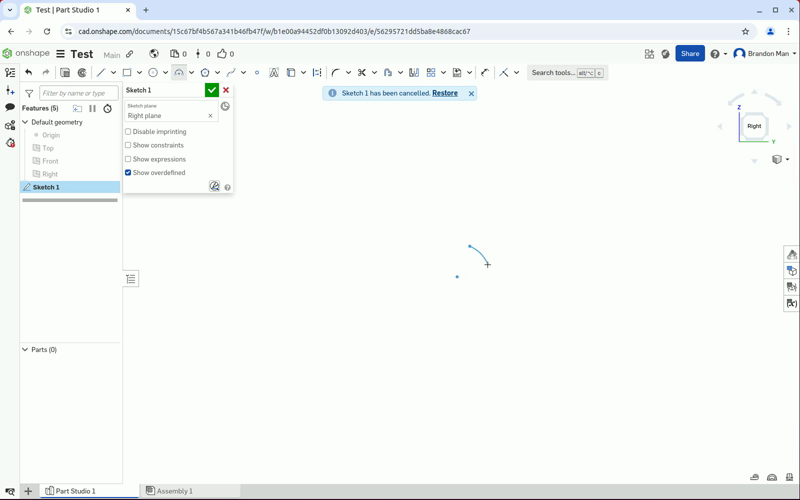
scroll(6)
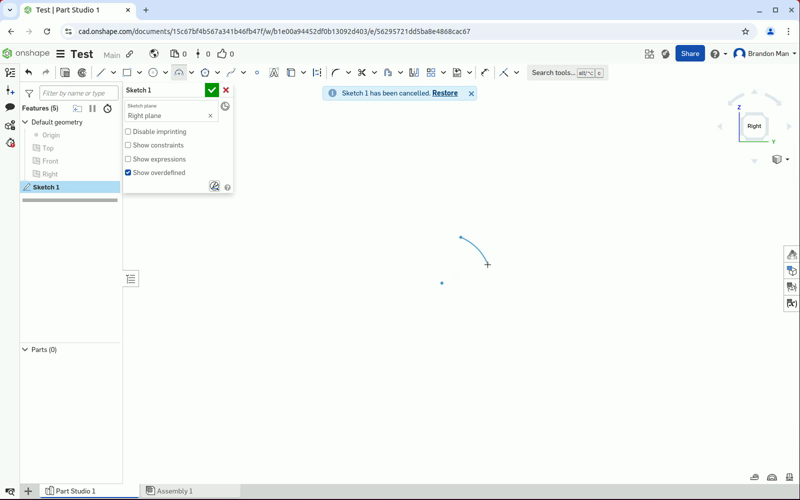
scroll(6)
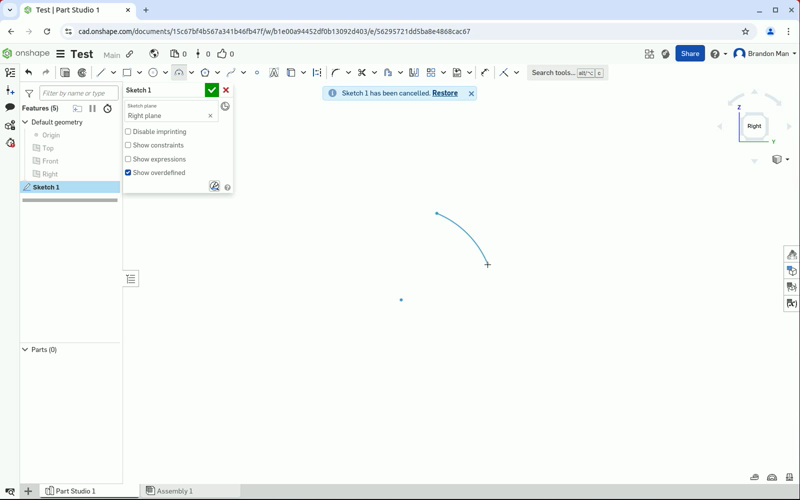
click(487, 264)
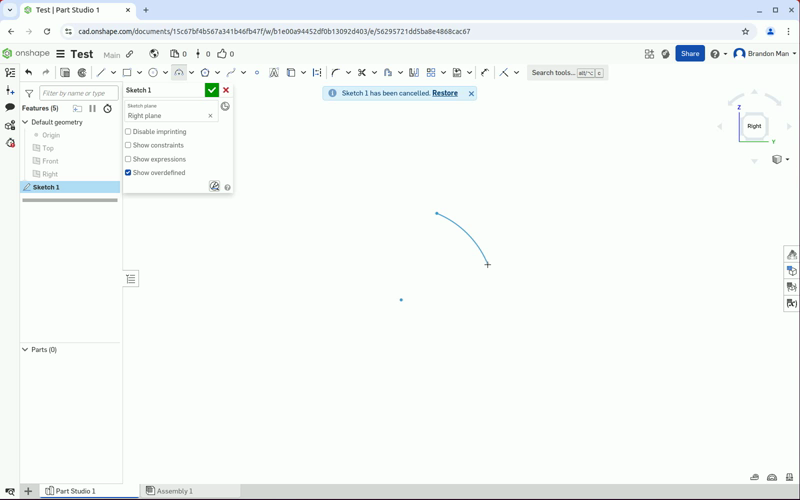
scroll(-6)
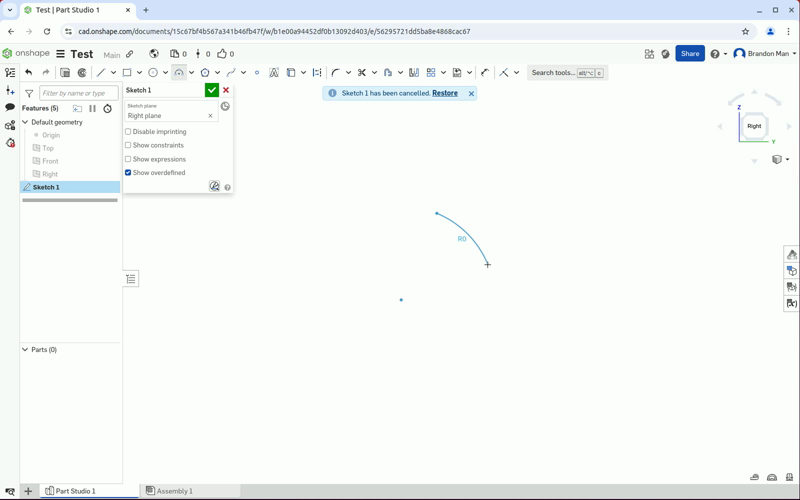
scroll(-6)
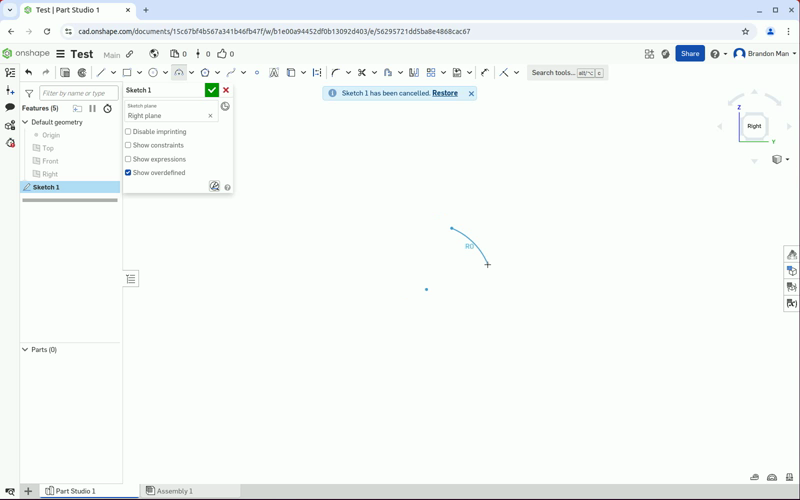
scroll(-6)
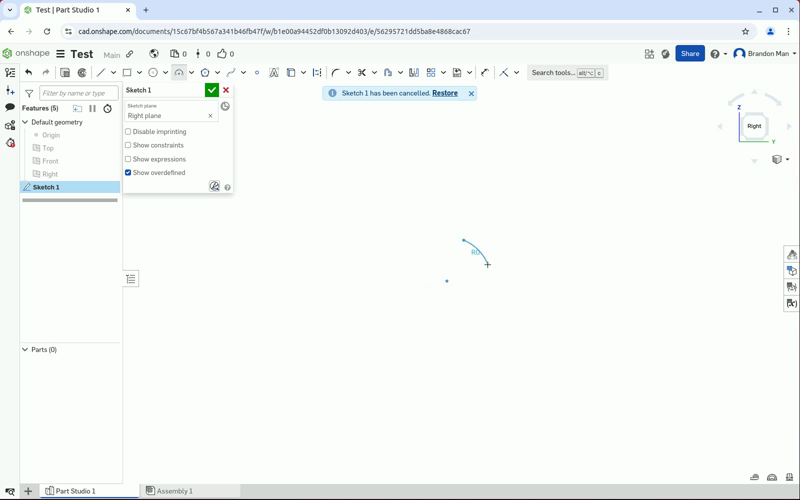
scroll(-6)
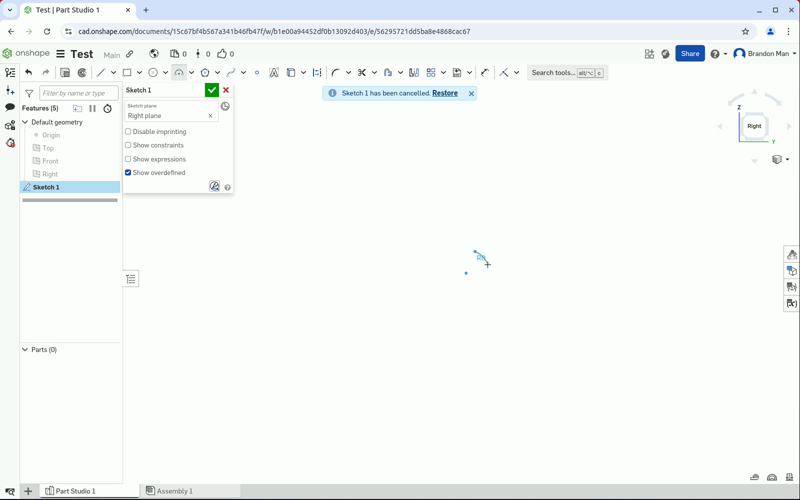
scroll(-6)
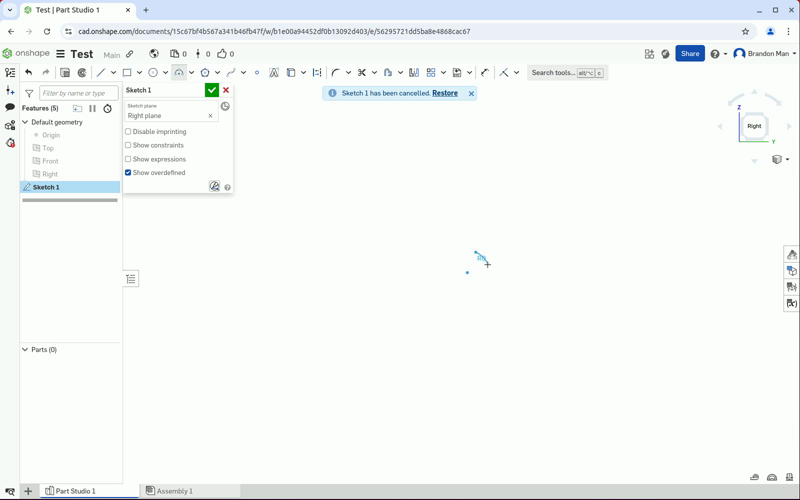
scroll(-6)
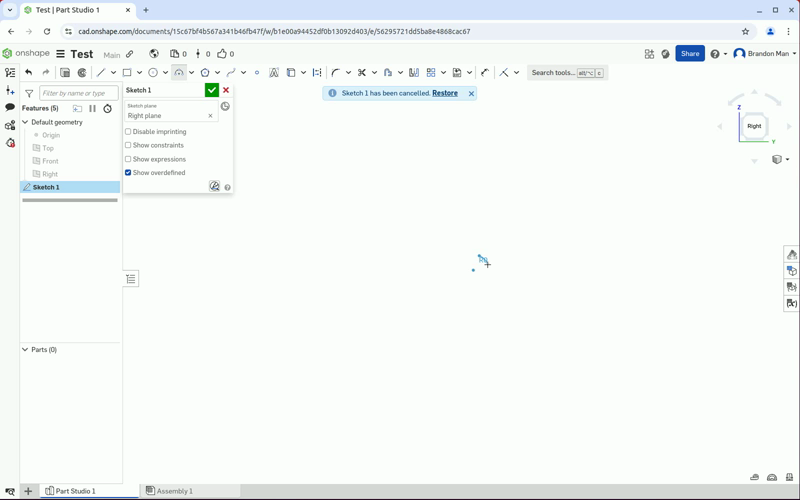
scroll(-6)
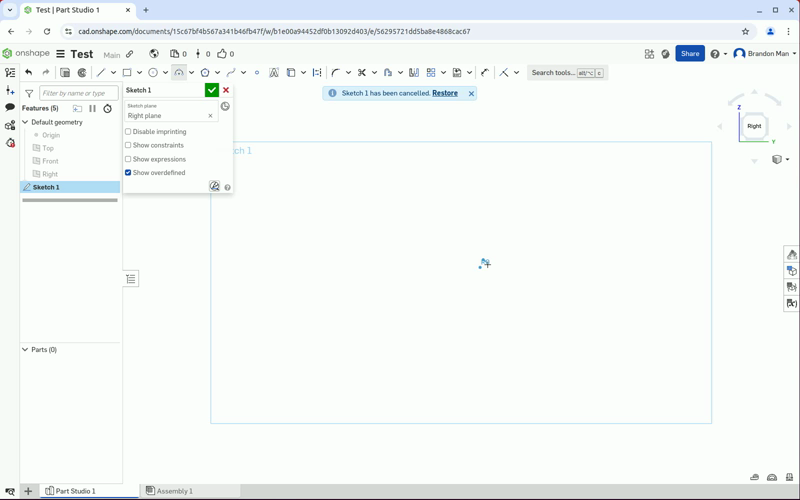
mouse_move(484, 262)
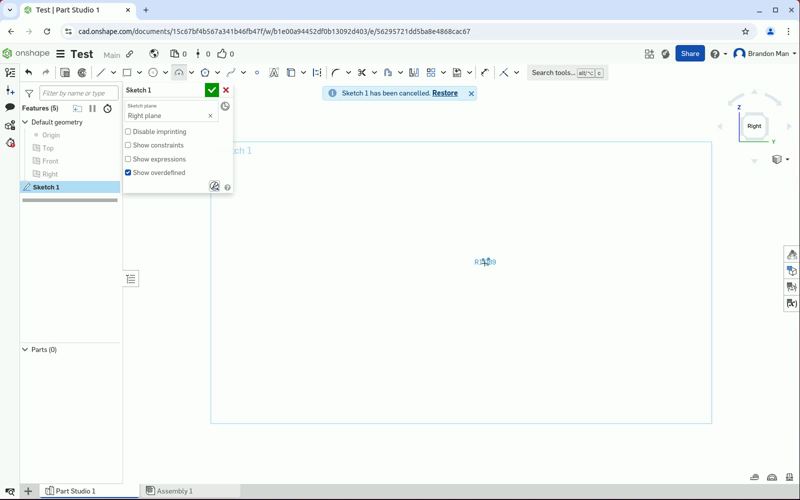
scroll(6)
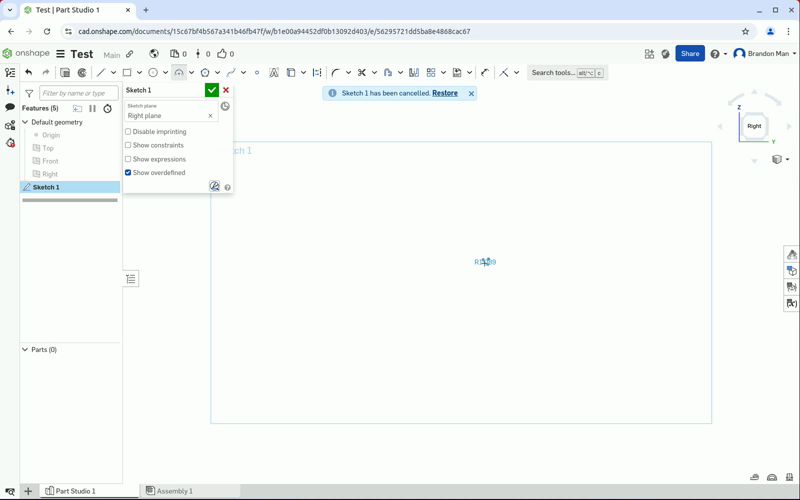
scroll(6)
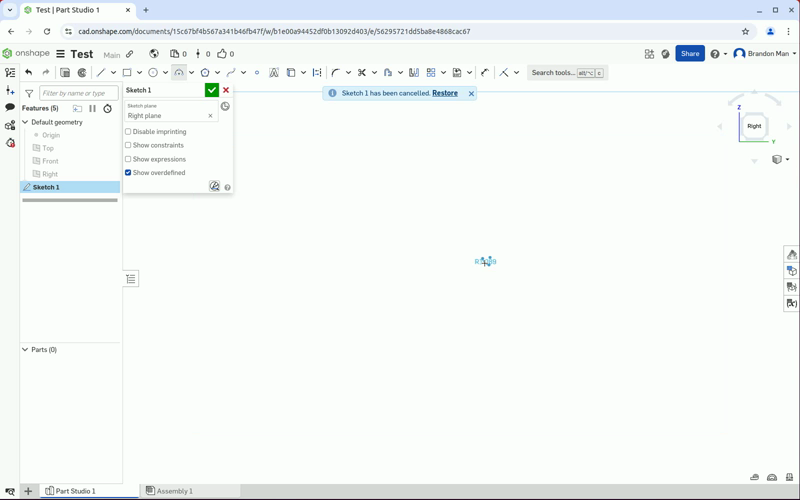
scroll(6)
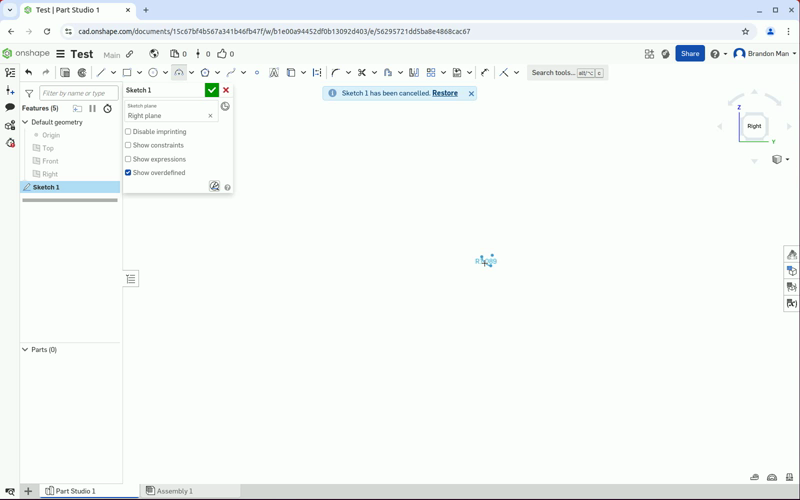
scroll(6)
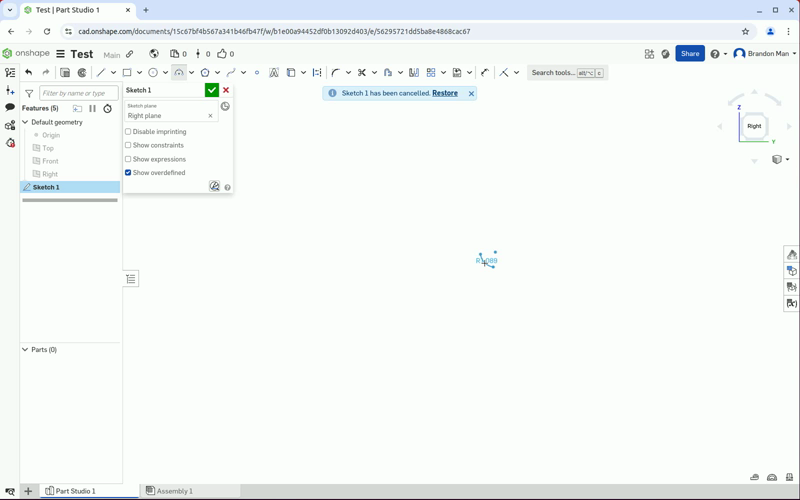
scroll(6)
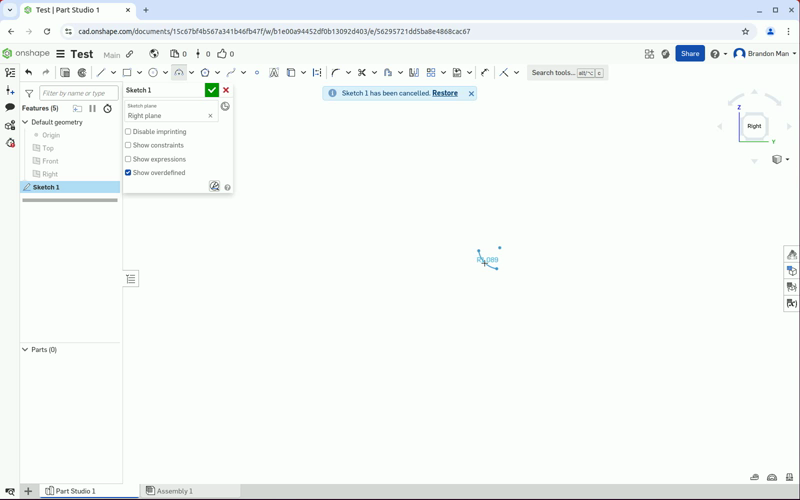
scroll(6)
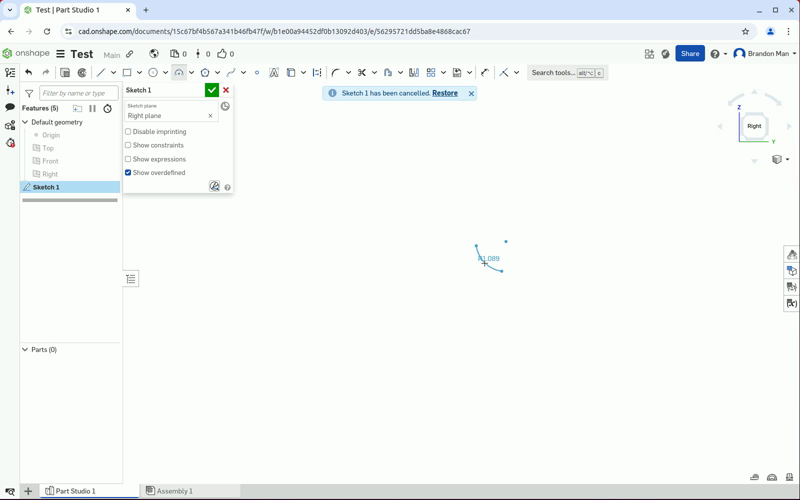
scroll(6)
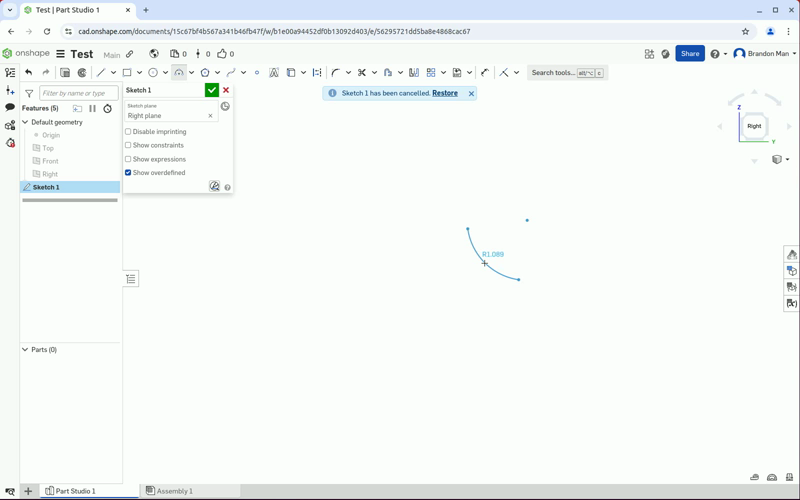
click(484, 262)
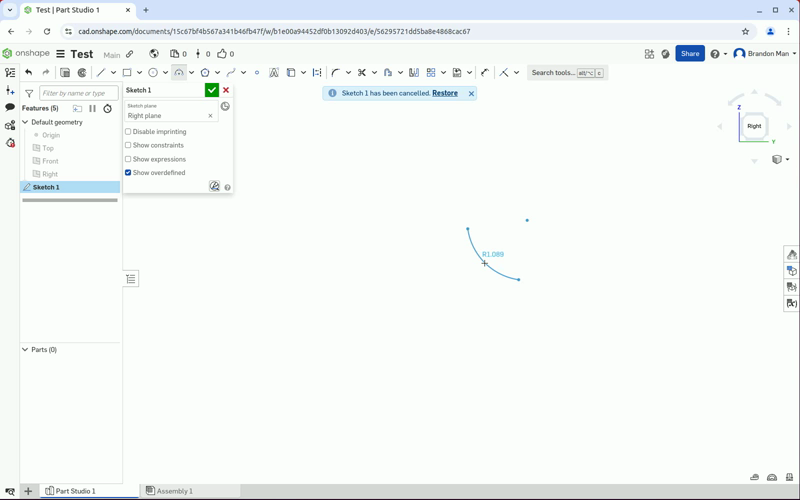
scroll(-6)
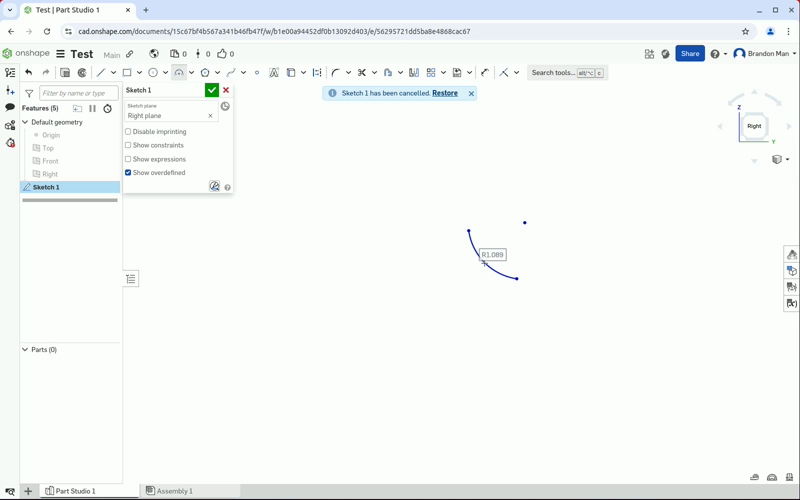
scroll(-6)
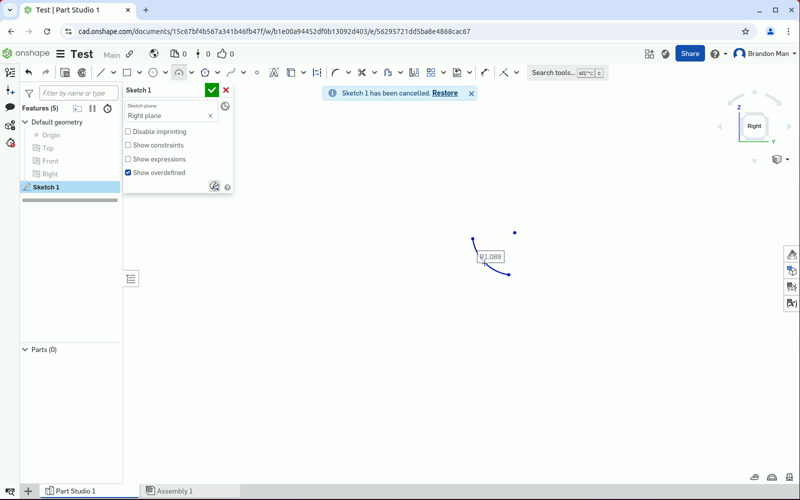
scroll(-6)
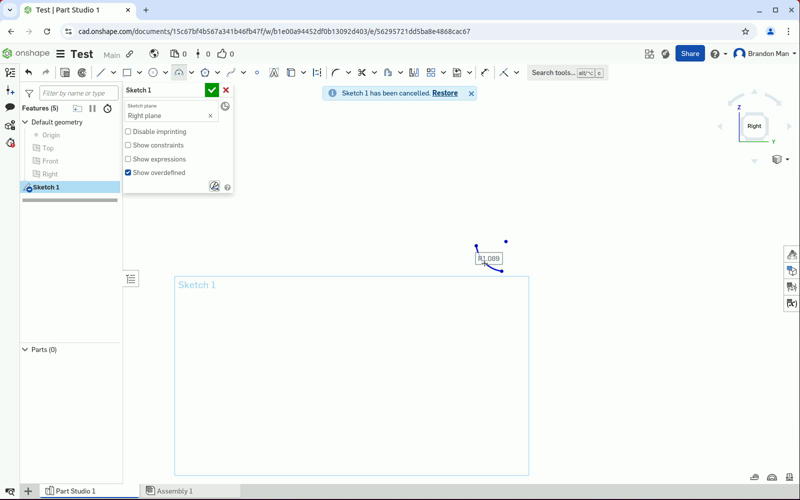
scroll(-6)
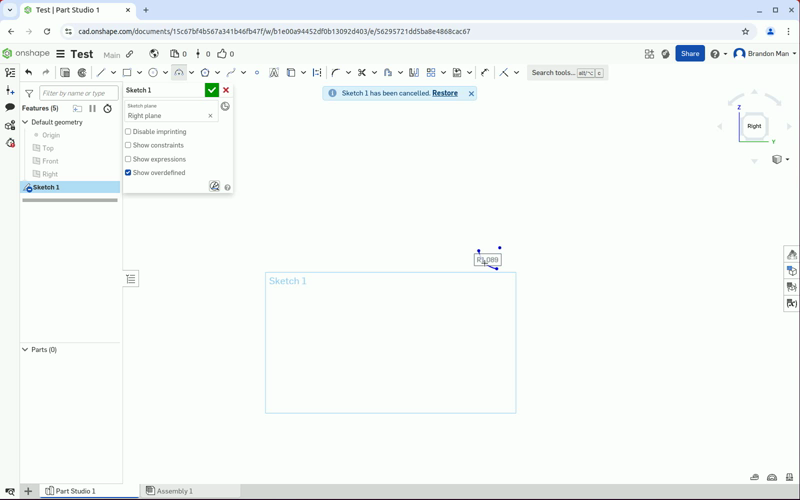
scroll(-6)
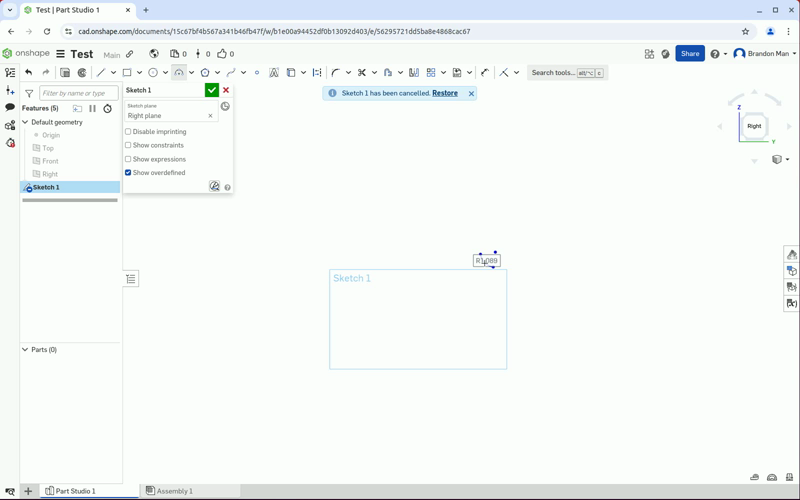
scroll(-6)
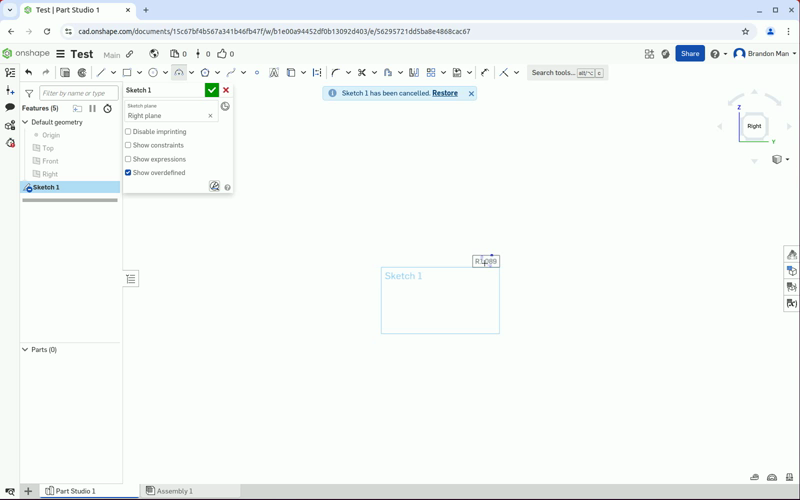
scroll(-6)
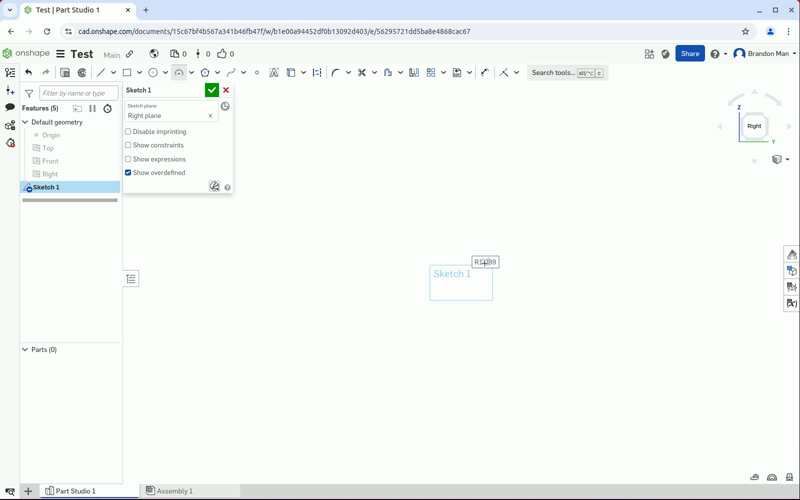
key_up(shift)
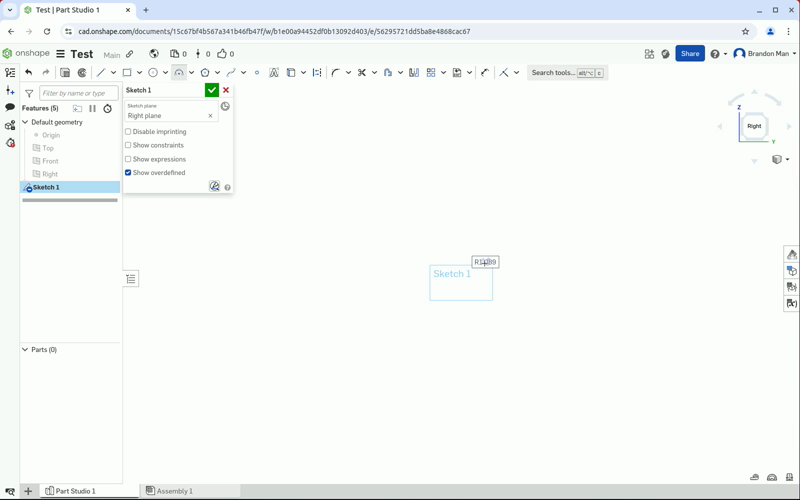
key(esc)
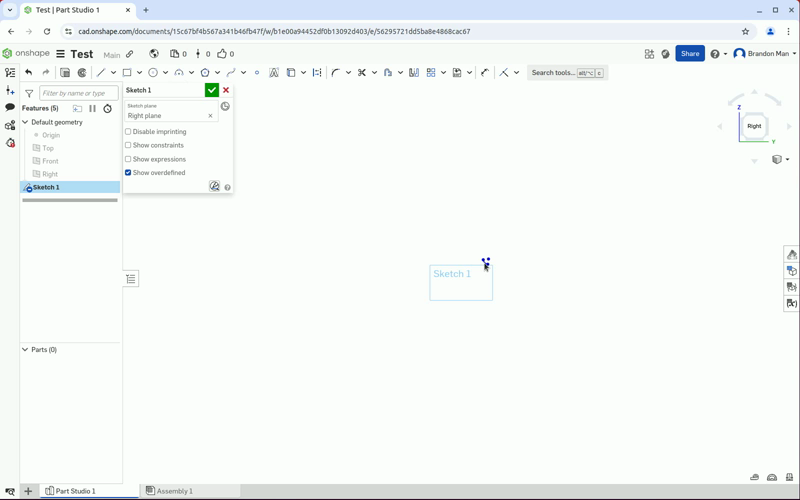
key(l)
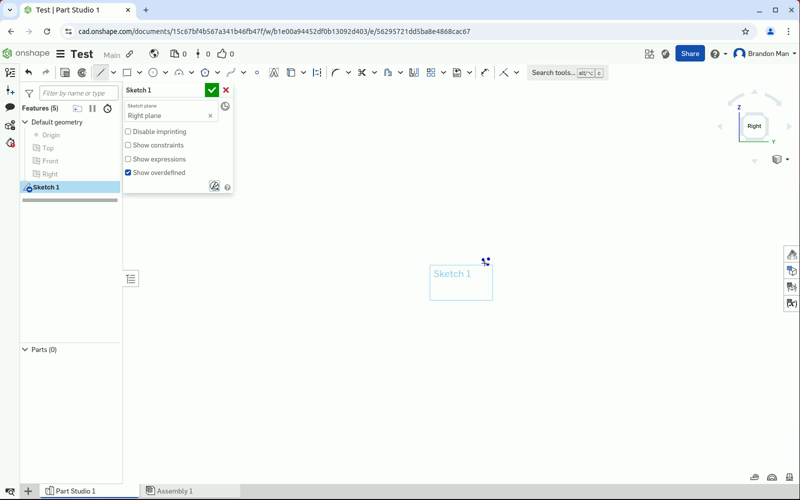
mouse_move(487, 264)
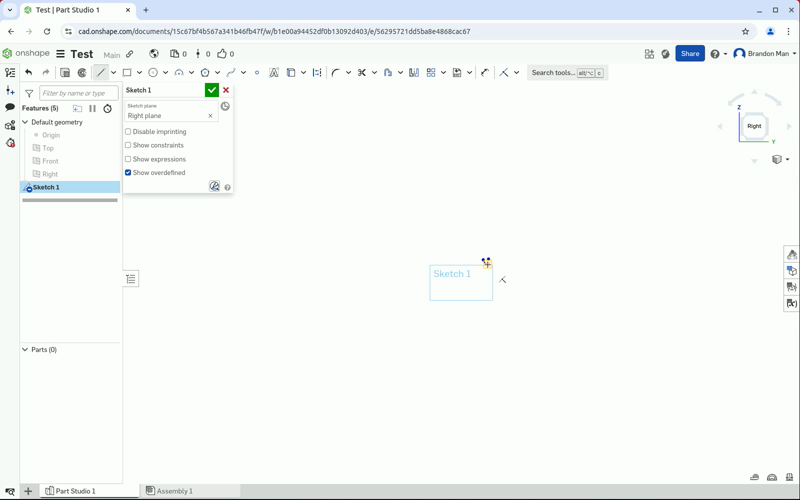
scroll(6)
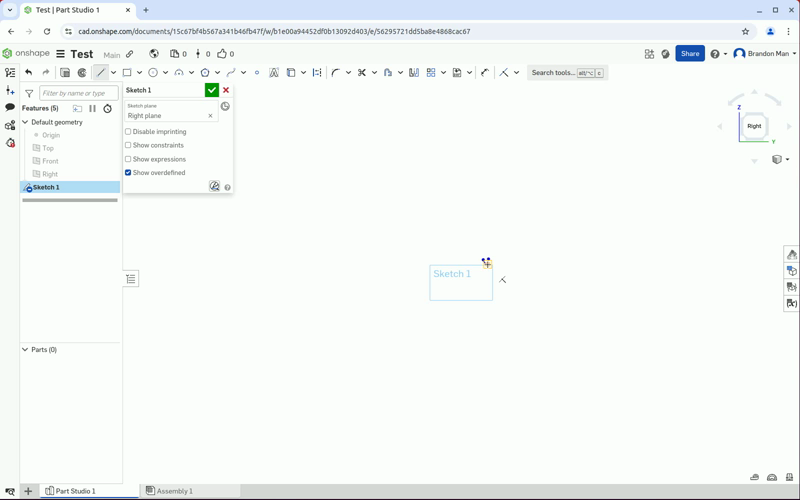
scroll(6)
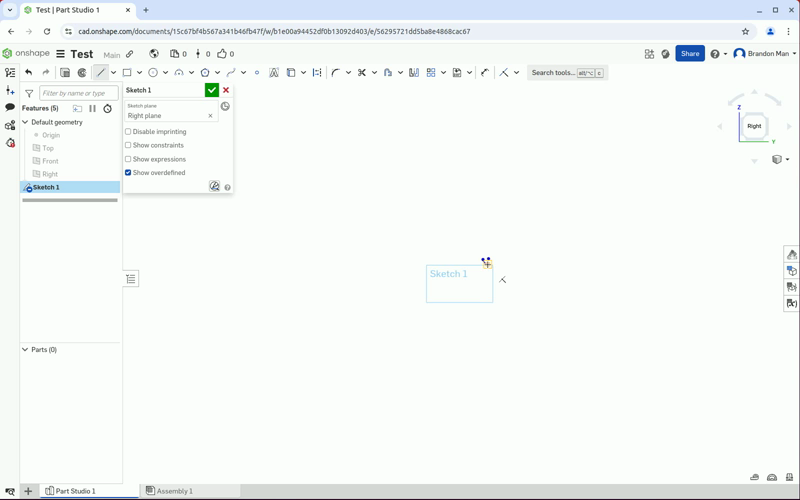
scroll(6)
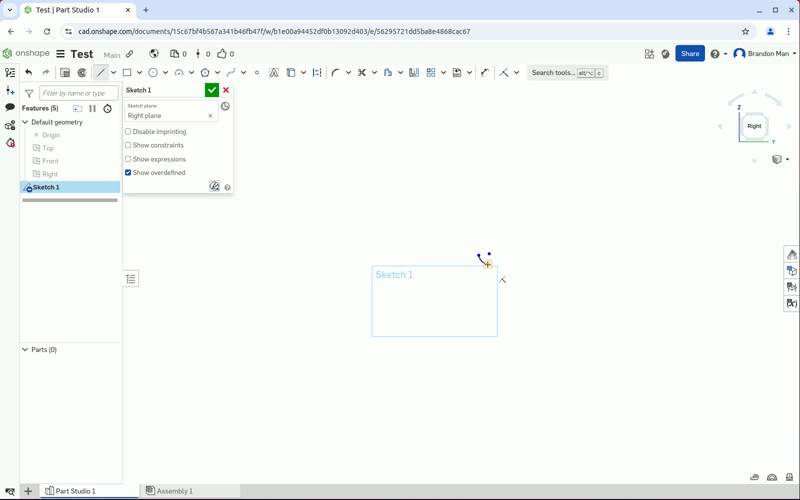
scroll(6)
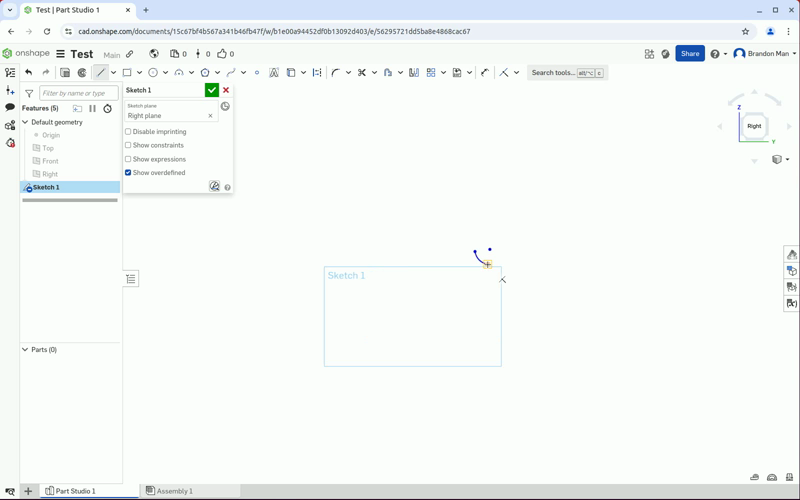
scroll(6)
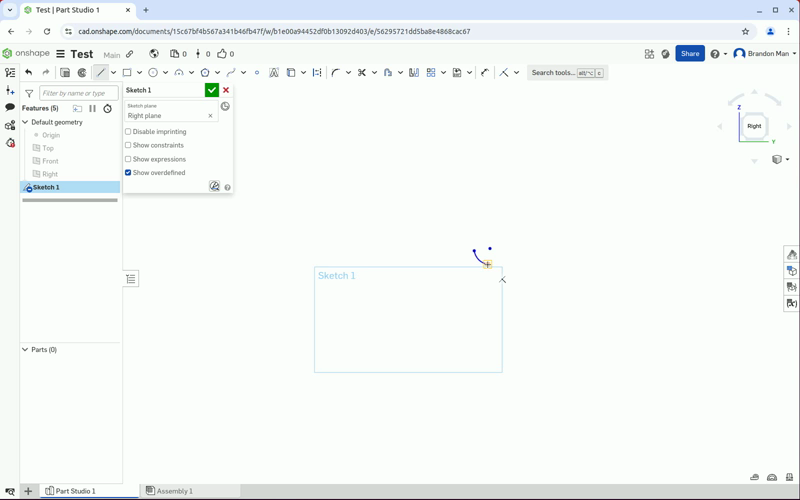
scroll(6)
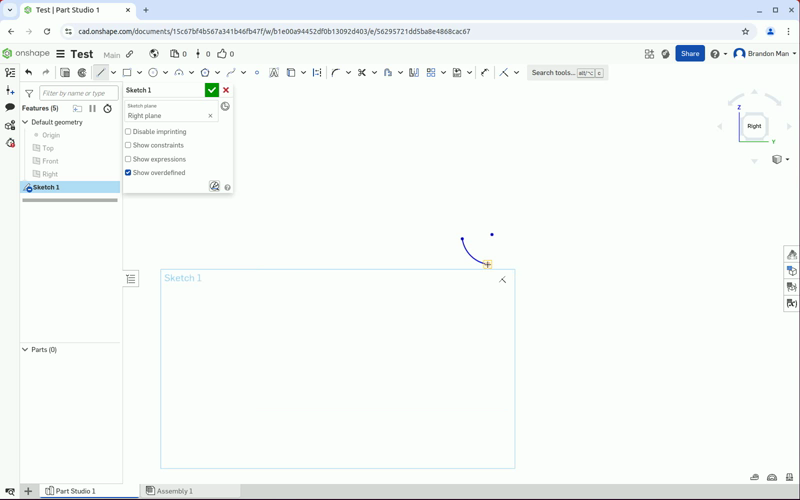
scroll(6)
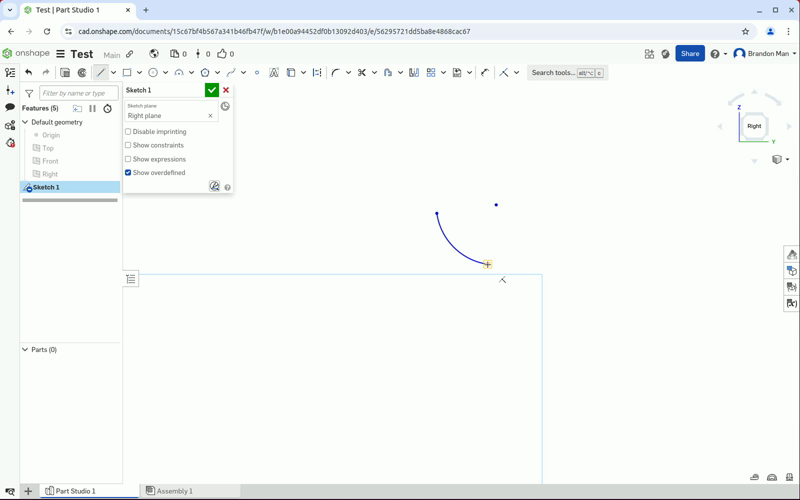
click(487, 264)
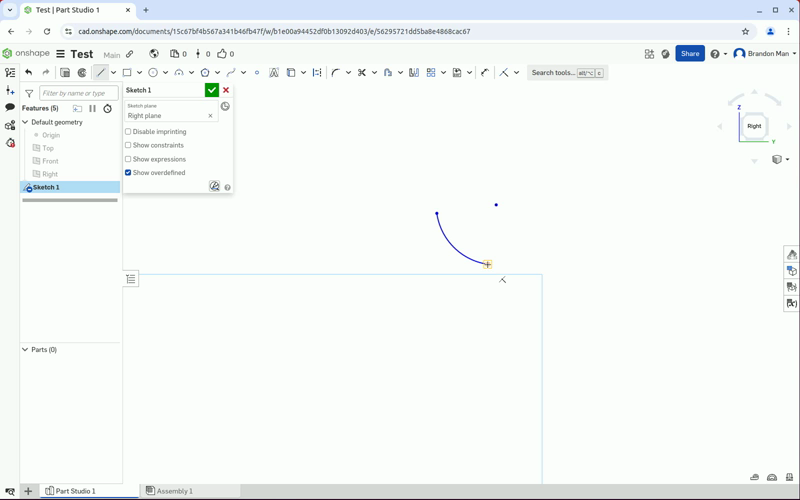
scroll(-6)
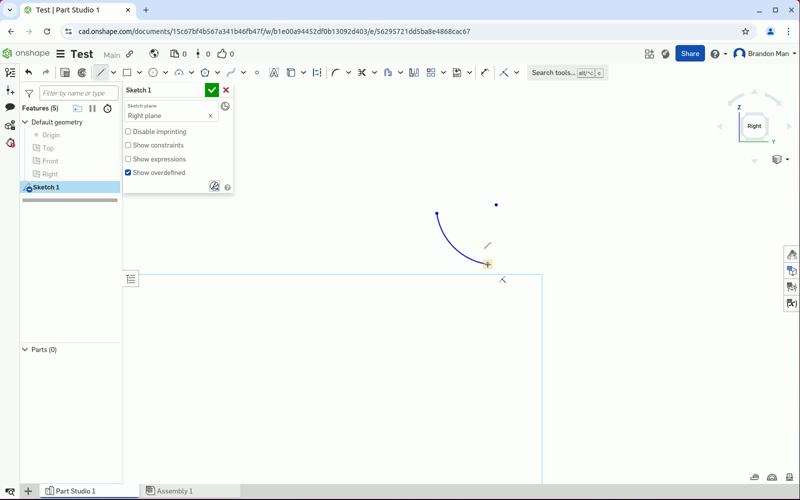
scroll(-6)
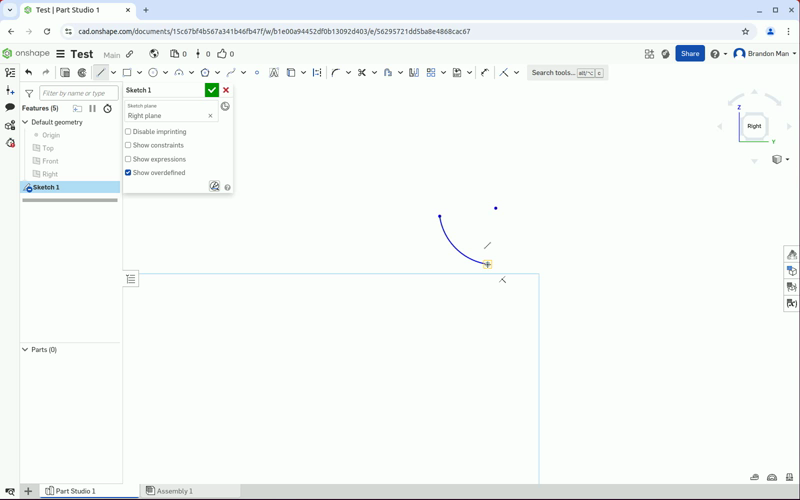
scroll(-6)
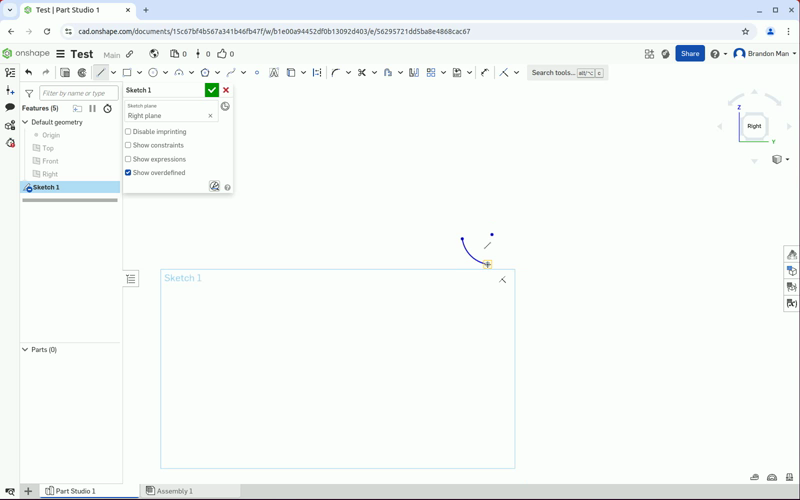
scroll(-6)
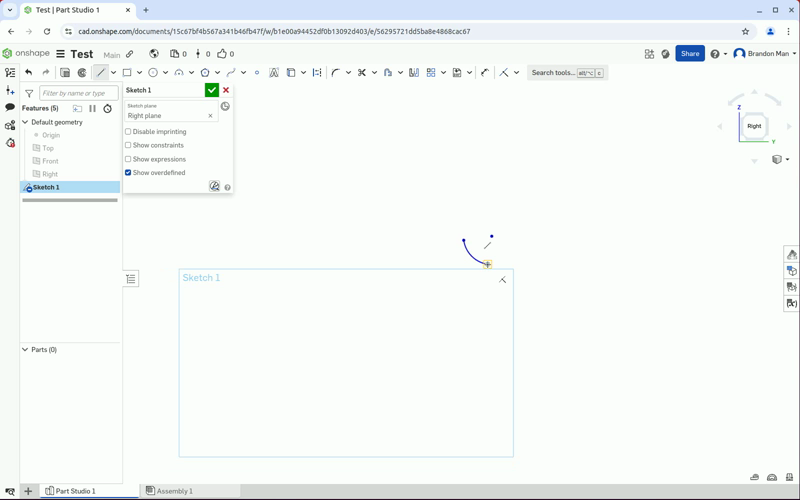
scroll(-6)
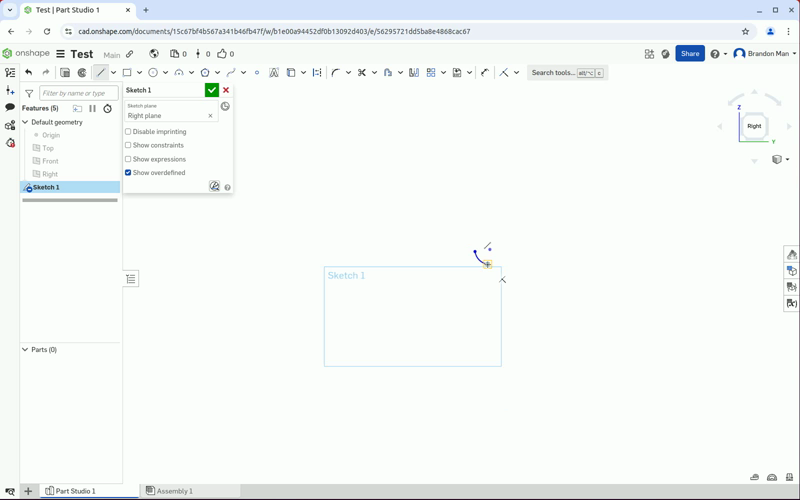
scroll(-6)
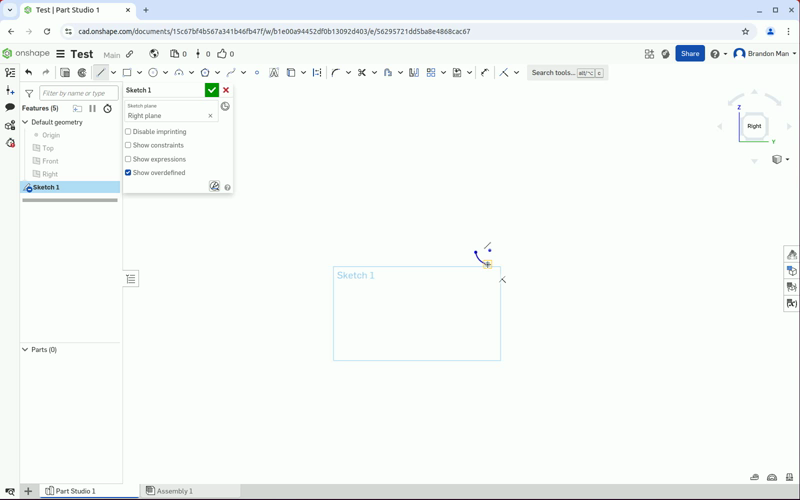
scroll(-6)
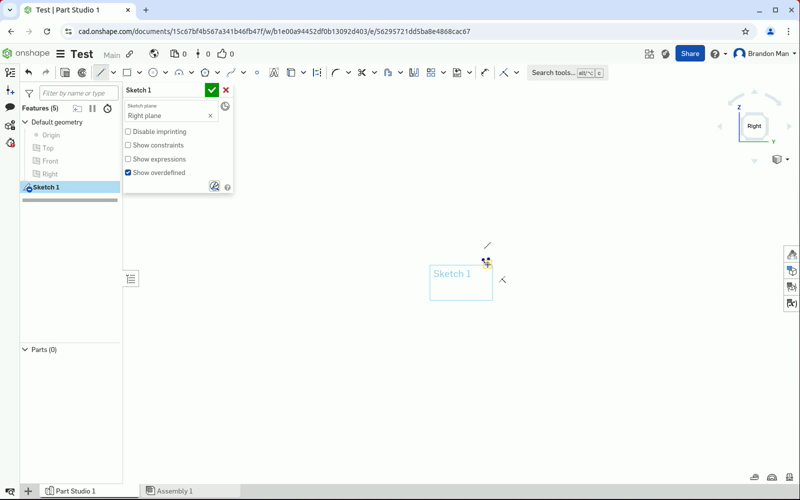
key_down(shift)
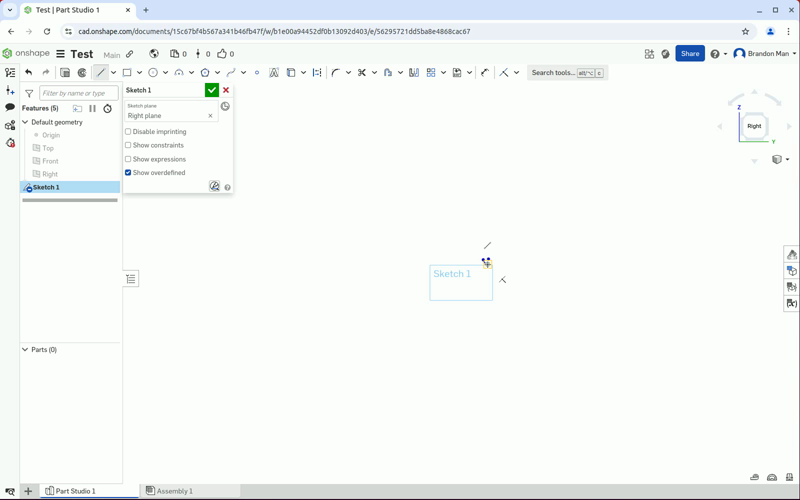
mouse_move(517, 264)
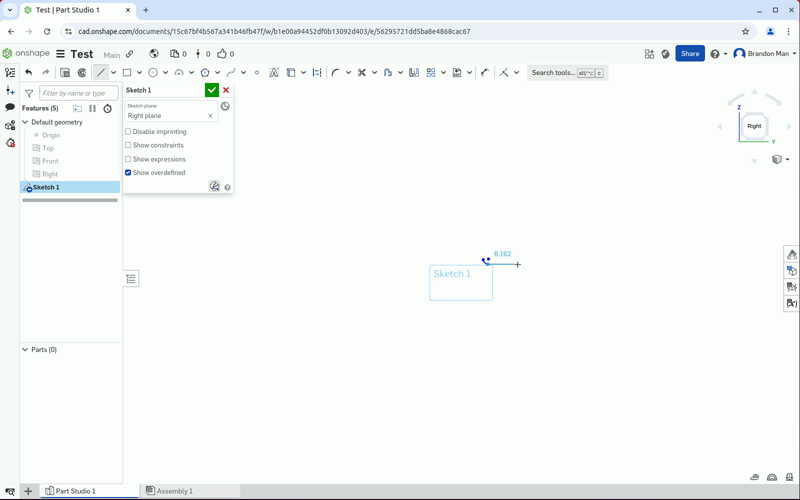
mouse_move(542, 264)
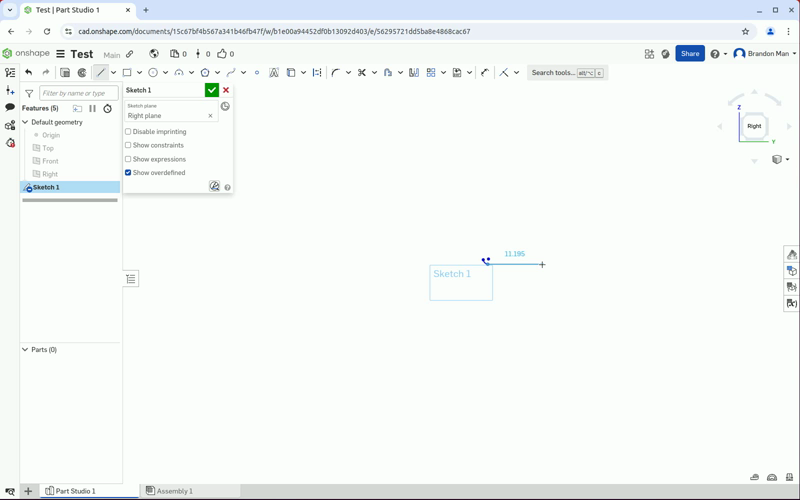
click(542, 264)
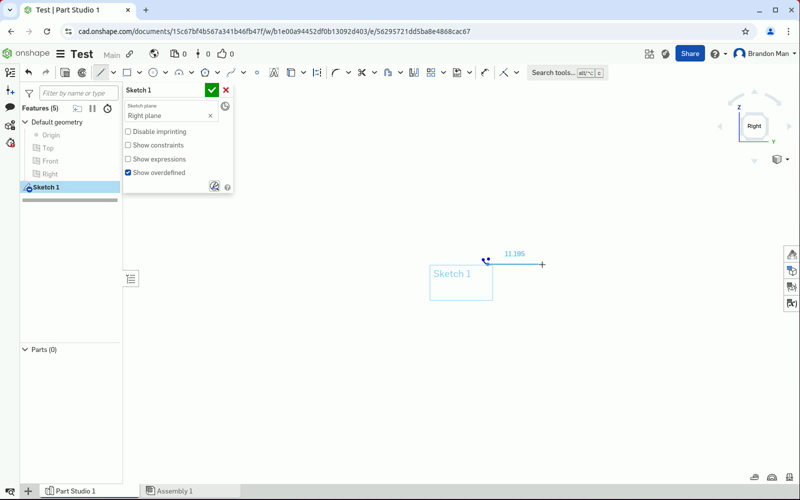
key_up(shift)
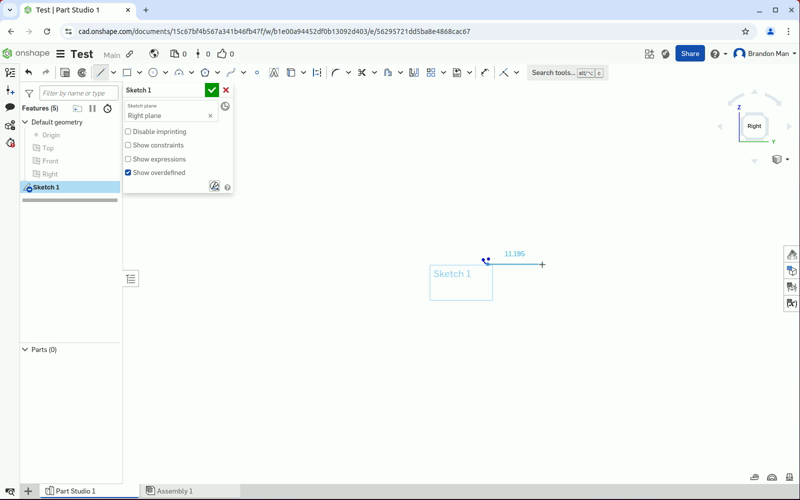
key_down(shift)
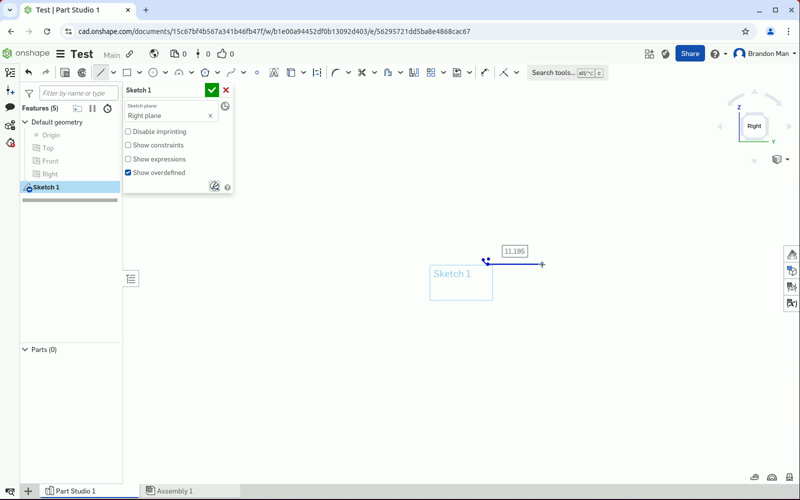
mouse_move(572, 264)
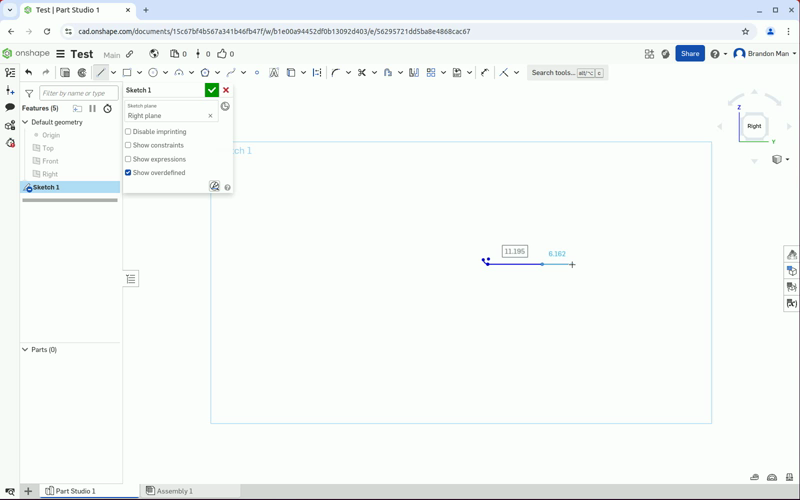
mouse_move(570, 256)
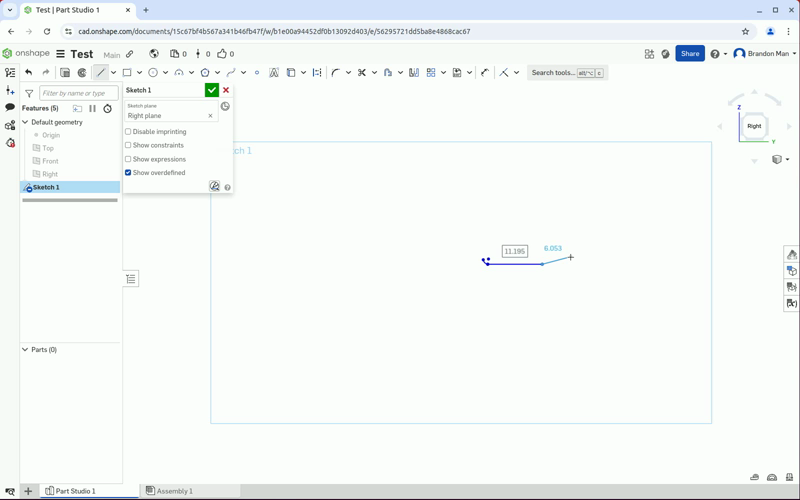
click(570, 256)
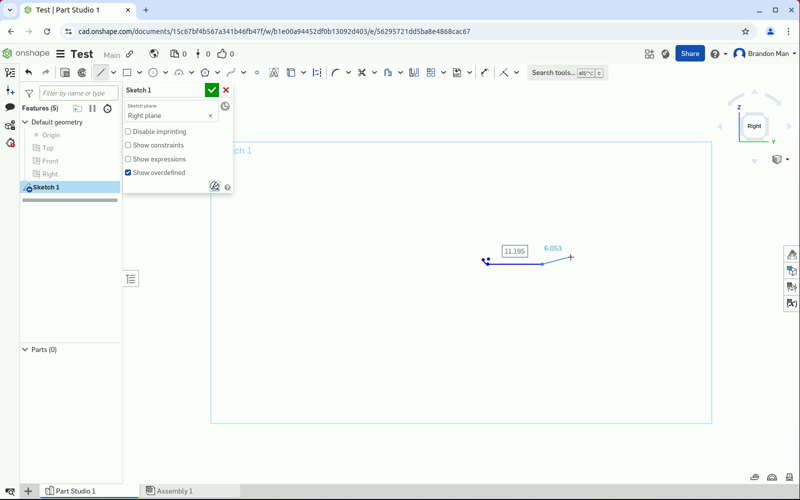
key_up(shift)
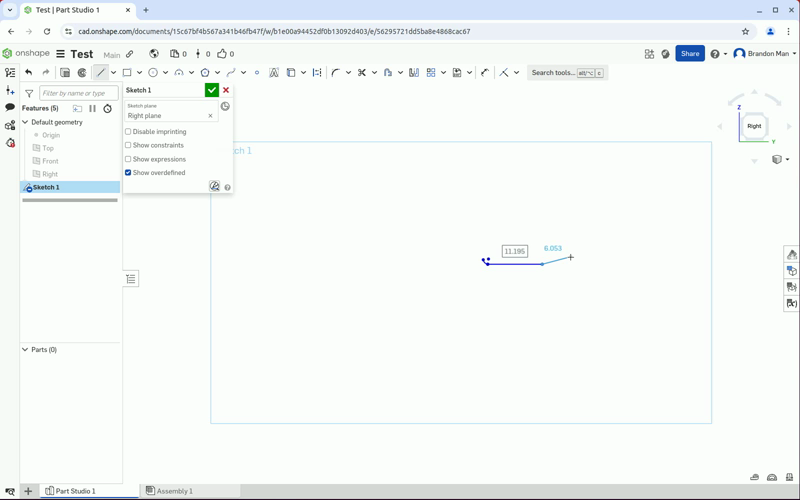
key(esc)
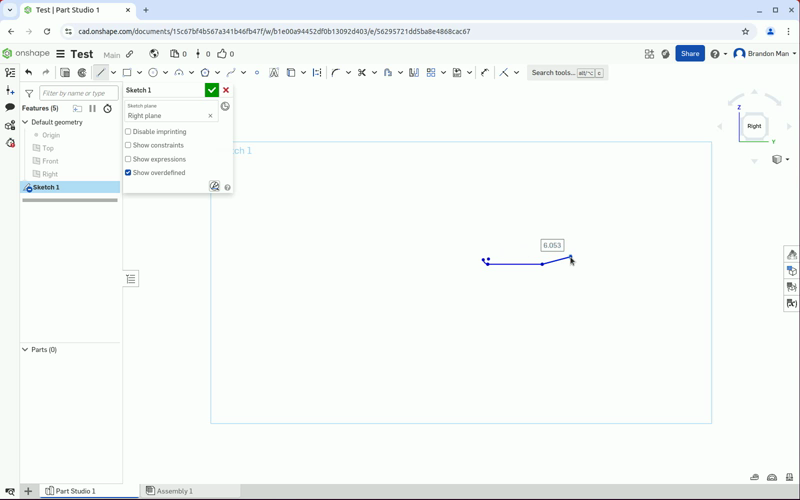
key(a)
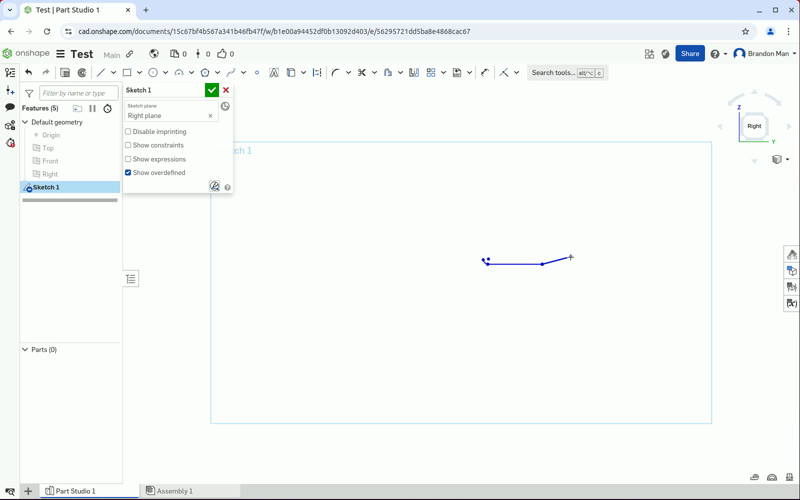
mouse_move(570, 256)
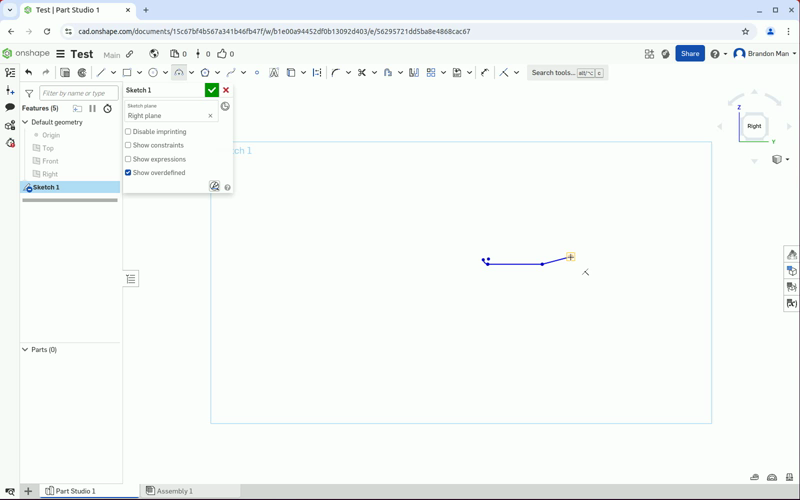
click(570, 256)
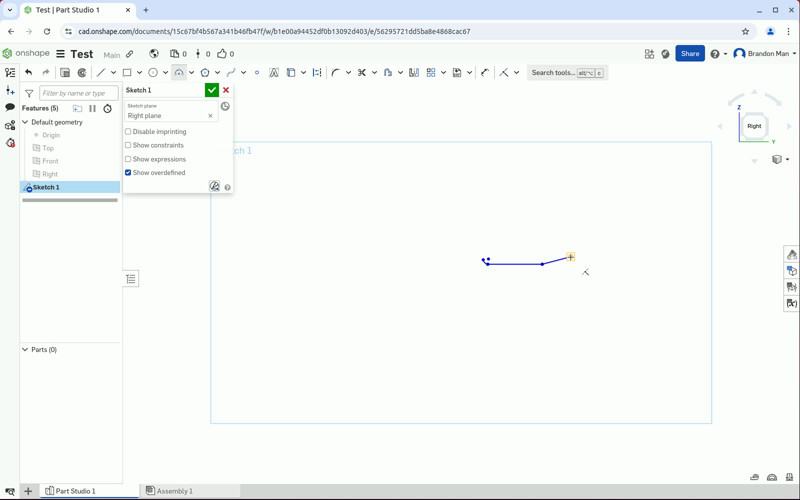
key_down(shift)
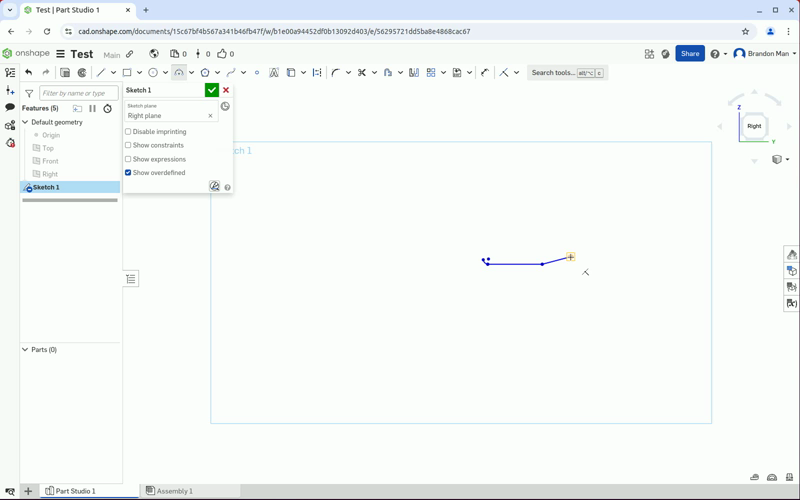
mouse_move(568, 249)
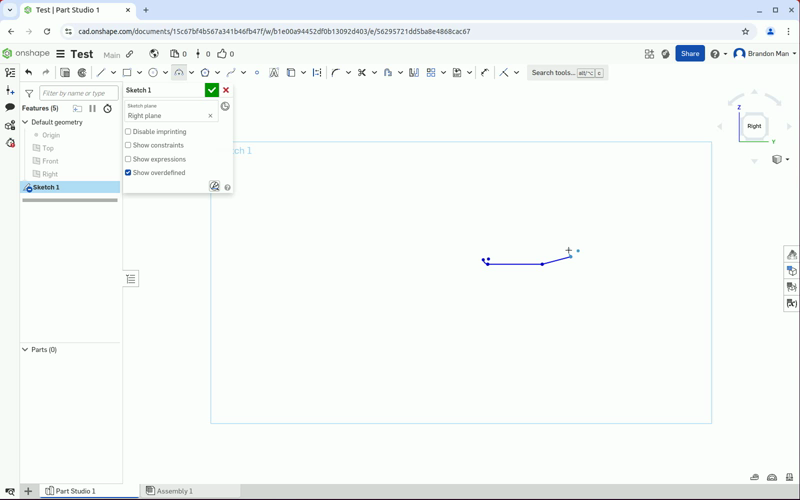
scroll(6)
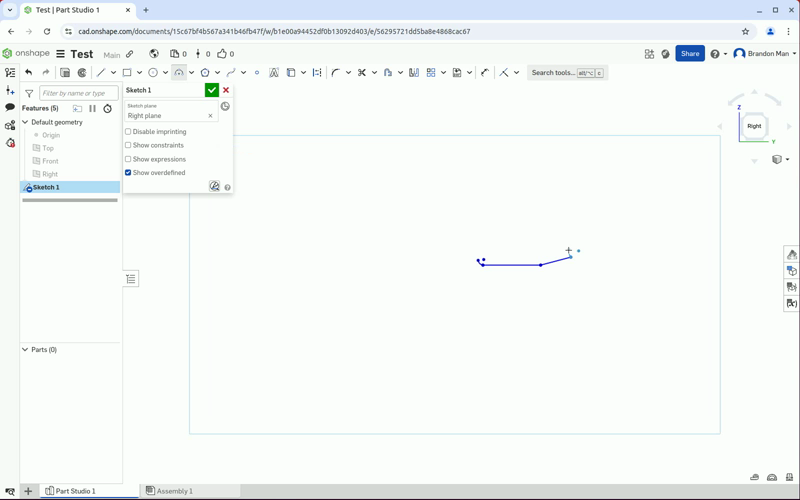
scroll(6)
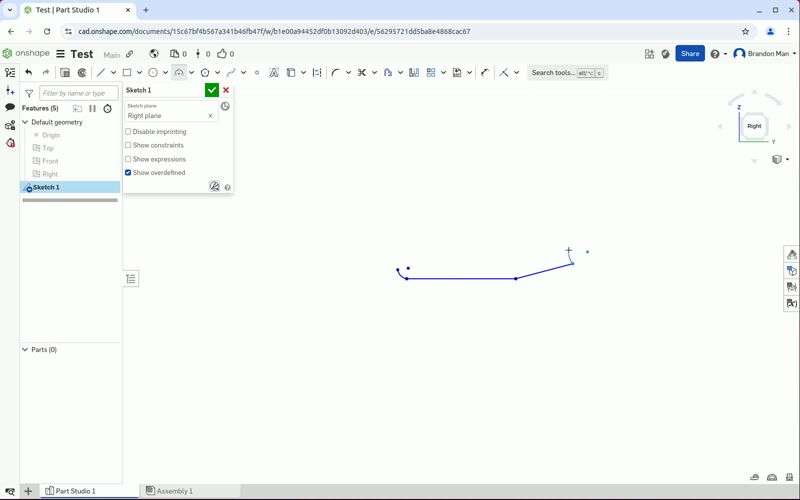
scroll(6)
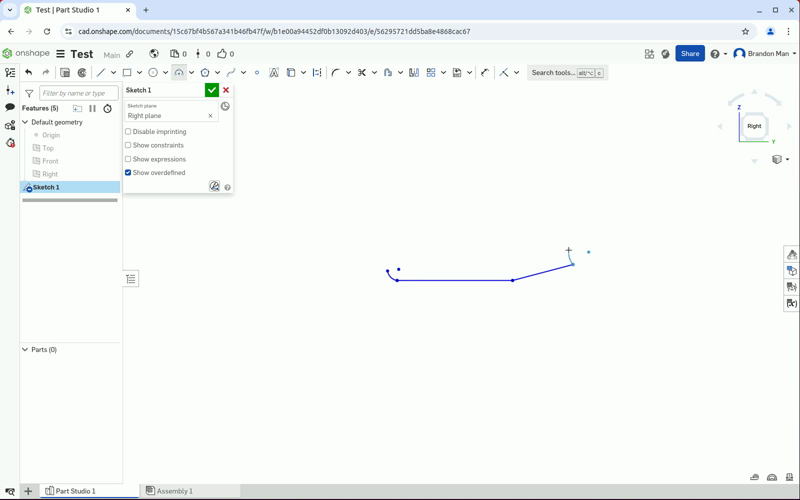
scroll(6)
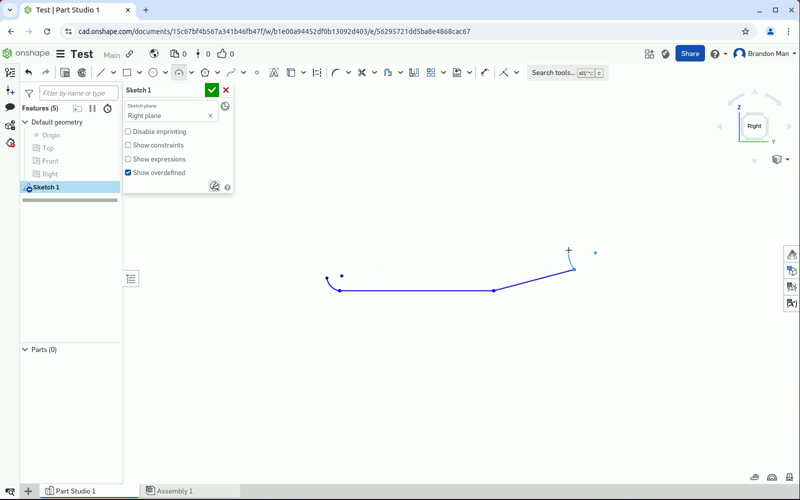
scroll(6)
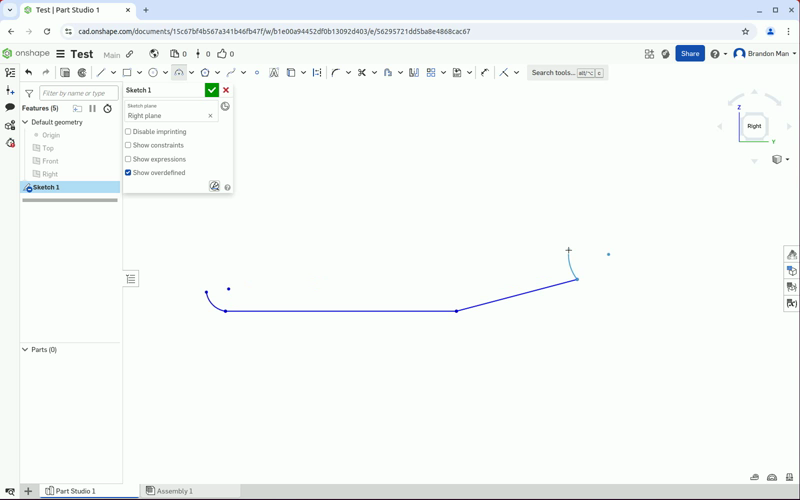
scroll(6)
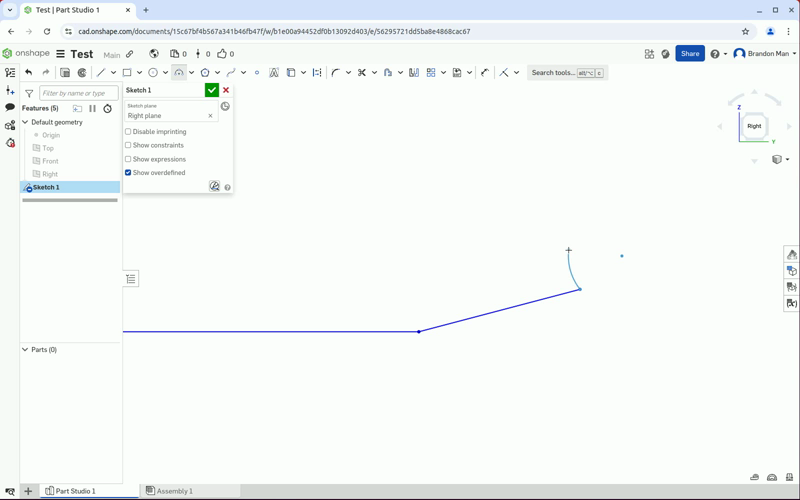
scroll(6)
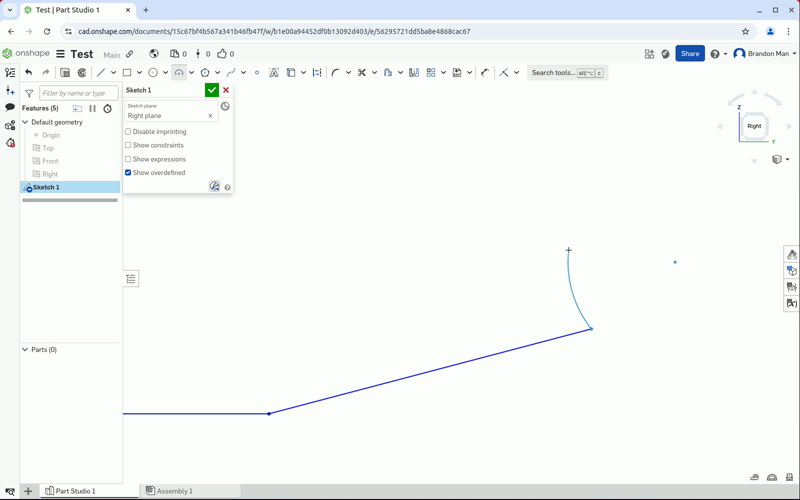
click(568, 249)
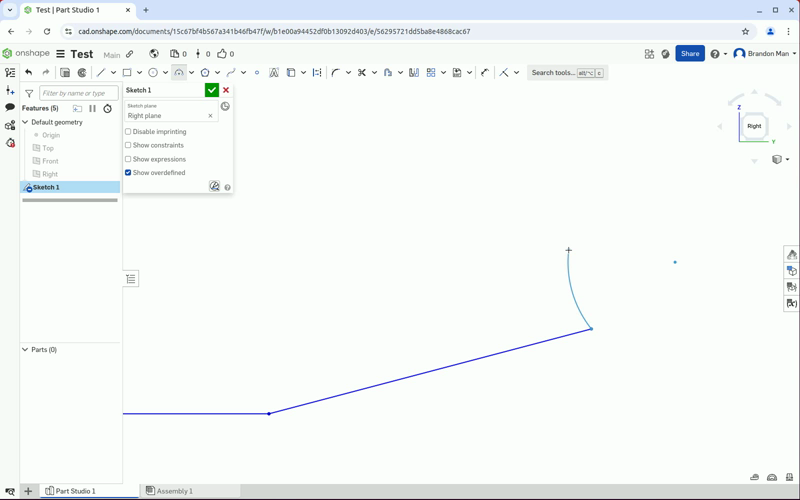
scroll(-6)
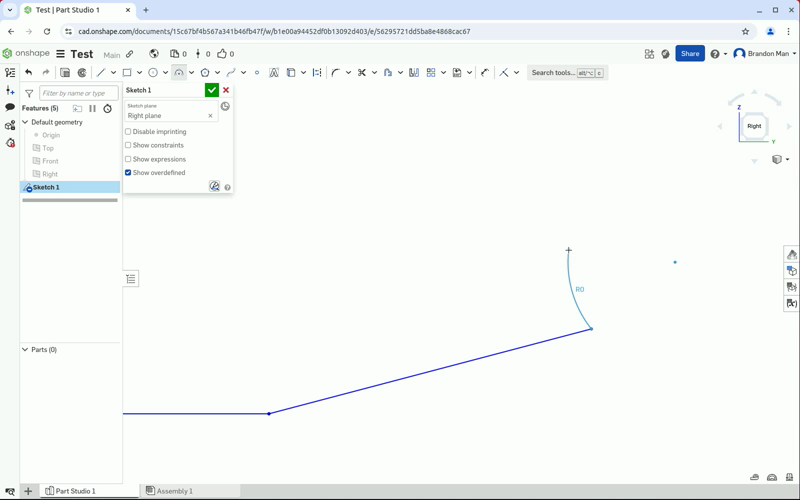
scroll(-6)
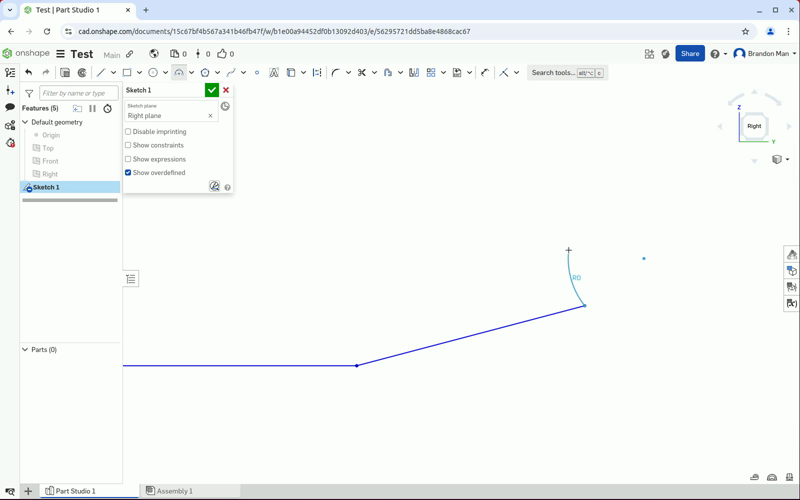
scroll(-6)
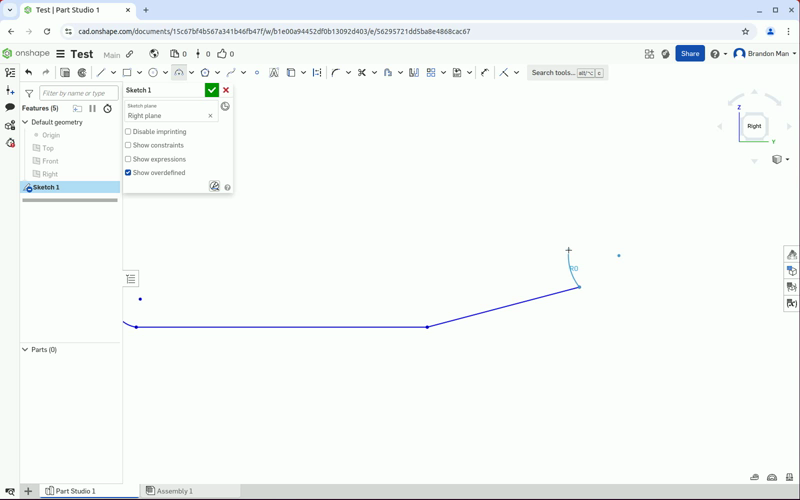
scroll(-6)
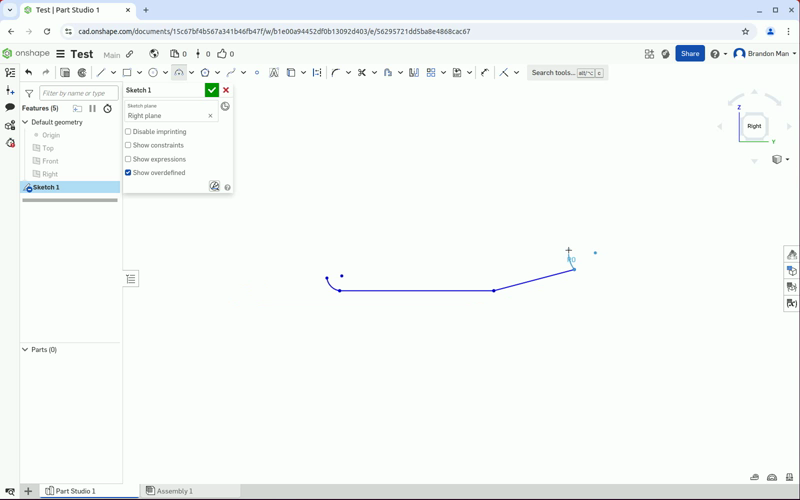
scroll(-6)
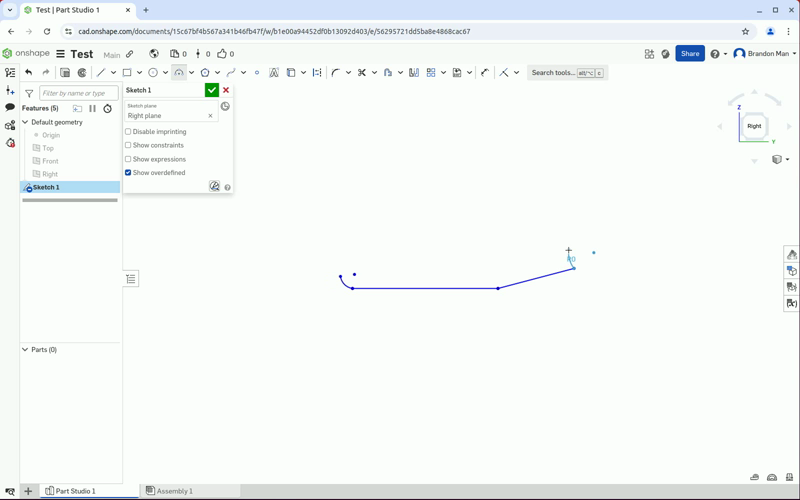
scroll(-6)
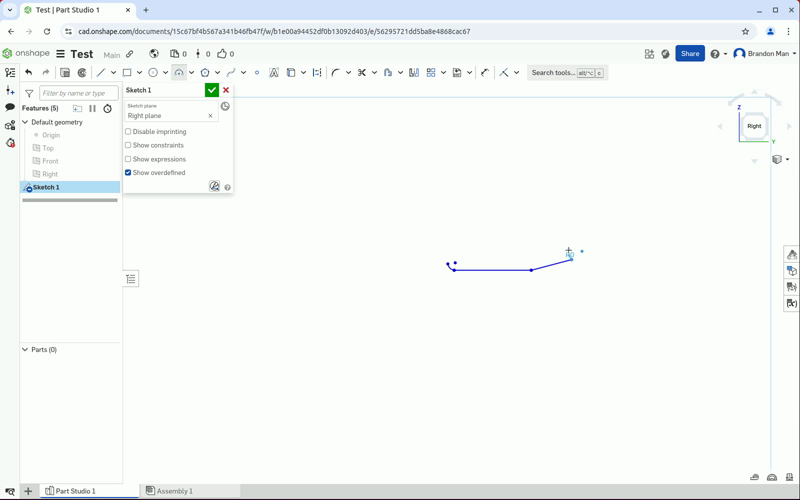
scroll(-6)
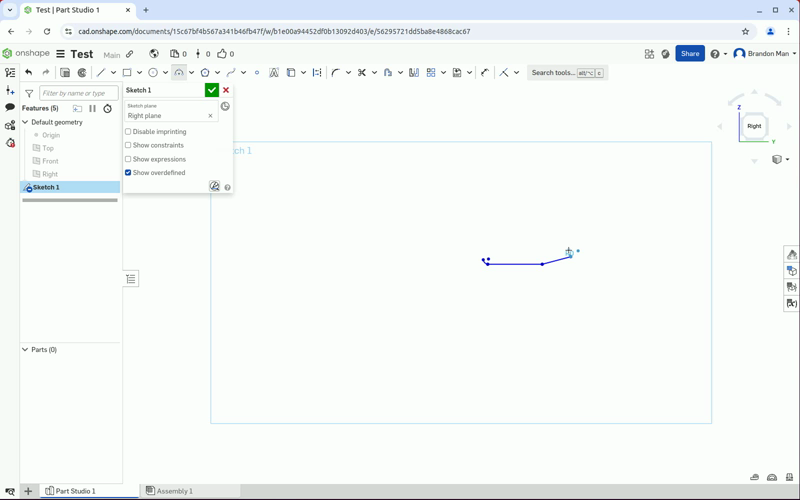
mouse_move(573, 252)
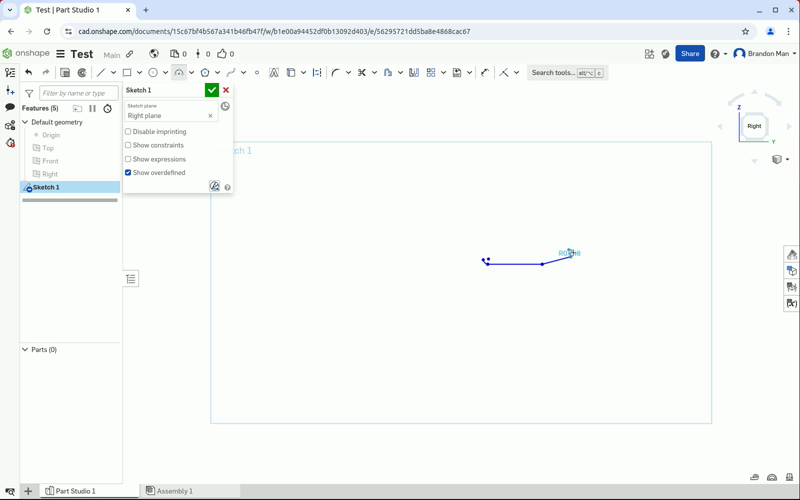
scroll(6)
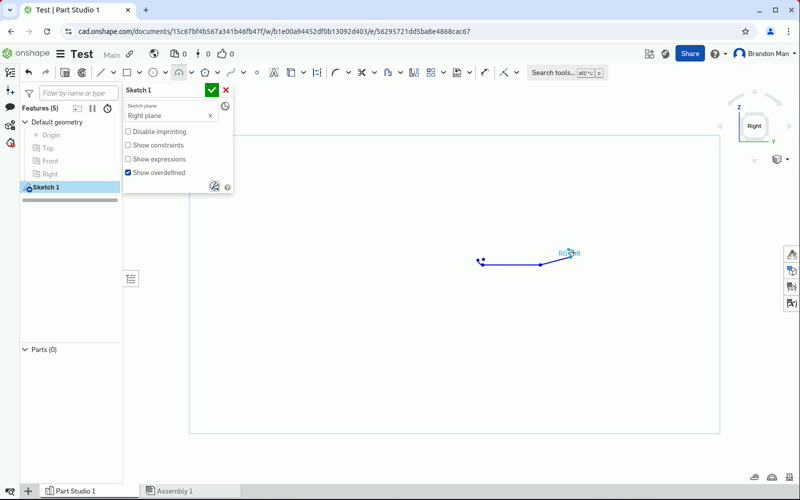
scroll(6)
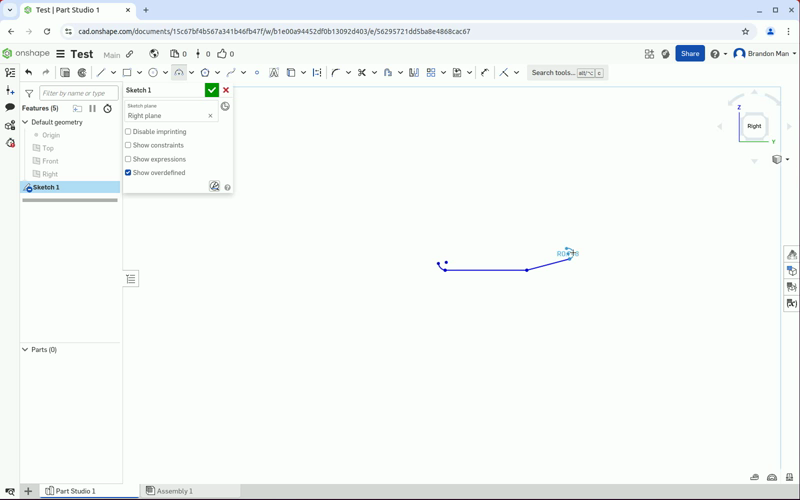
scroll(6)
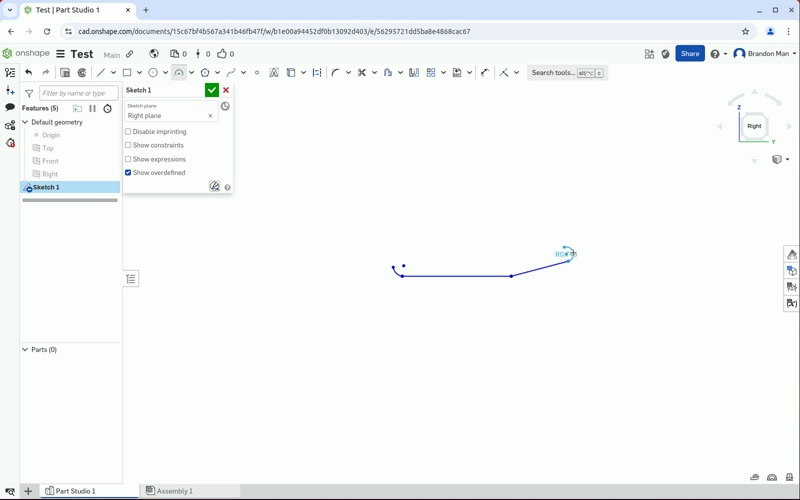
scroll(6)
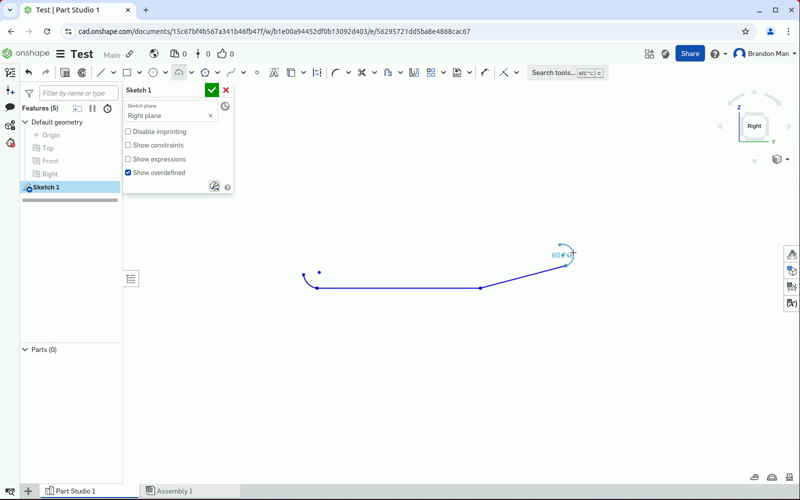
scroll(6)
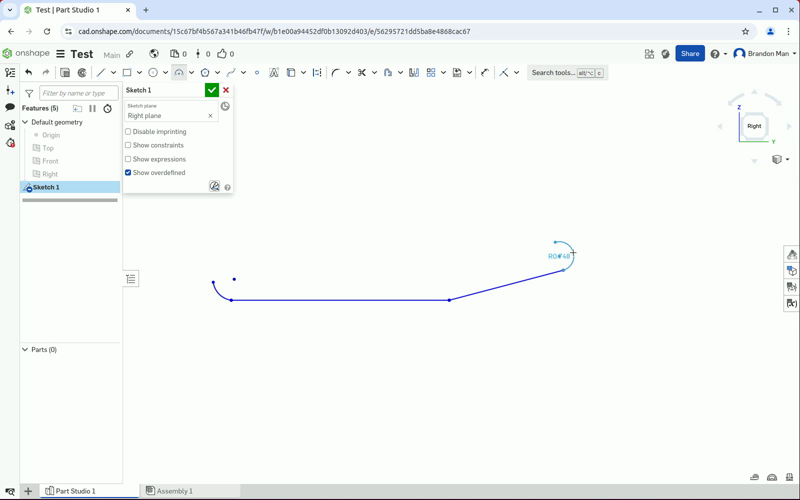
scroll(6)
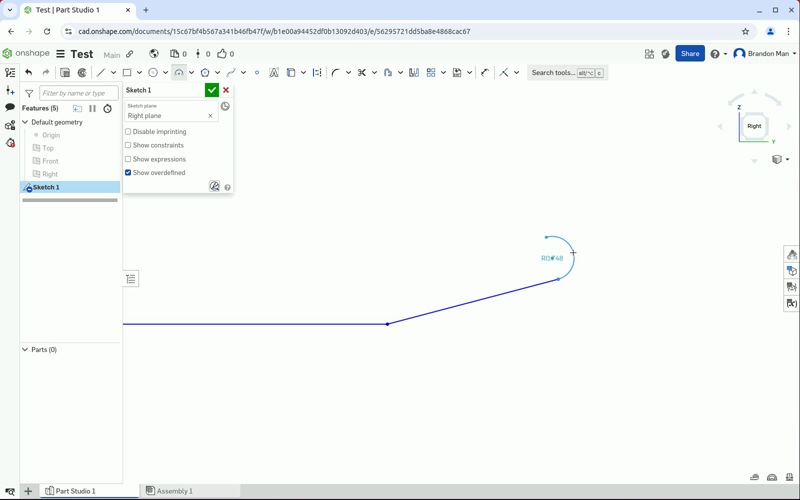
scroll(6)
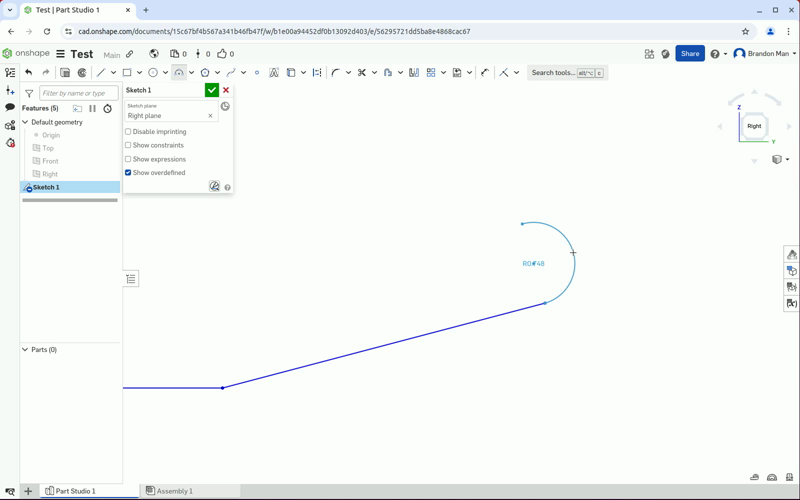
click(573, 252)
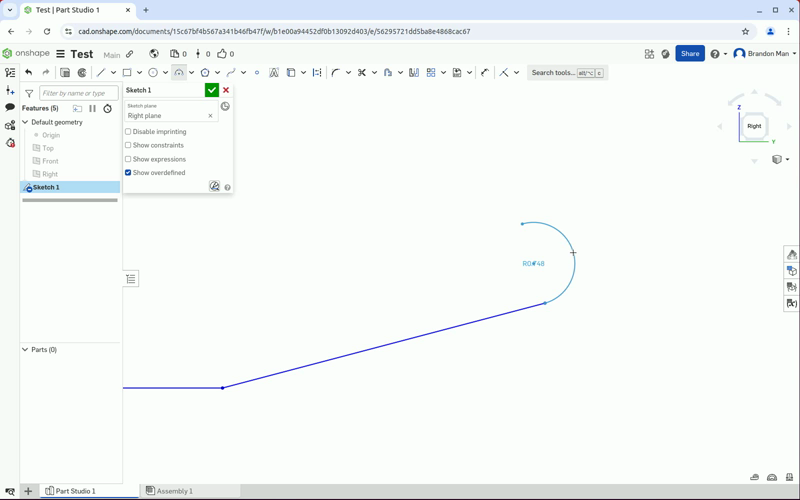
scroll(-6)
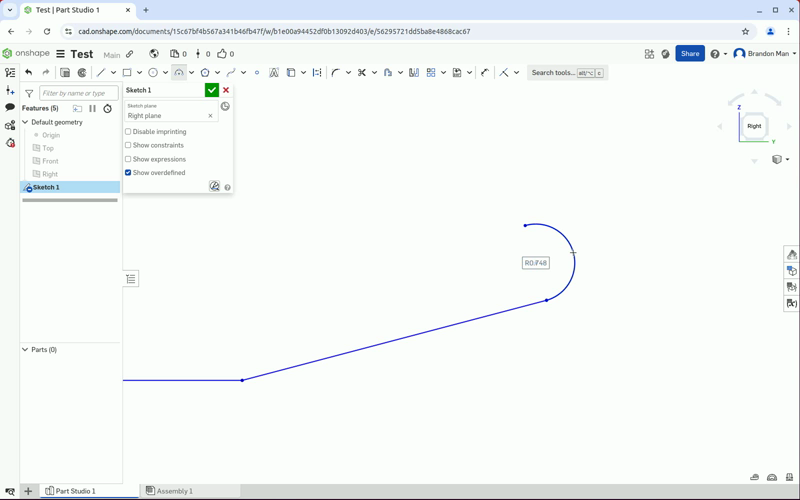
scroll(-6)
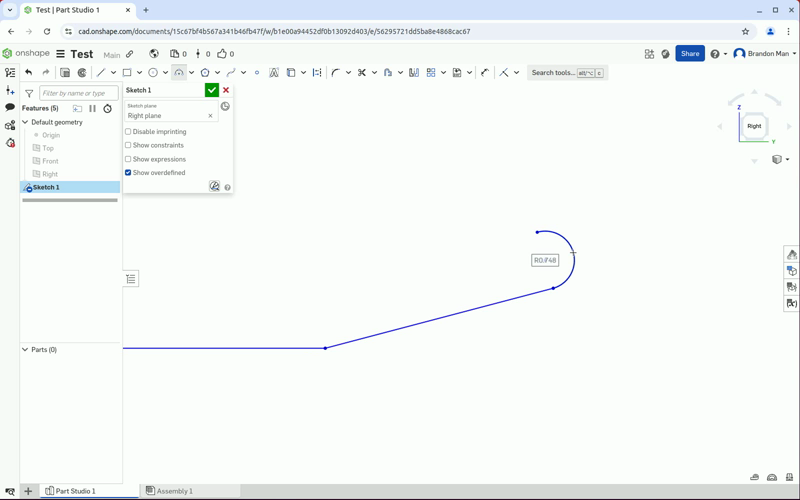
scroll(-6)
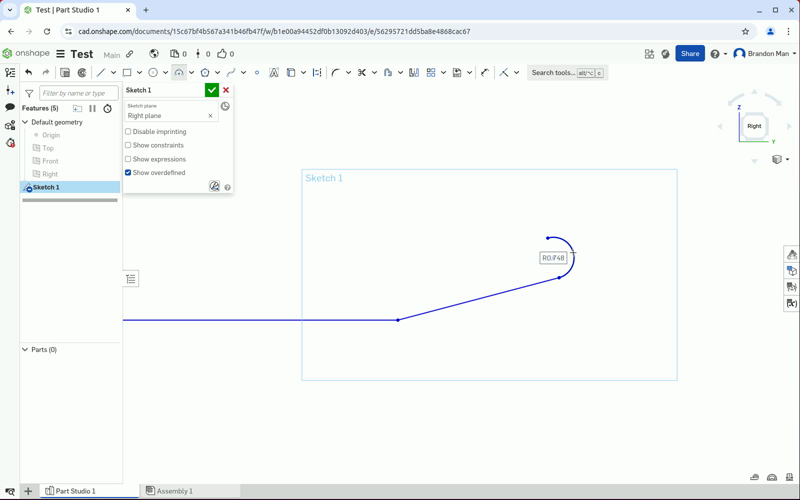
scroll(-6)
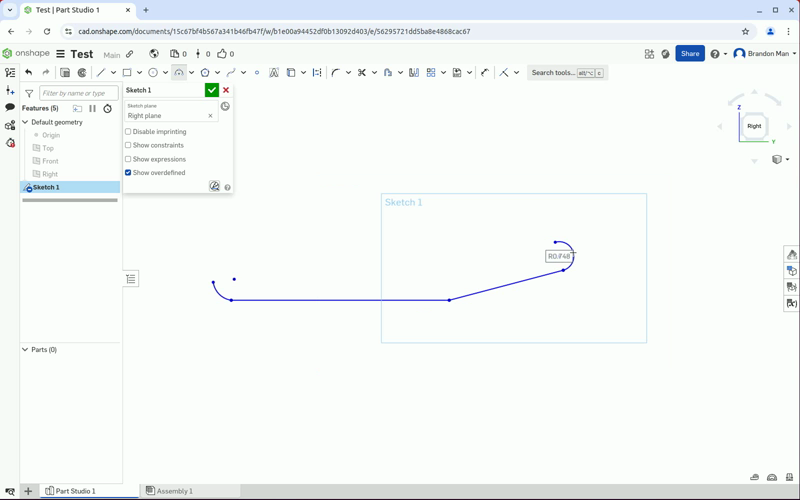
scroll(-6)
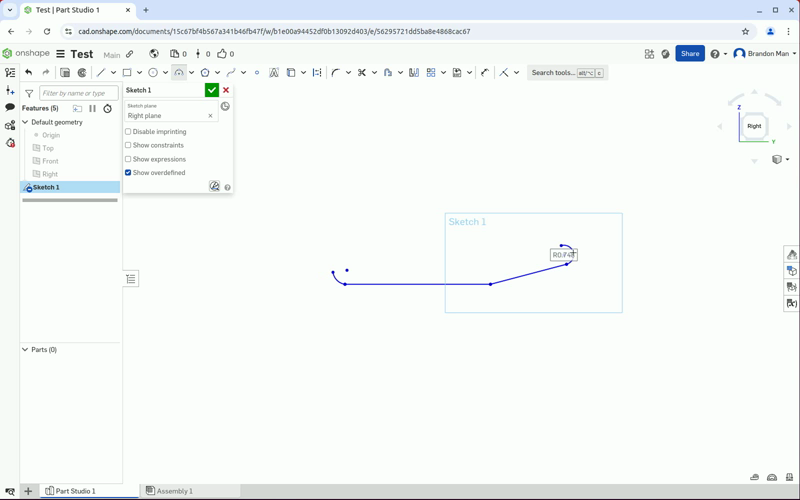
scroll(-6)
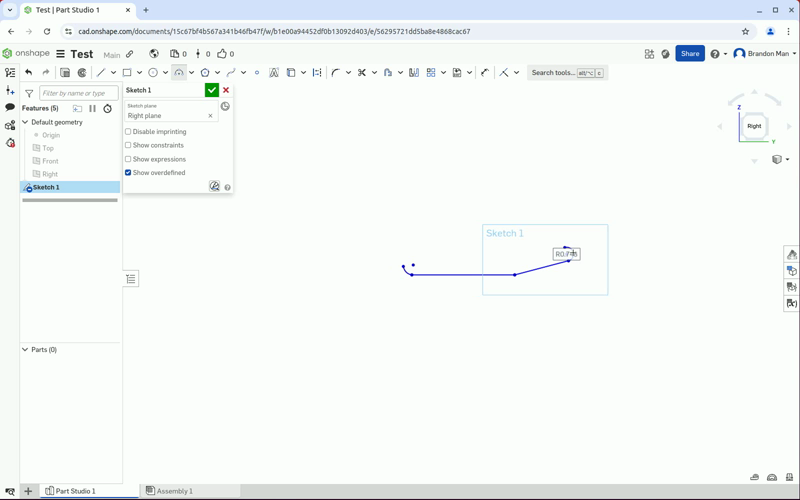
scroll(-6)
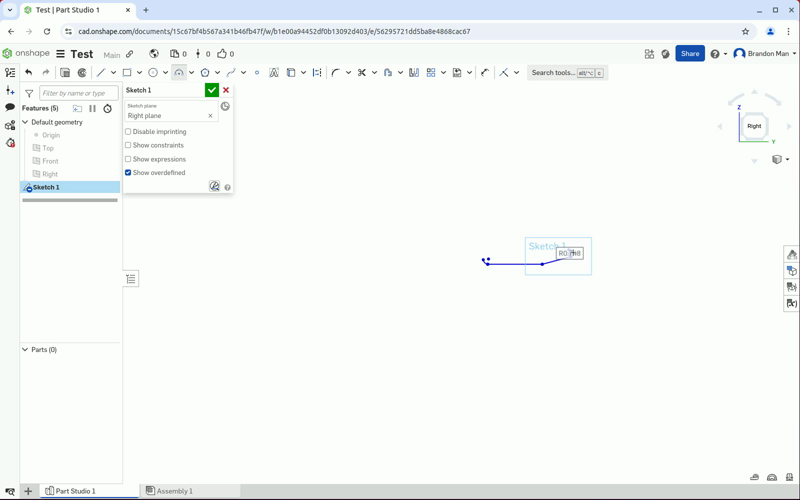
key_up(shift)
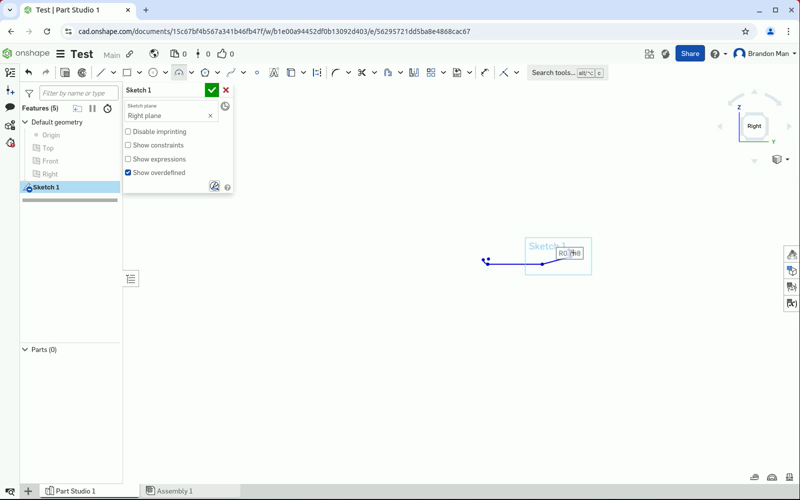
key(esc)
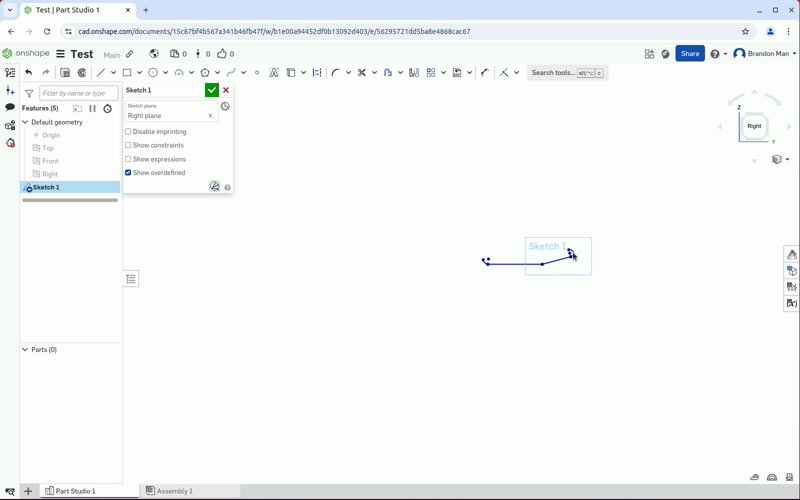
key(l)
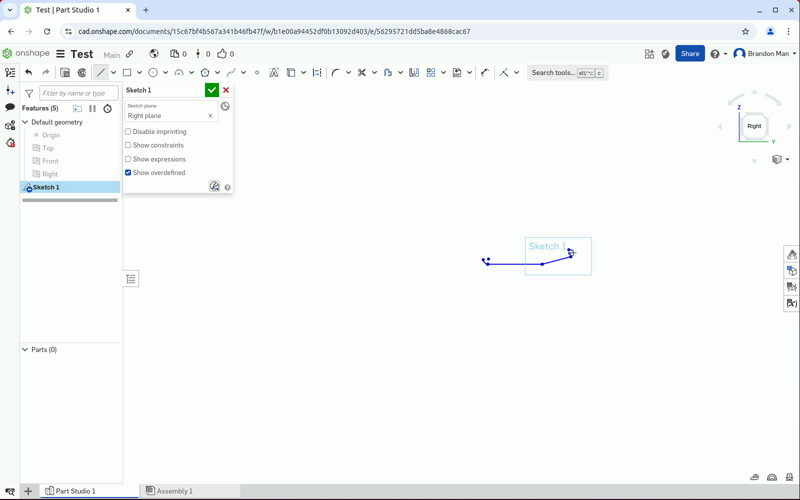
mouse_move(568, 249)
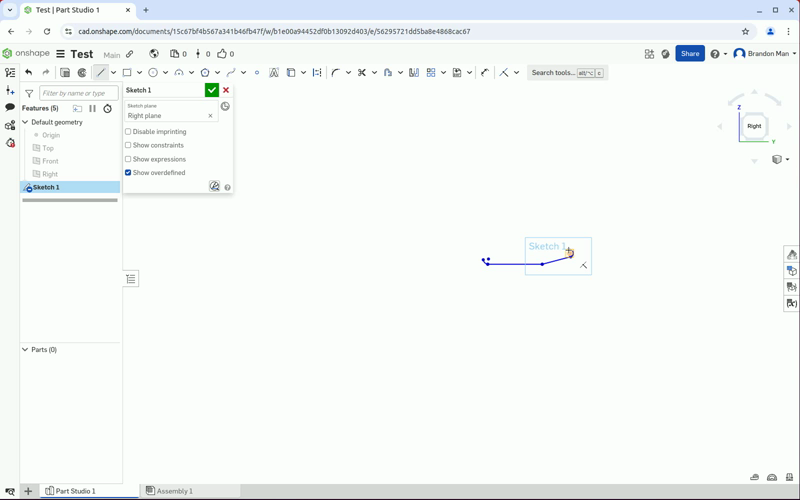
scroll(6)
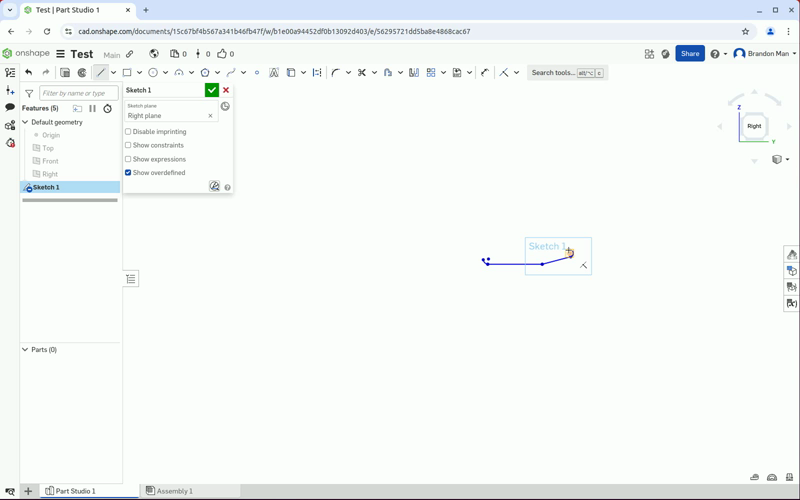
scroll(6)
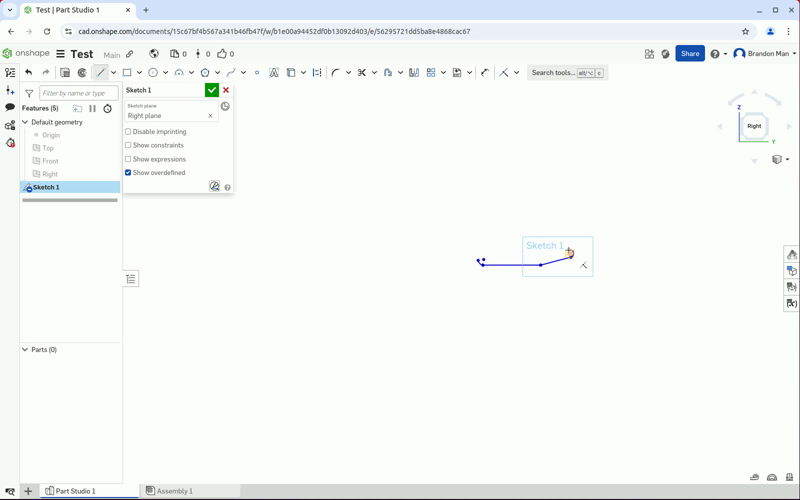
scroll(6)
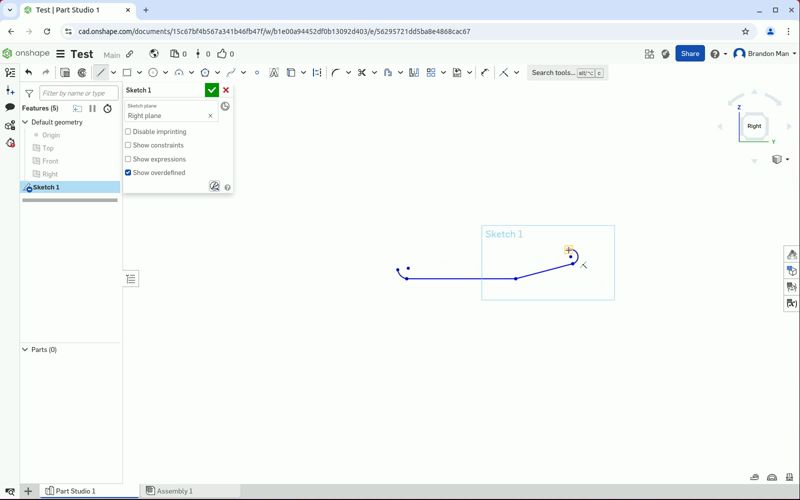
scroll(6)
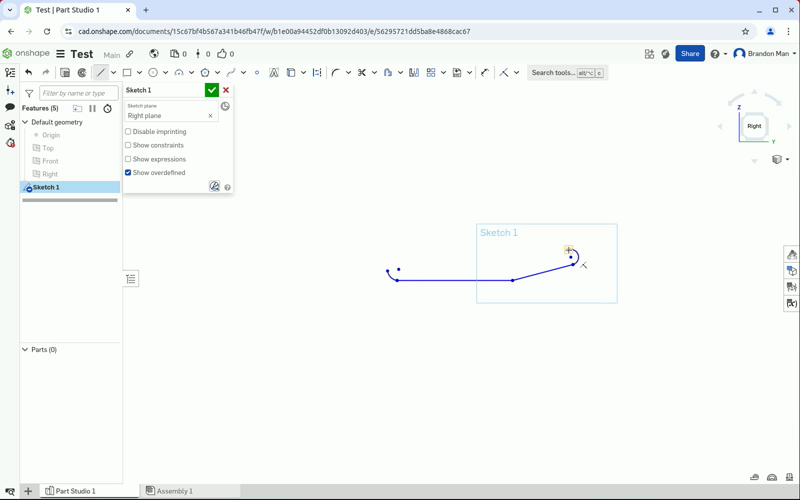
scroll(6)
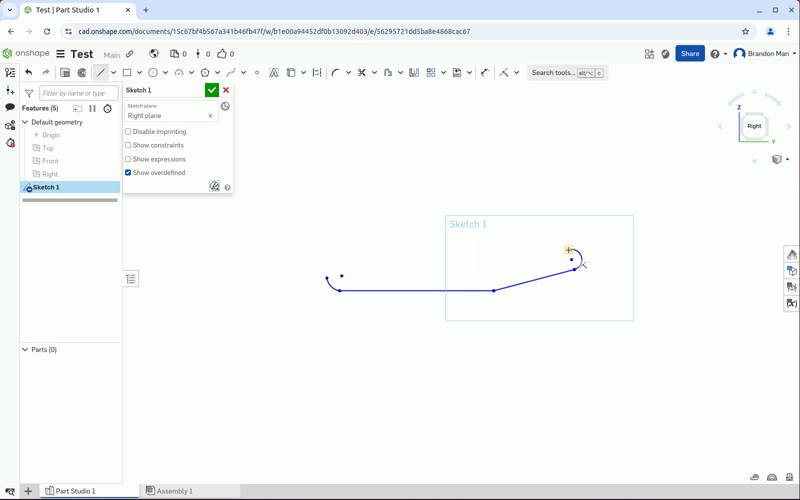
scroll(6)
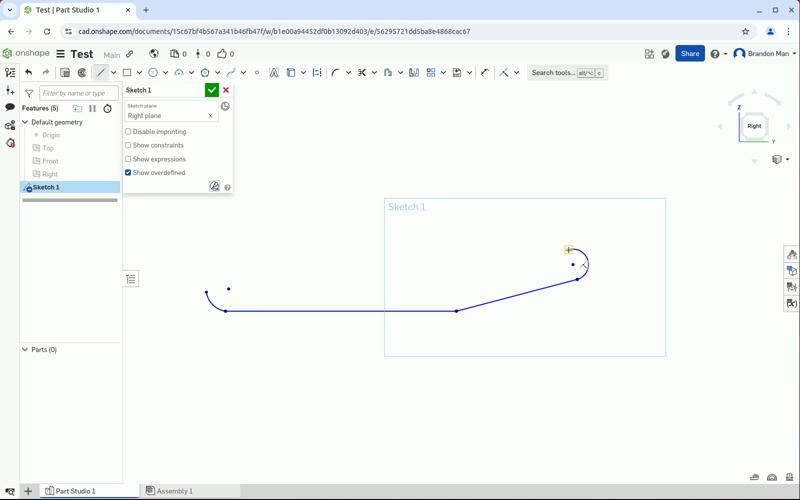
scroll(6)
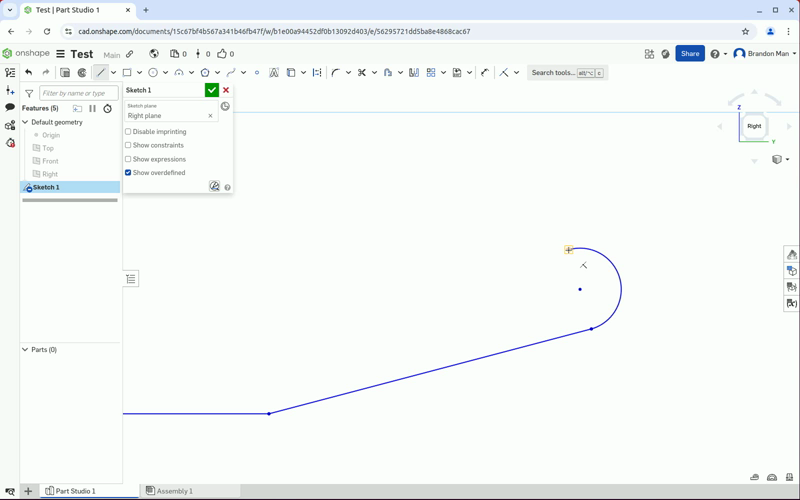
click(568, 249)
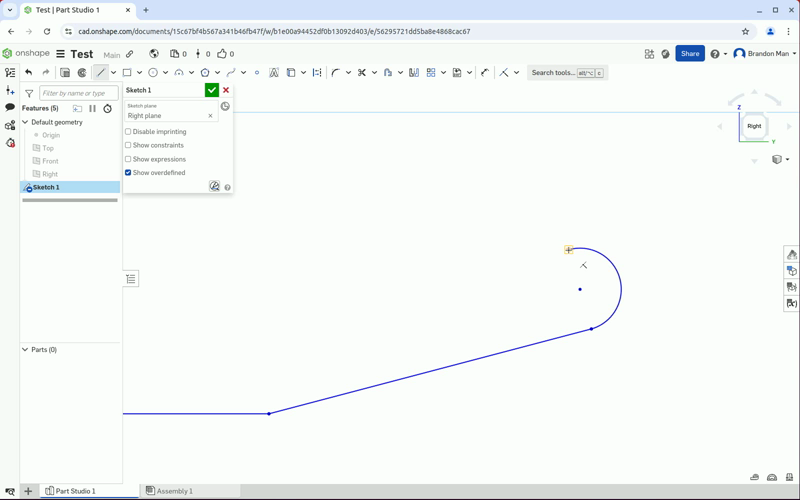
scroll(-6)
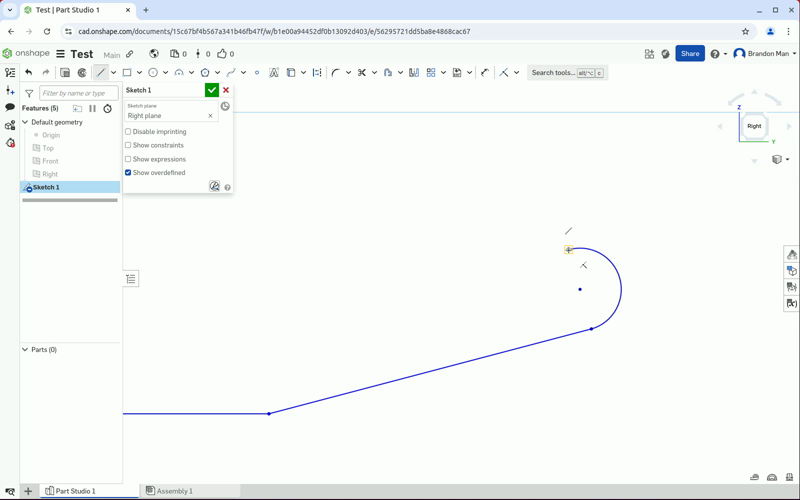
scroll(-6)
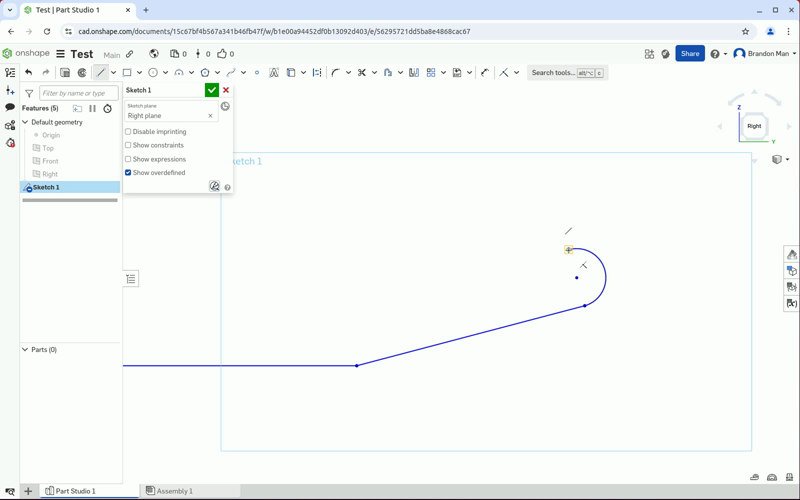
scroll(-6)
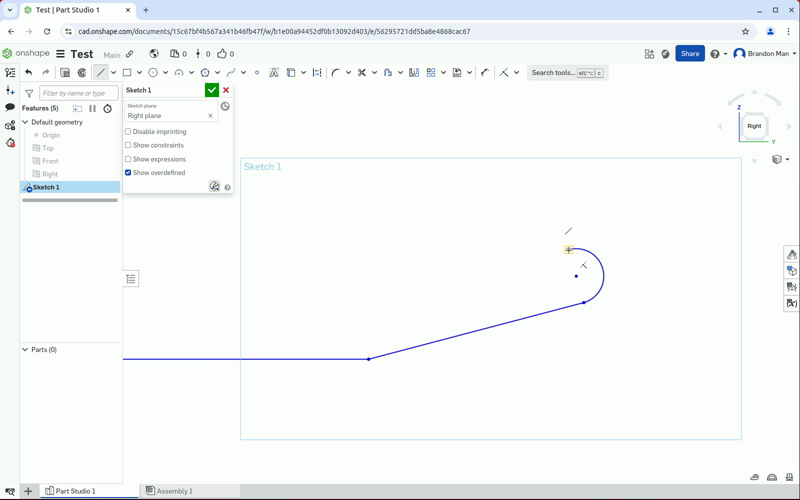
scroll(-6)
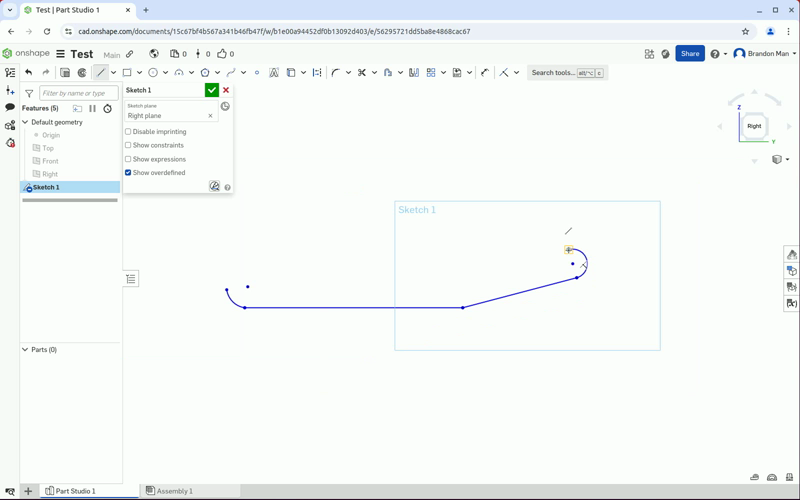
scroll(-6)
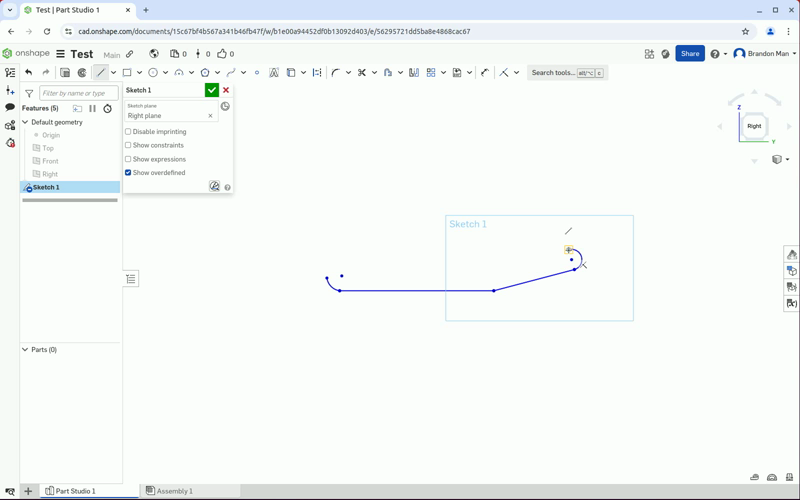
scroll(-6)
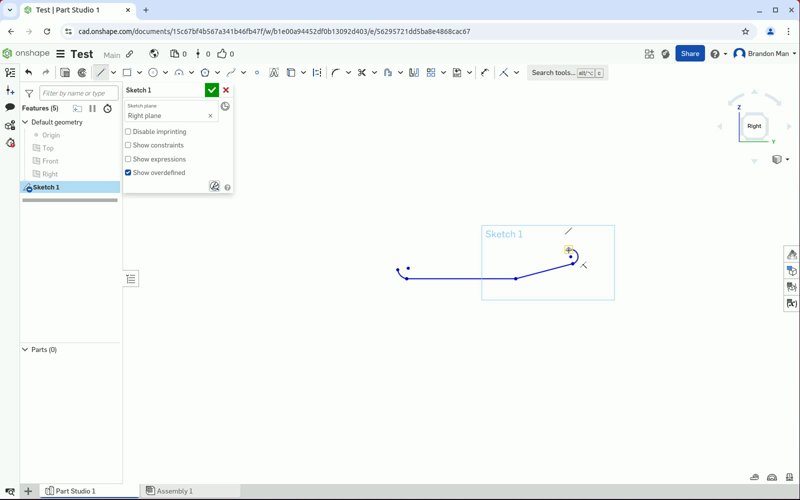
scroll(-6)
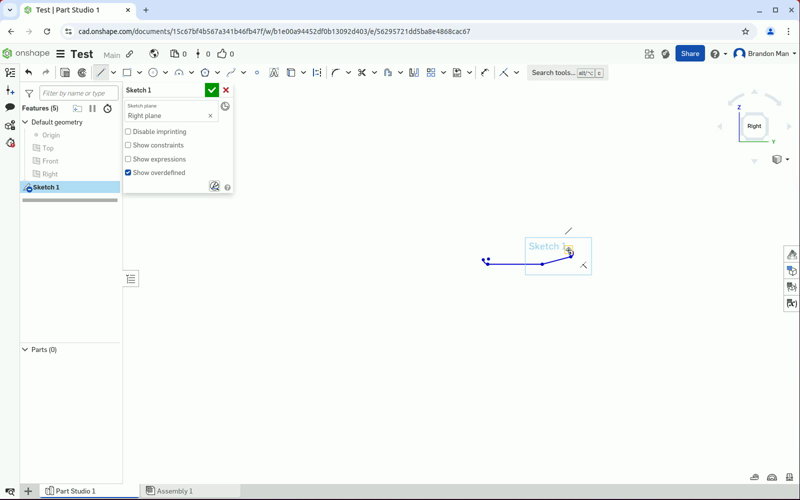
key_down(shift)
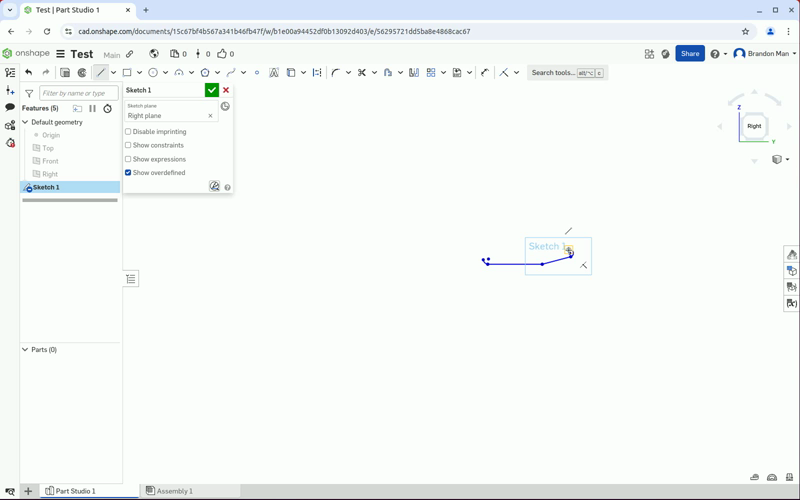
mouse_move(589, 249)
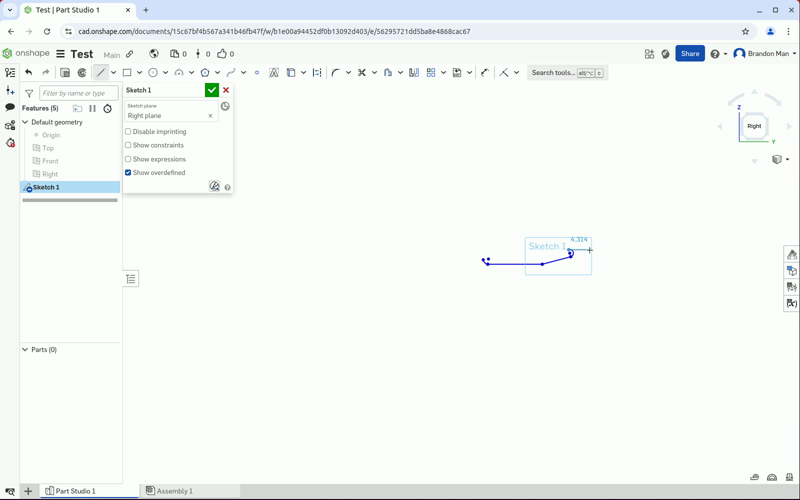
mouse_move(542, 256)
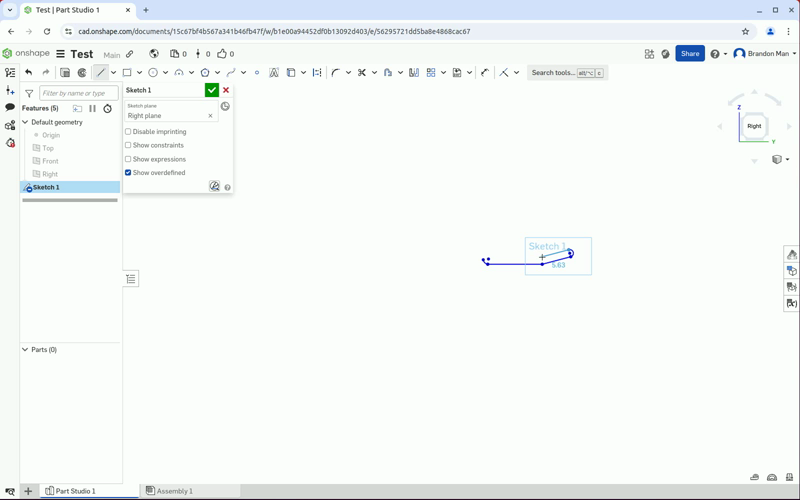
click(542, 256)
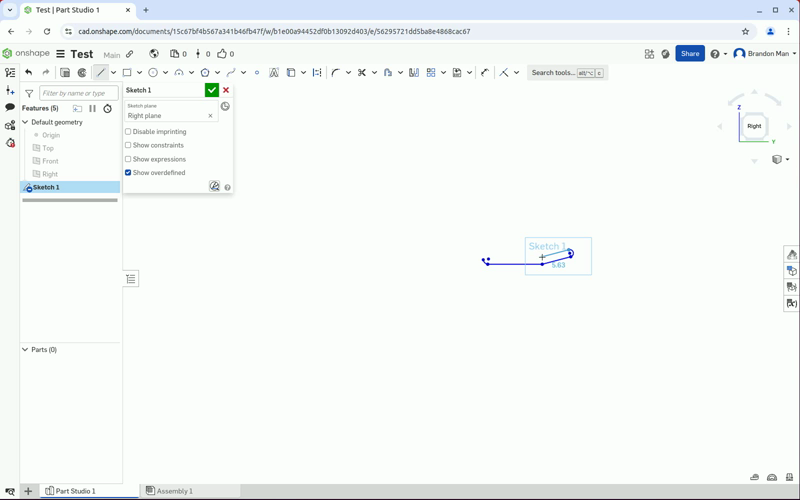
key_up(shift)
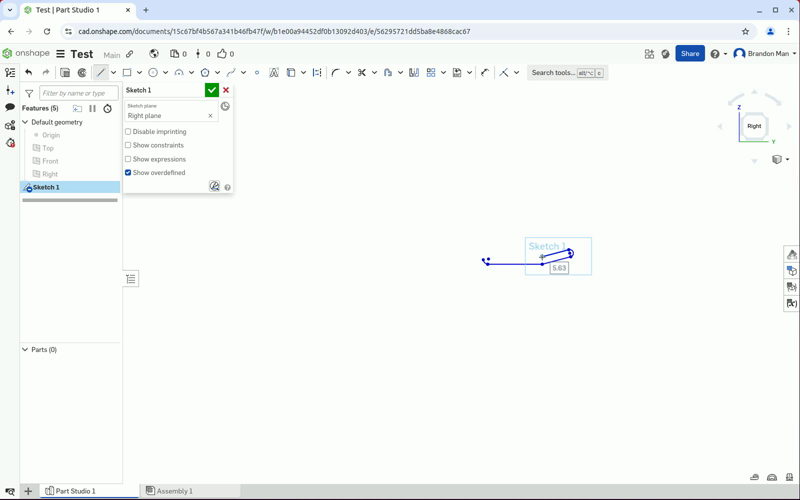
key_down(shift)
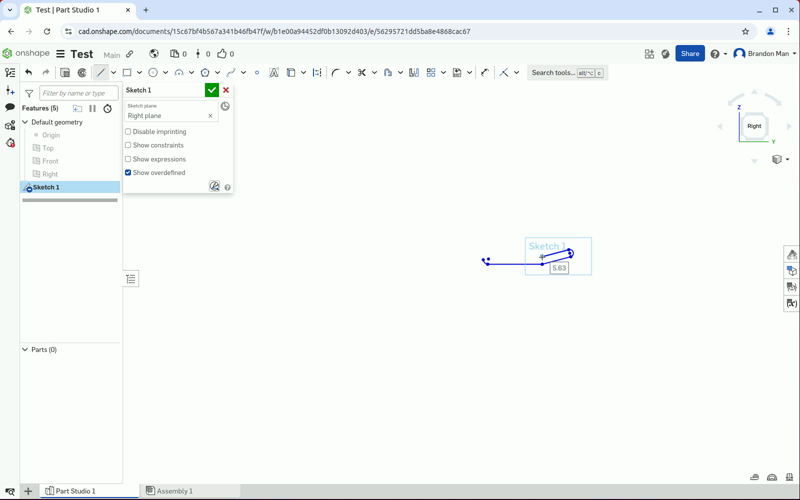
mouse_move(572, 256)
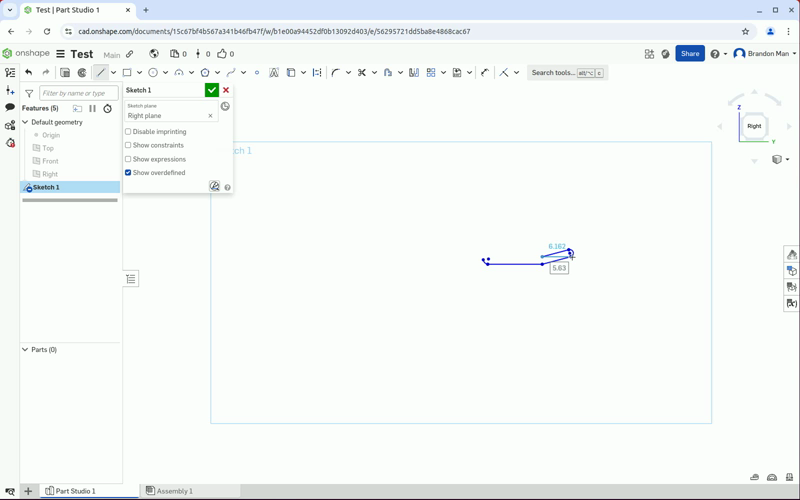
mouse_move(504, 256)
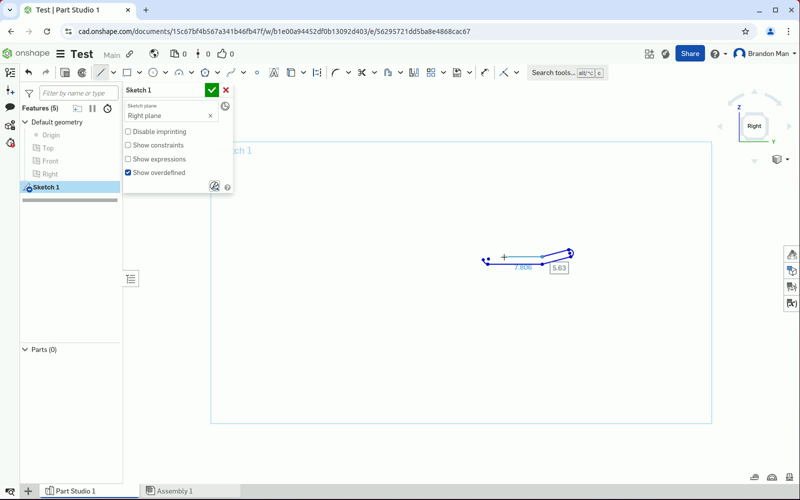
click(504, 256)
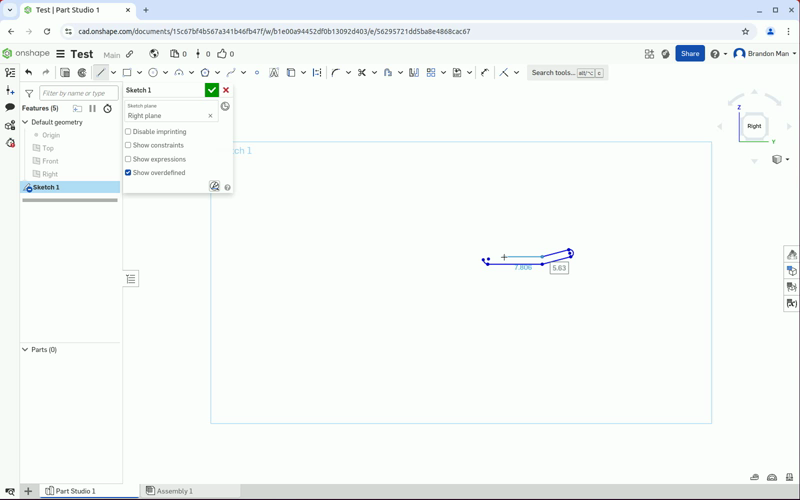
key_up(shift)
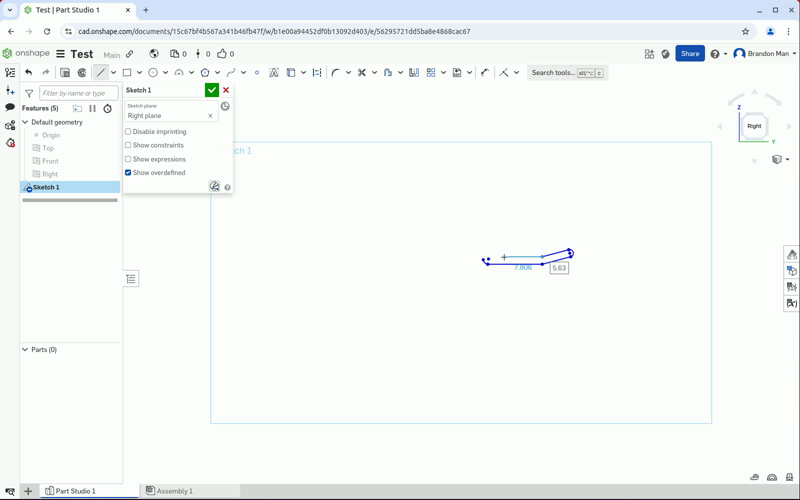
key_down(shift)
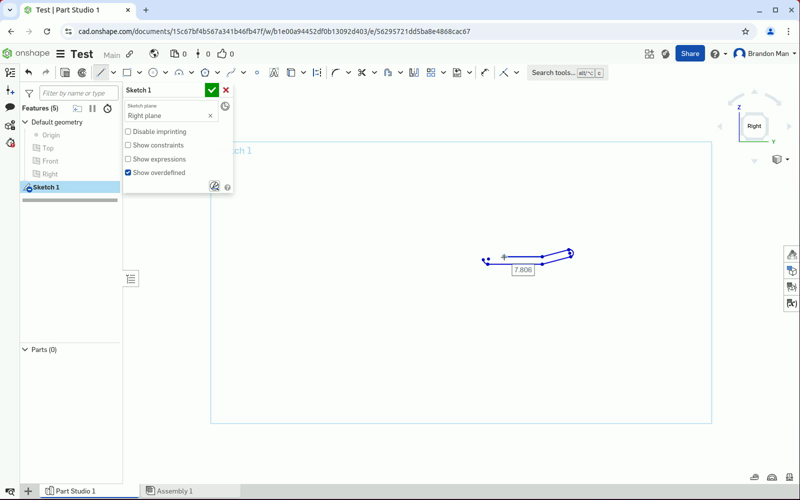
mouse_move(534, 256)
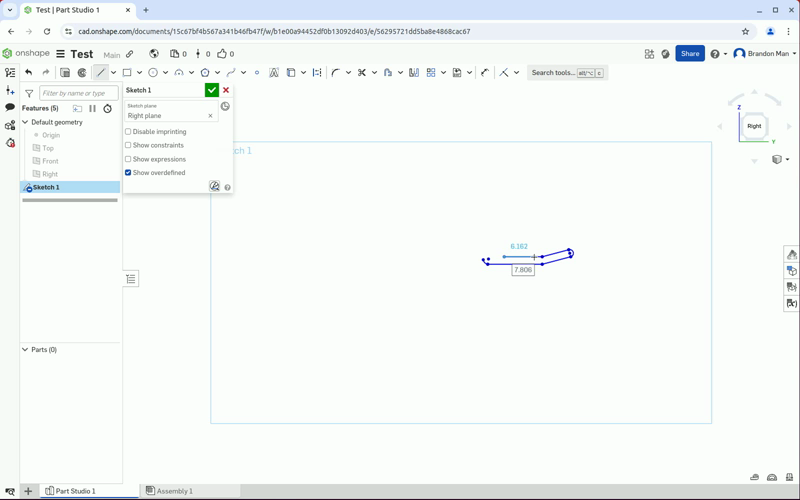
mouse_move(504, 258)
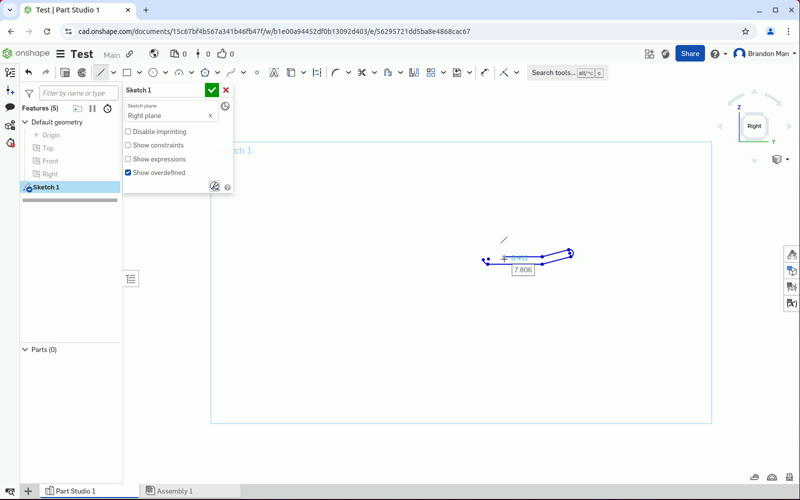
scroll(6)
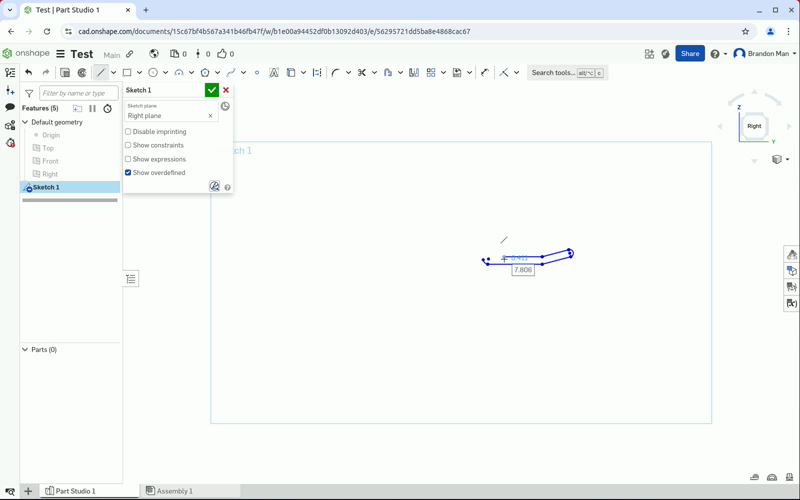
scroll(6)
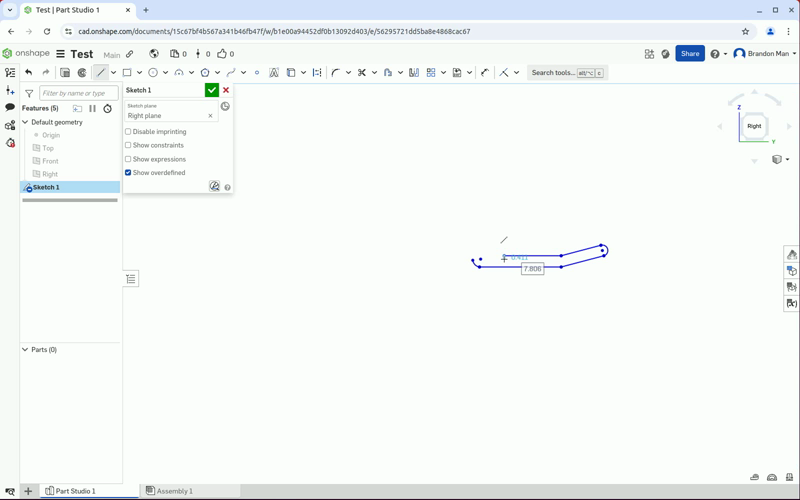
scroll(6)
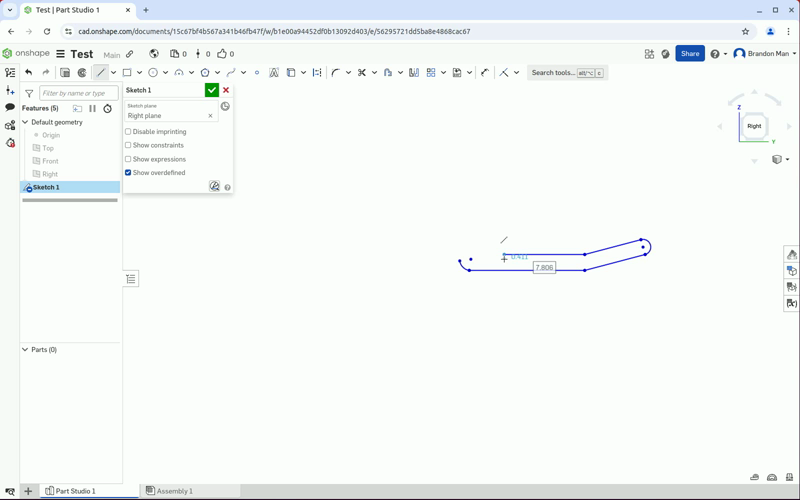
scroll(6)
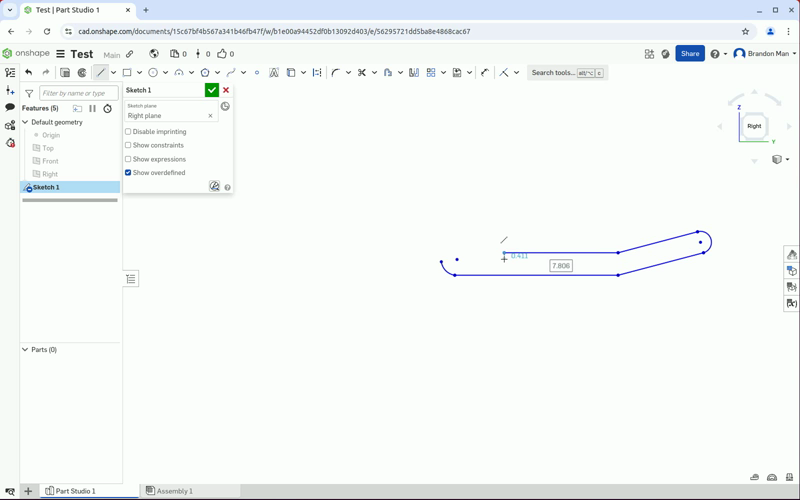
scroll(6)
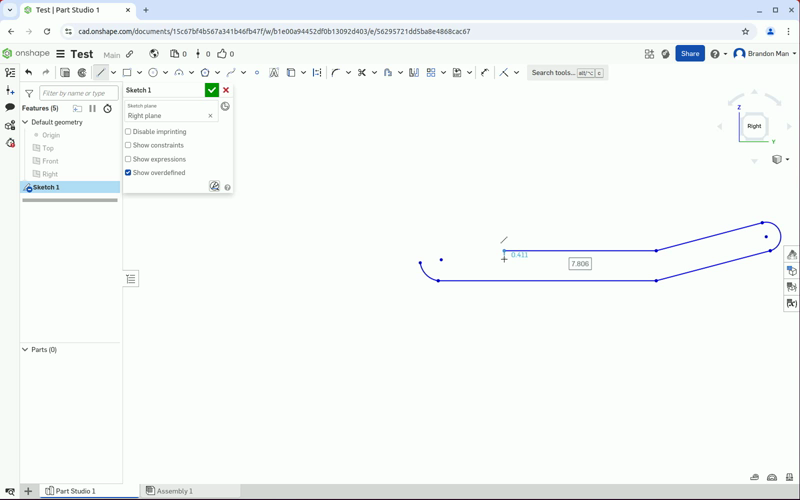
scroll(6)
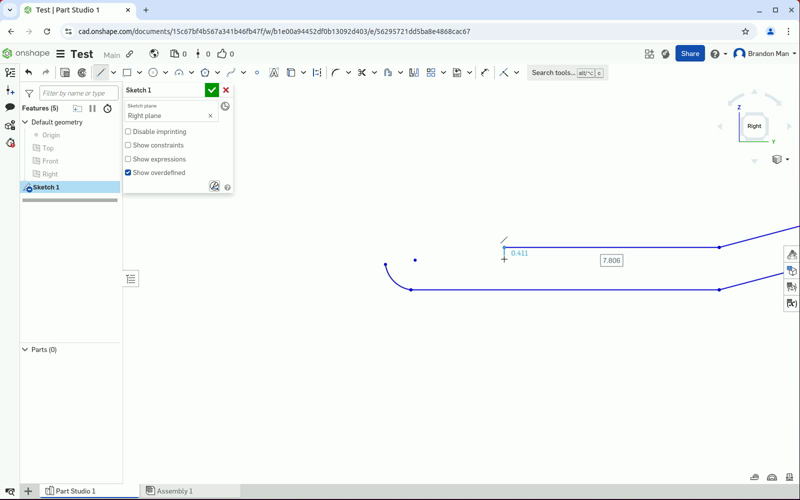
scroll(6)
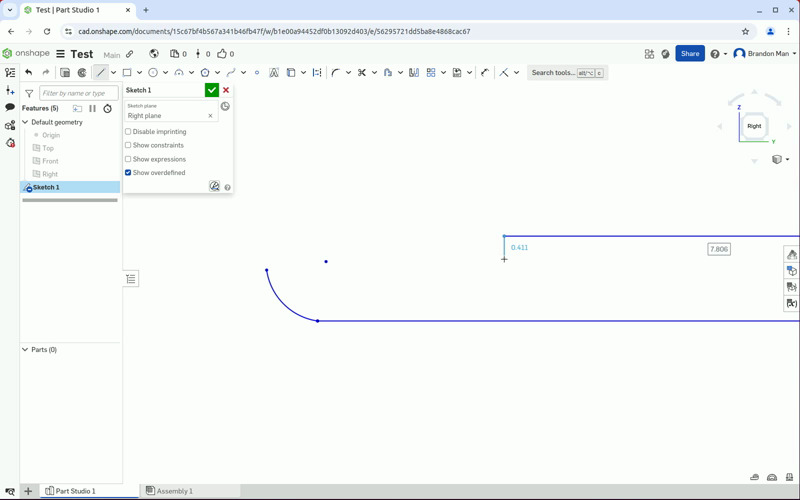
click(504, 258)
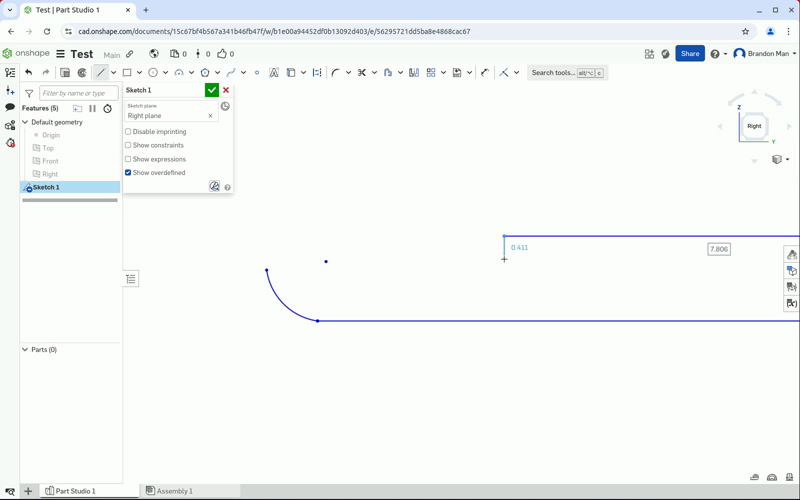
scroll(-6)
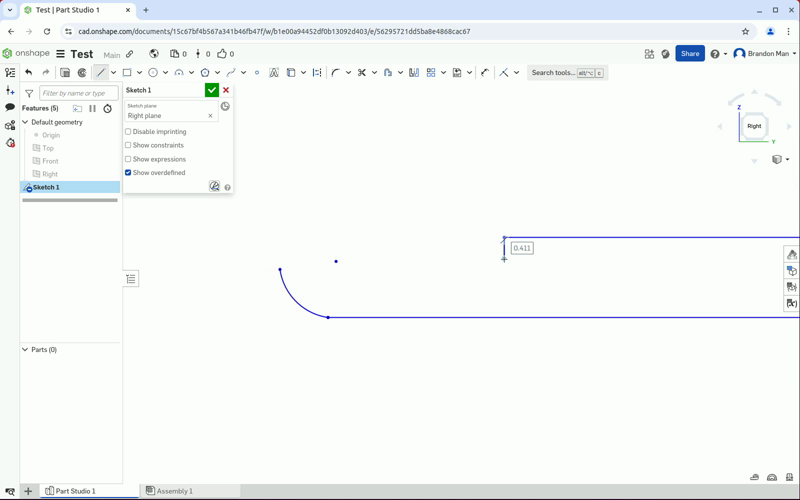
scroll(-6)
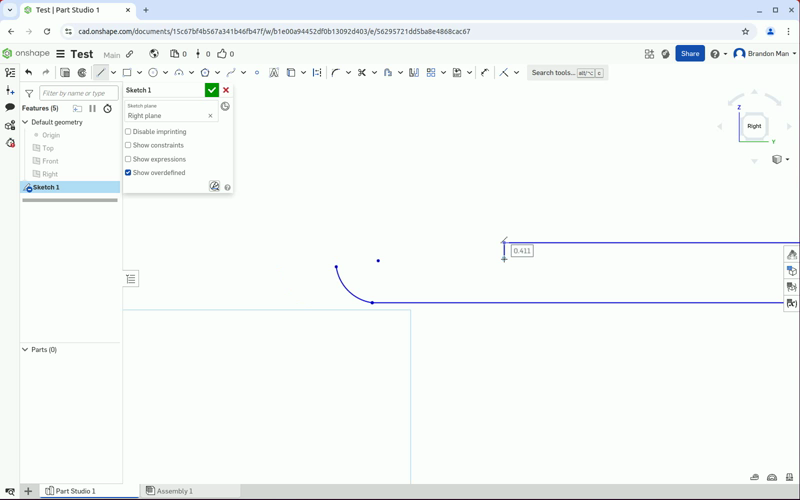
scroll(-6)
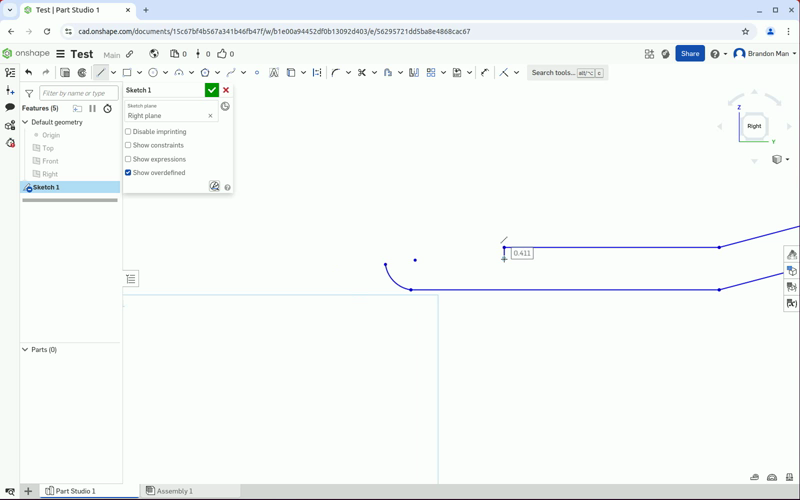
scroll(-6)
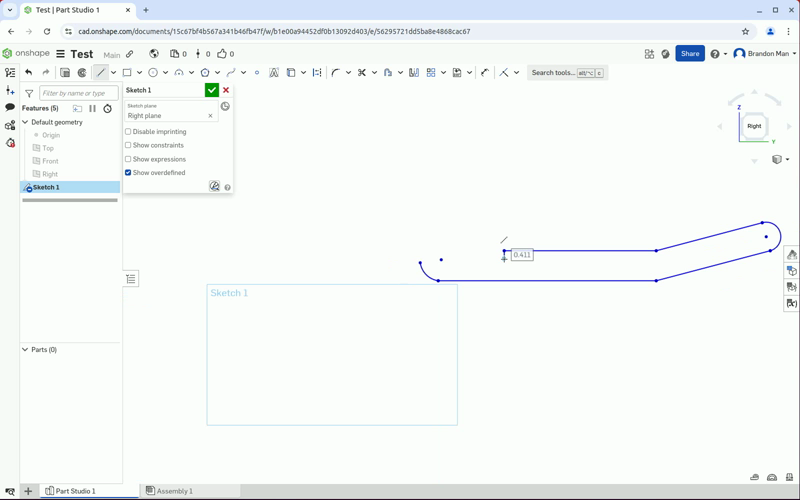
scroll(-6)
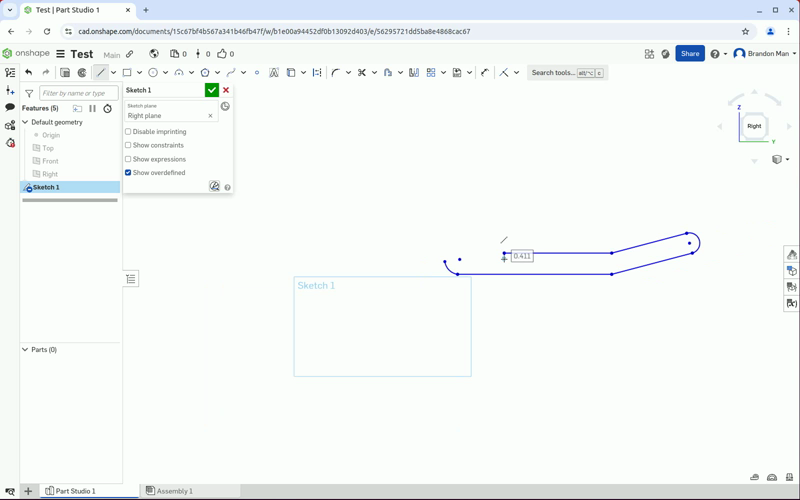
scroll(-6)
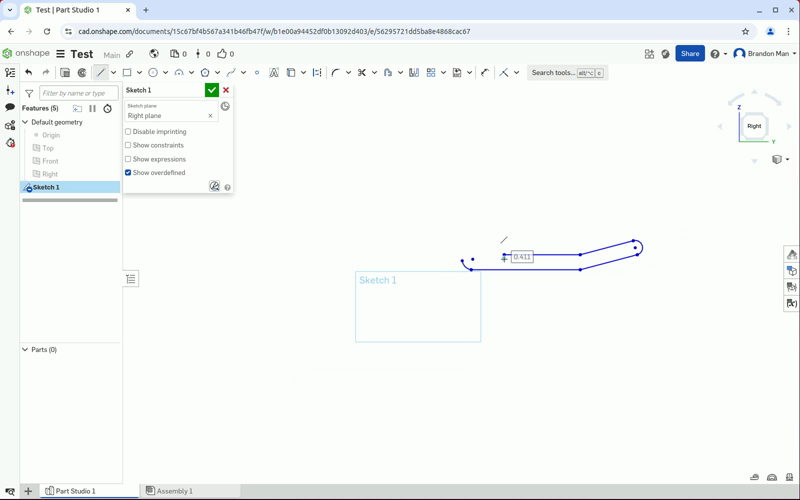
scroll(-6)
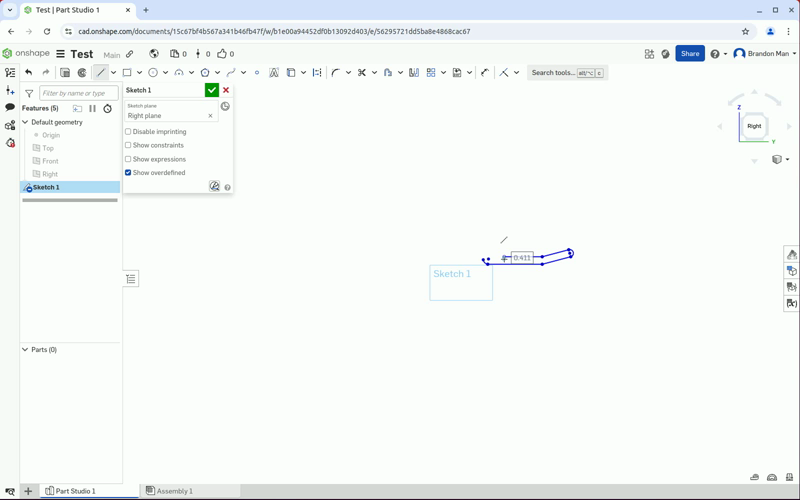
key_up(shift)
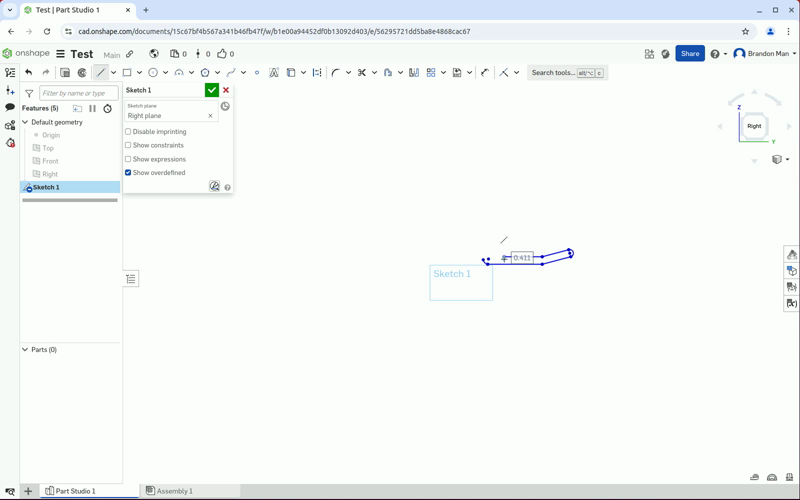
key_down(shift)
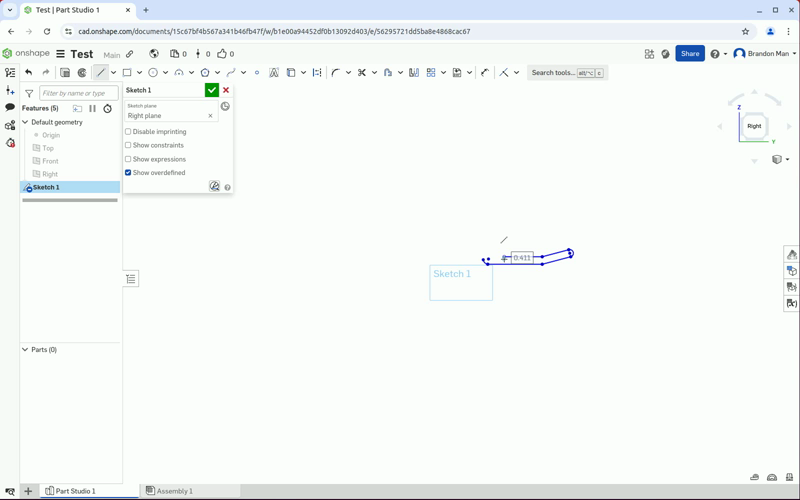
mouse_move(534, 258)
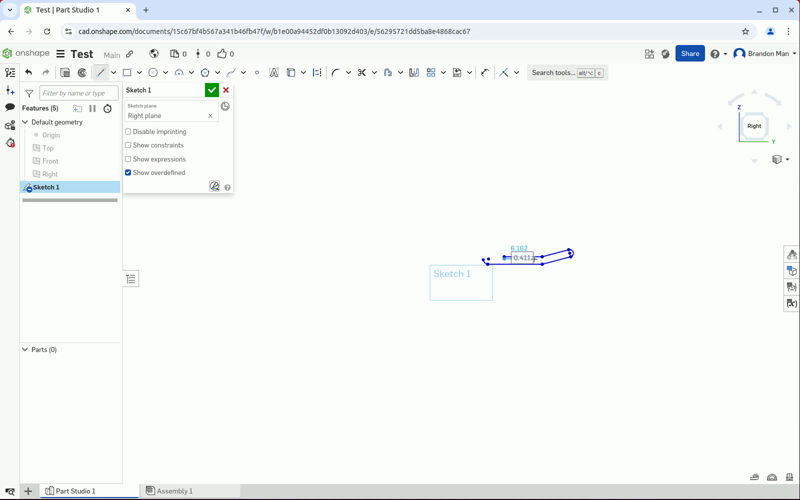
mouse_move(490, 258)
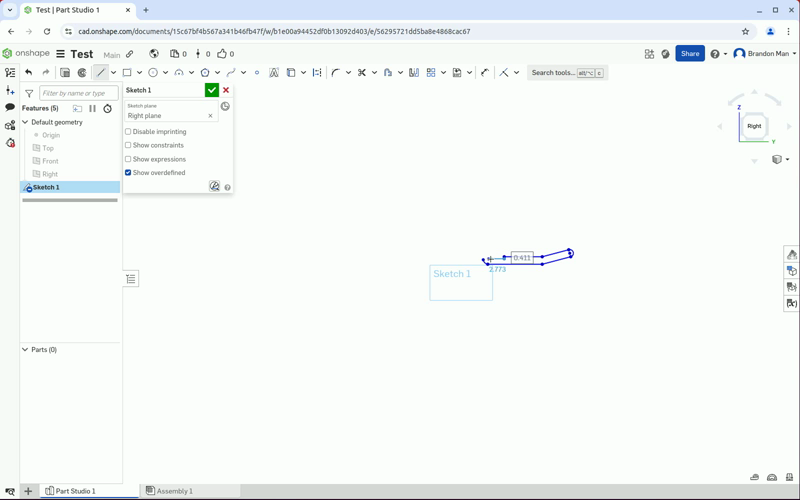
scroll(6)
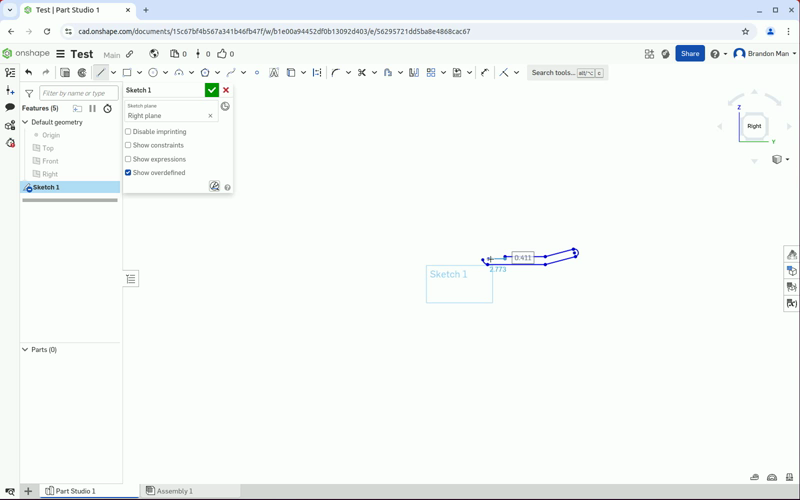
scroll(6)
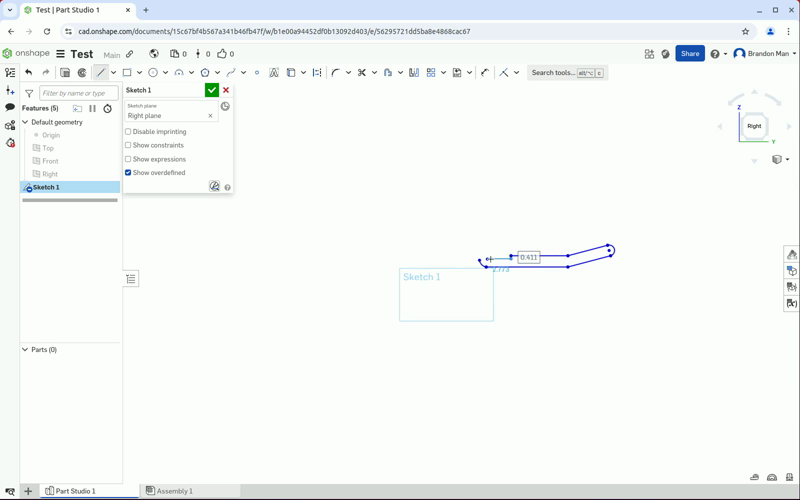
scroll(6)
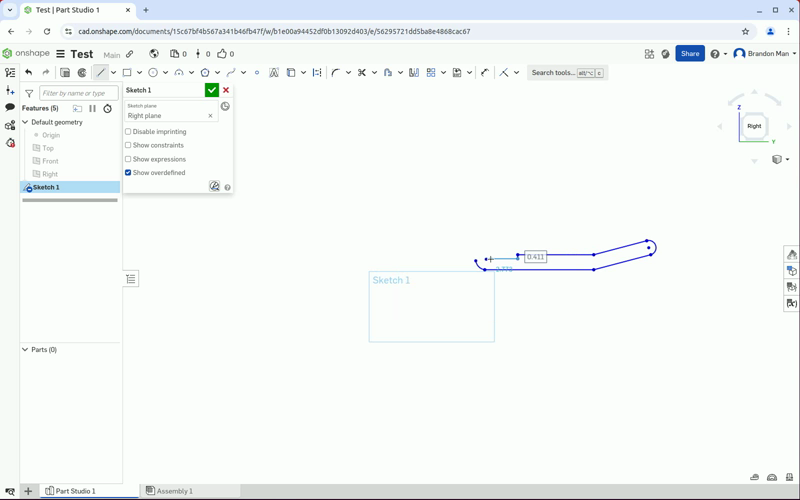
scroll(6)
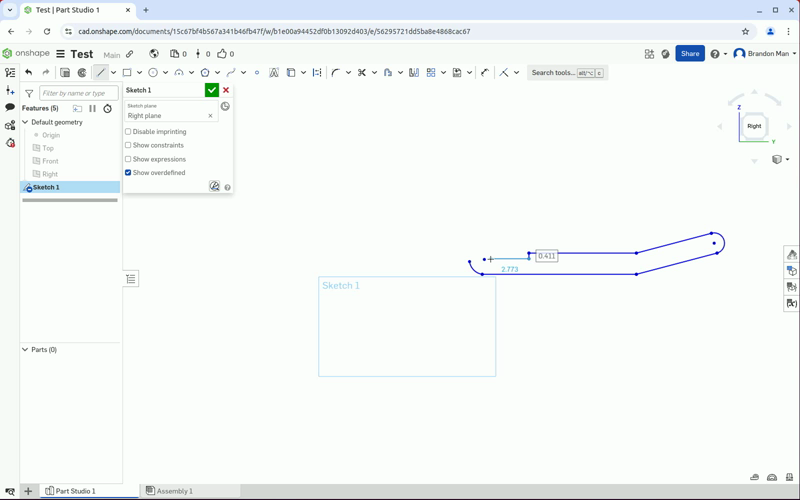
scroll(6)
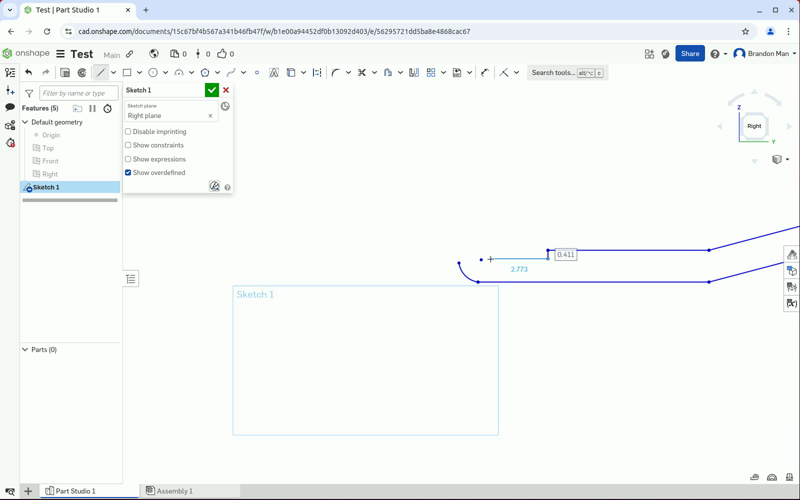
scroll(6)
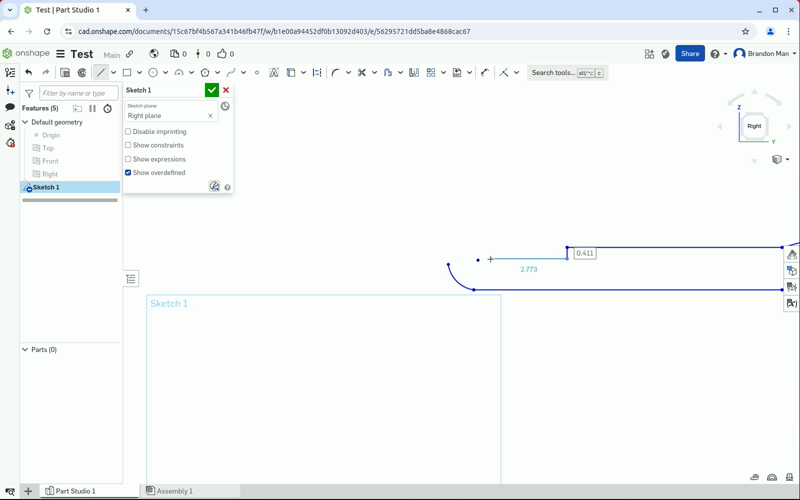
scroll(6)
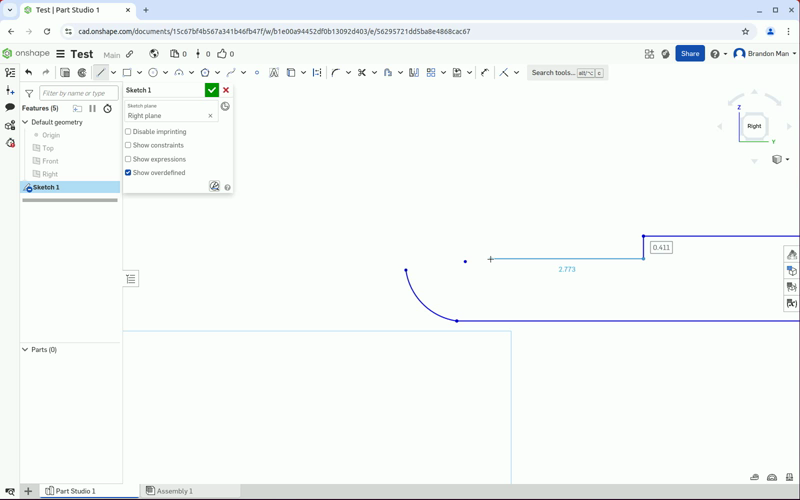
click(490, 258)
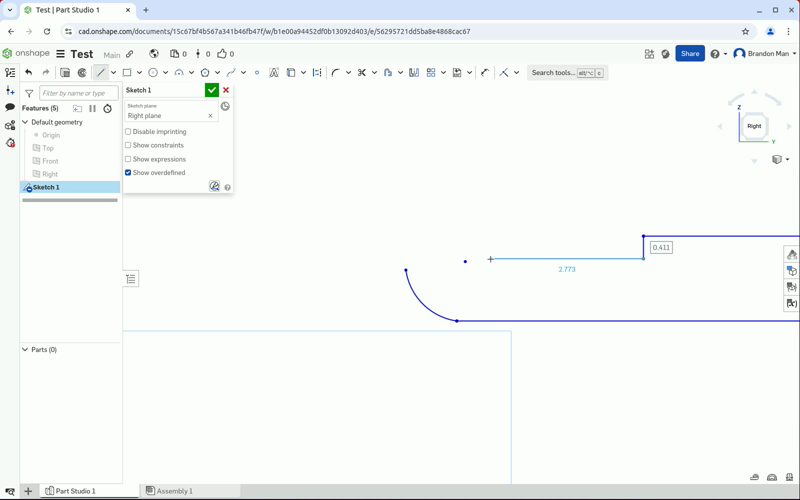
scroll(-6)
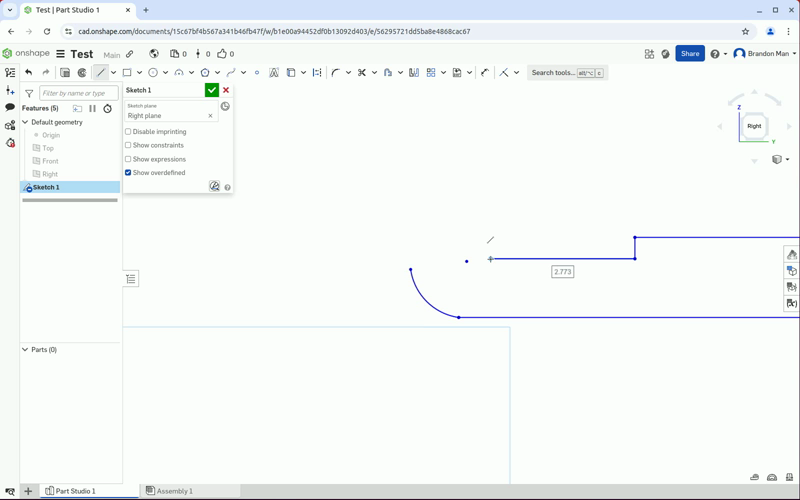
scroll(-6)
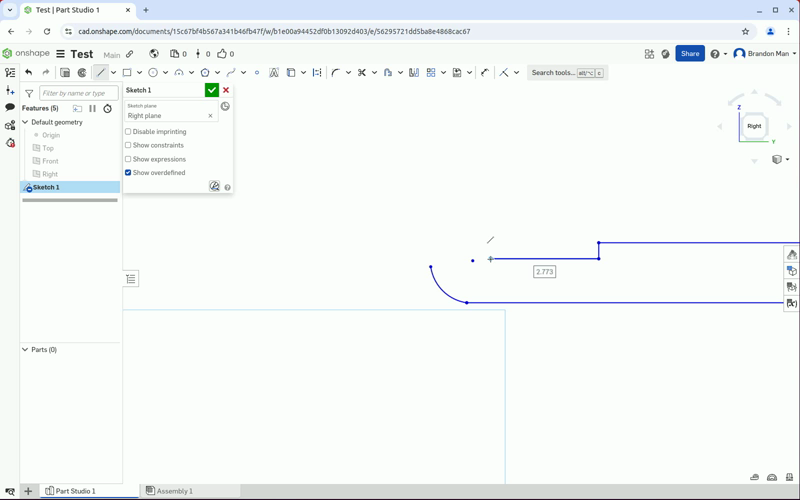
scroll(-6)
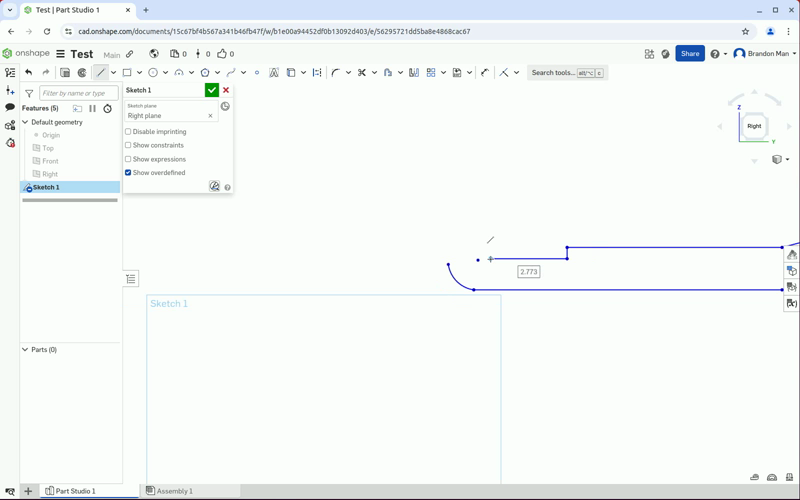
scroll(-6)
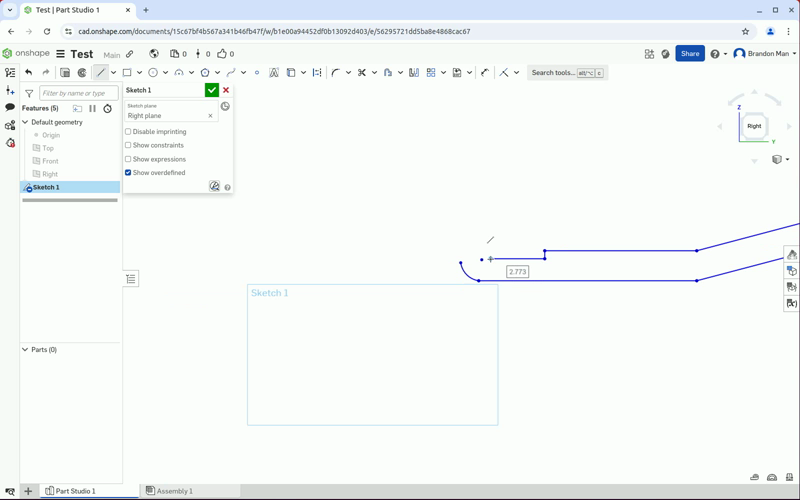
scroll(-6)
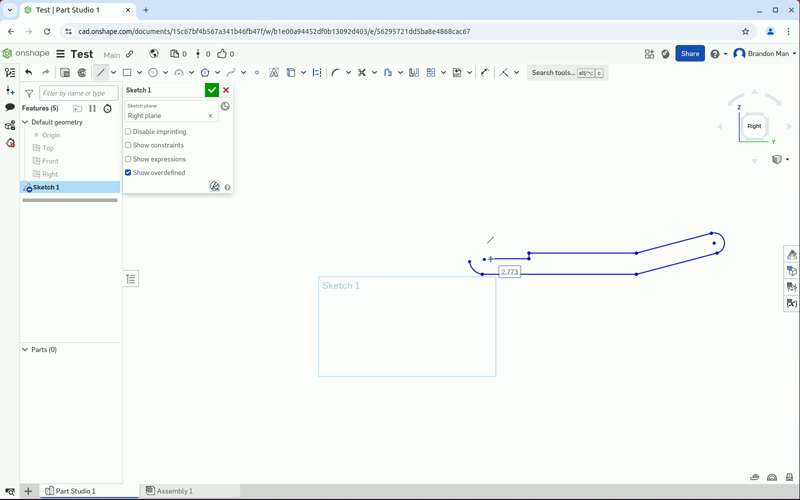
scroll(-6)
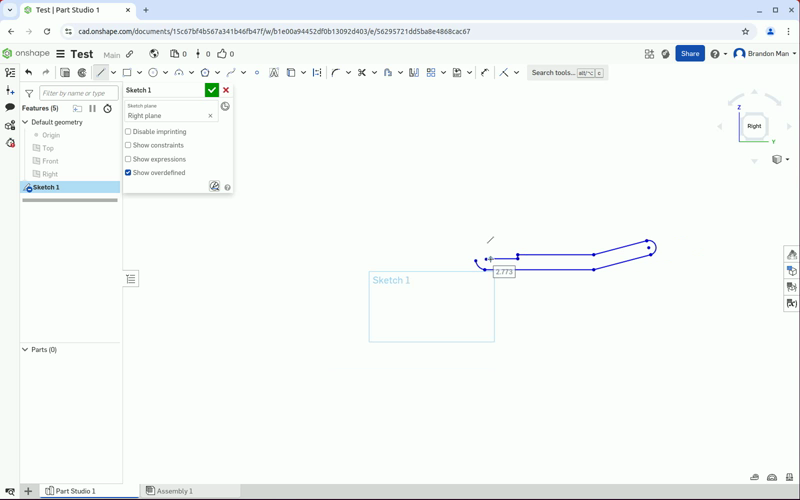
scroll(-6)
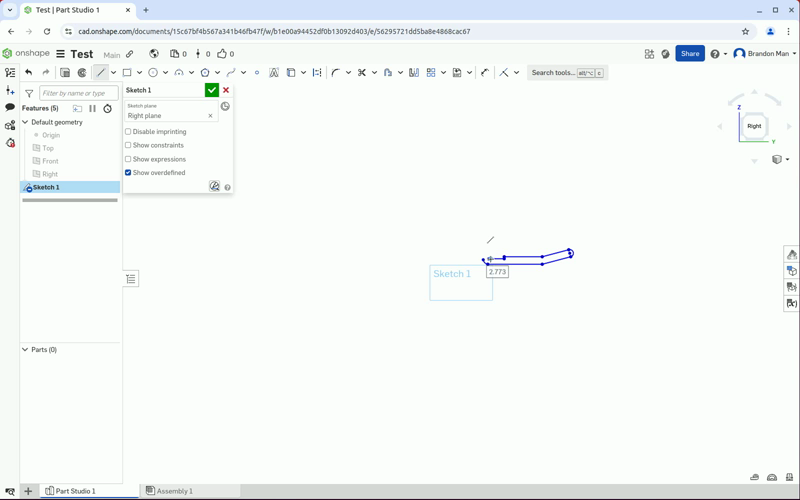
key_up(shift)
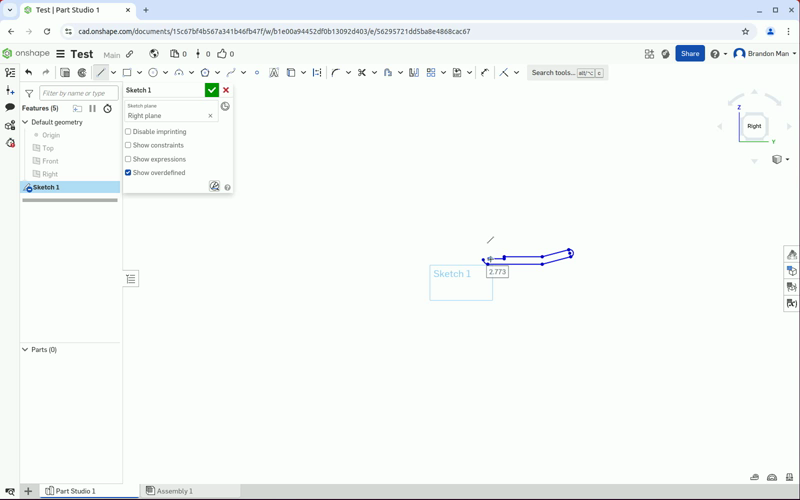
key(esc)
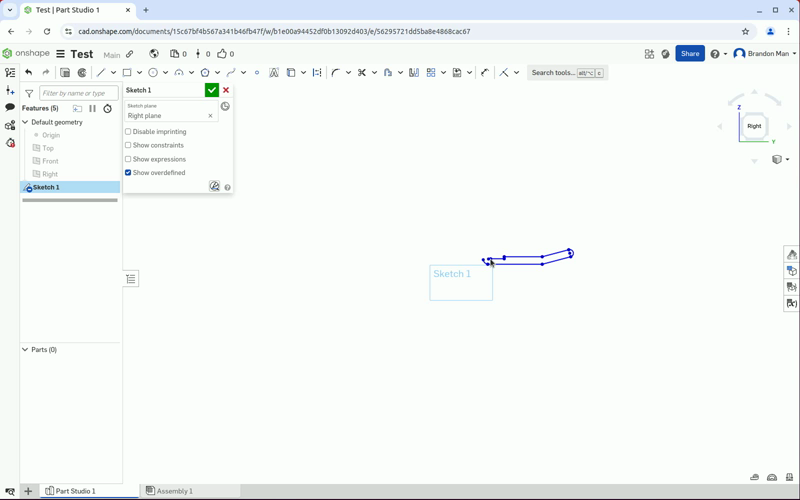
key(a)
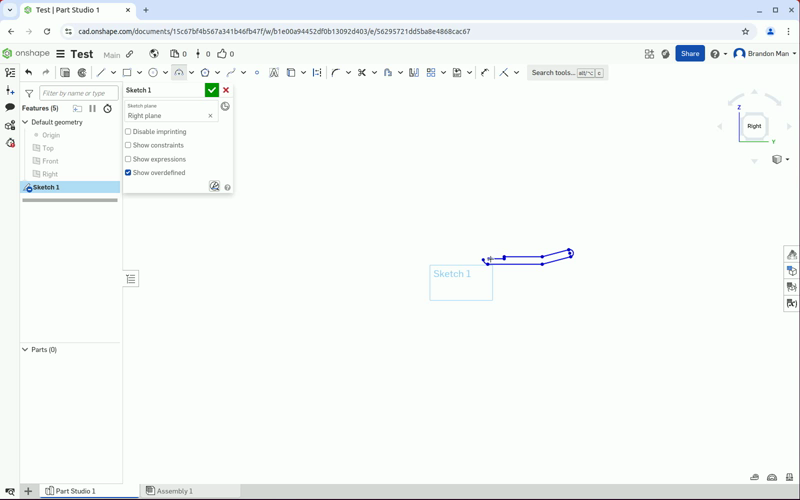
mouse_move(490, 258)
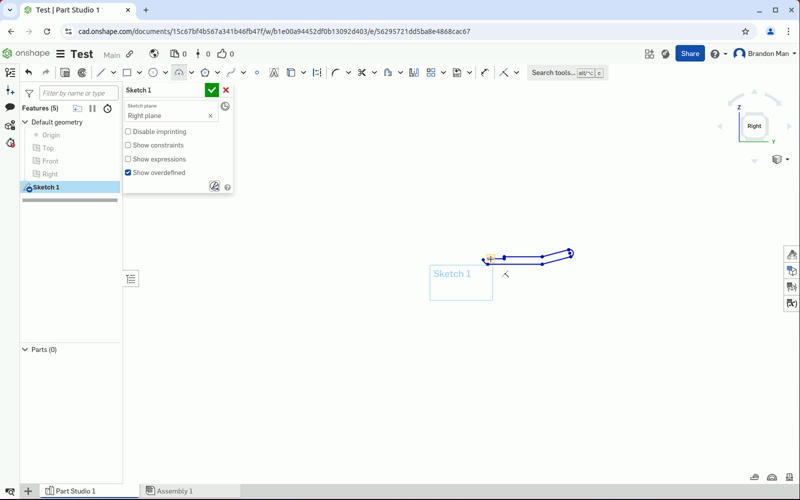
scroll(6)
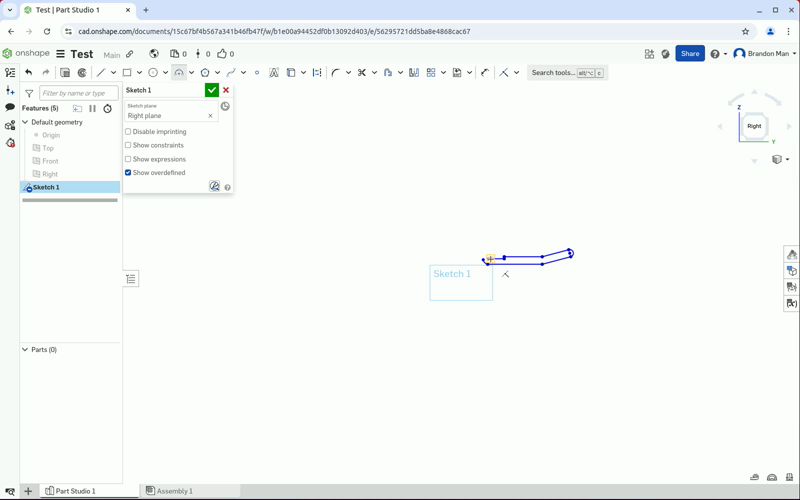
scroll(6)
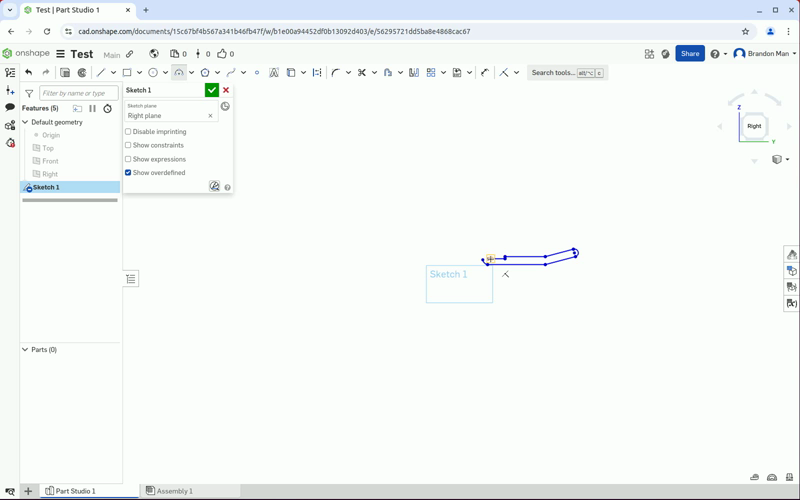
scroll(6)
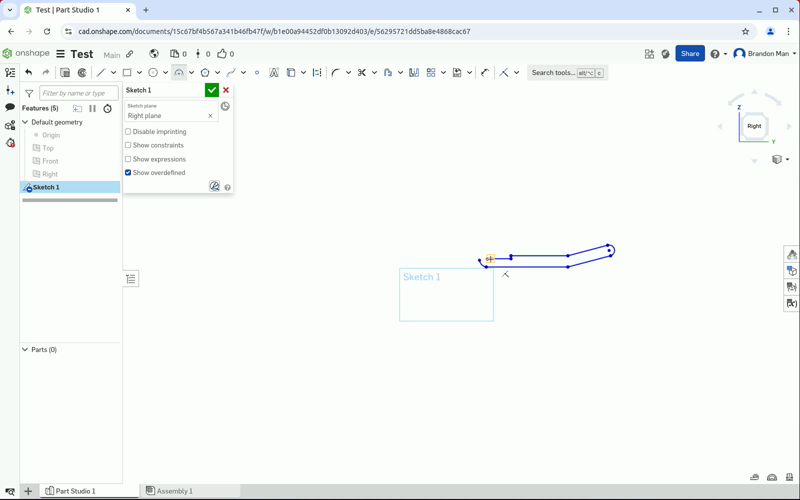
scroll(6)
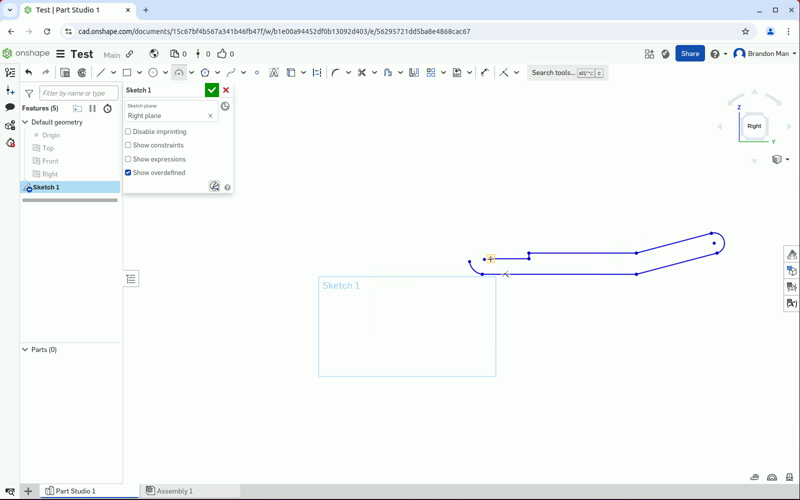
scroll(6)
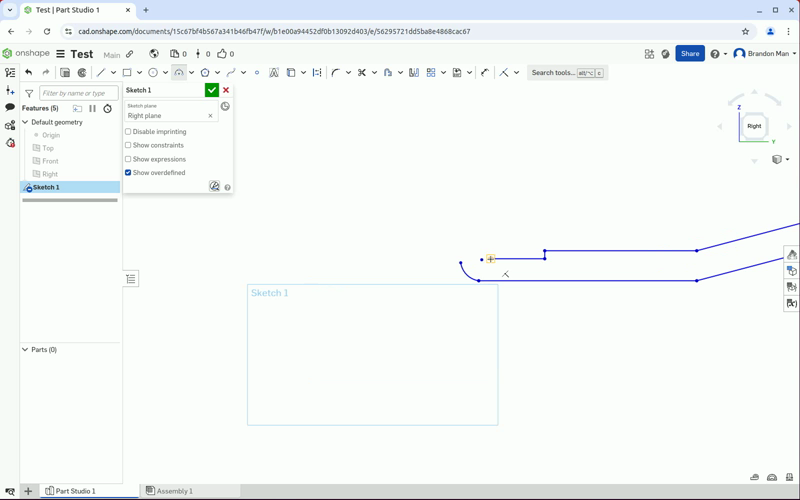
scroll(6)
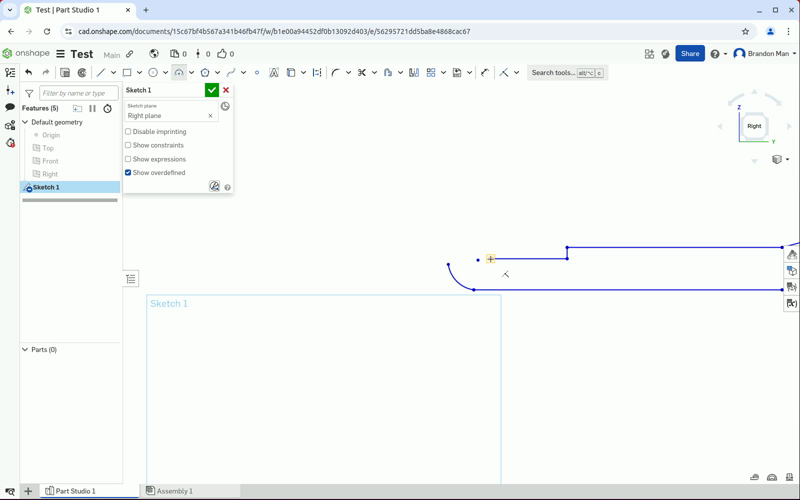
scroll(6)
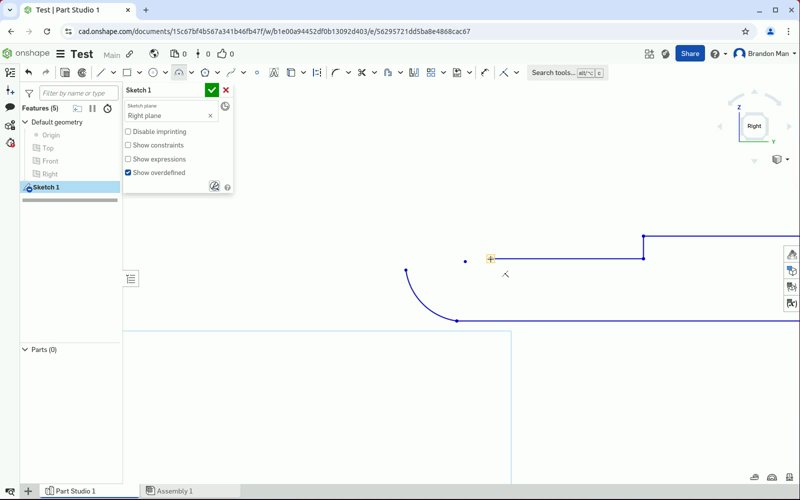
click(490, 258)
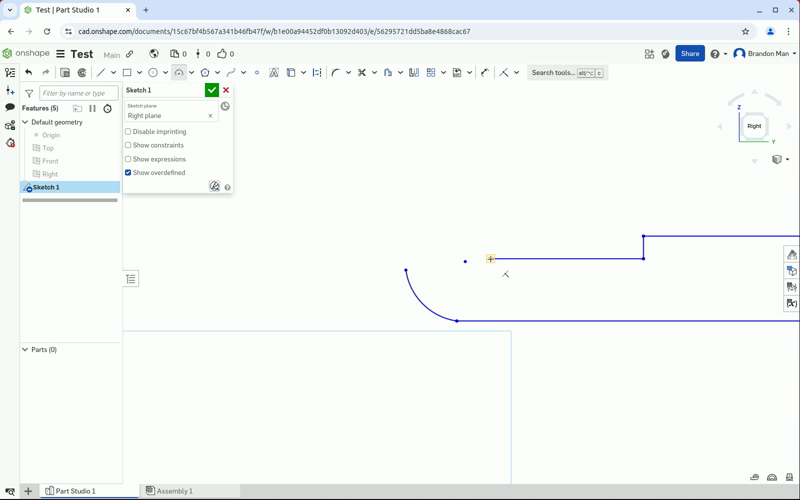
scroll(-6)
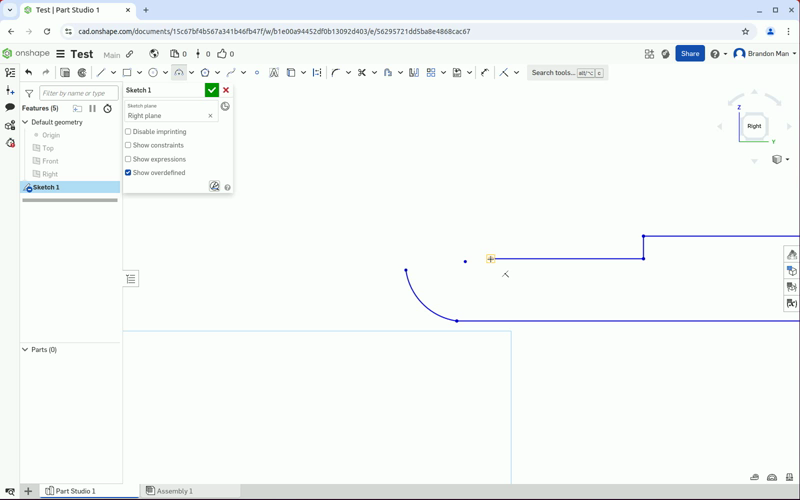
scroll(-6)
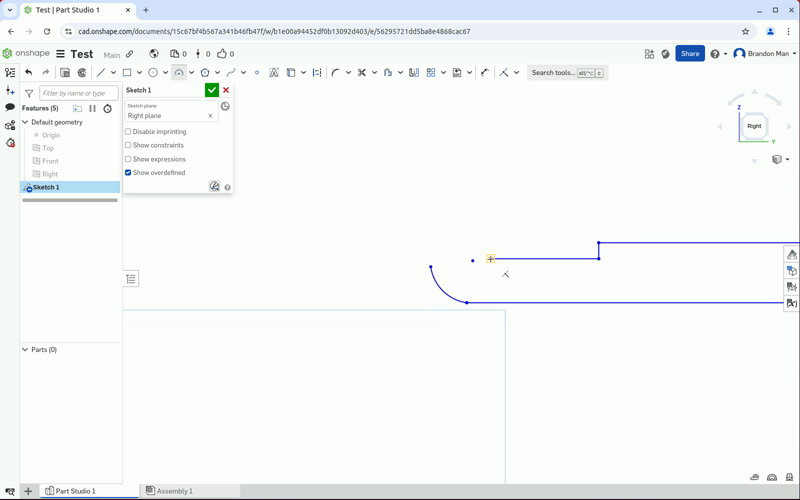
scroll(-6)
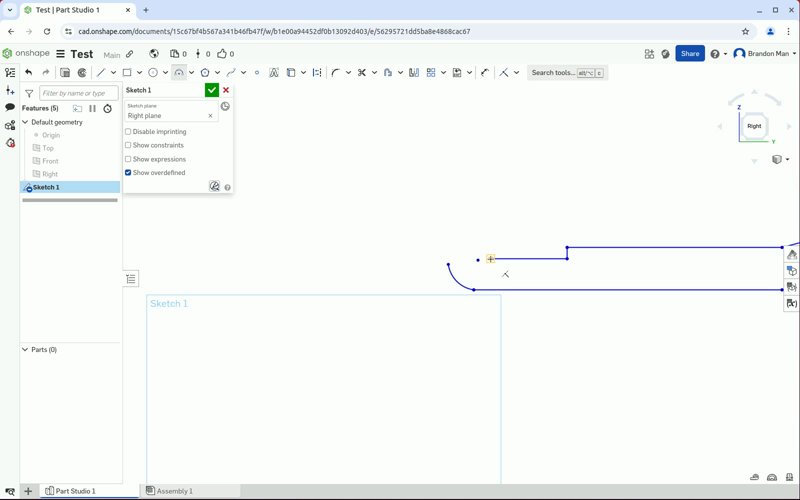
scroll(-6)
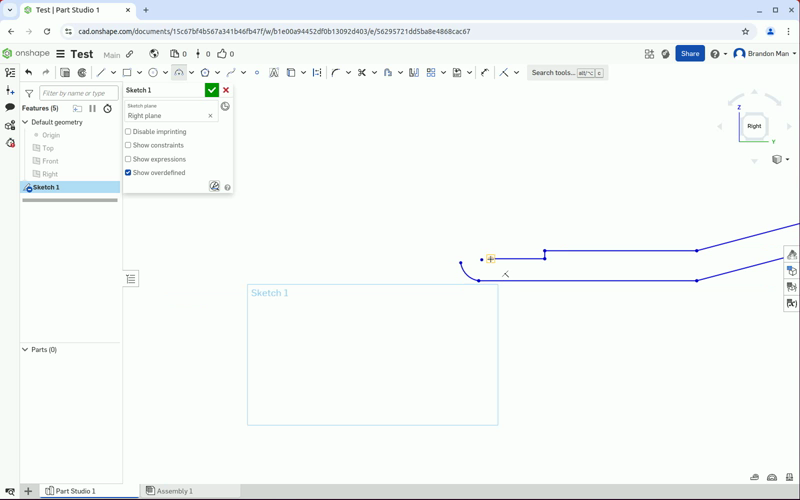
scroll(-6)
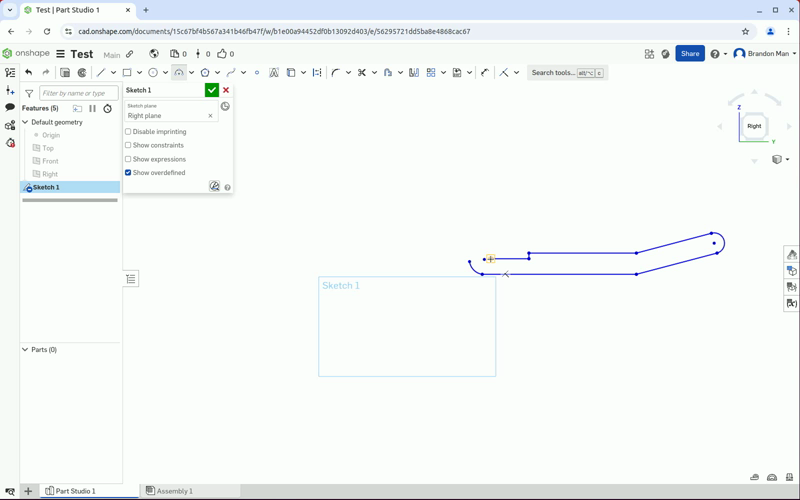
scroll(-6)
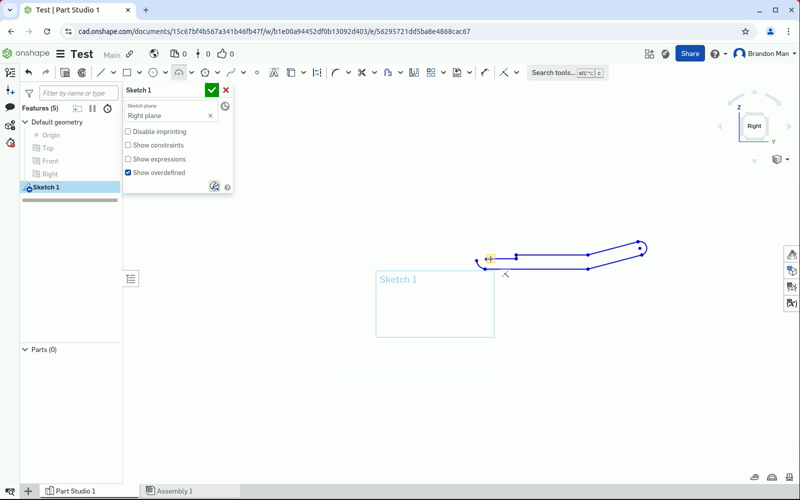
scroll(-6)
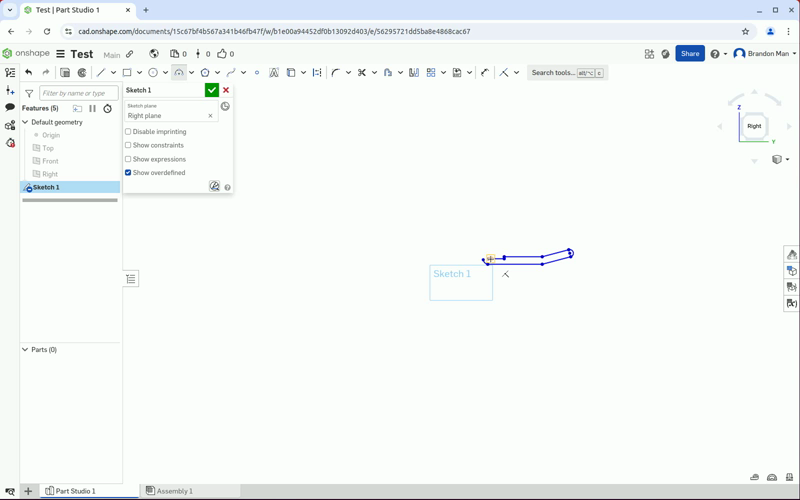
key_down(shift)
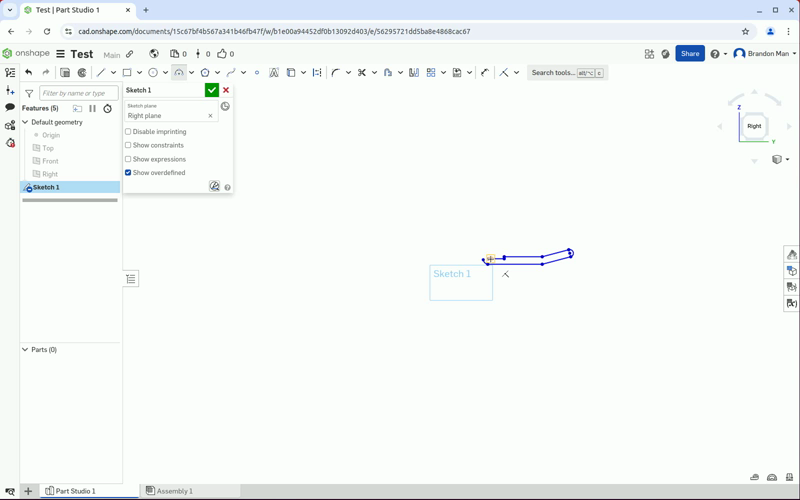
mouse_move(487, 255)
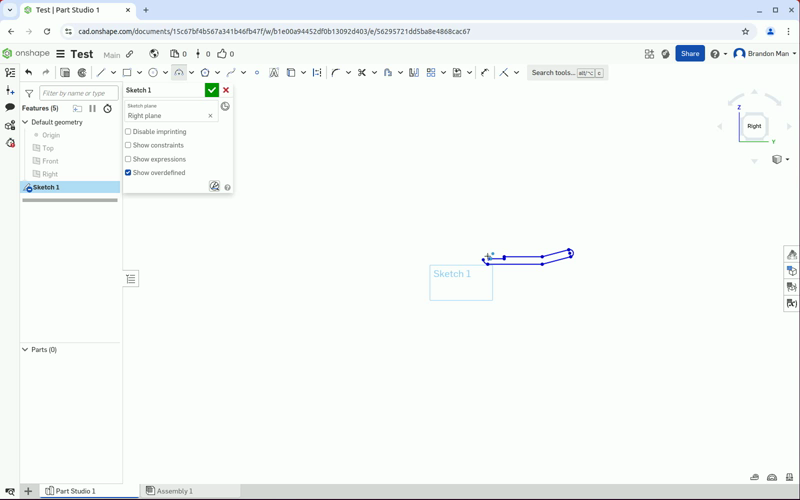
scroll(6)
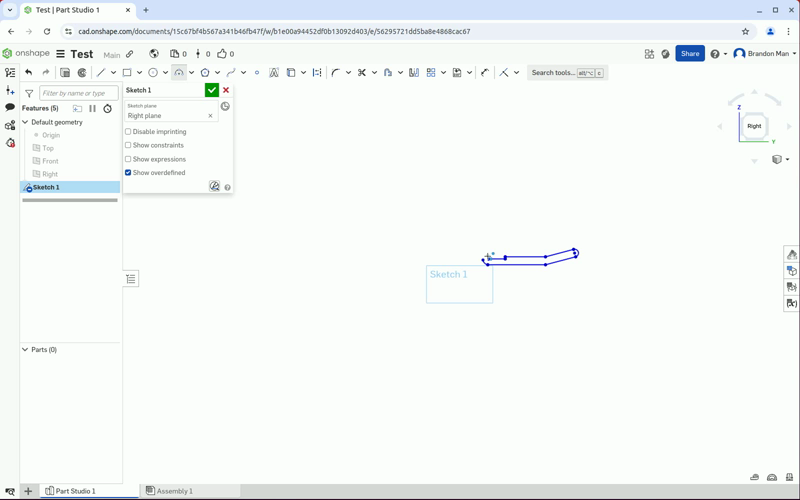
scroll(6)
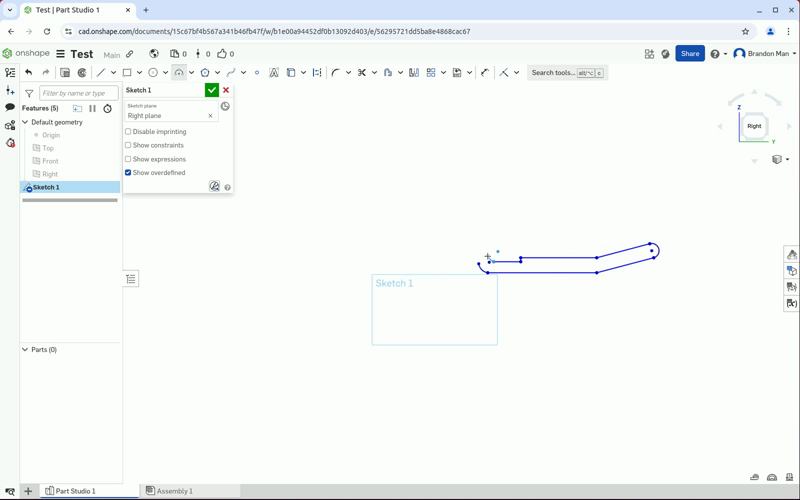
scroll(6)
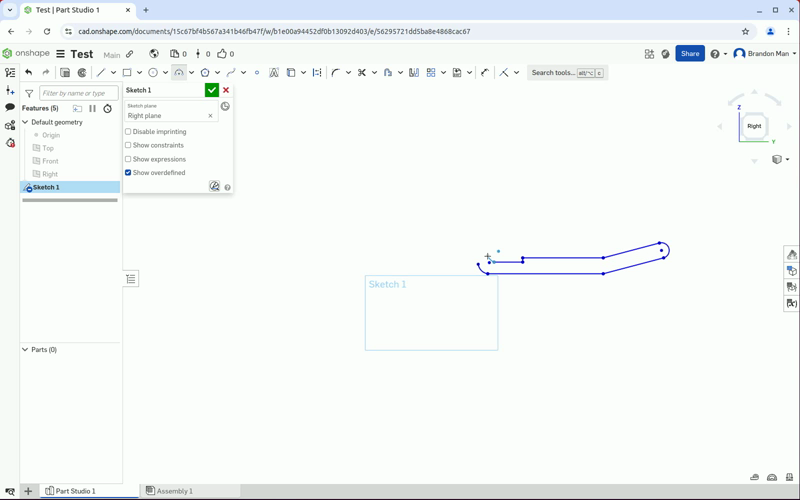
scroll(6)
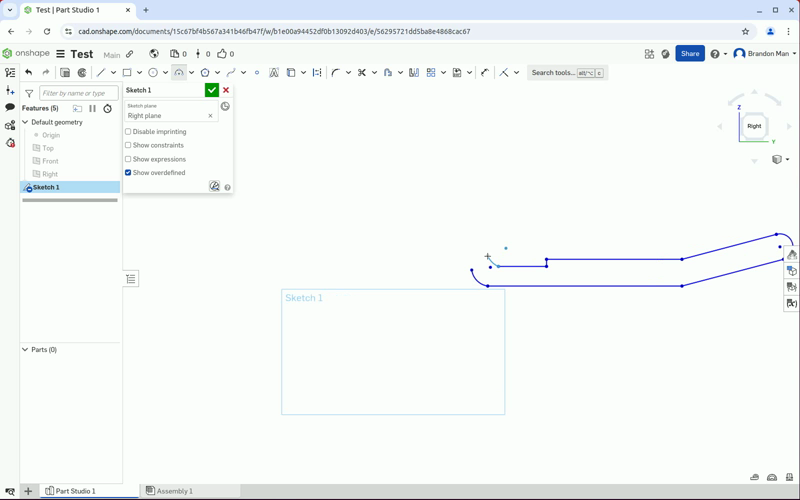
scroll(6)
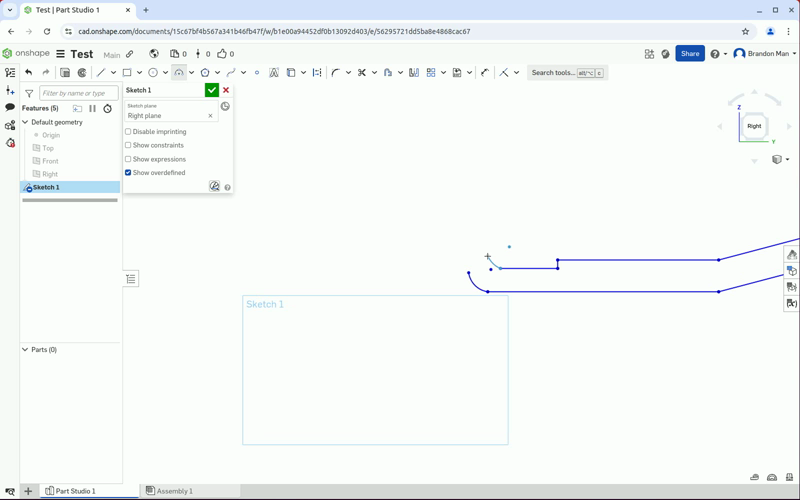
scroll(6)
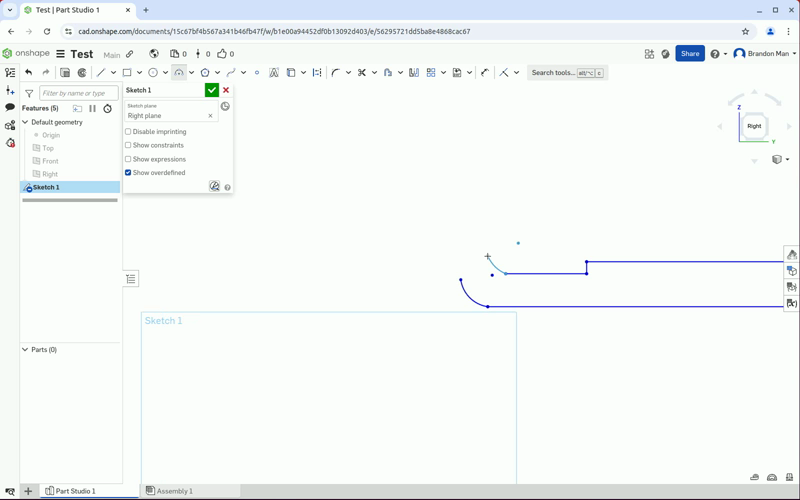
scroll(6)
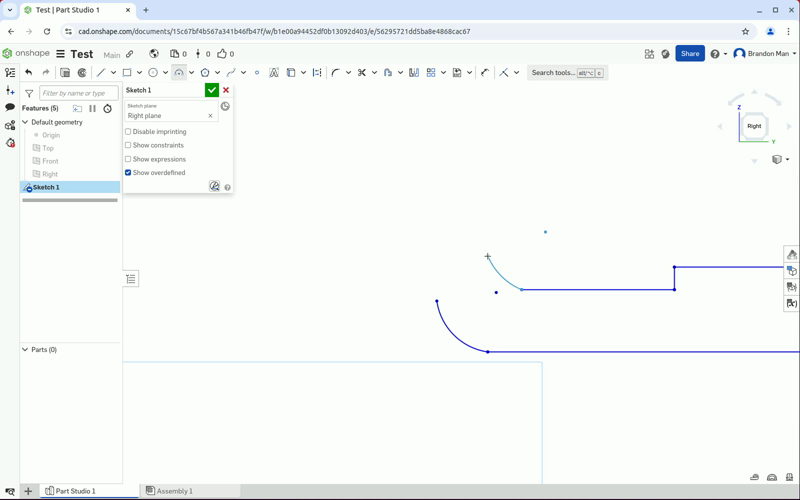
click(487, 255)
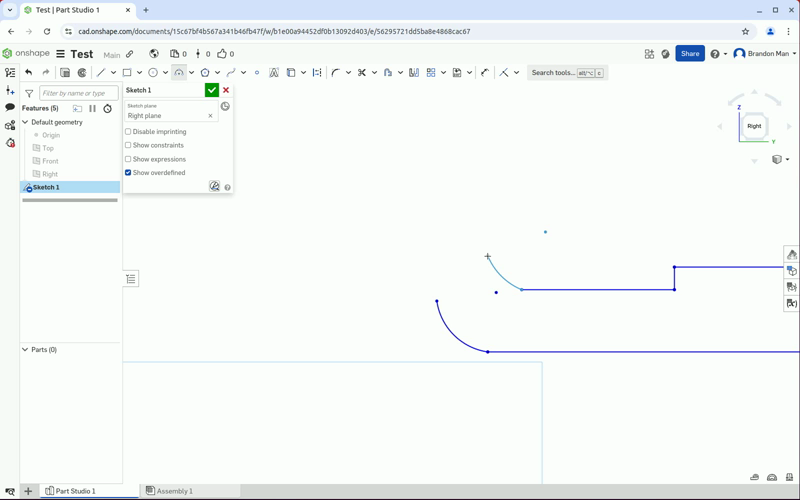
scroll(-6)
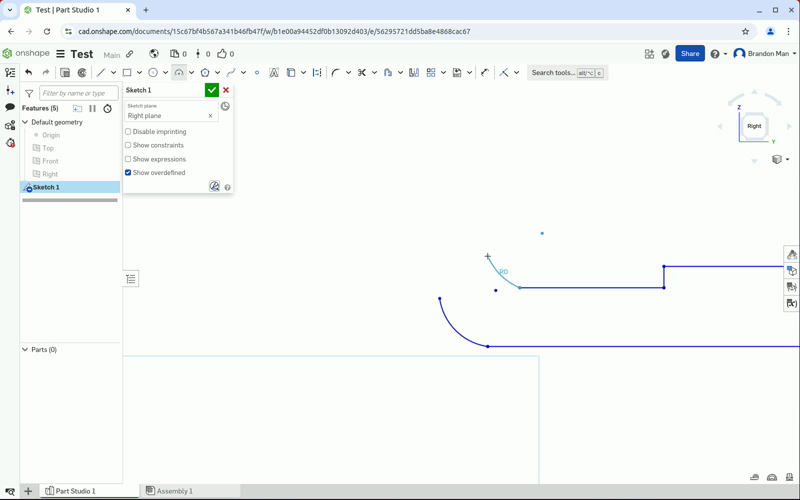
scroll(-6)
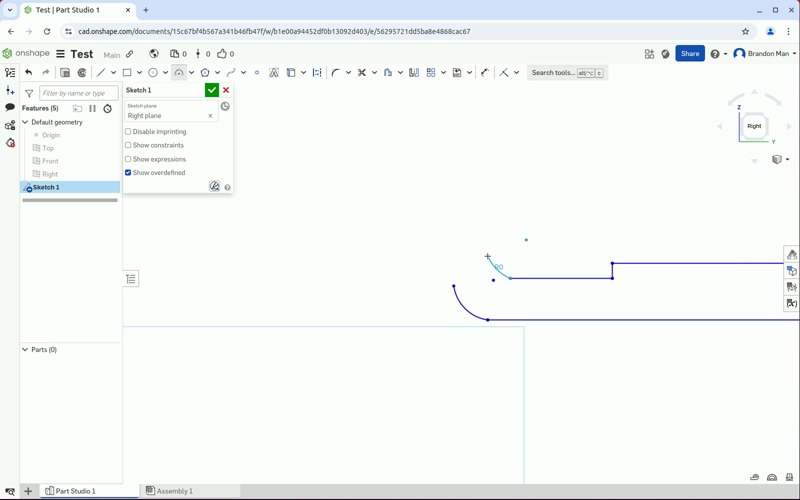
scroll(-6)
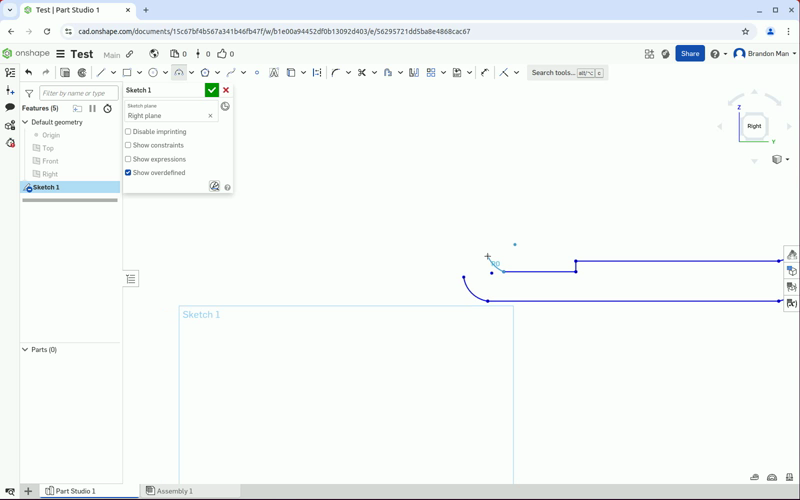
scroll(-6)
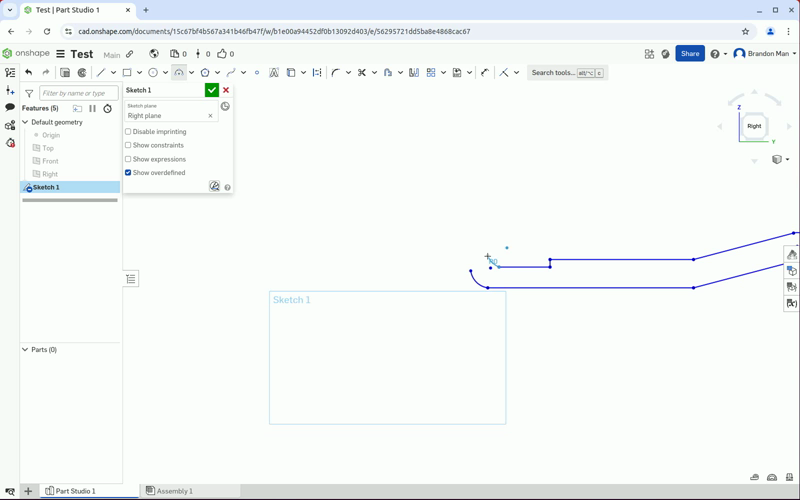
scroll(-6)
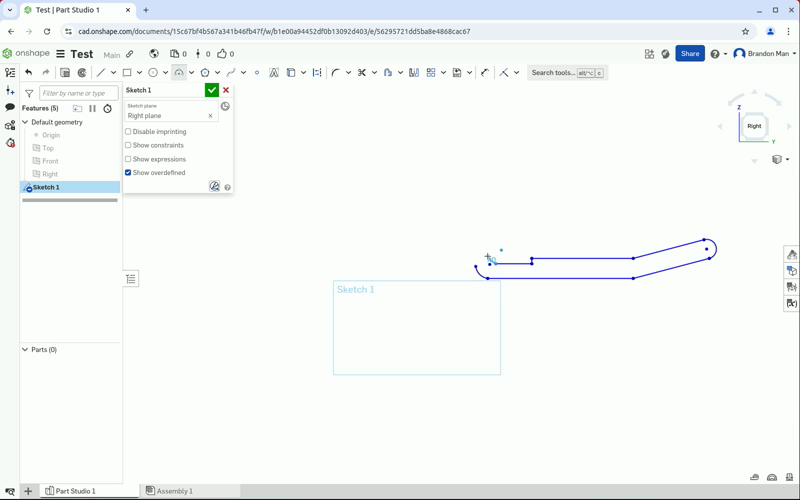
scroll(-6)
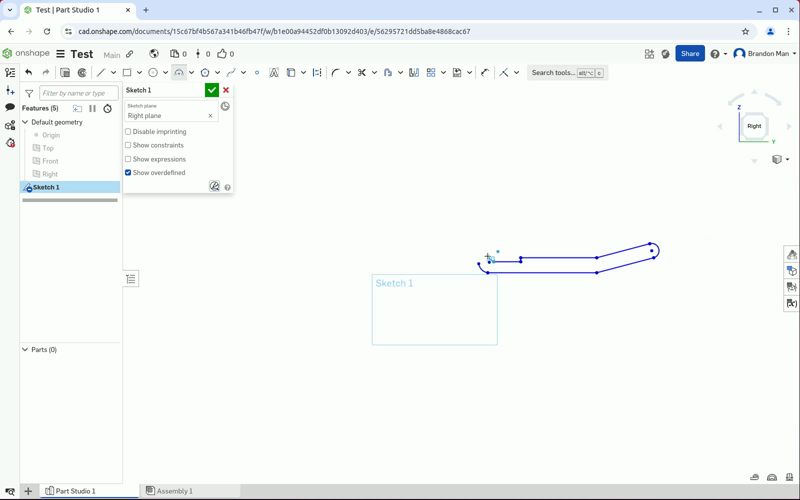
scroll(-6)
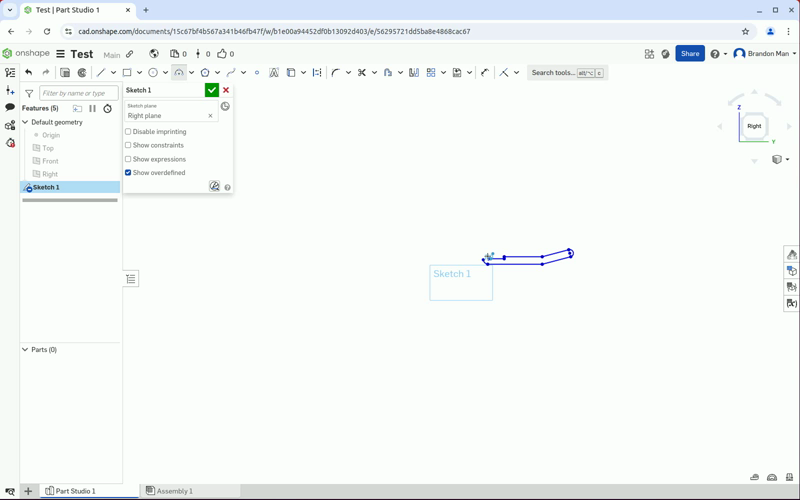
mouse_move(488, 257)
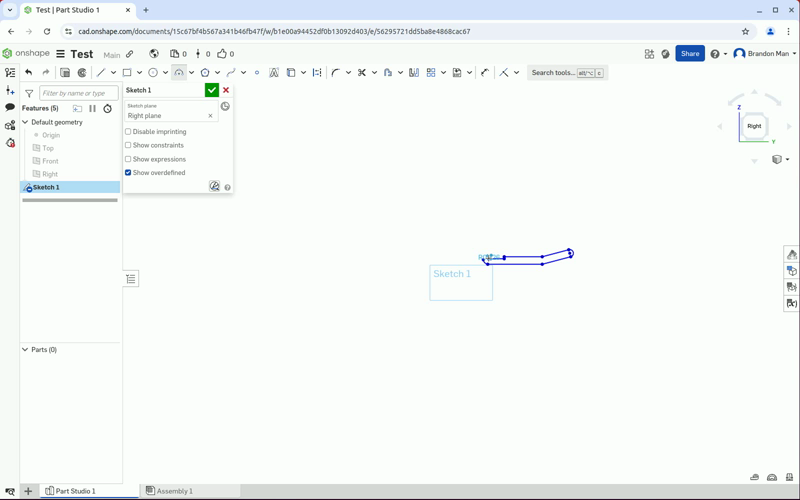
scroll(6)
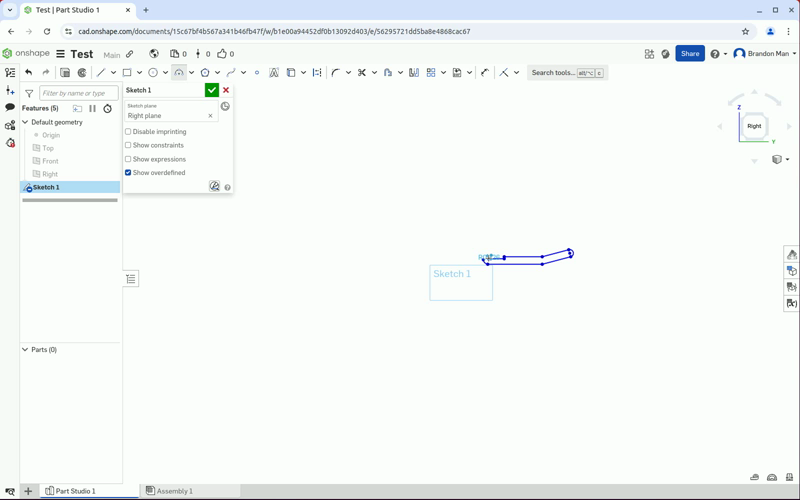
scroll(6)
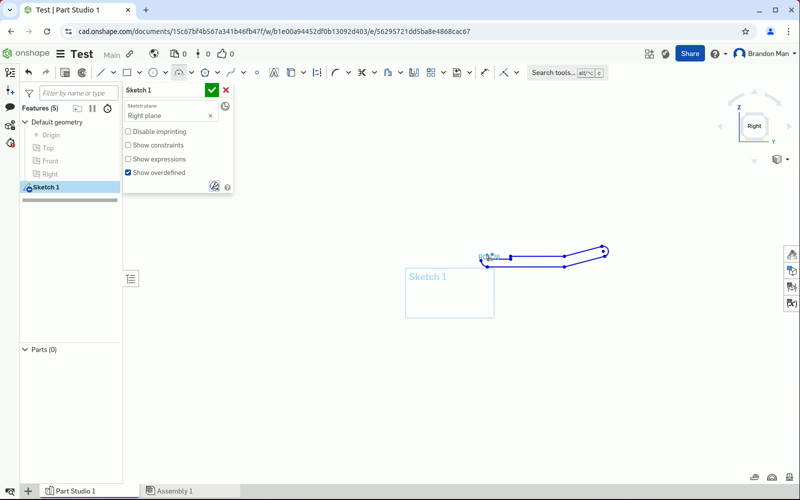
scroll(6)
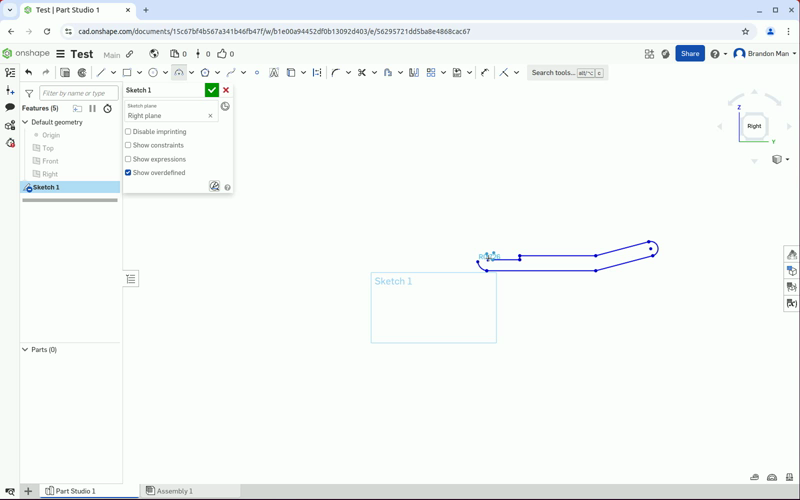
scroll(6)
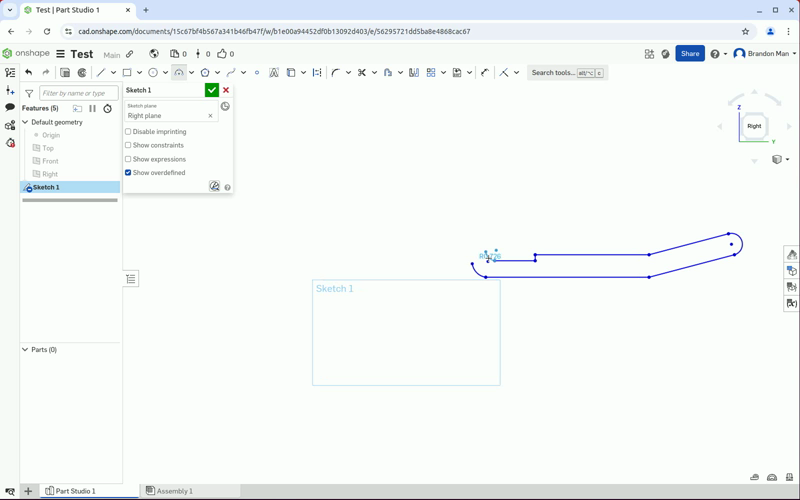
scroll(6)
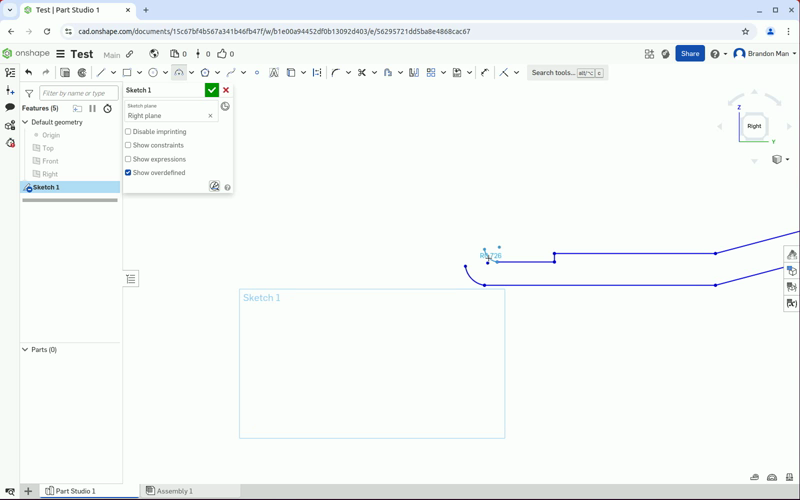
scroll(6)
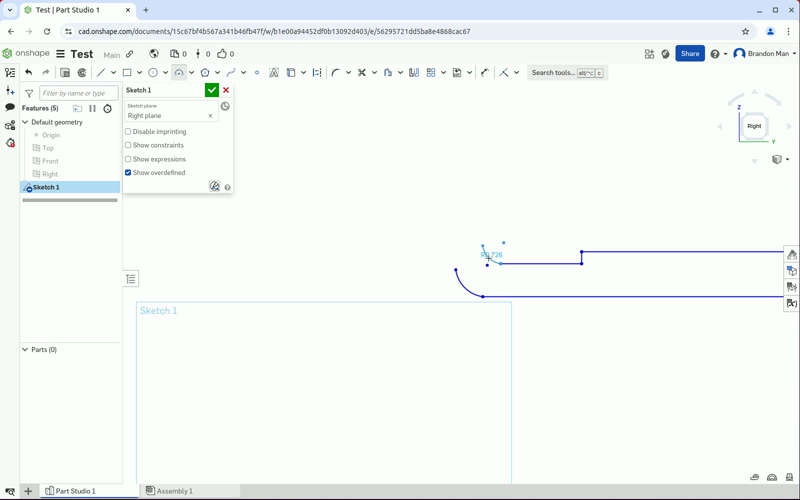
scroll(6)
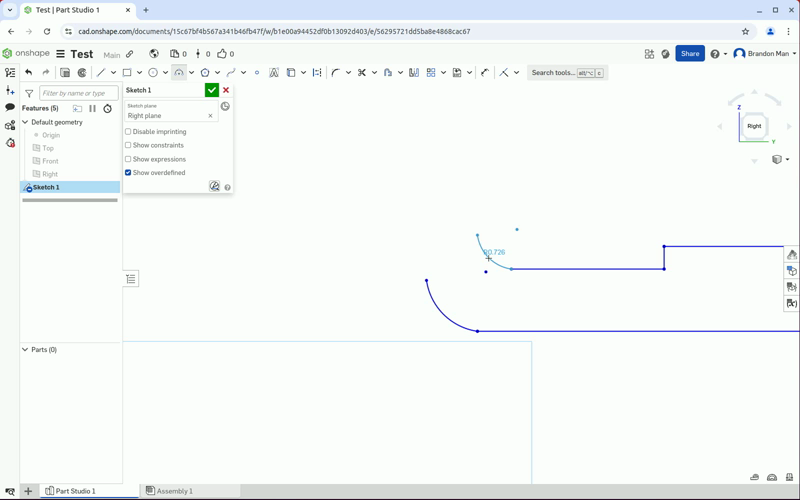
click(488, 257)
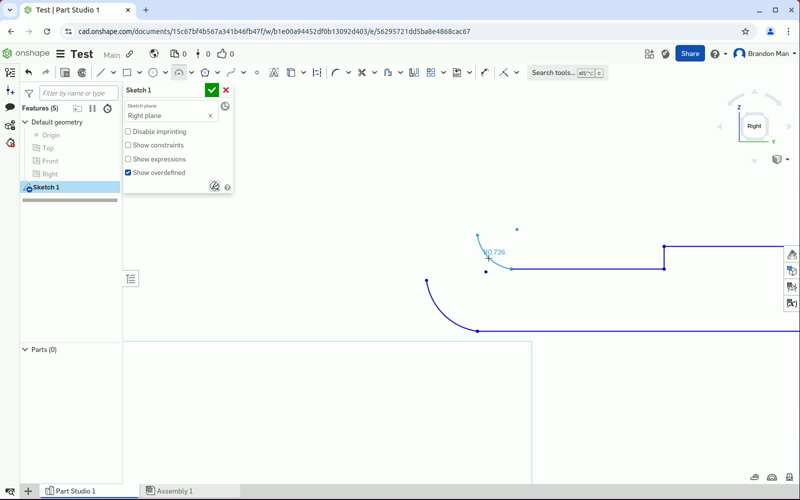
scroll(-6)
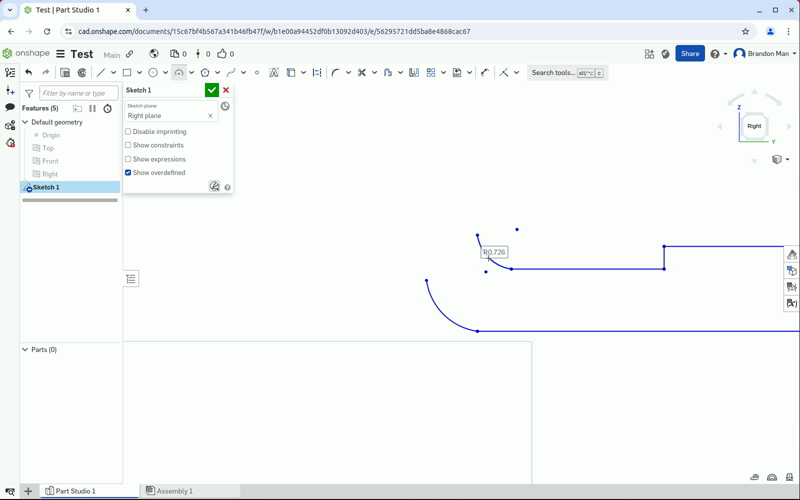
scroll(-6)
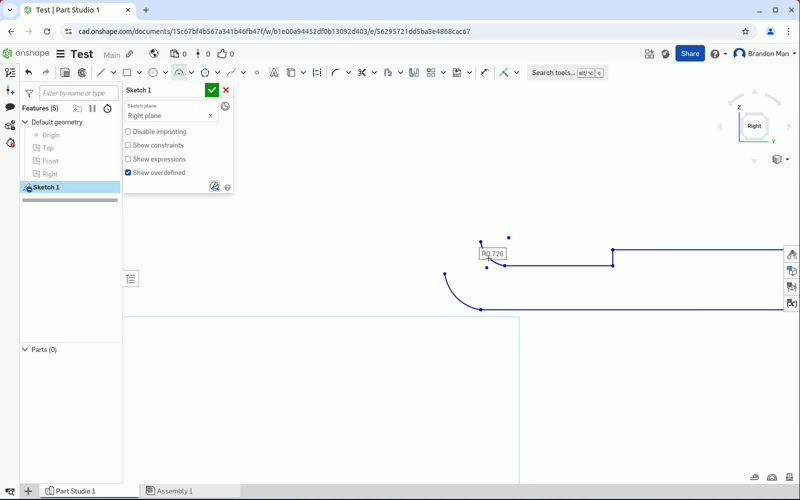
scroll(-6)
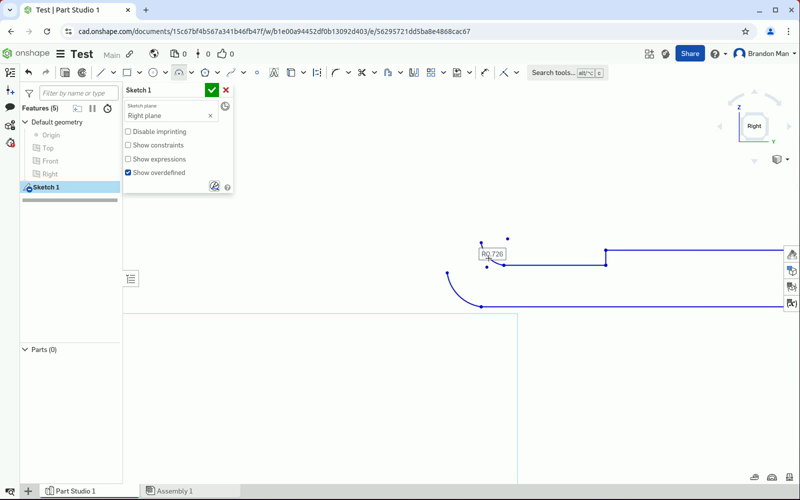
scroll(-6)
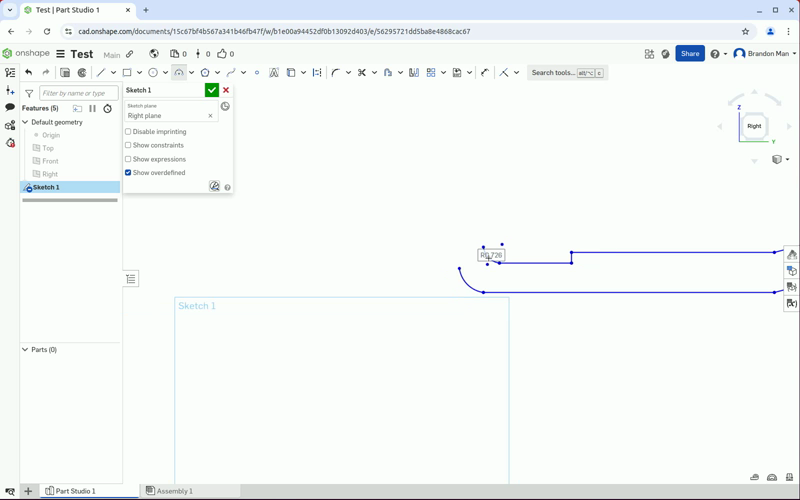
scroll(-6)
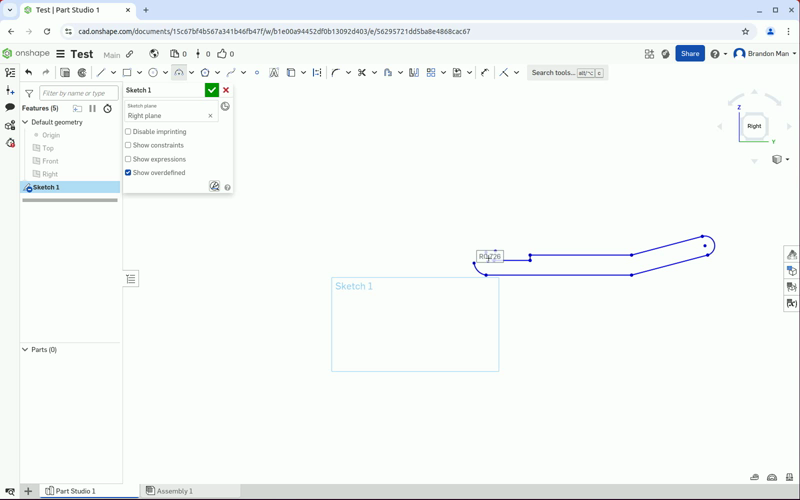
scroll(-6)
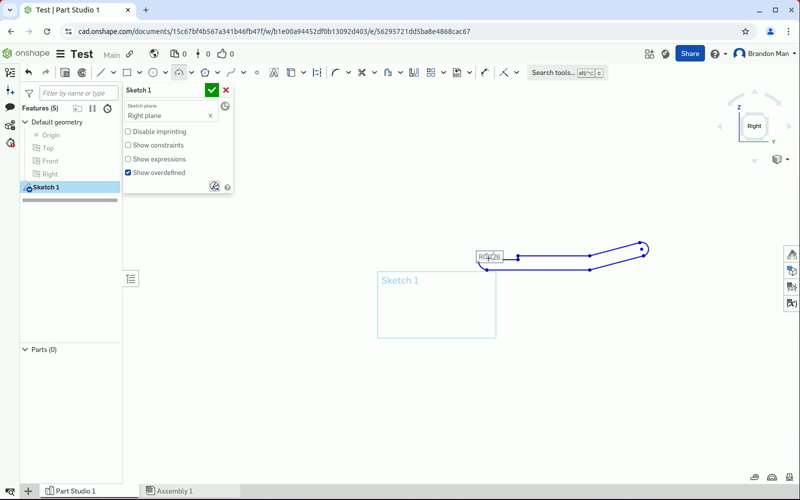
scroll(-6)
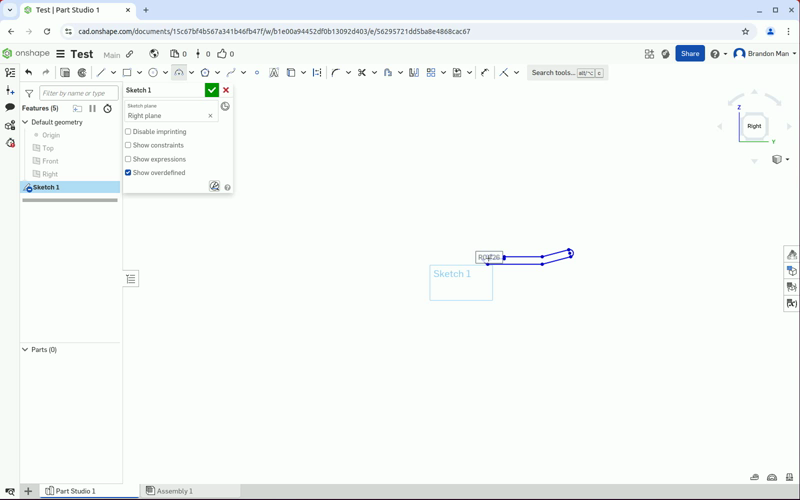
key_up(shift)
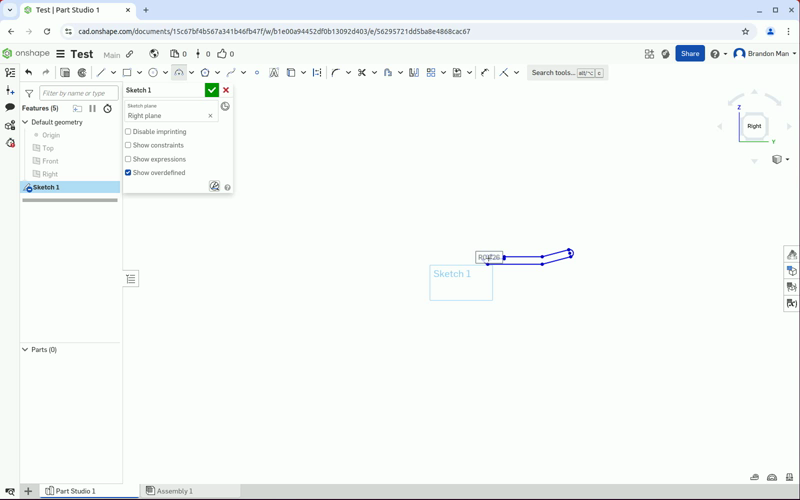
key(esc)
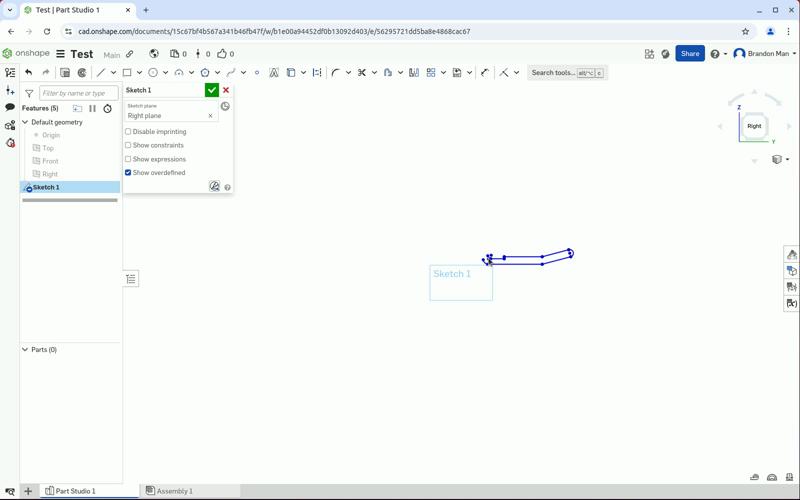
key(l)
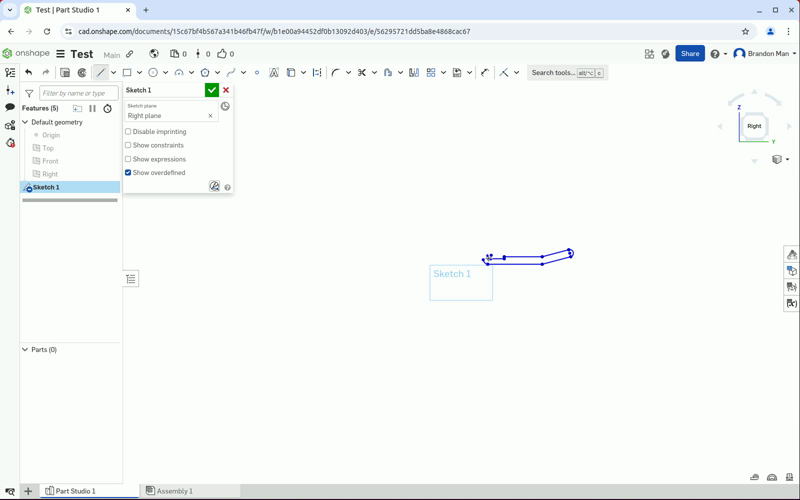
mouse_move(487, 255)
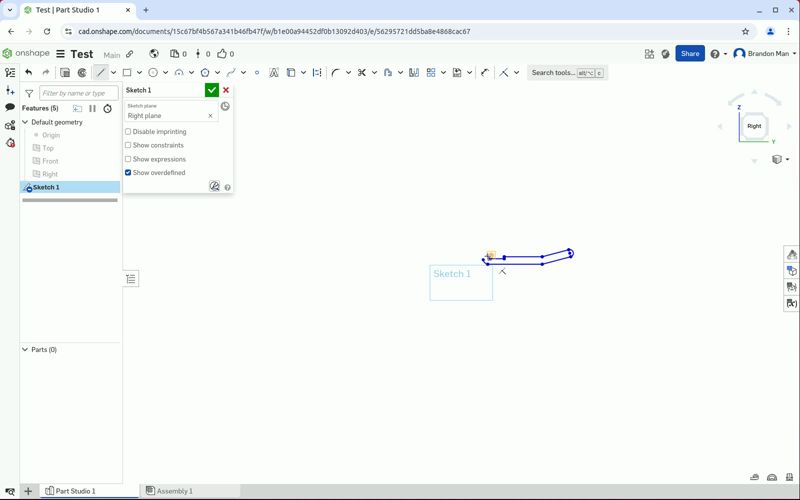
scroll(6)
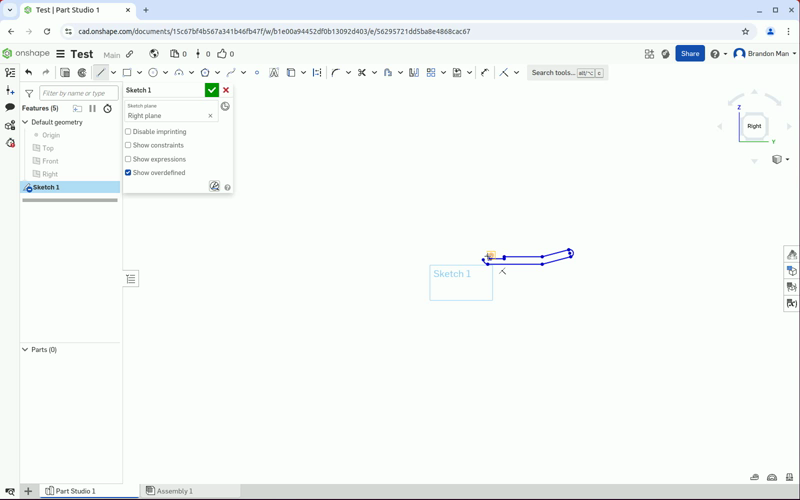
scroll(6)
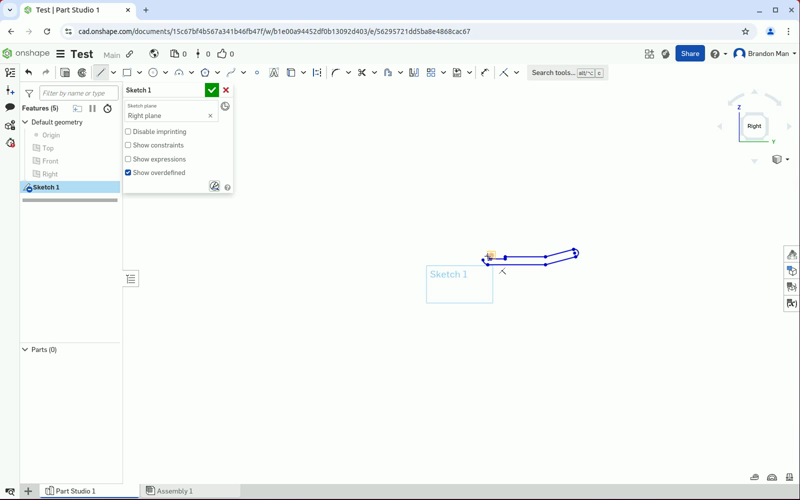
scroll(6)
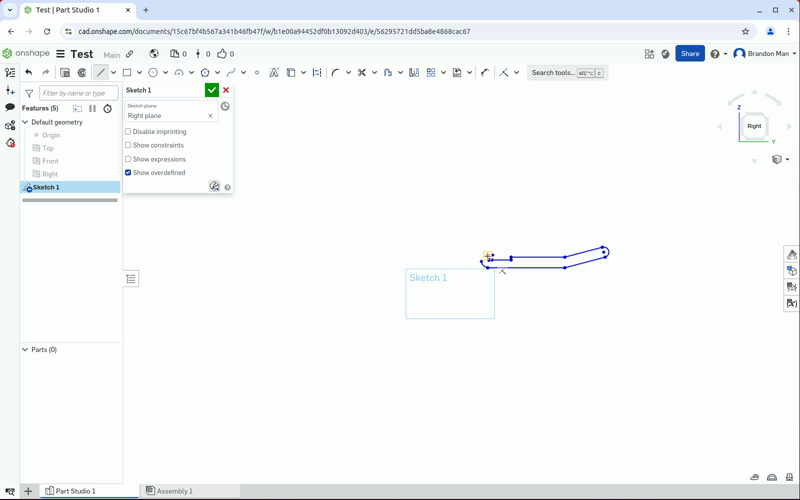
scroll(6)
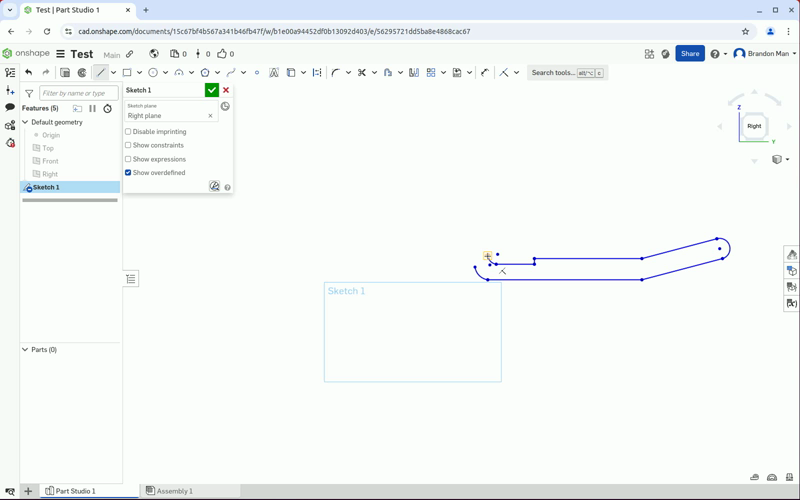
scroll(6)
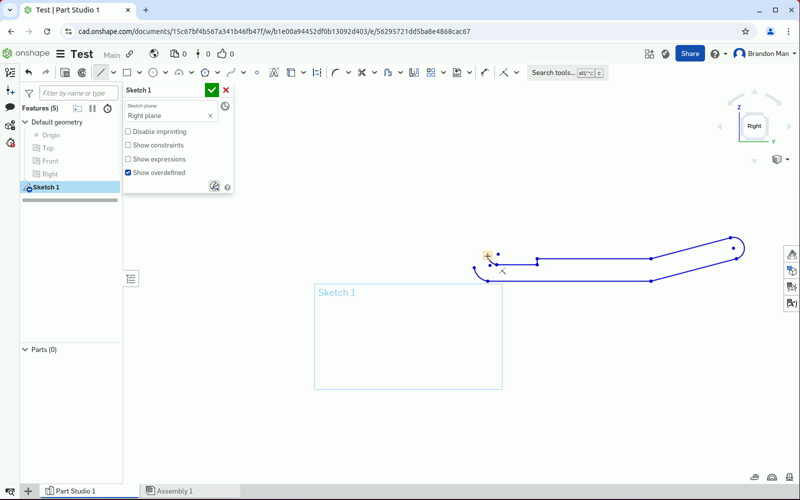
scroll(6)
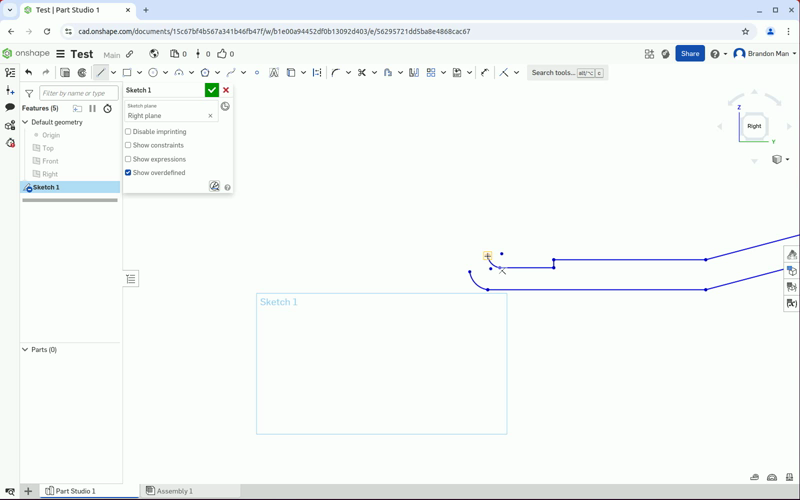
scroll(6)
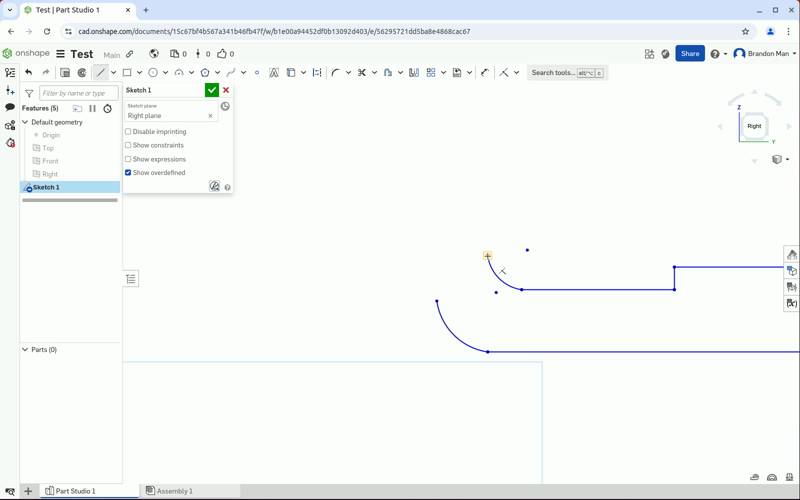
click(487, 255)
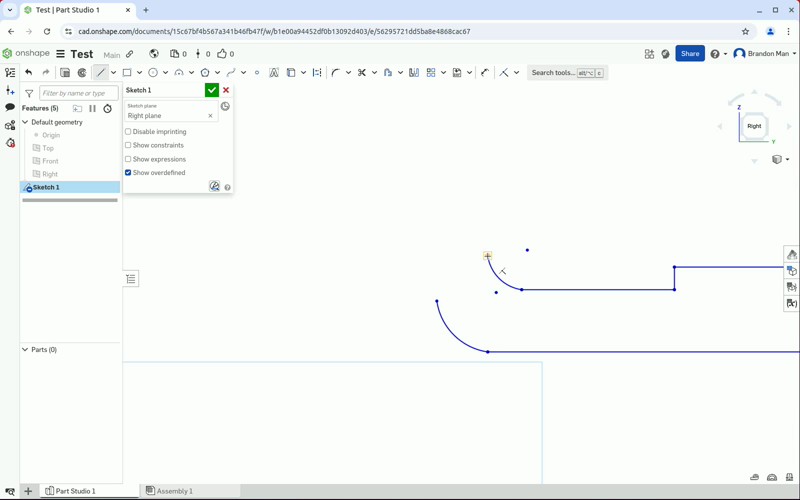
scroll(-6)
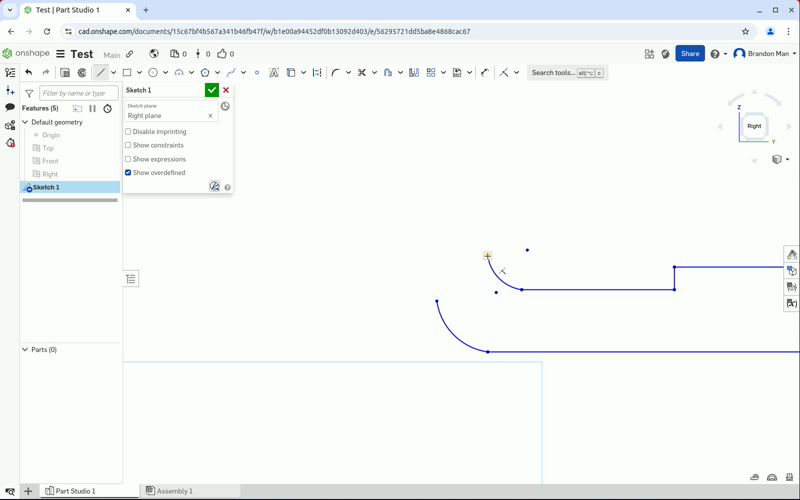
scroll(-6)
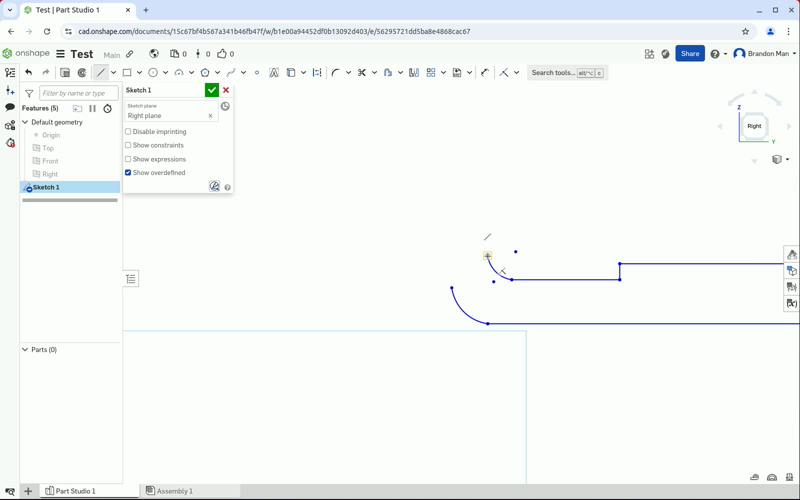
scroll(-6)
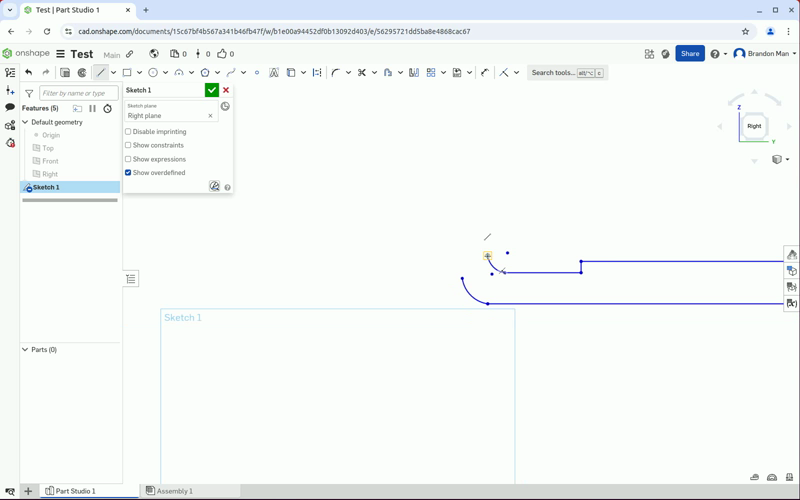
scroll(-6)
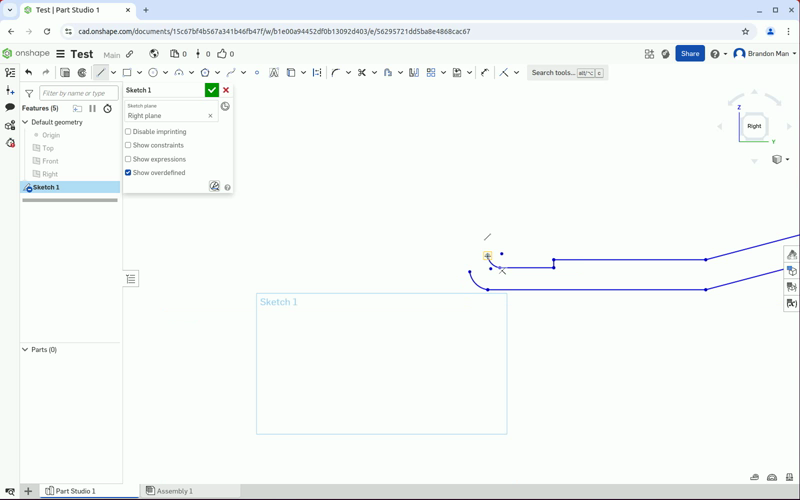
scroll(-6)
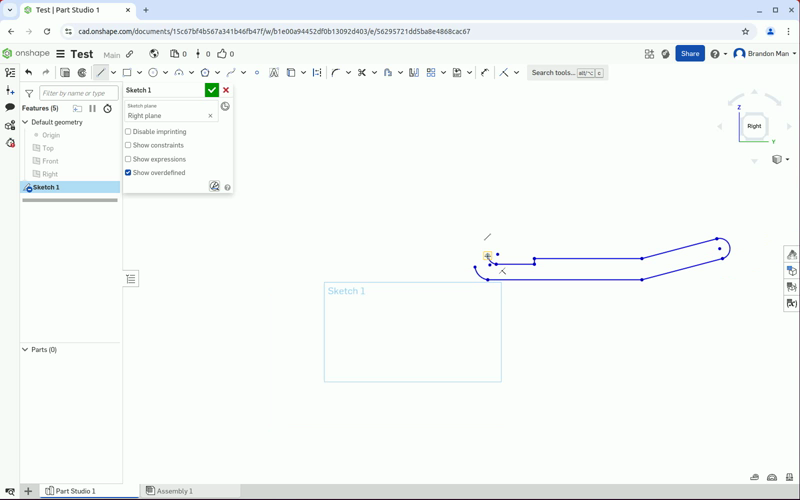
scroll(-6)
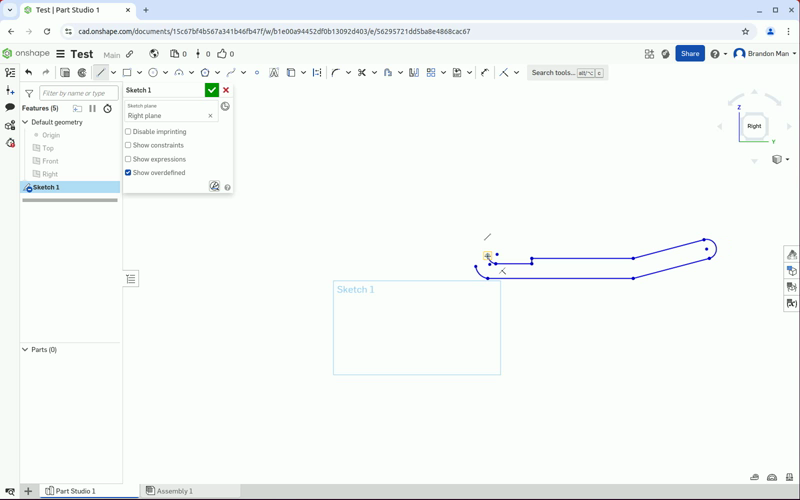
scroll(-6)
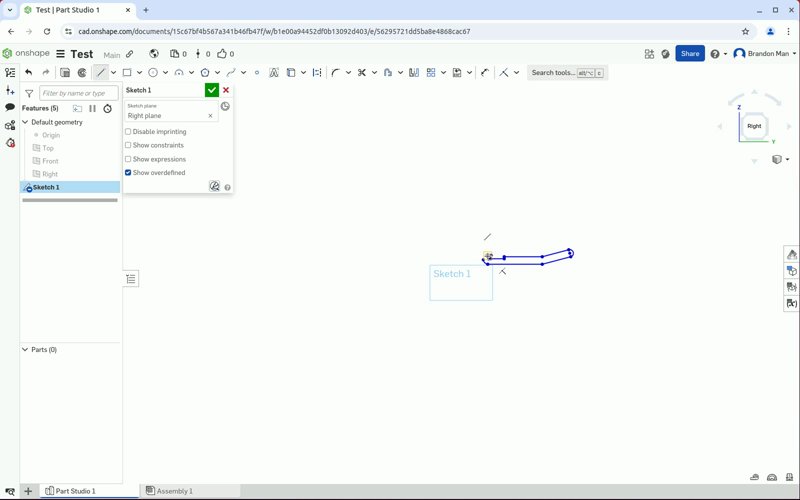
key_down(shift)
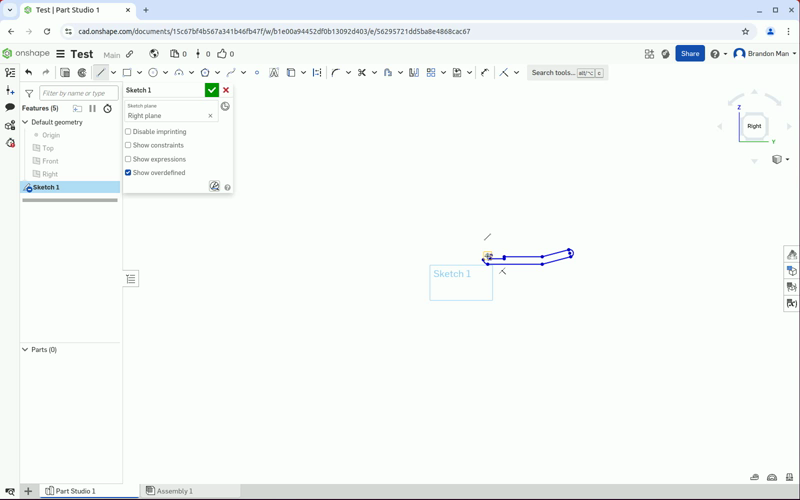
mouse_move(517, 255)
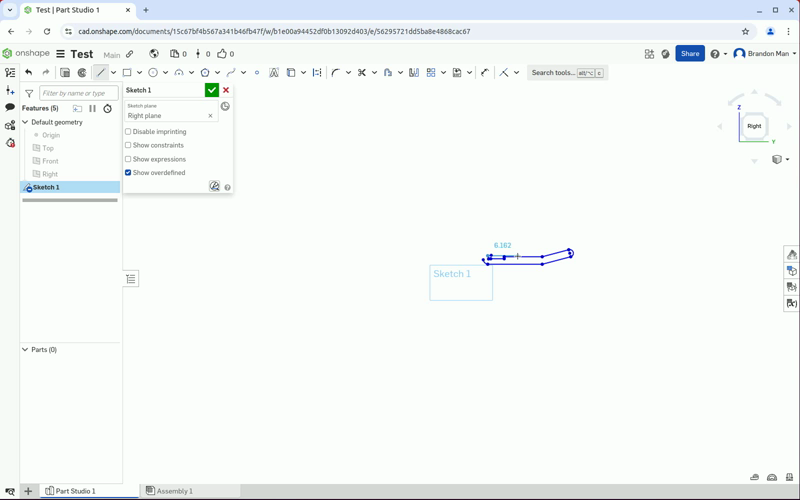
mouse_move(487, 244)
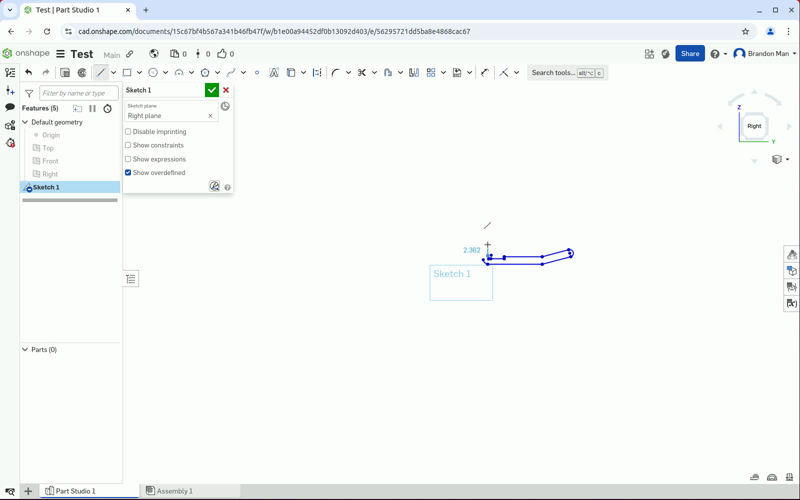
click(487, 244)
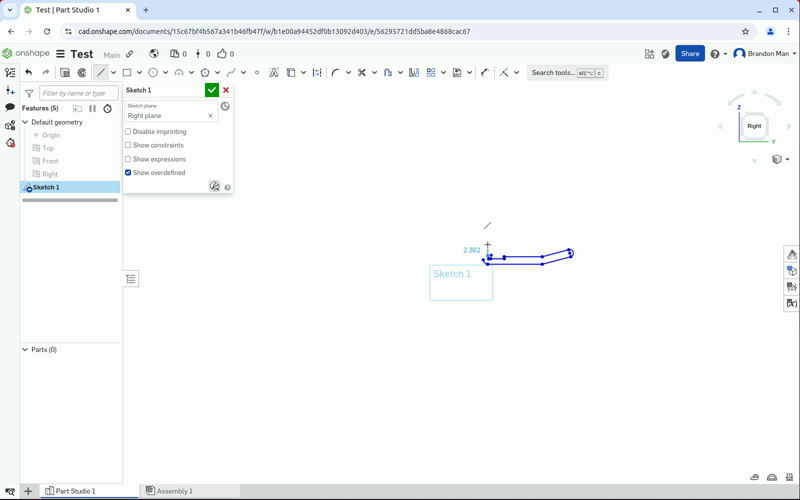
key_up(shift)
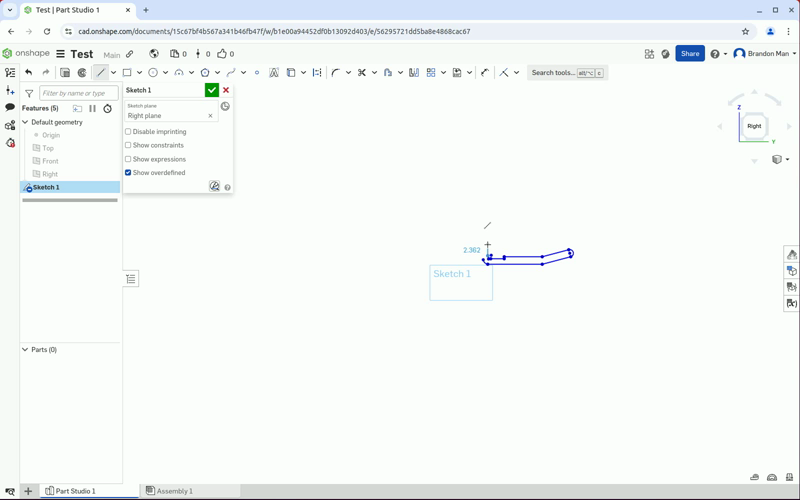
key(esc)
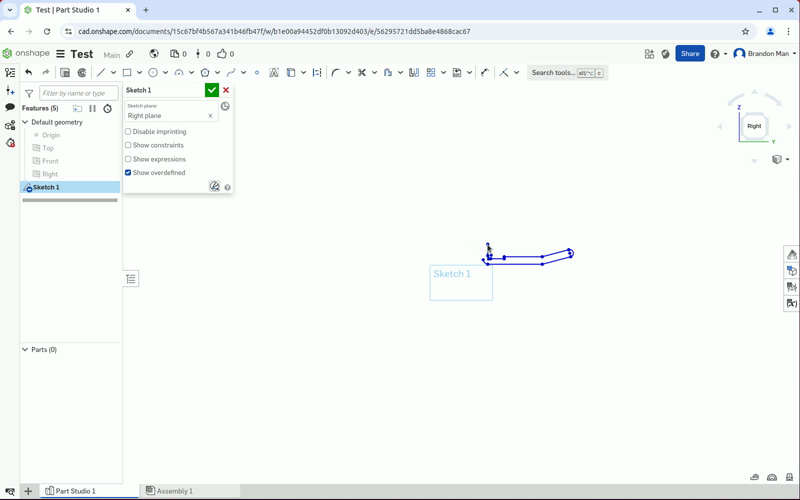
key(a)
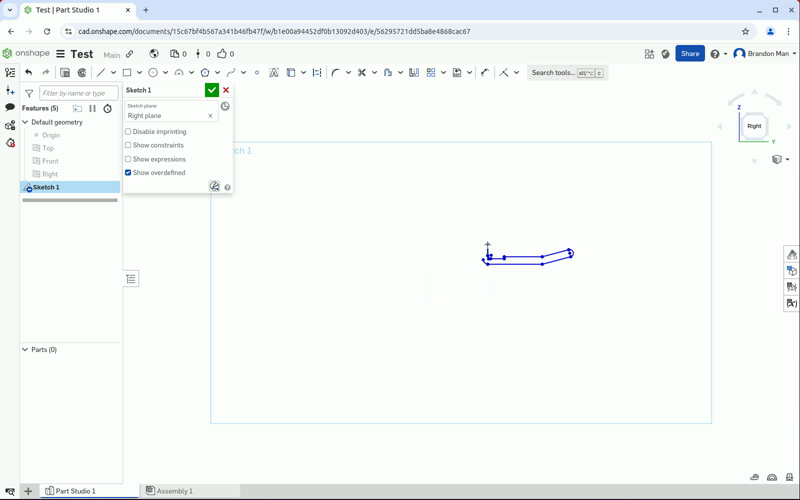
mouse_move(487, 244)
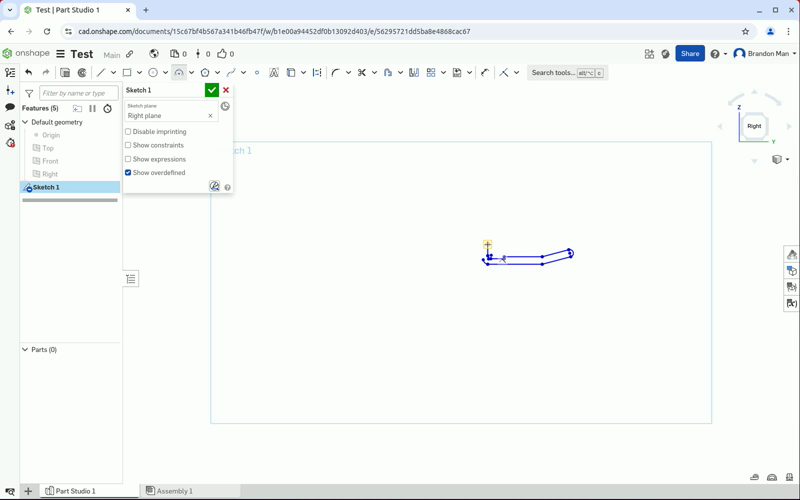
click(487, 244)
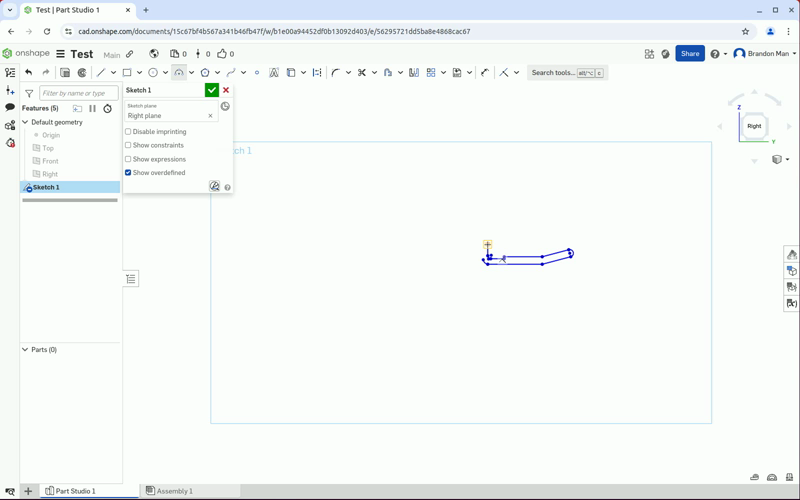
key_down(shift)
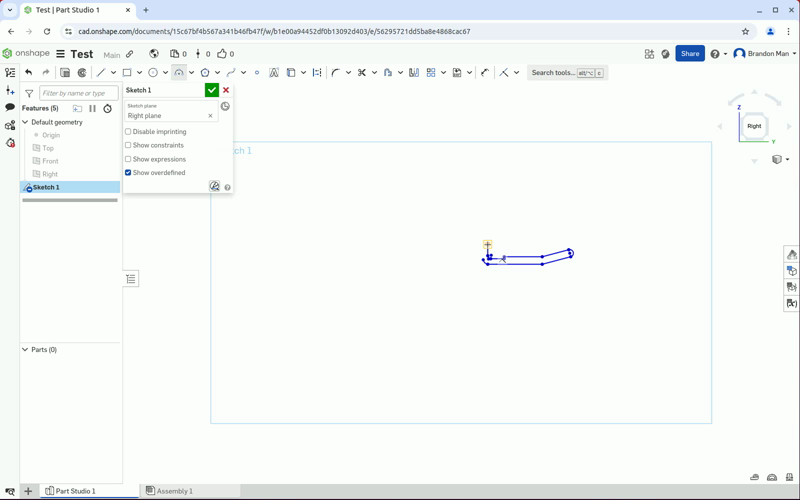
mouse_move(483, 244)
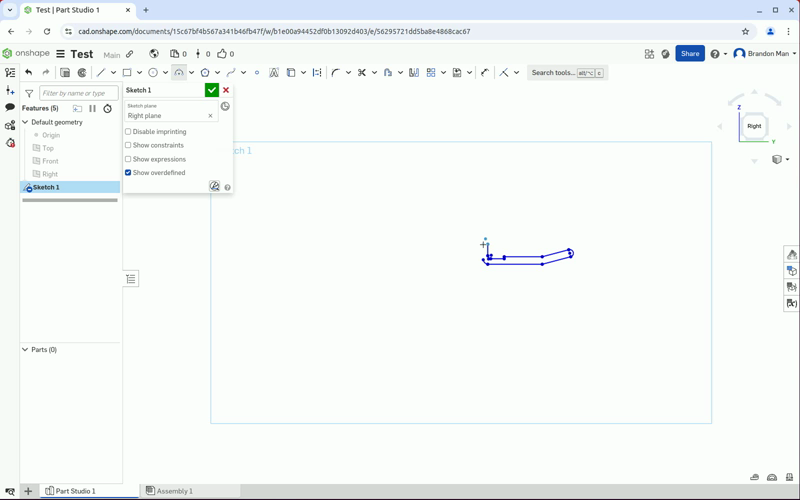
scroll(6)
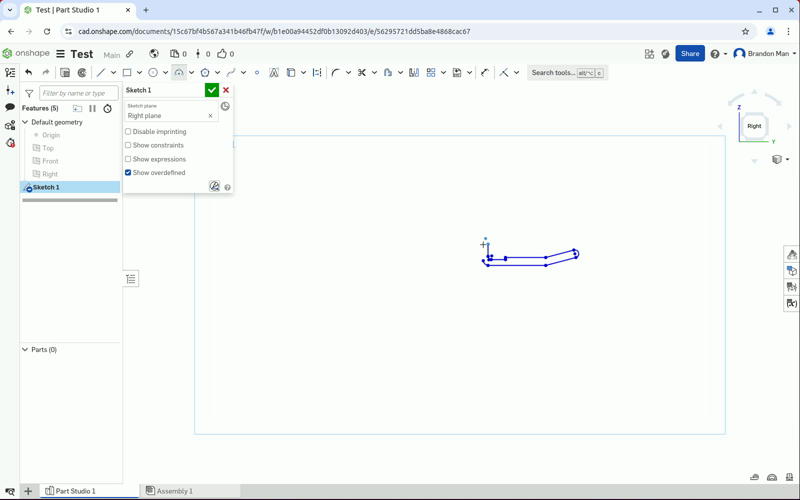
scroll(6)
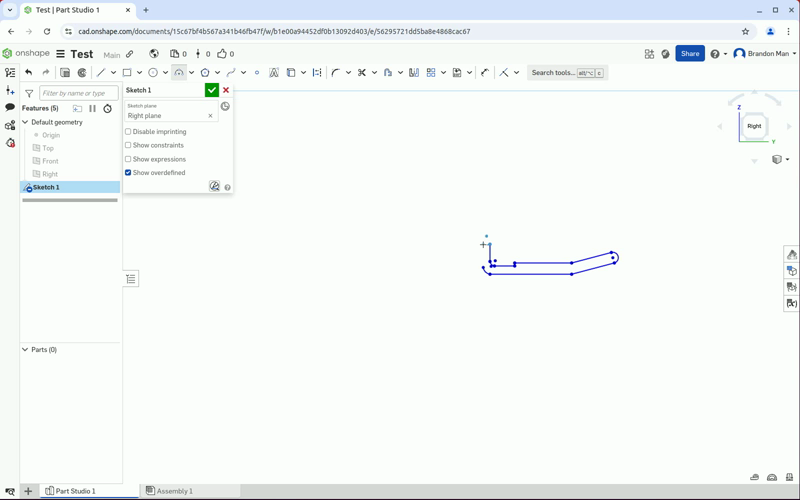
scroll(6)
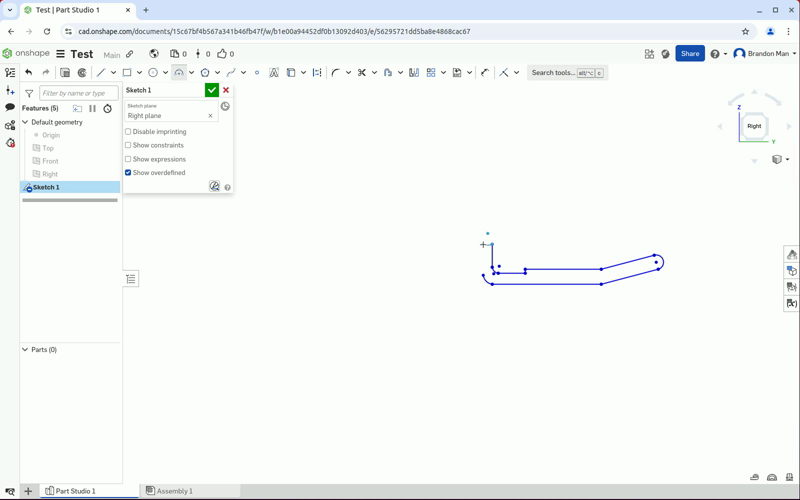
scroll(6)
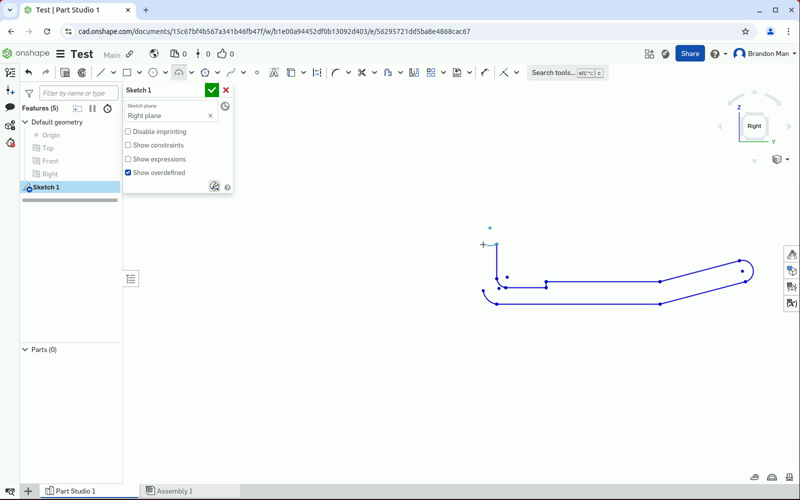
scroll(6)
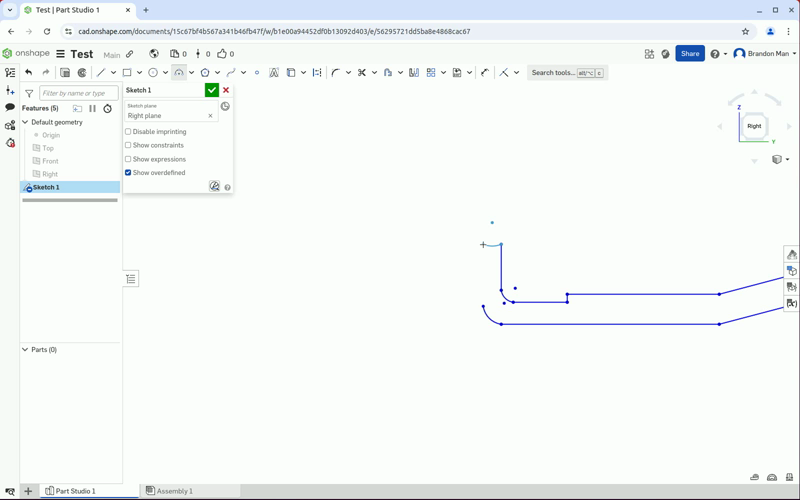
scroll(6)
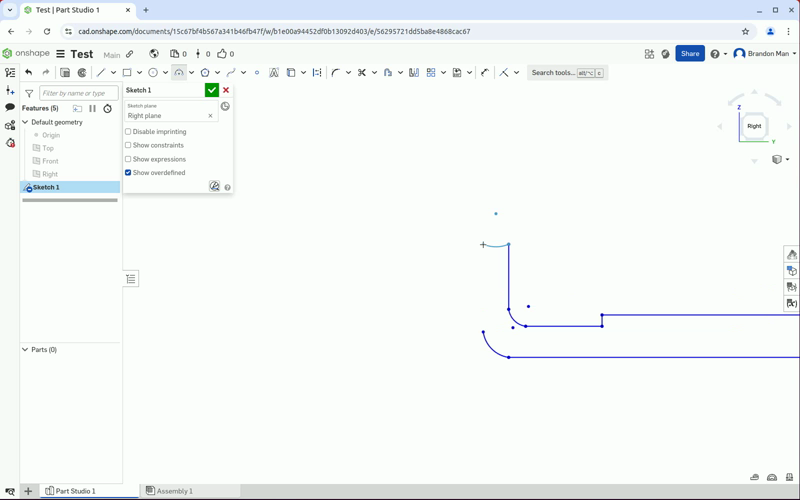
scroll(6)
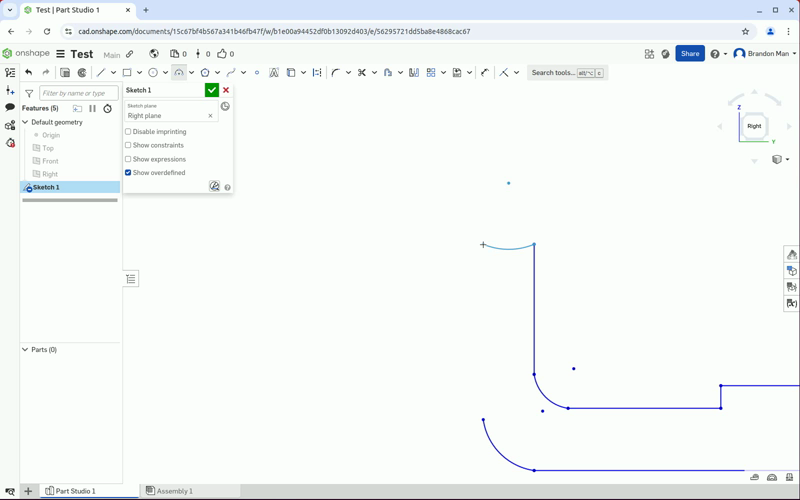
click(483, 244)
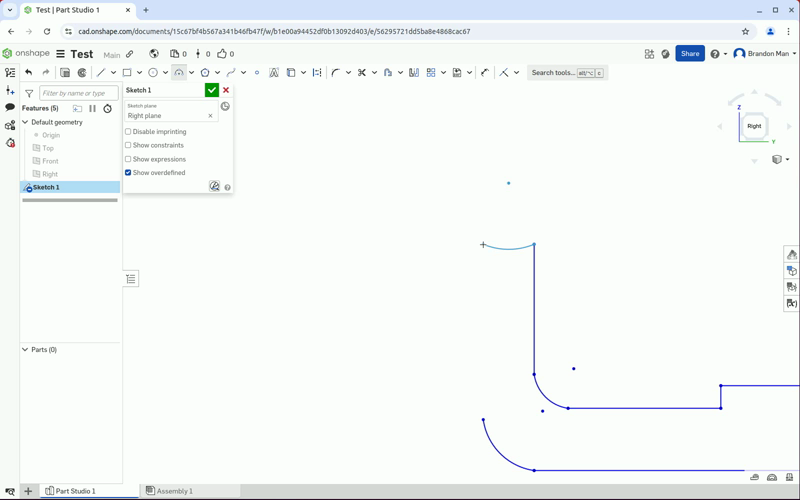
scroll(-6)
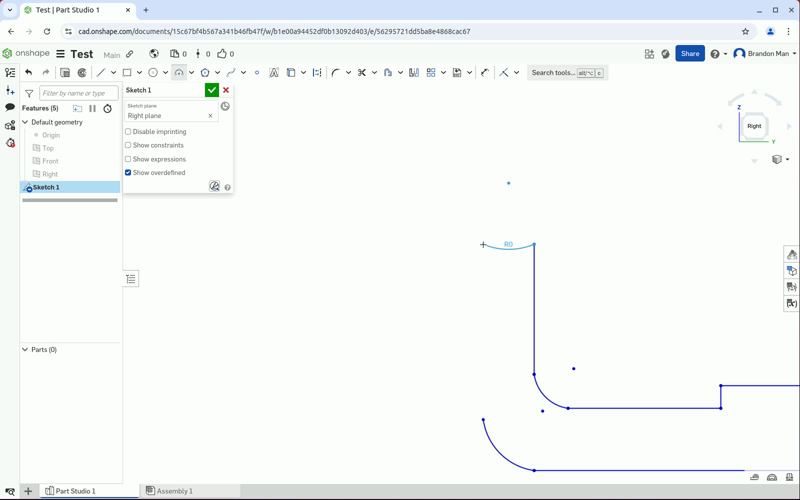
scroll(-6)
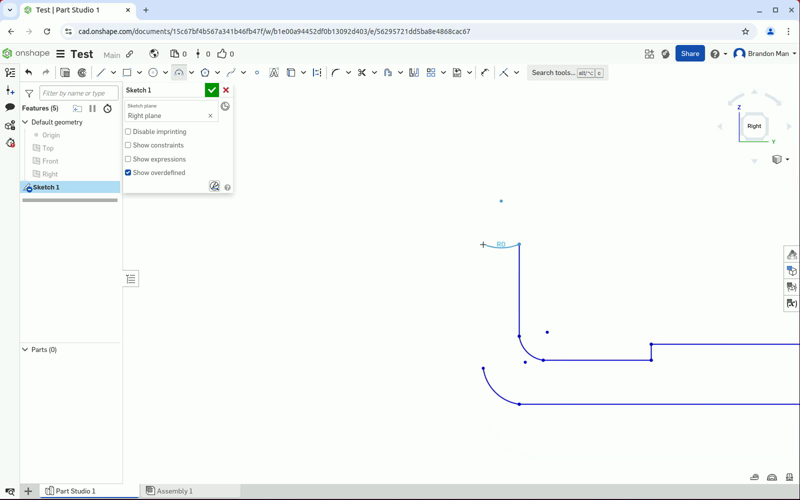
scroll(-6)
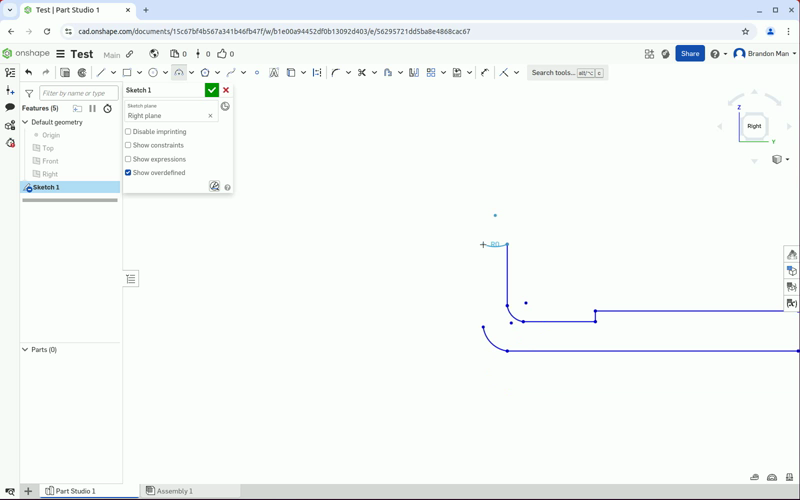
scroll(-6)
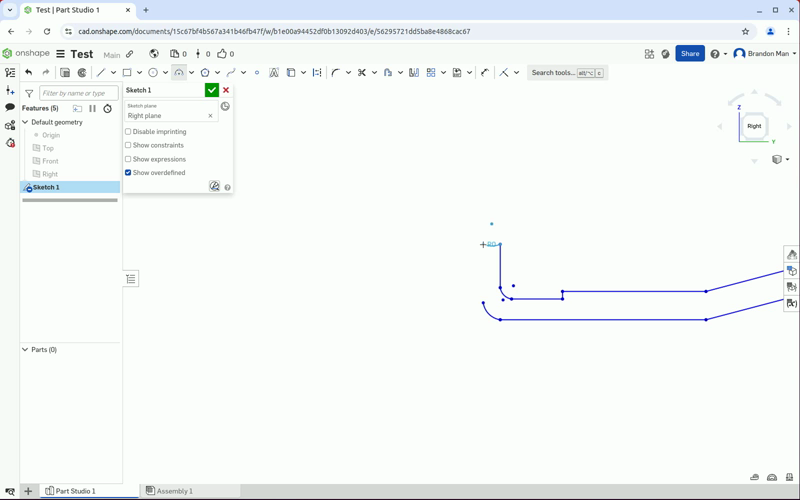
scroll(-6)
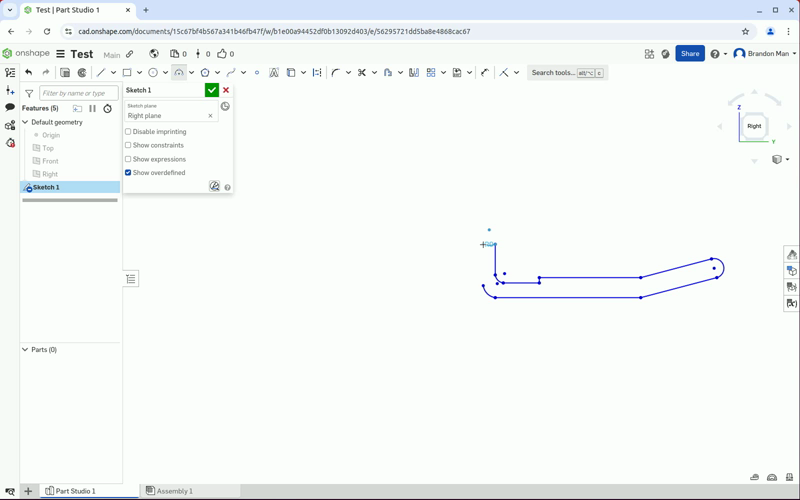
scroll(-6)
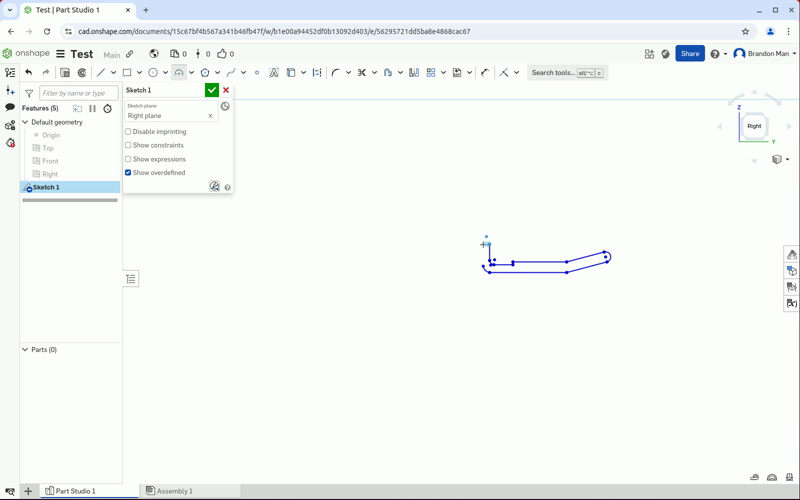
scroll(-6)
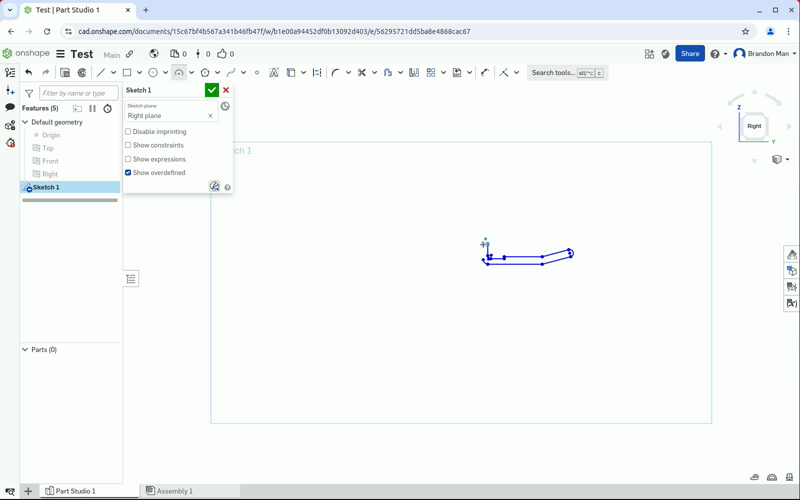
mouse_move(485, 246)
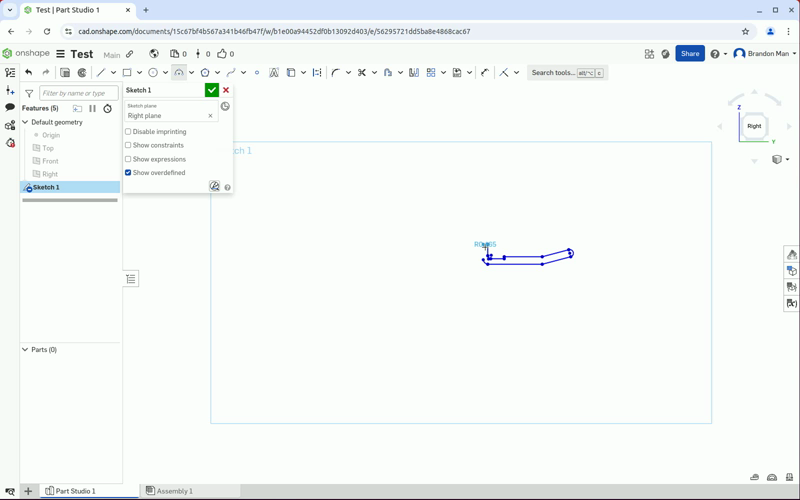
scroll(6)
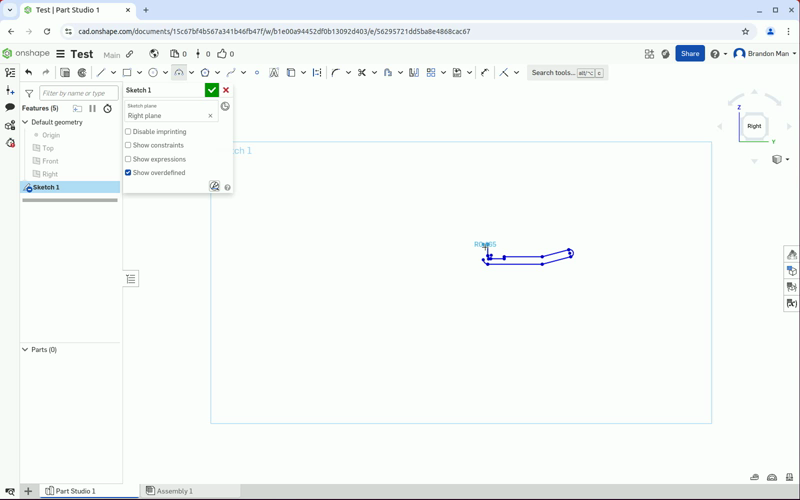
scroll(6)
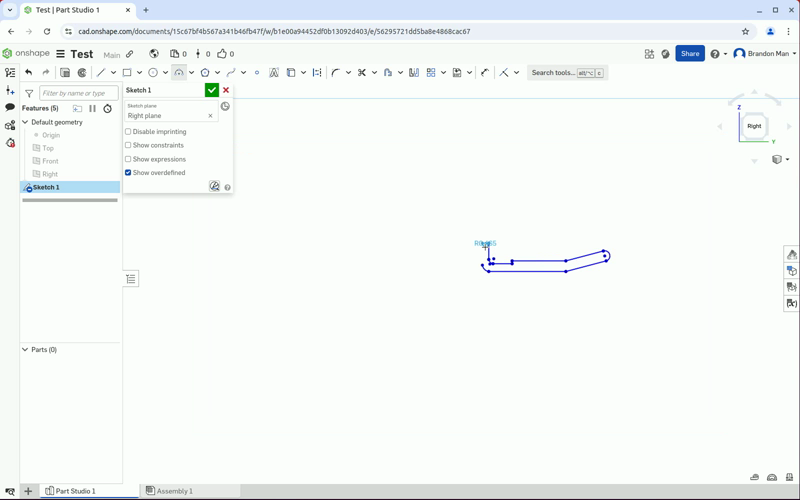
scroll(6)
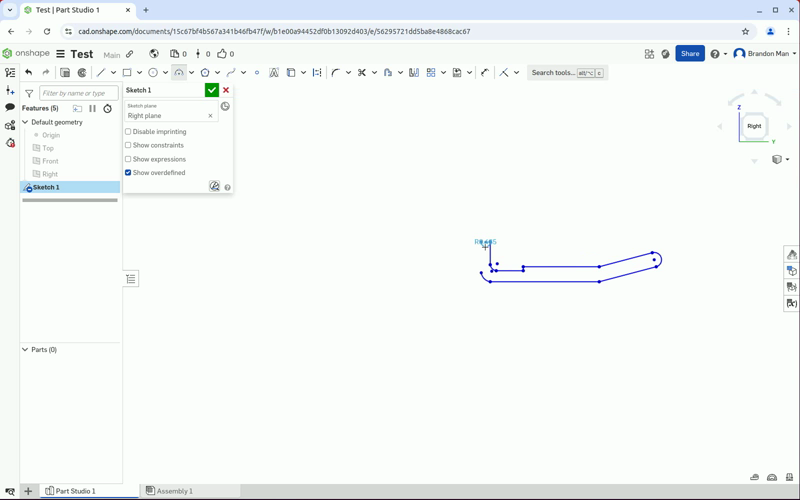
scroll(6)
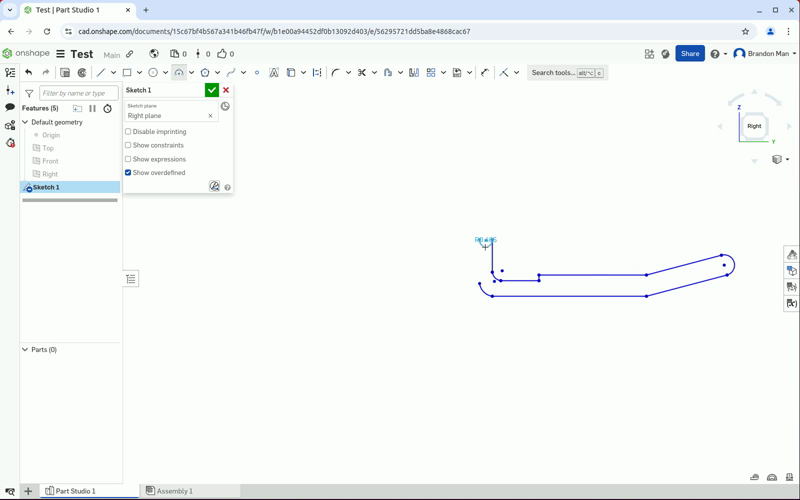
scroll(6)
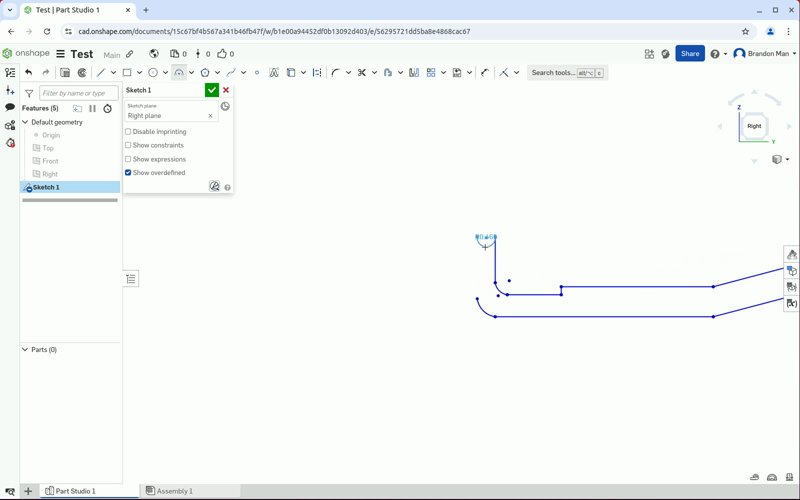
scroll(6)
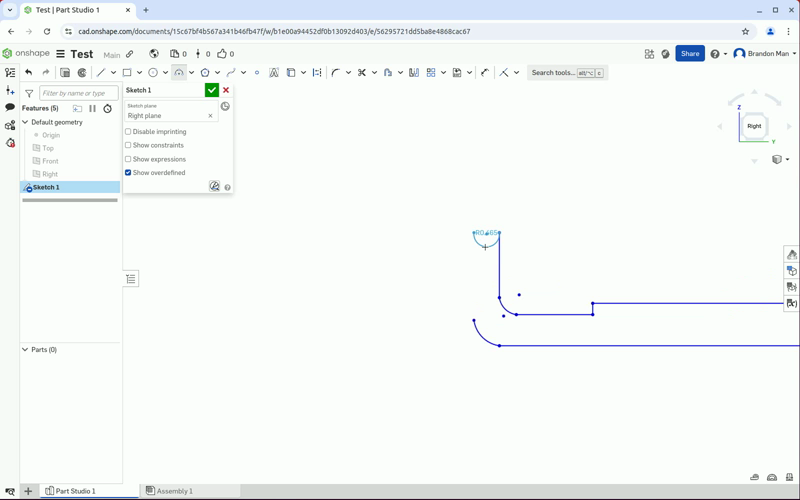
scroll(6)
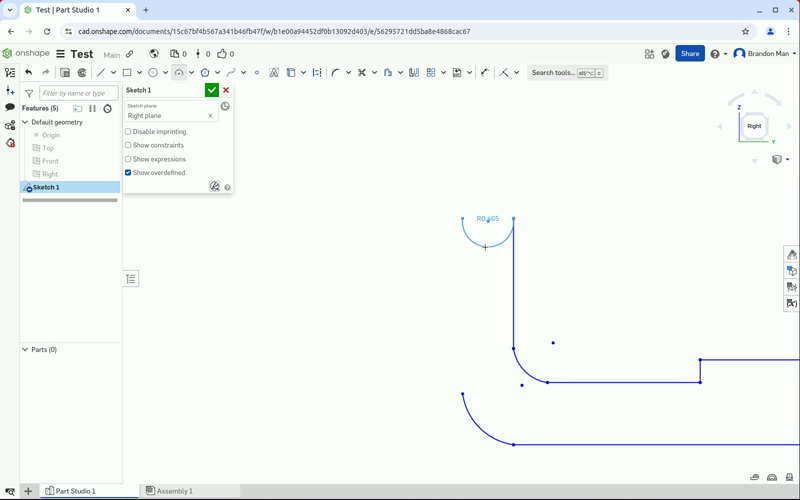
click(485, 246)
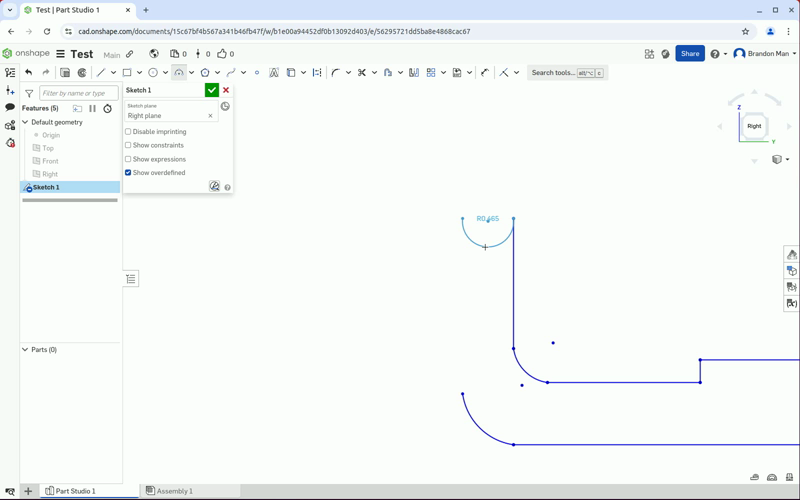
scroll(-6)
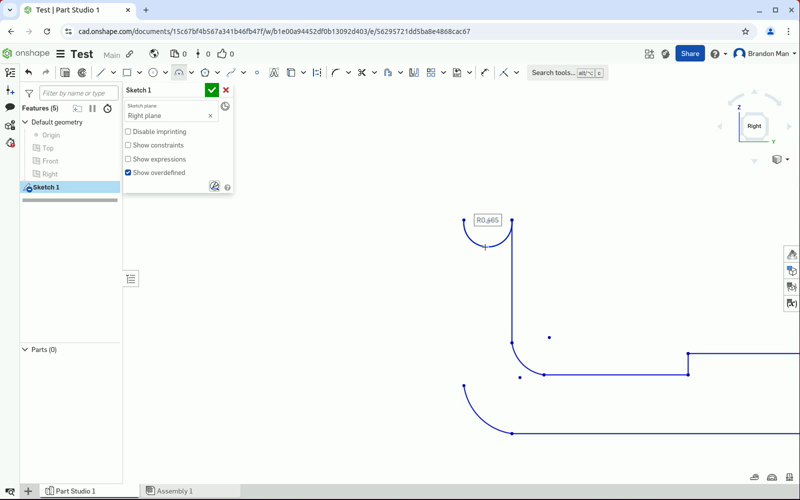
scroll(-6)
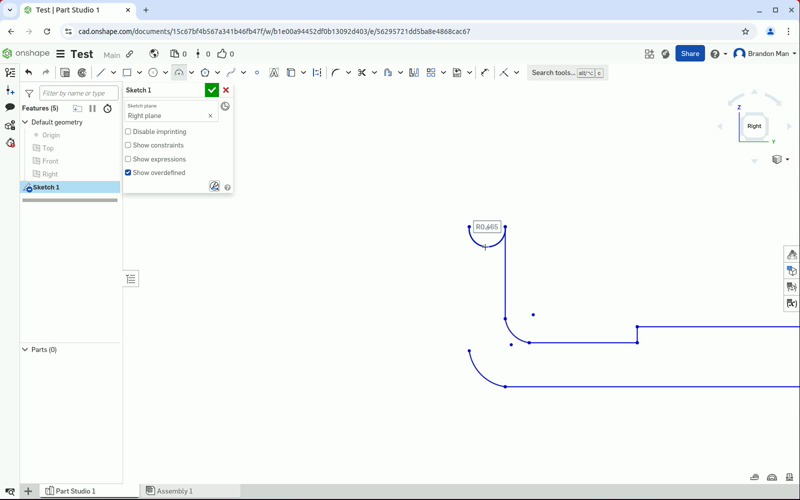
scroll(-6)
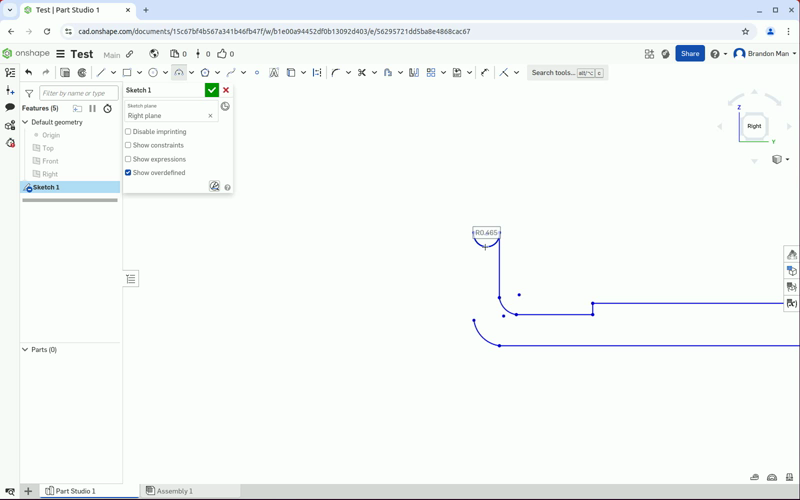
scroll(-6)
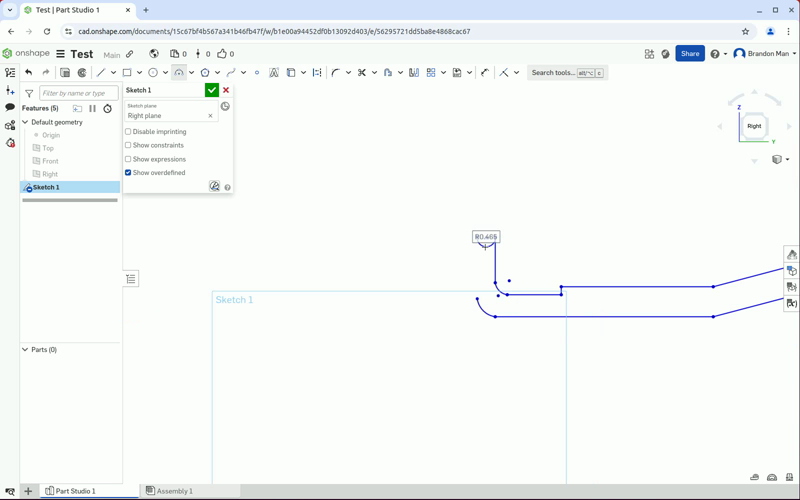
scroll(-6)
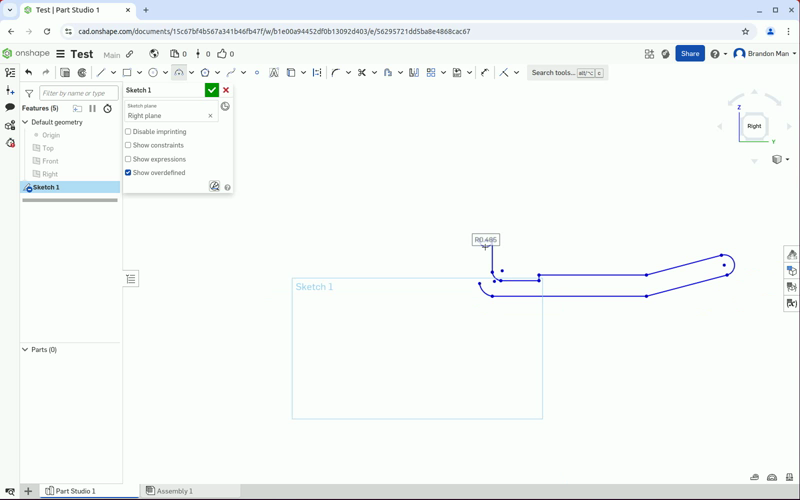
scroll(-6)
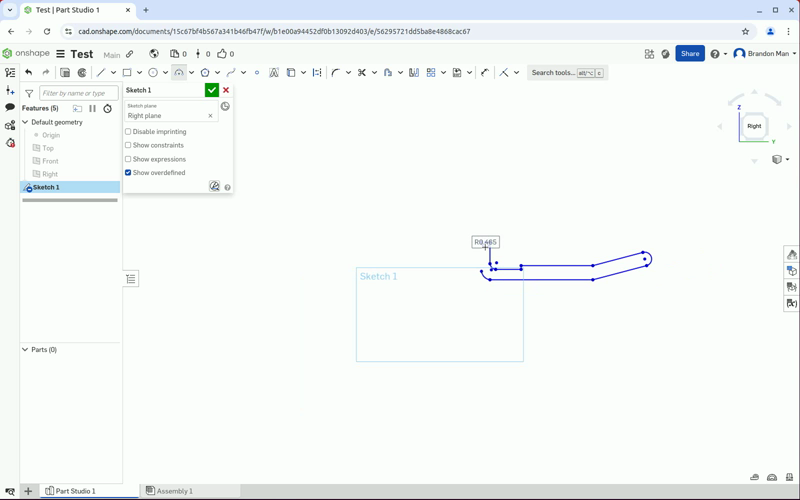
scroll(-6)
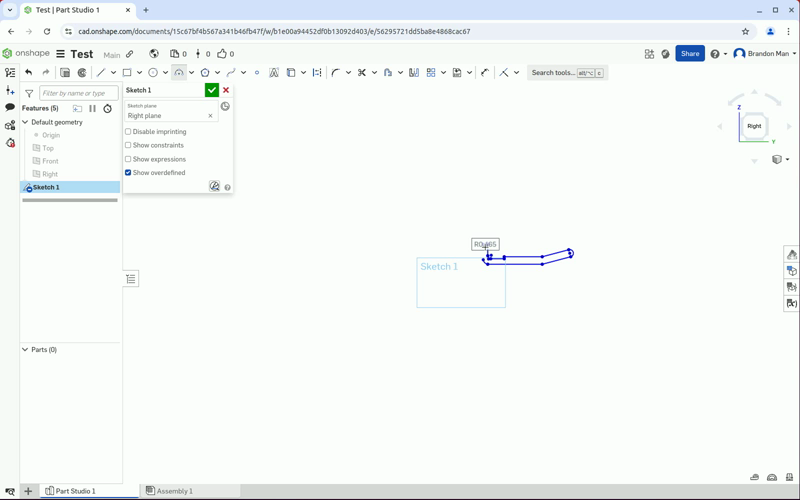
key_up(shift)
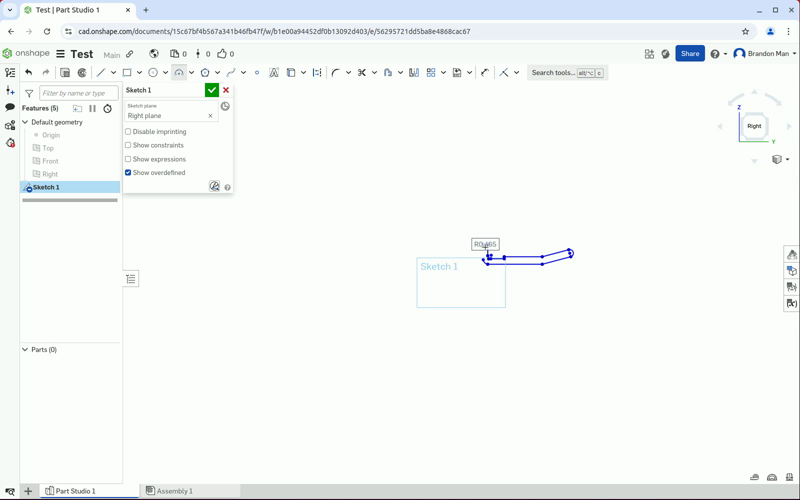
key(esc)
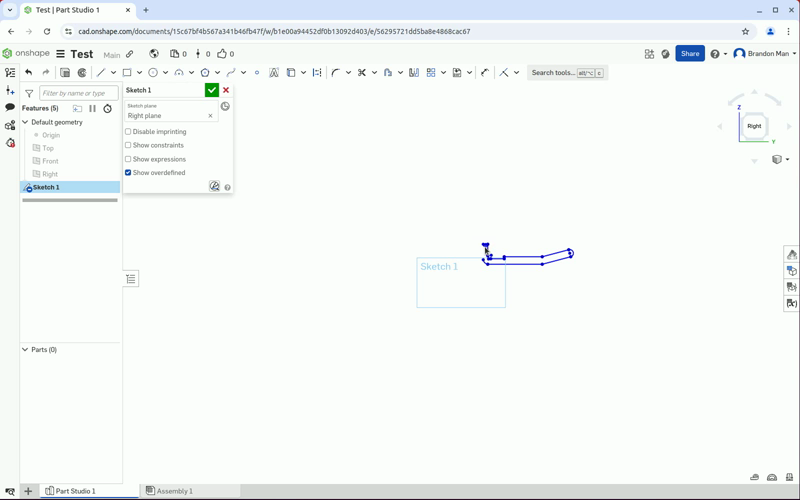
key(l)
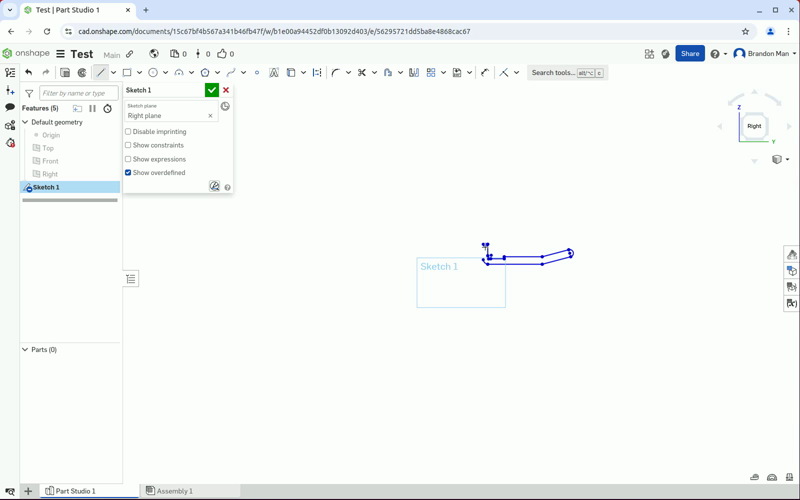
mouse_move(483, 244)
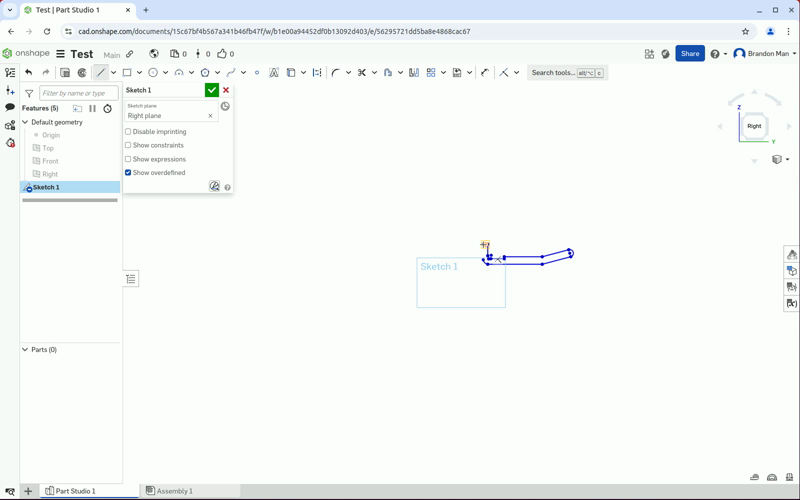
scroll(6)
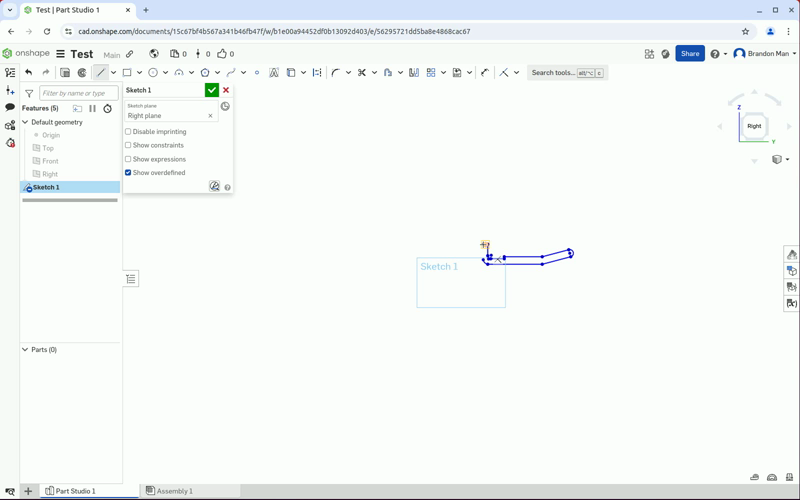
scroll(6)
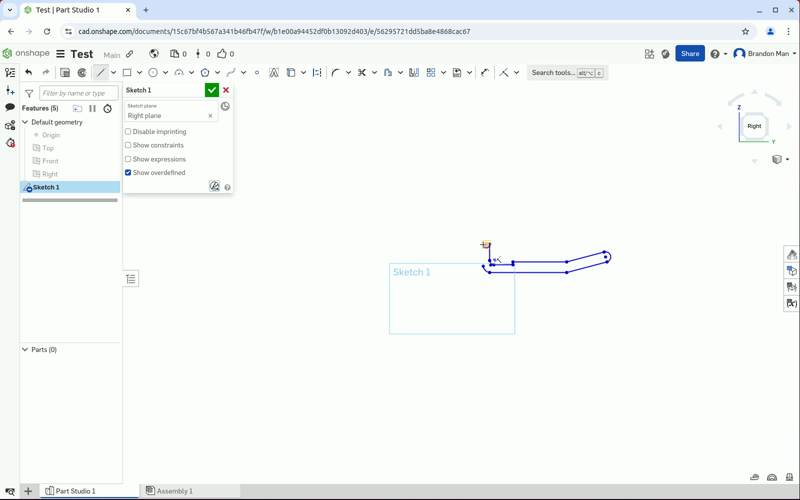
scroll(6)
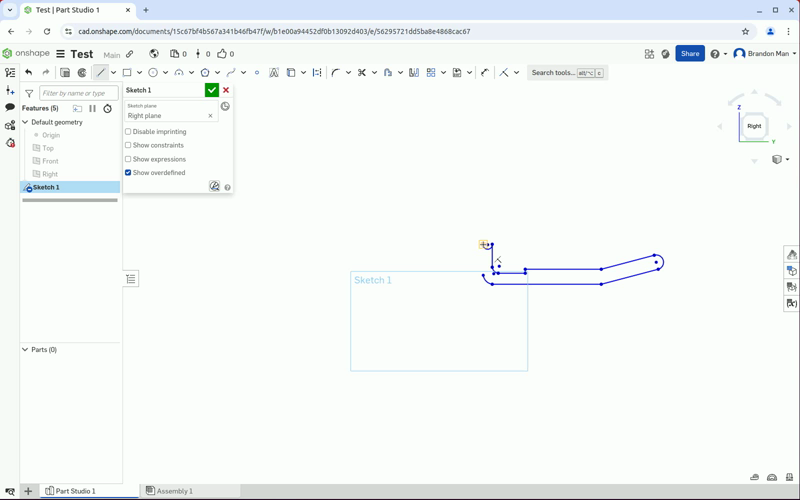
scroll(6)
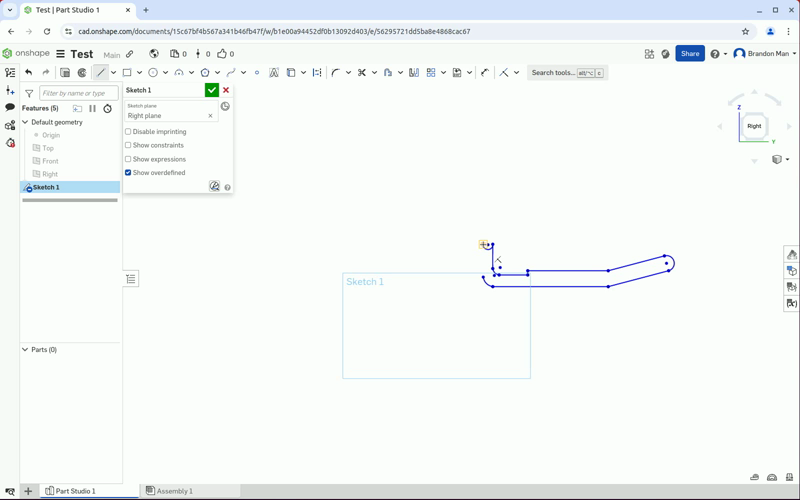
scroll(6)
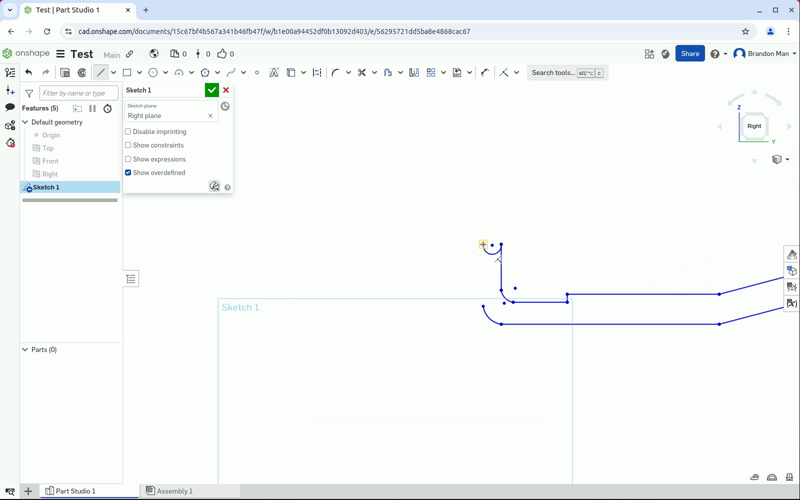
scroll(6)
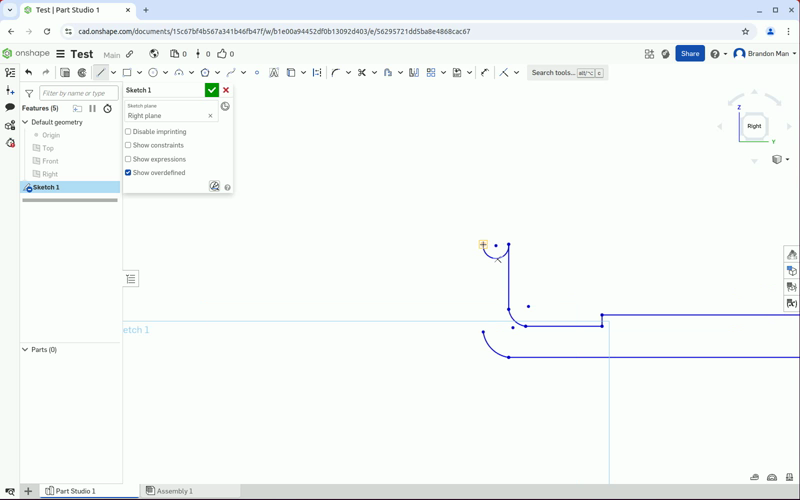
scroll(6)
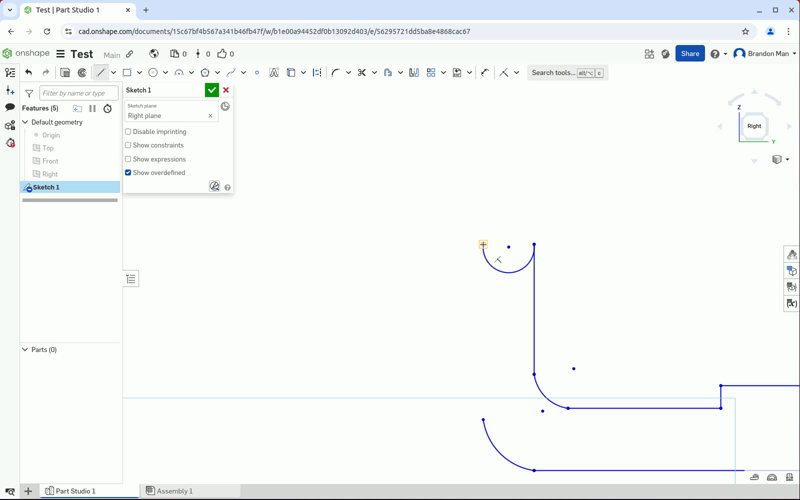
click(483, 244)
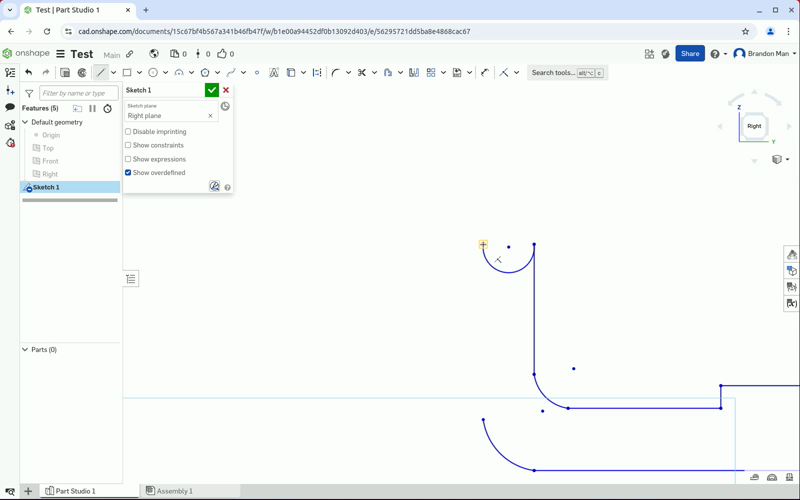
scroll(-6)
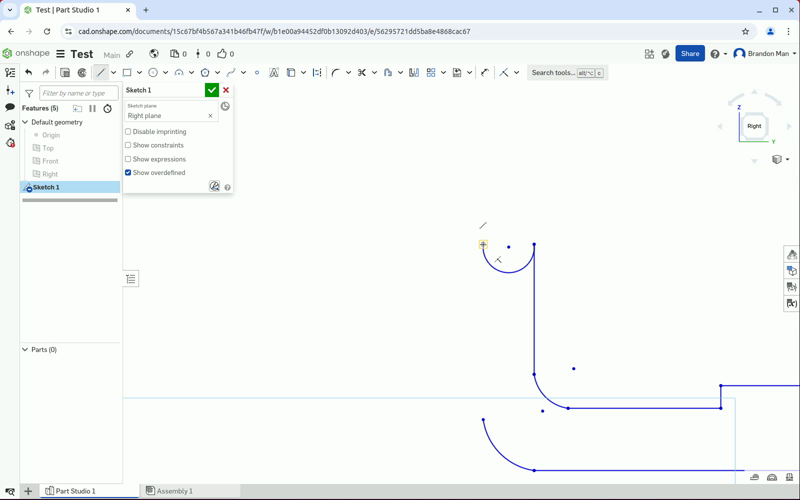
scroll(-6)
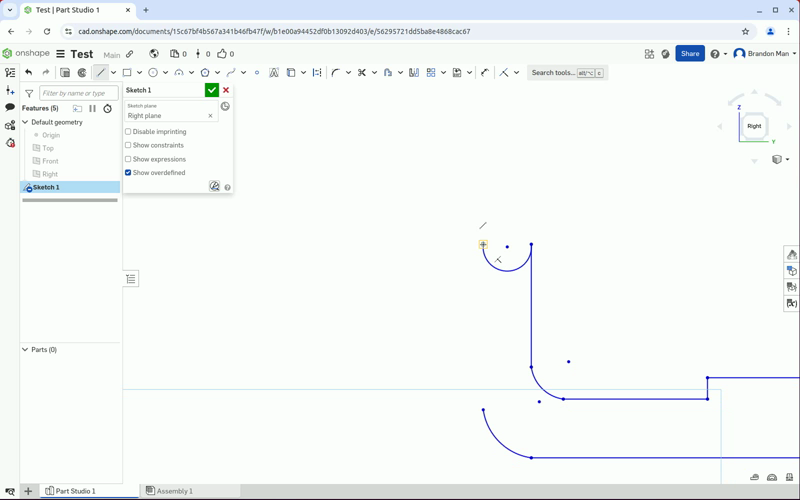
scroll(-6)
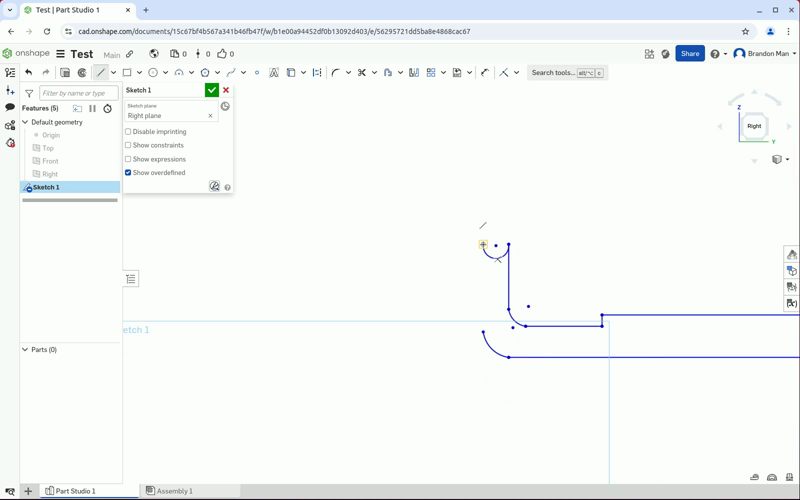
scroll(-6)
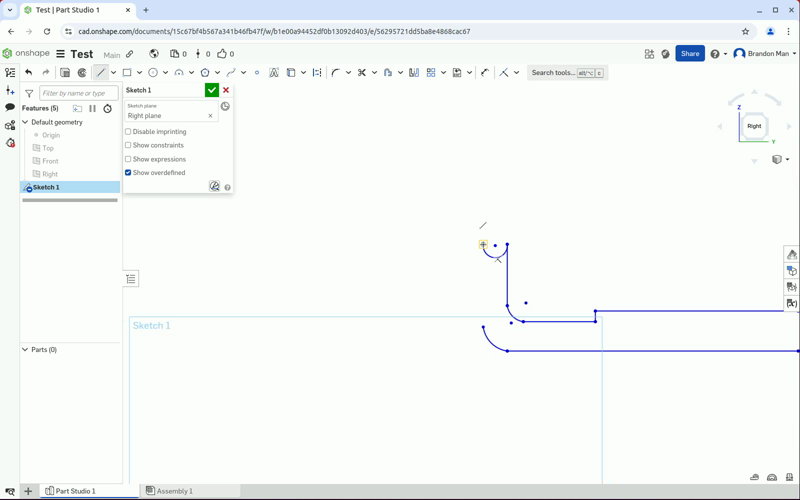
scroll(-6)
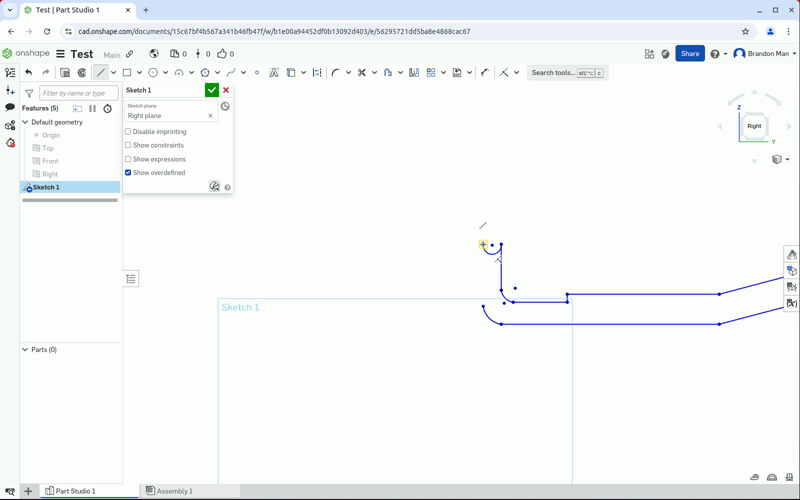
scroll(-6)
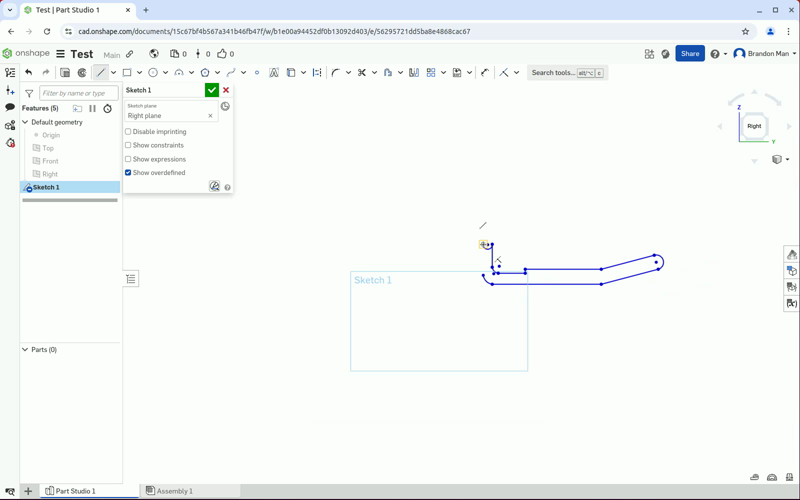
scroll(-6)
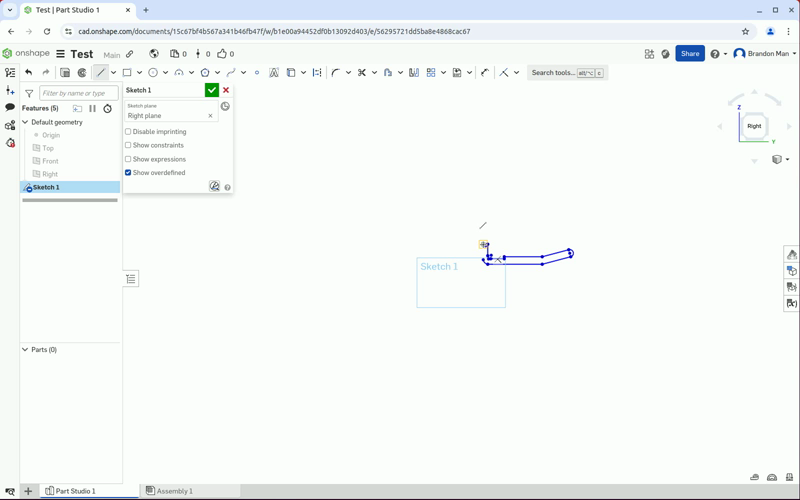
mouse_move(513, 244)
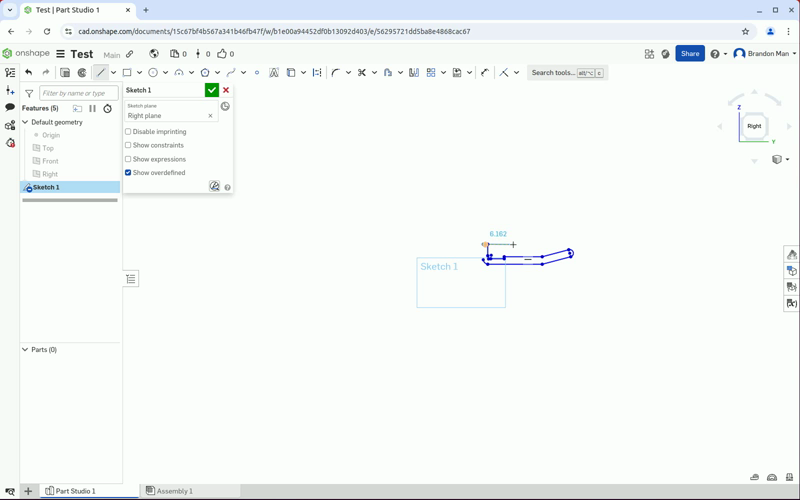
key_down(shift)
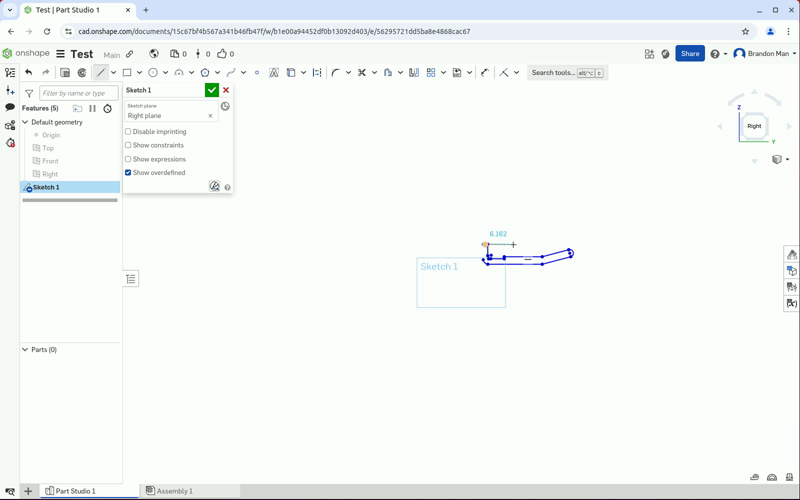
mouse_move(483, 259)
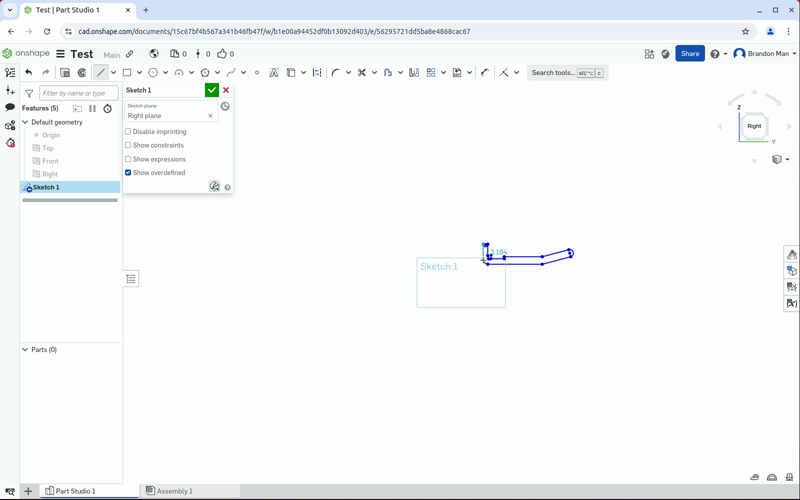
scroll(6)
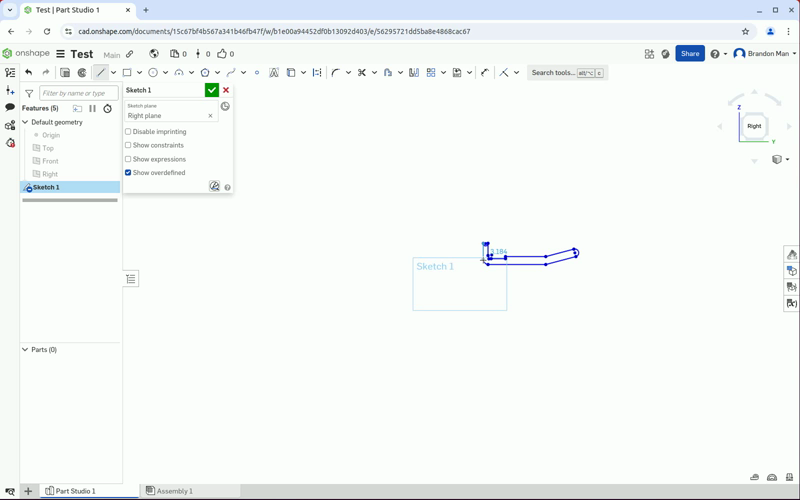
scroll(6)
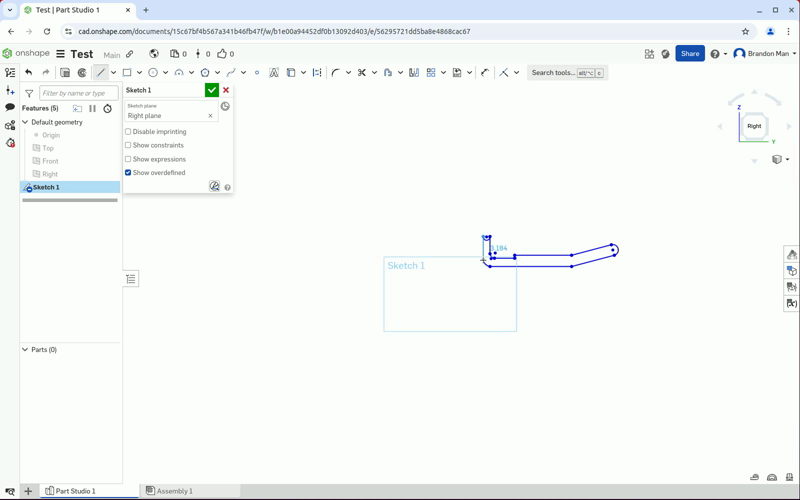
scroll(6)
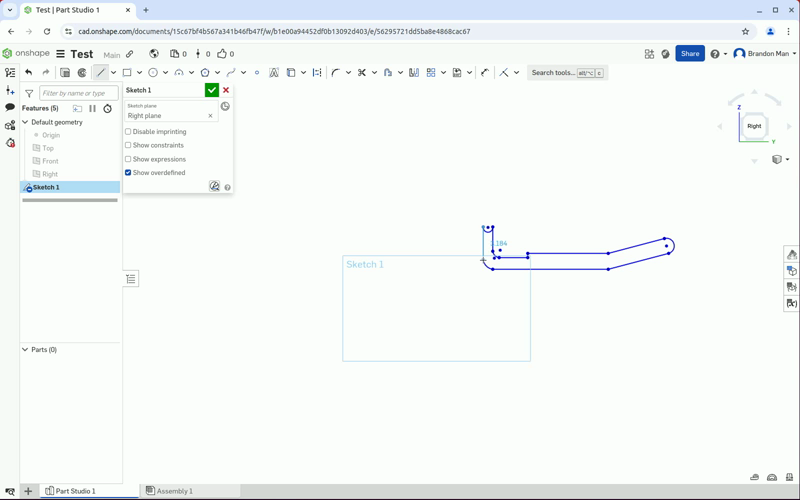
scroll(6)
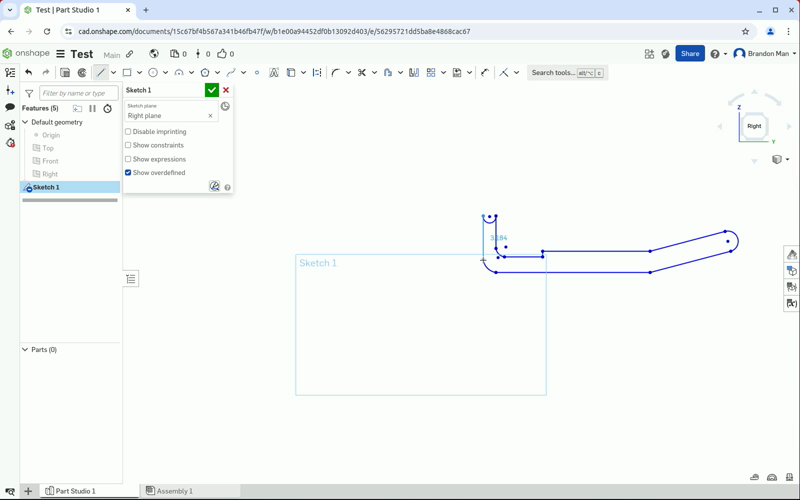
scroll(6)
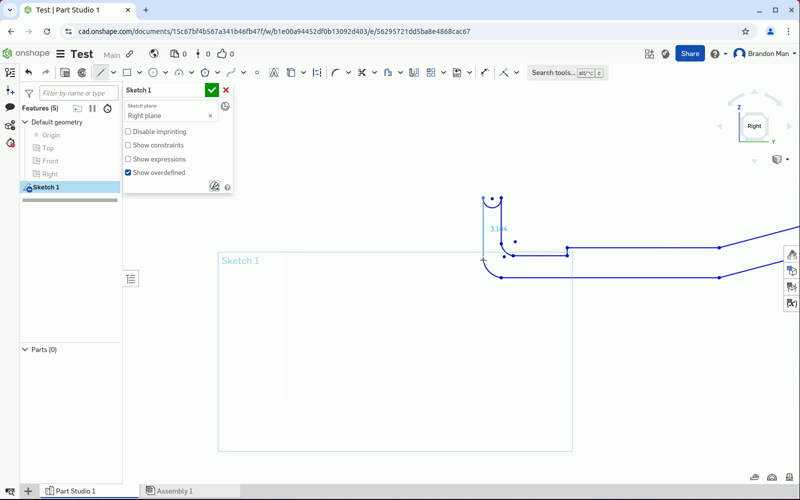
scroll(6)
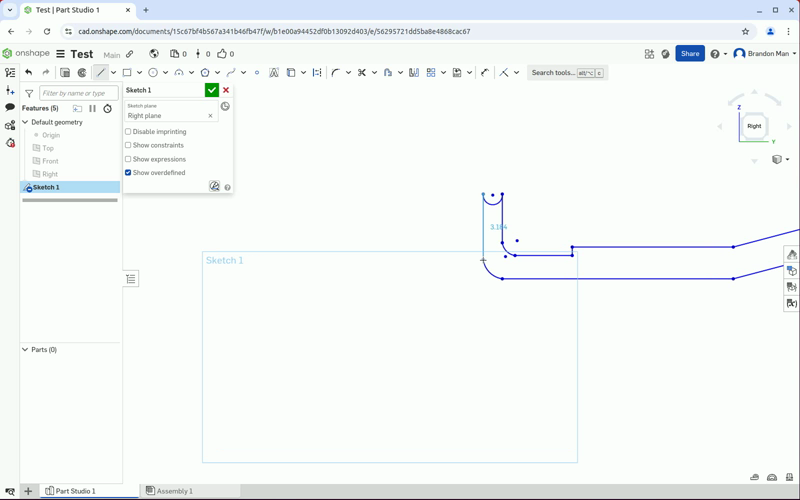
scroll(6)
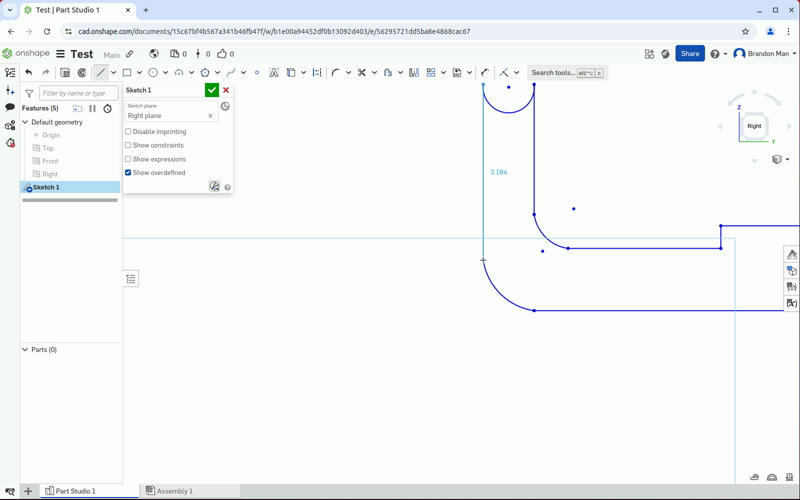
key_up(shift)
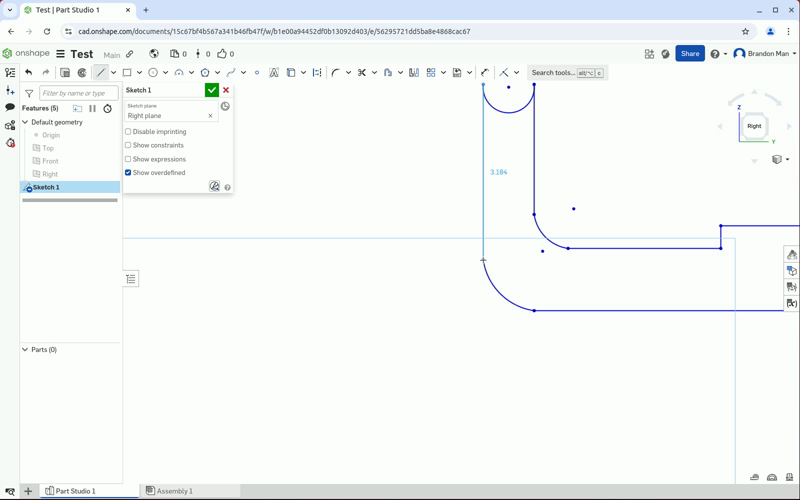
click(483, 259)
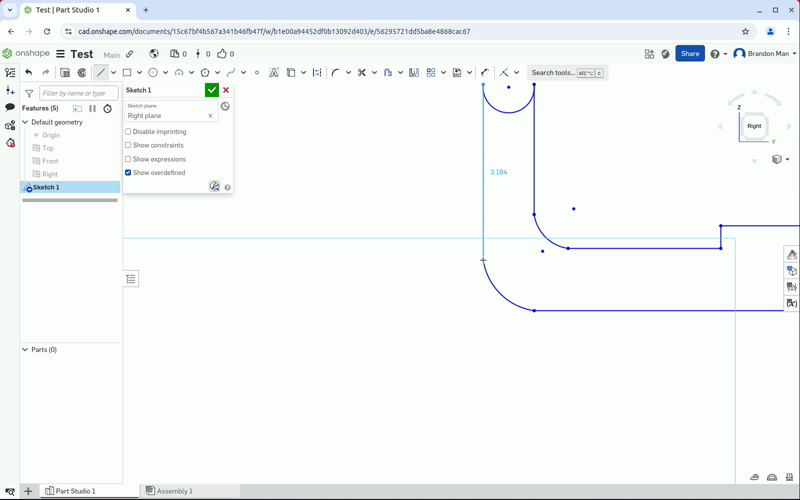
scroll(-6)
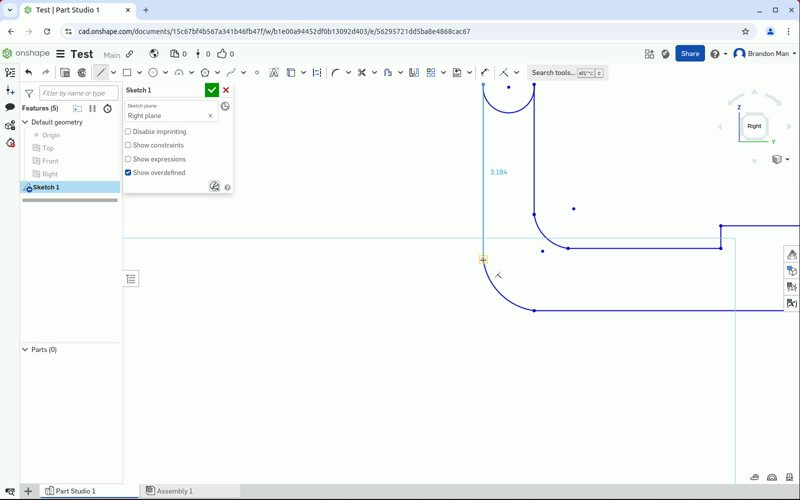
scroll(-6)
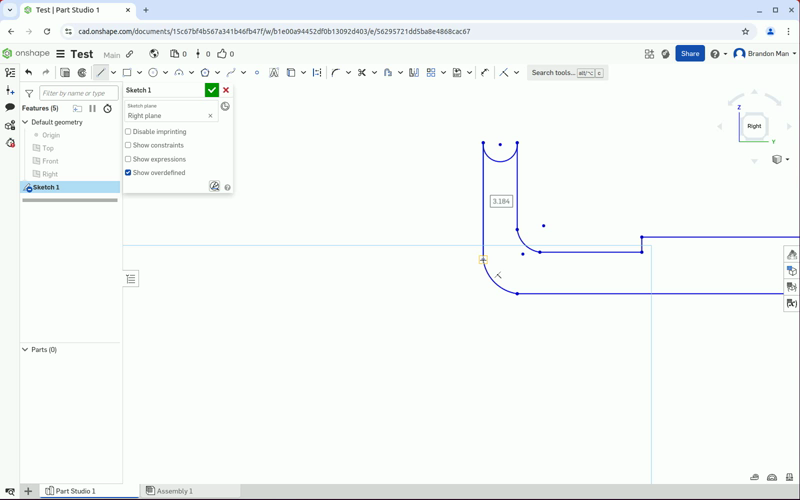
scroll(-6)
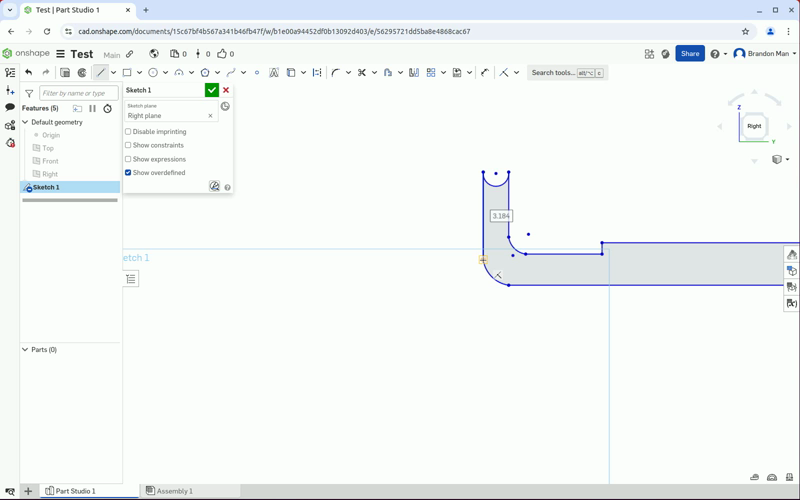
scroll(-6)
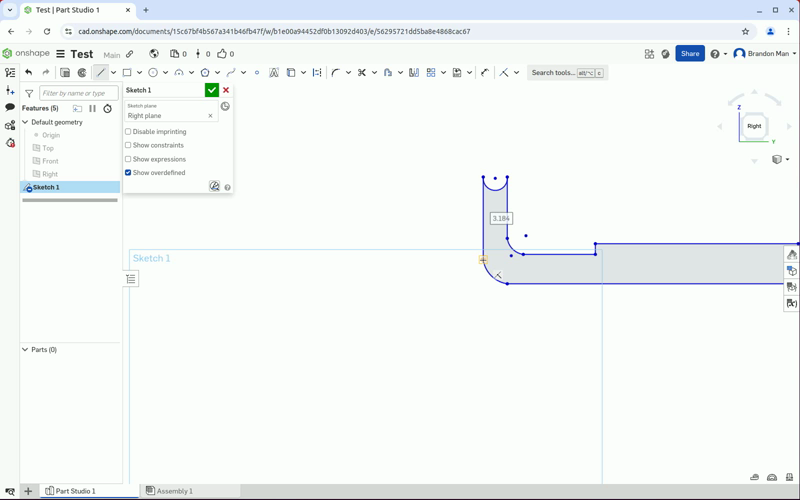
scroll(-6)
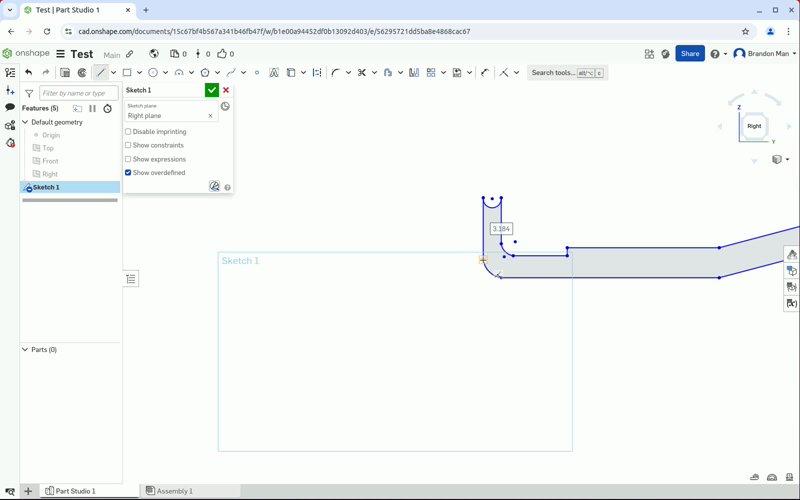
scroll(-6)
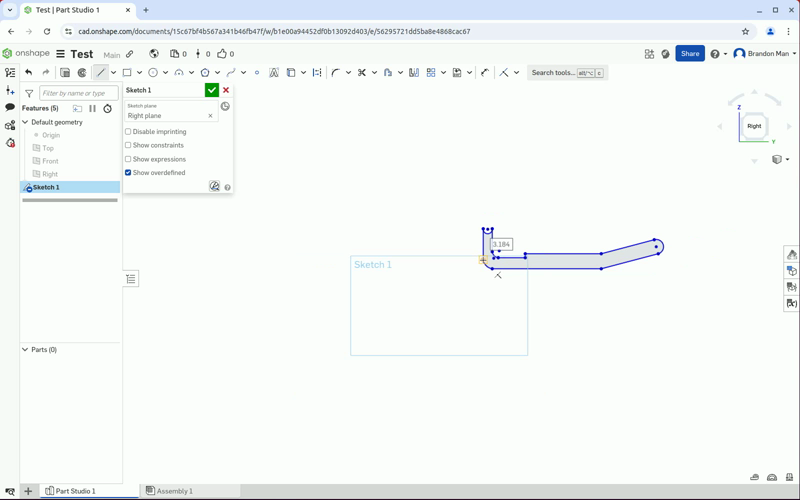
scroll(-6)
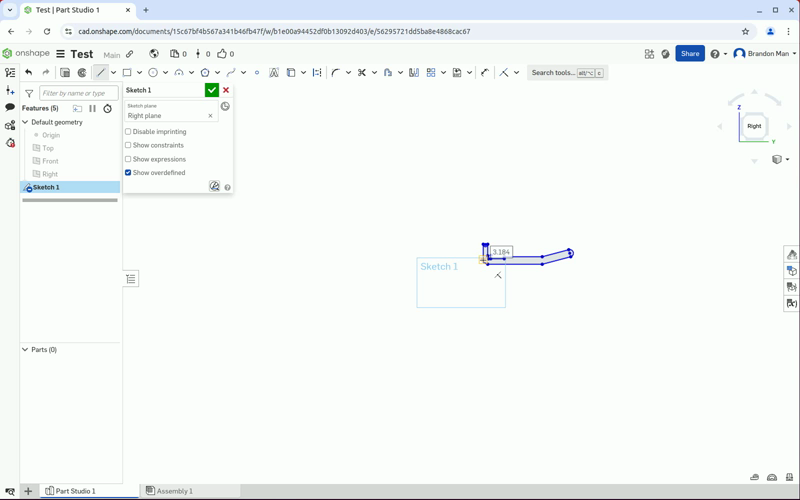
key(esc)
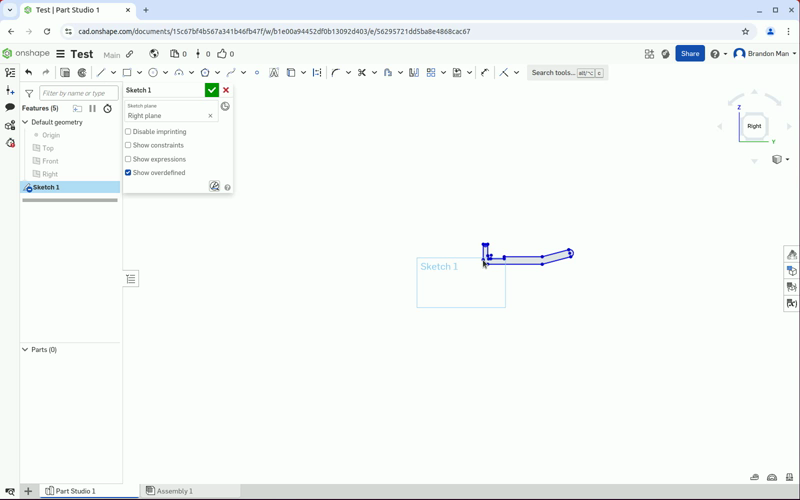
mouse_move(570, 254)
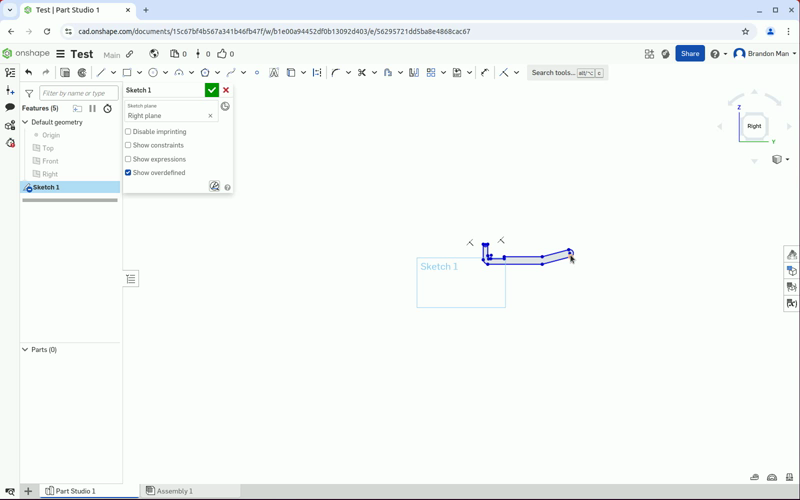
scroll(6)
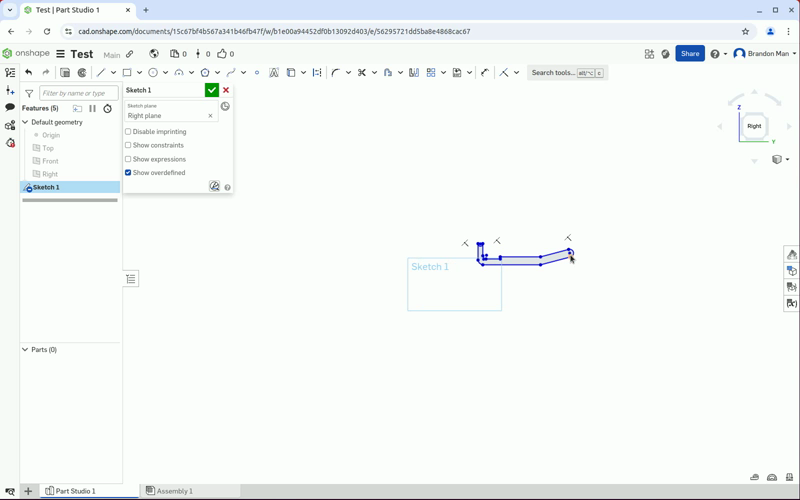
scroll(6)
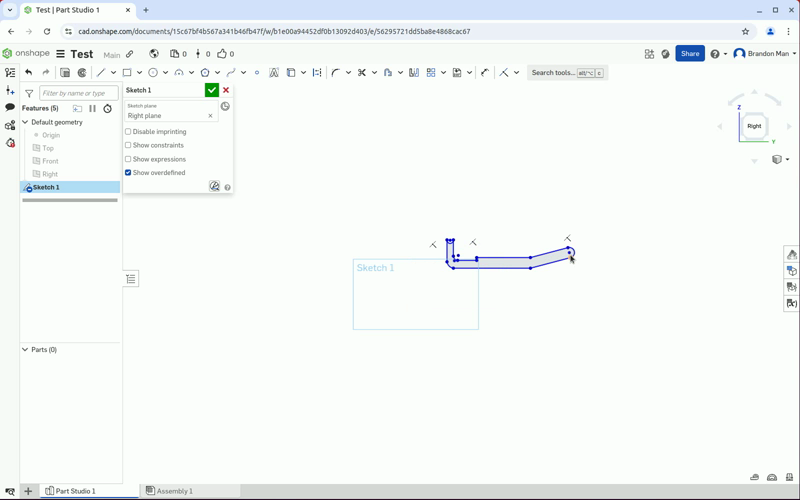
scroll(6)
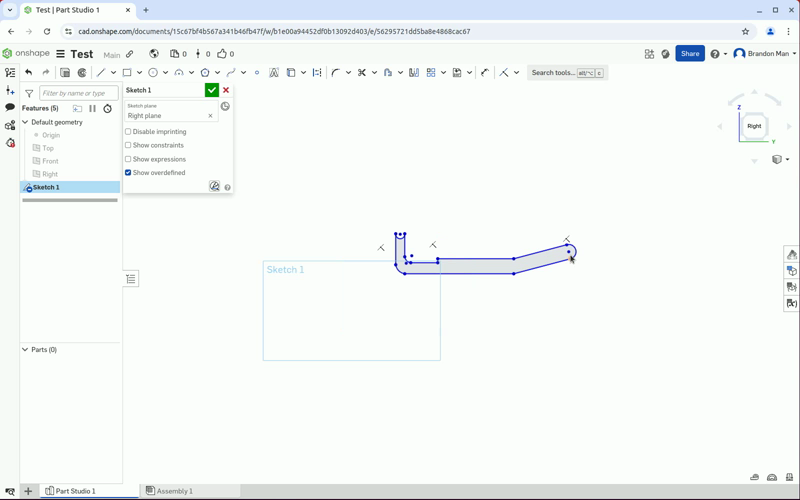
scroll(6)
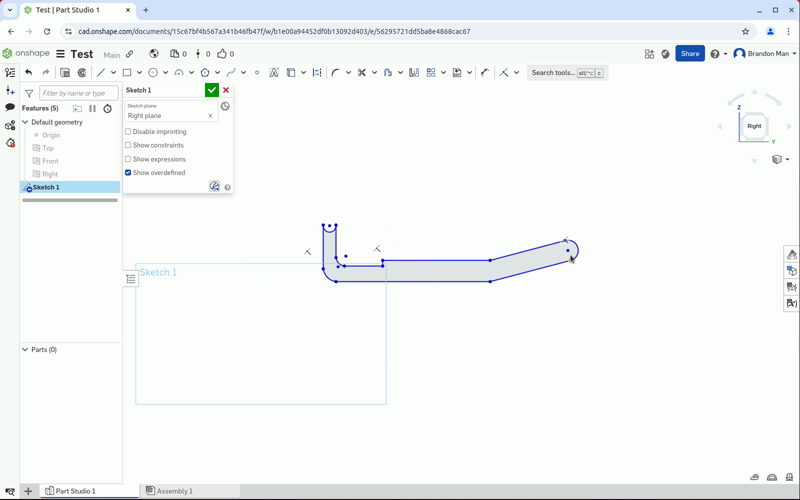
scroll(6)
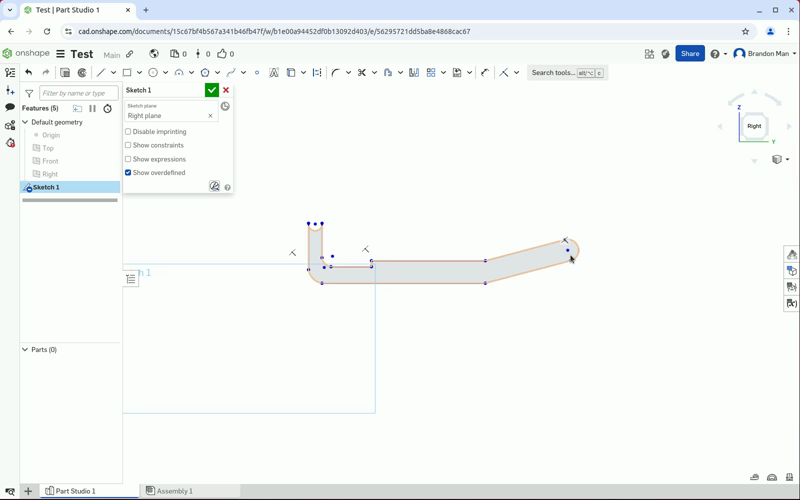
scroll(6)
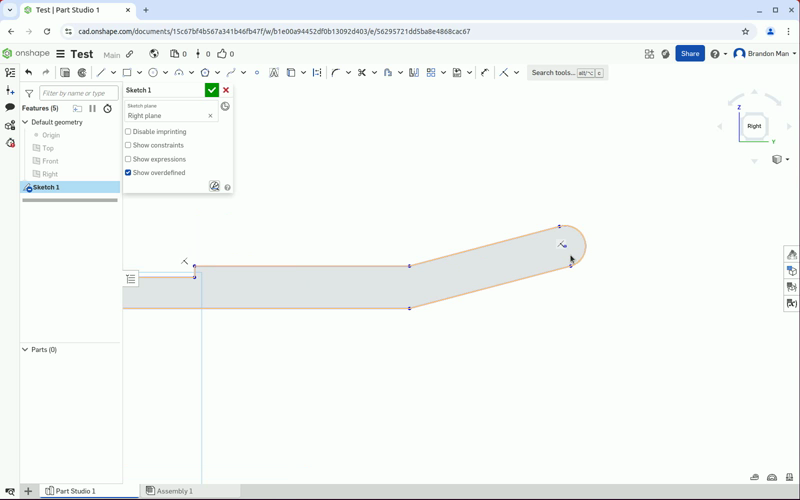
scroll(6)
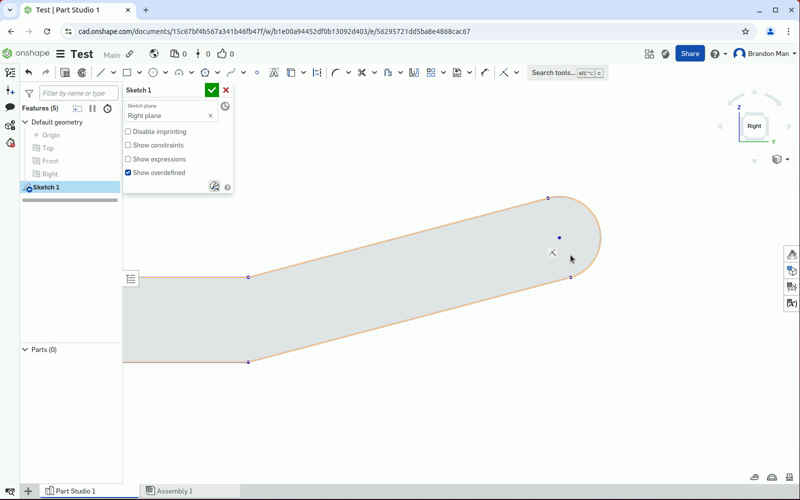
click(570, 254)
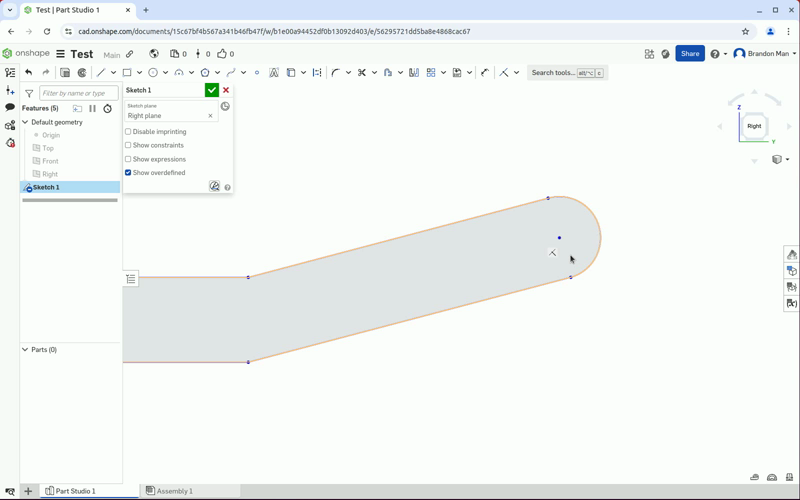
scroll(-6)
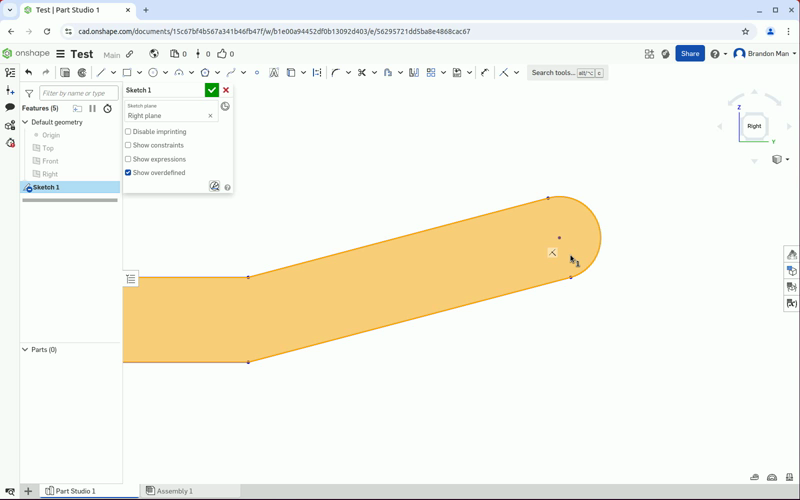
scroll(-6)
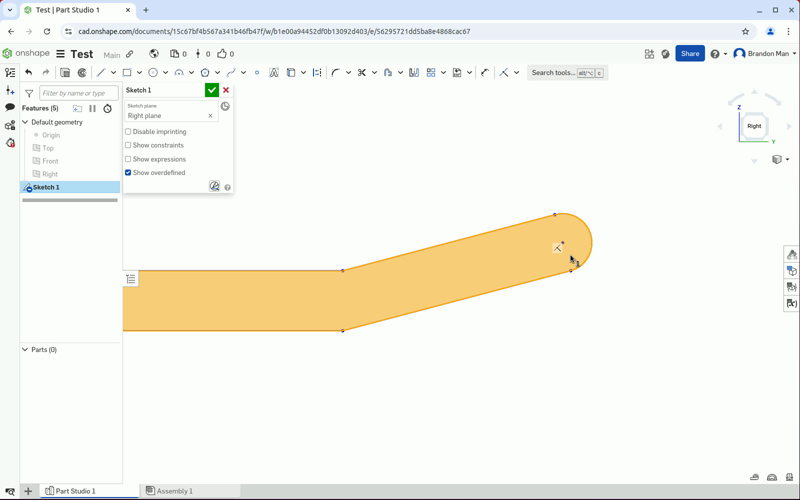
scroll(-6)
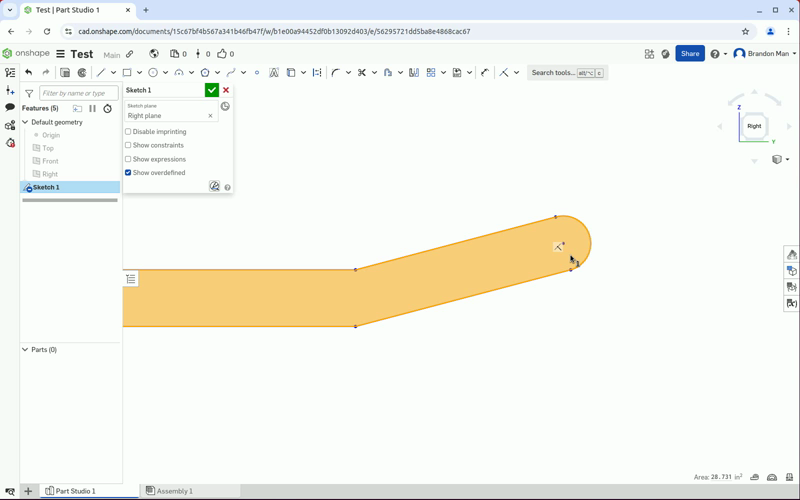
scroll(-6)
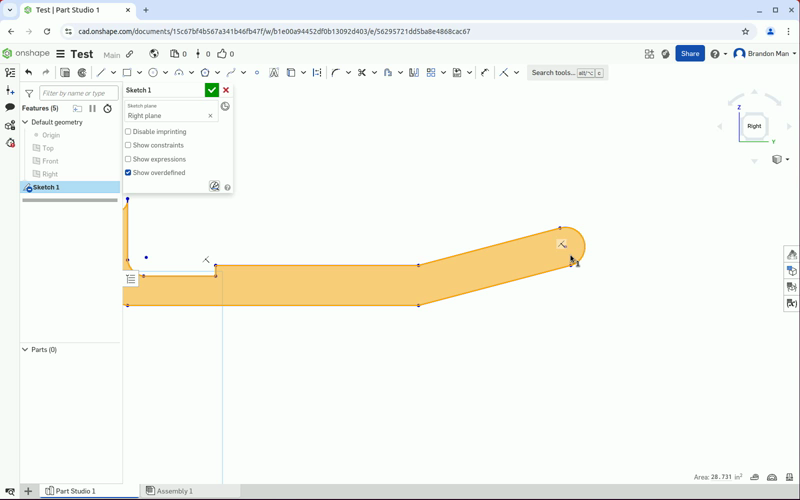
scroll(-6)
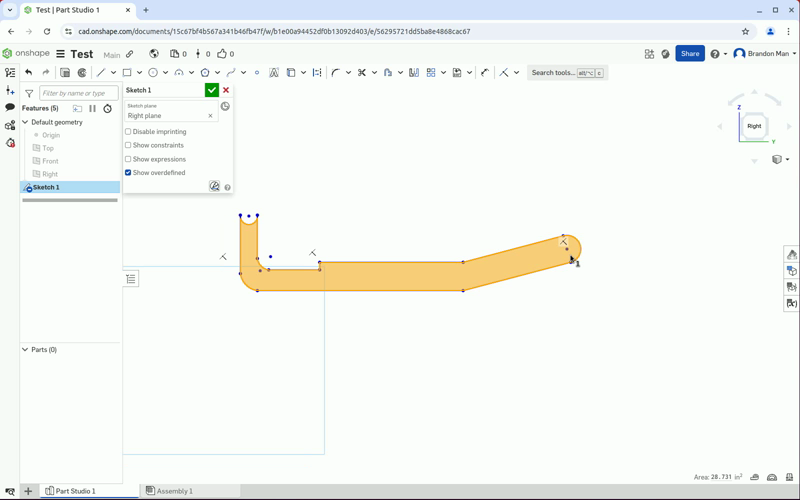
scroll(-6)
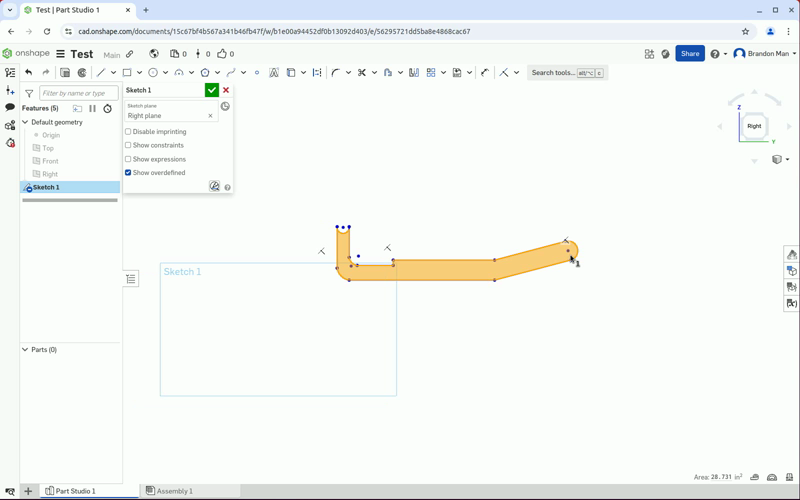
scroll(-6)
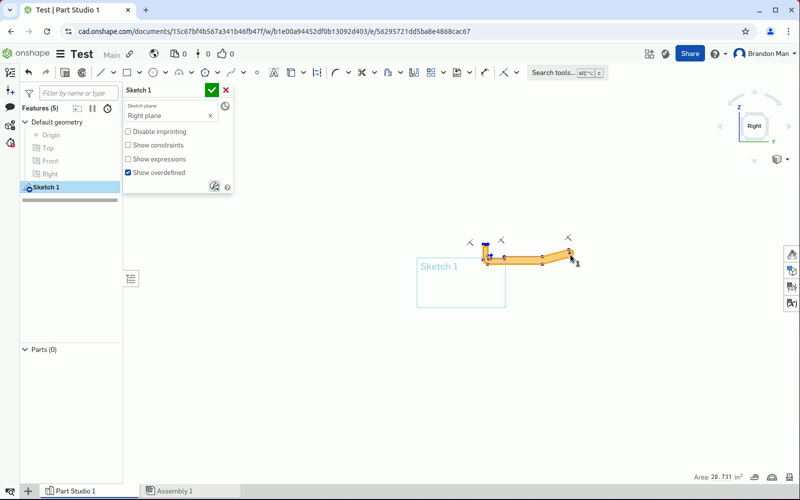
mouse_move(73, 352)
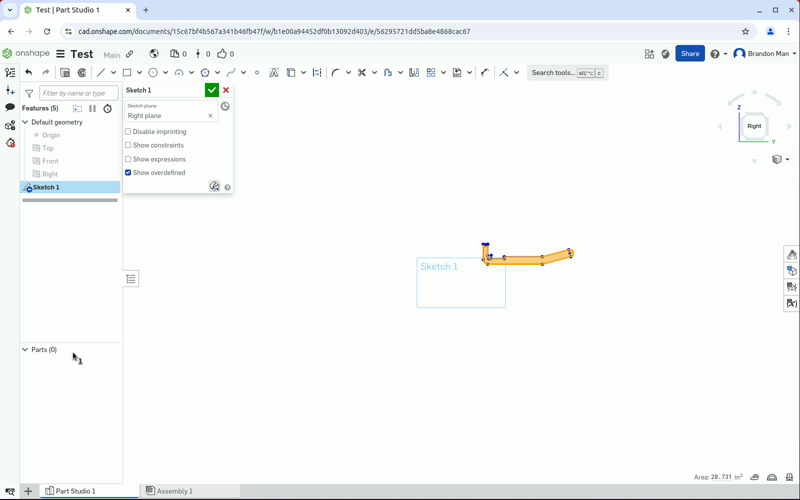
key(shift+y)
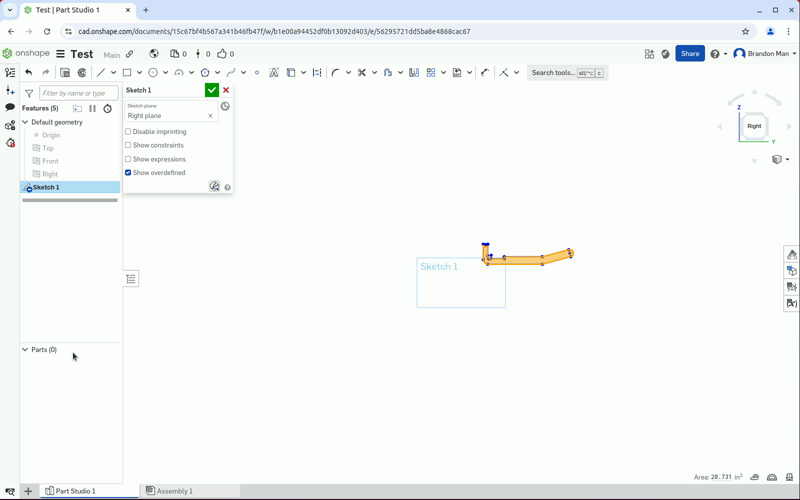
key(shift+e)
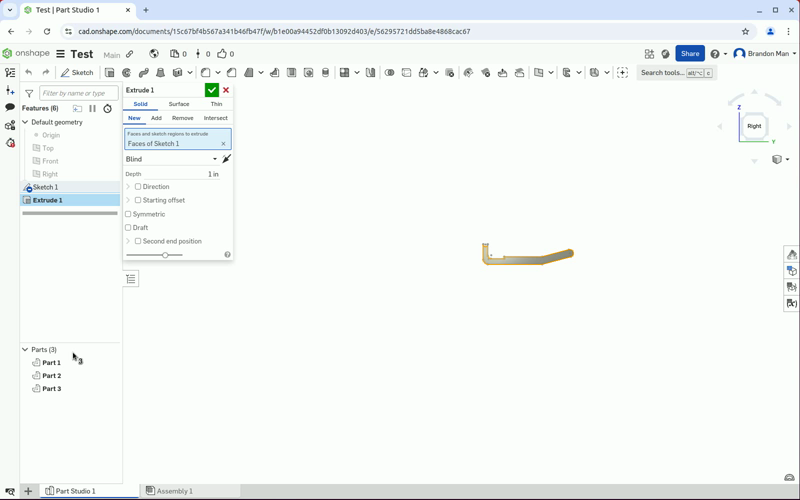
mouse_move(143, 106)
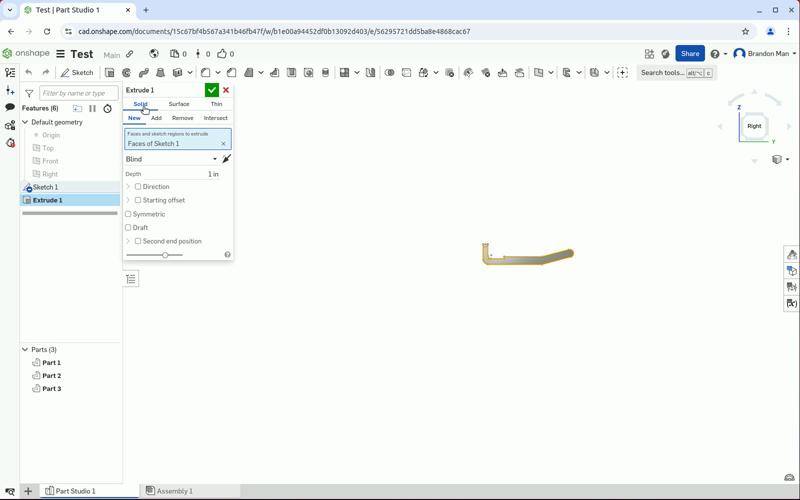
click(143, 106)
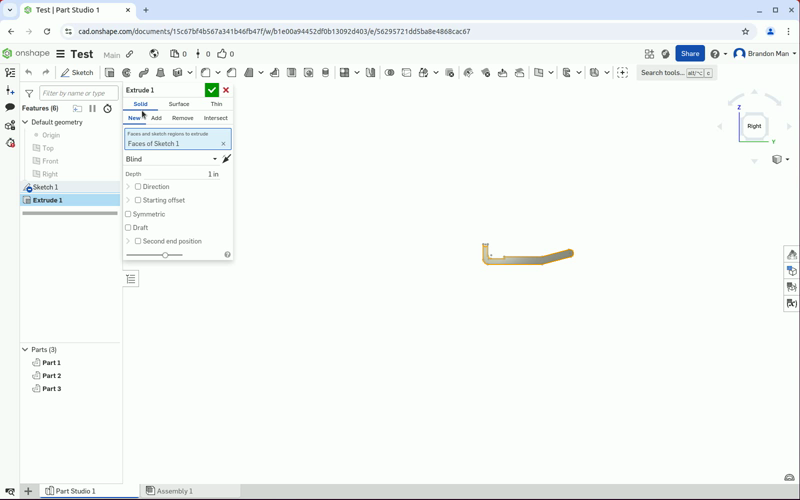
mouse_move(137, 120)
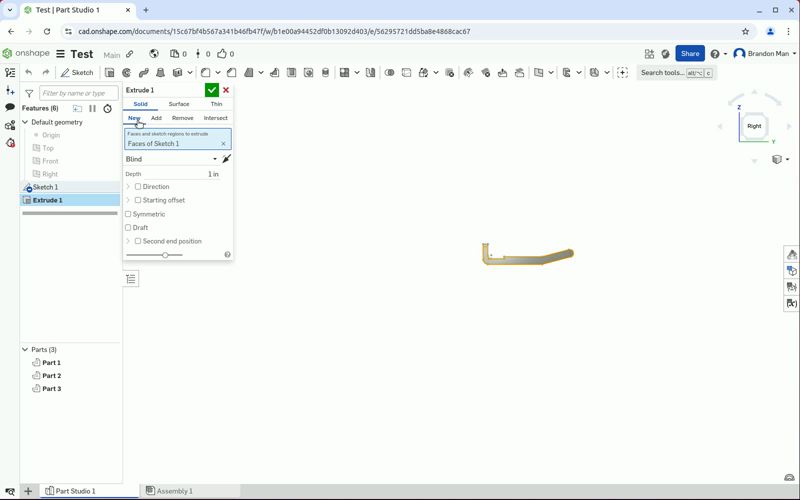
click(137, 120)
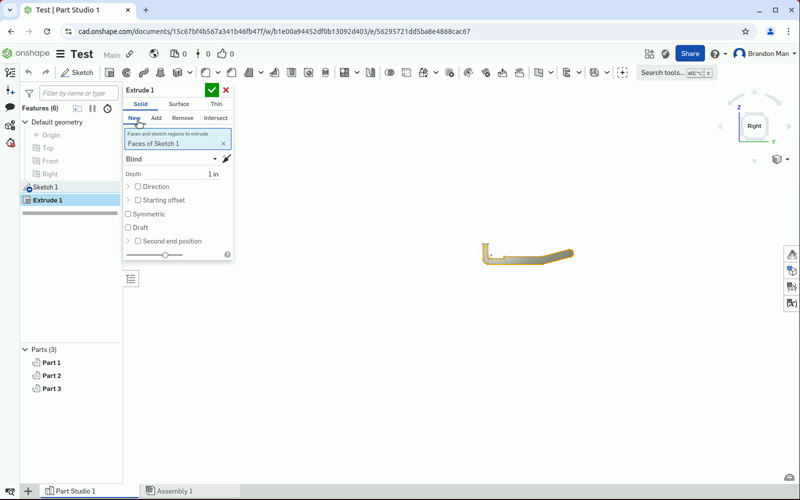
key(tab, 4)
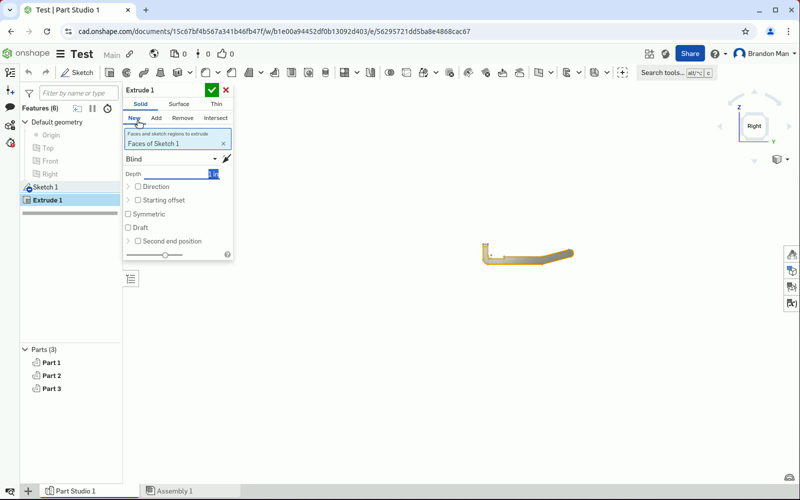
text(0.482)
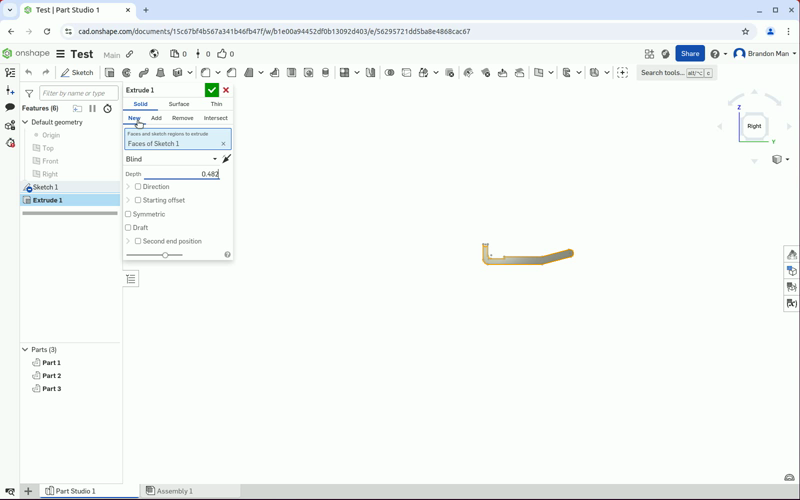
key(tab, 3)
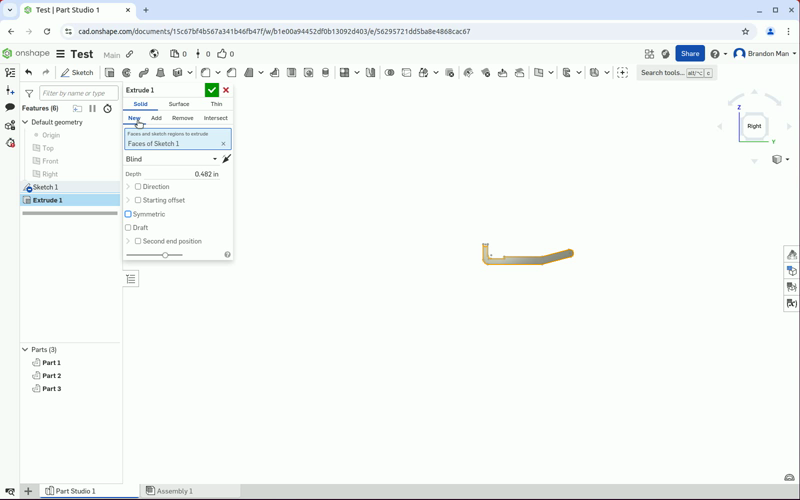
key(space)
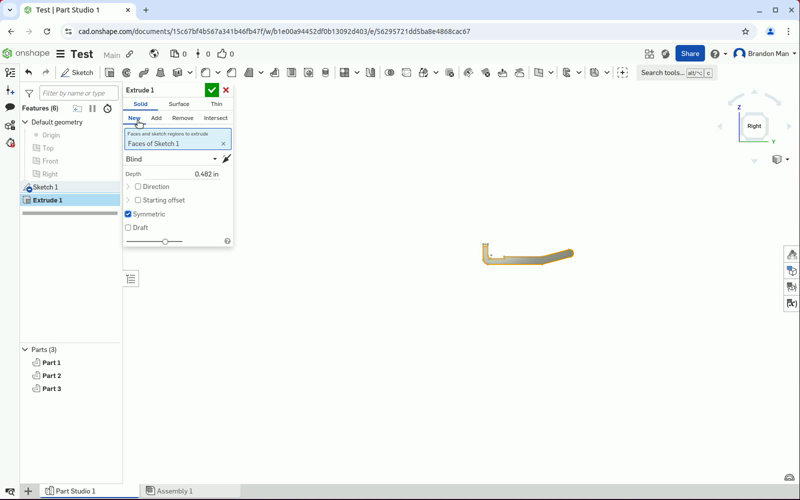
key(enter)
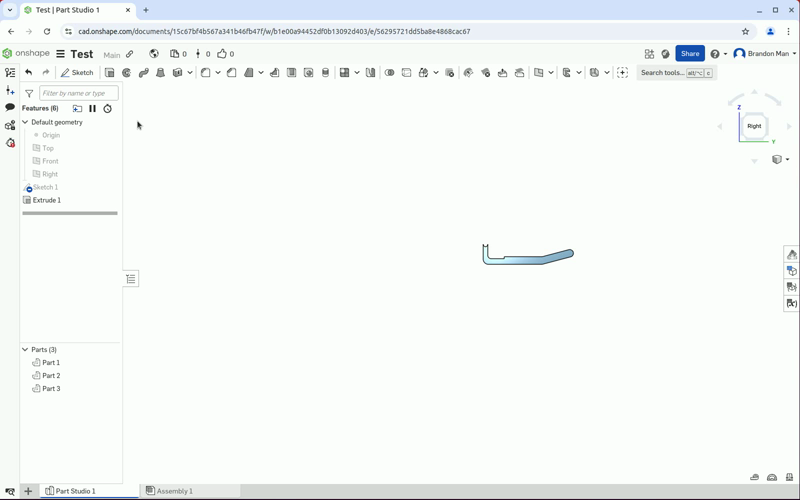
key(shift+h)
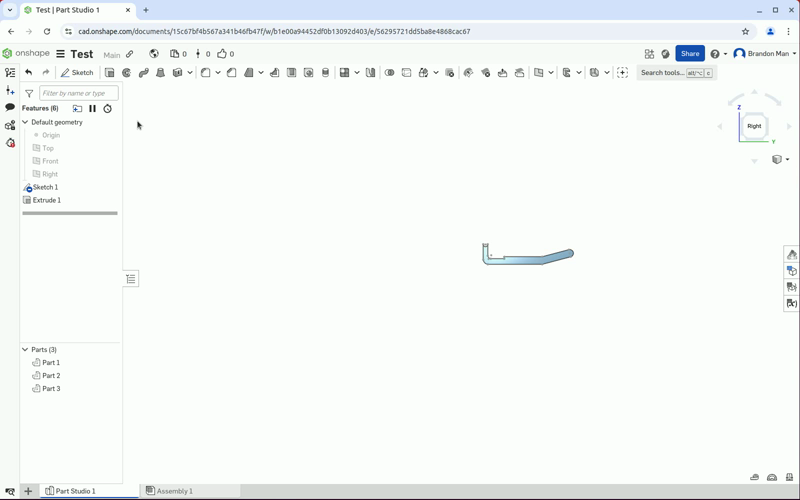
key(shift+h)
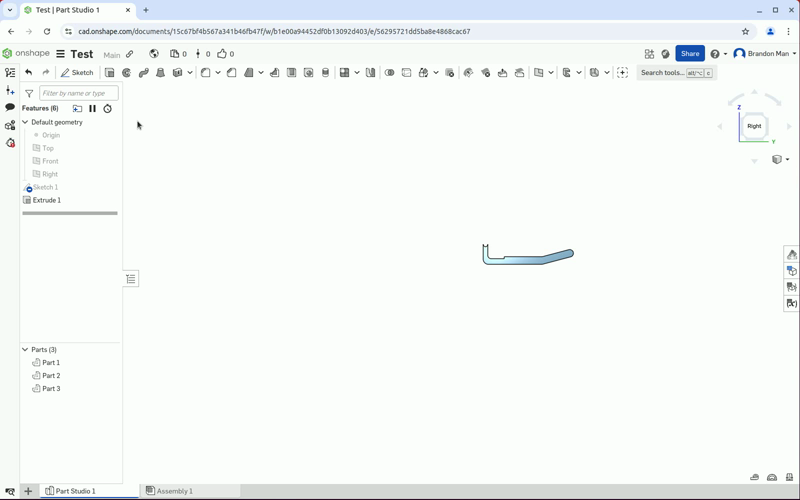
mouse_move(73, 189)
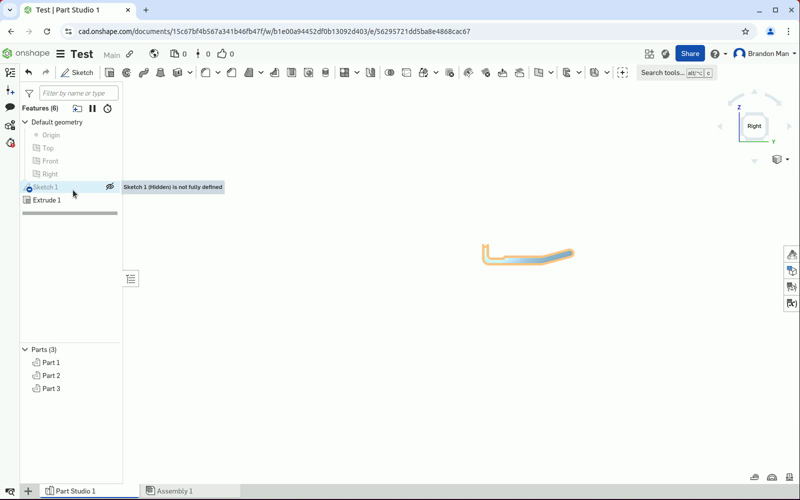
click(73, 189)
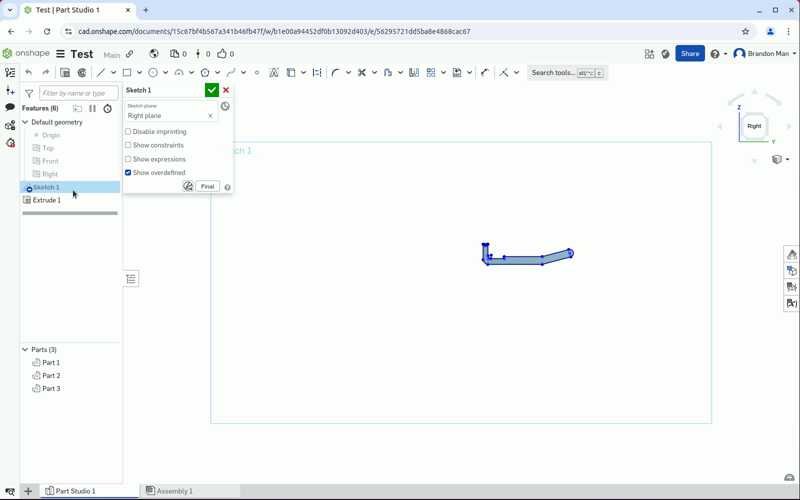
mouse_move(229, 92)
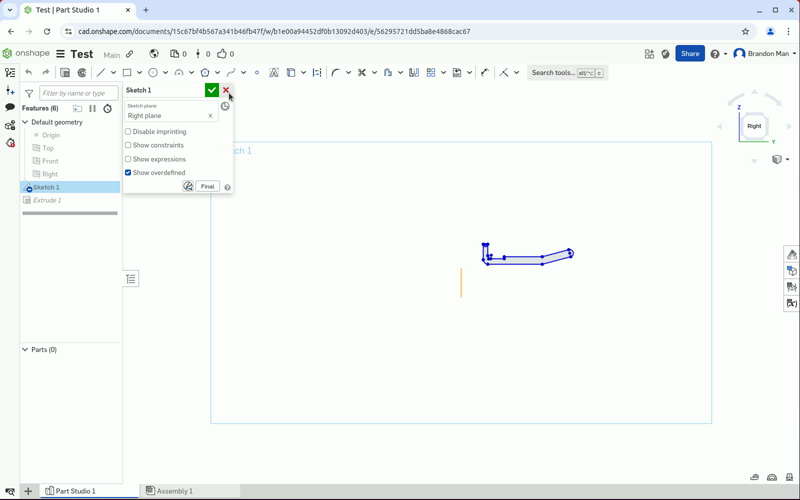
click(229, 92)
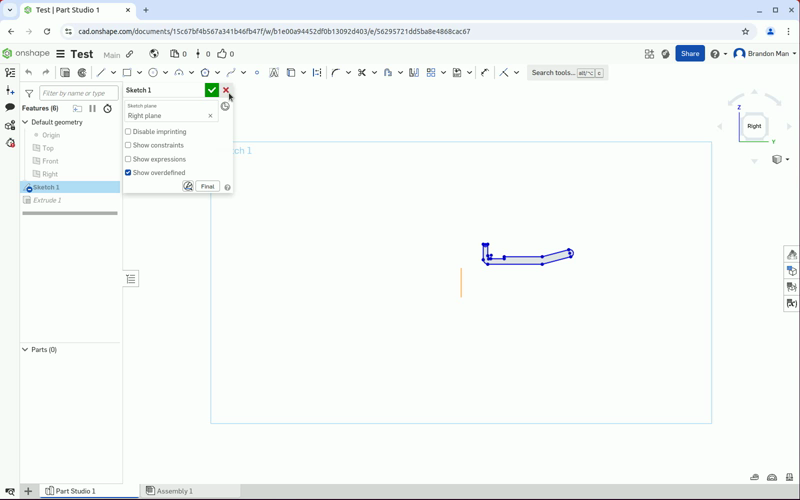
key(shift+s)
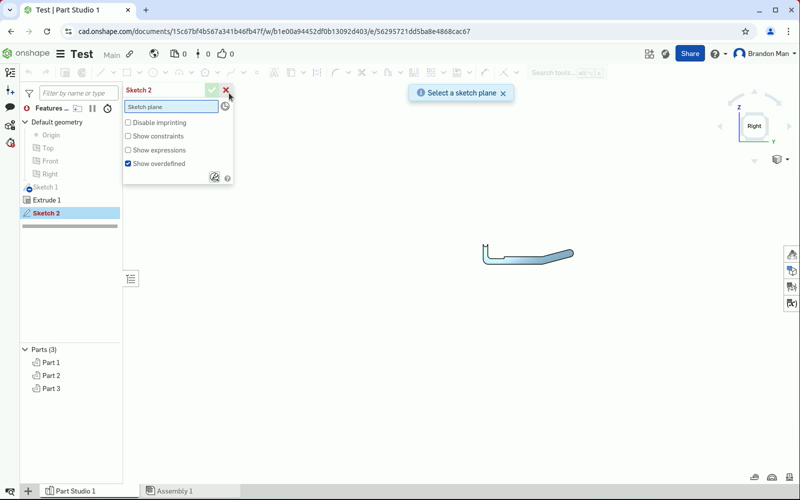
mouse_move(73, 176)
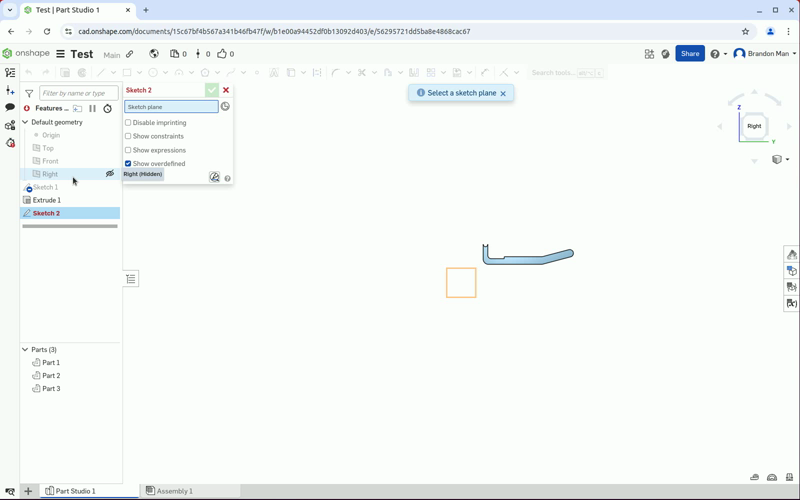
click(73, 176)
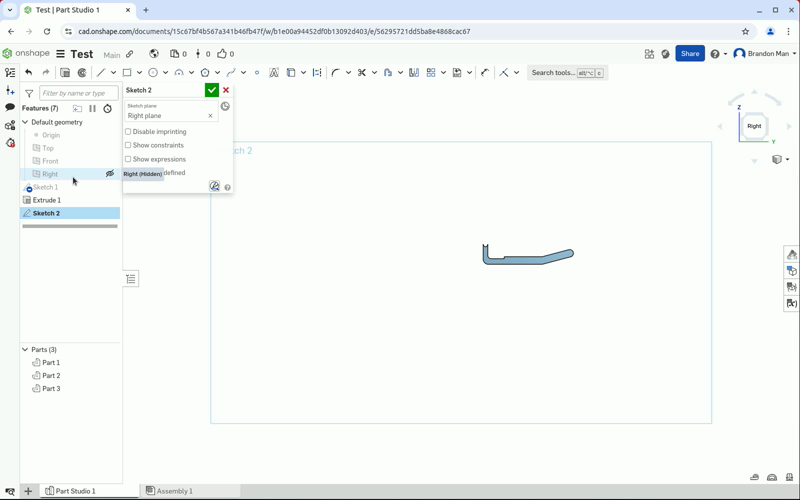
mouse_move(73, 352)
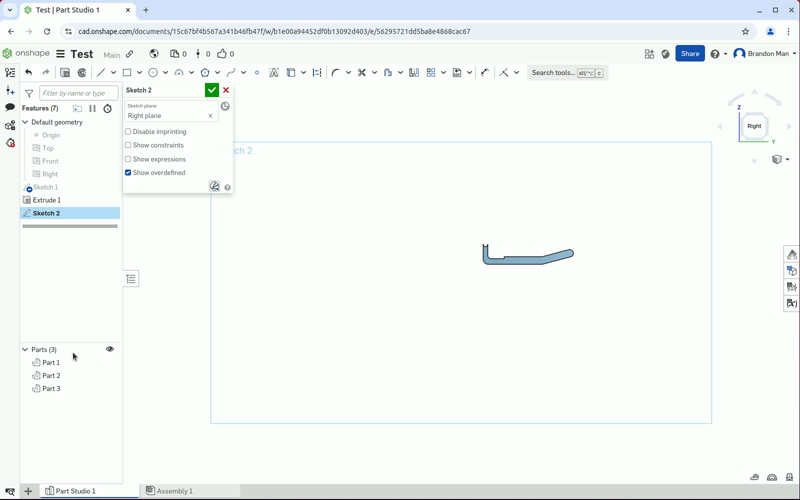
key(y)
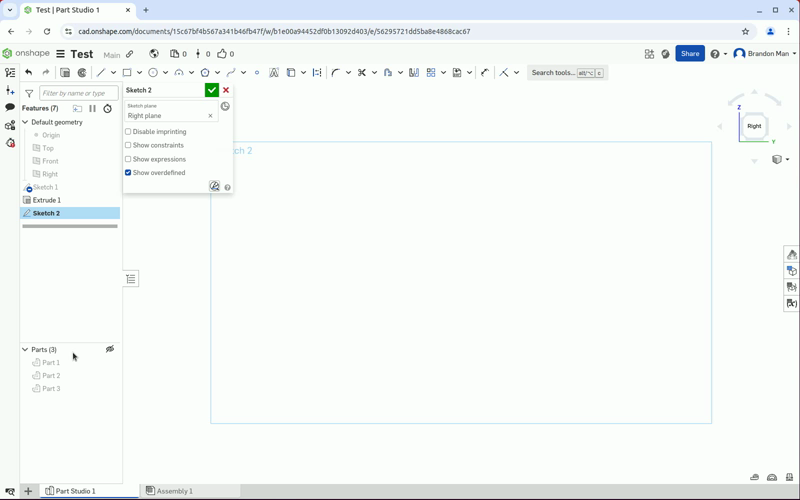
key(c)
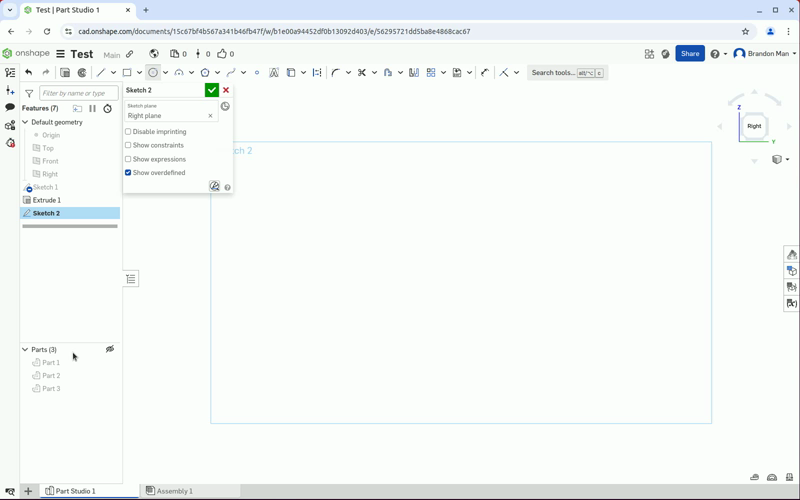
key_down(shift)
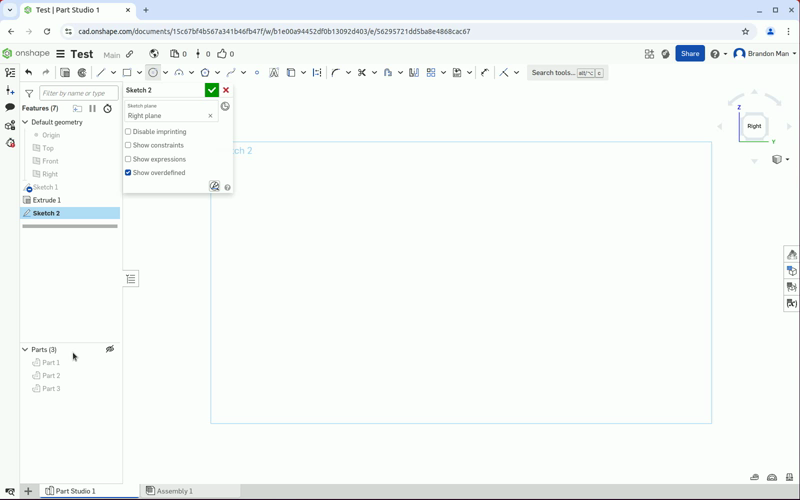
mouse_move(570, 252)
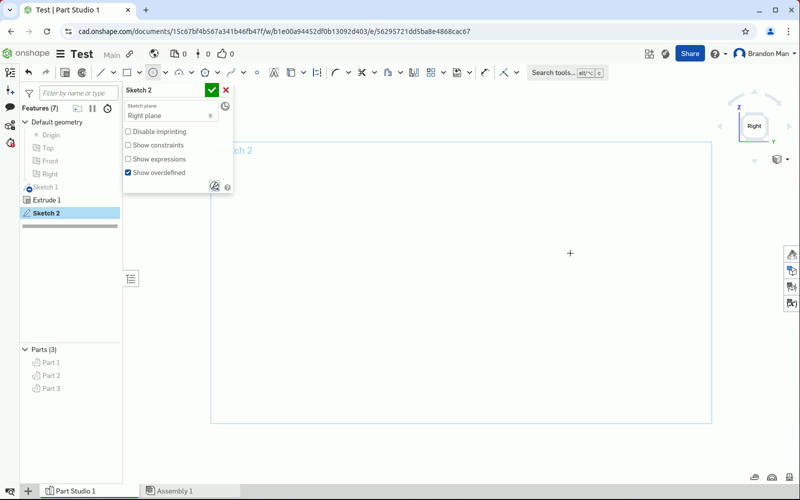
click(570, 252)
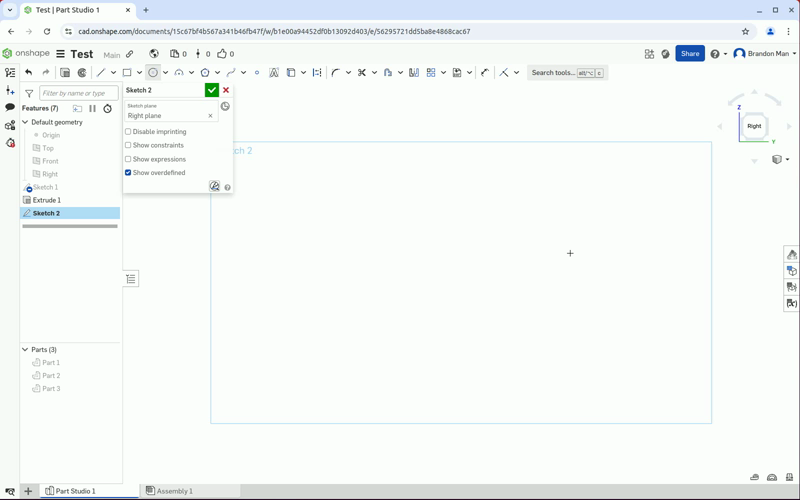
key_up(shift)
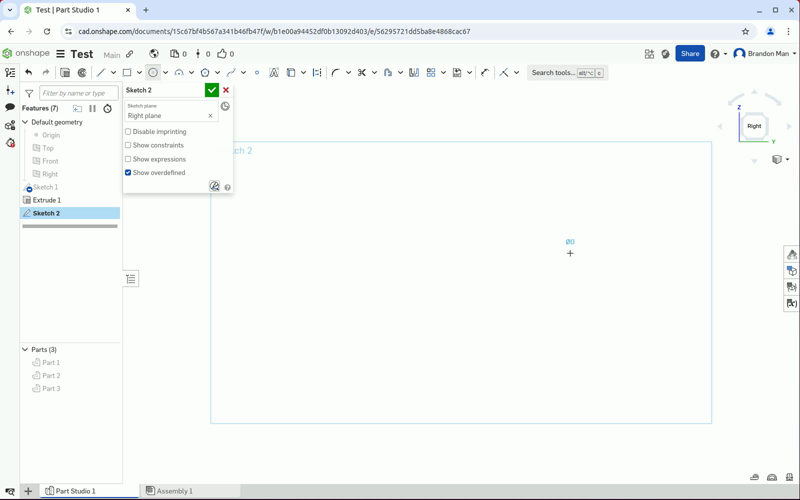
mouse_move(572, 252)
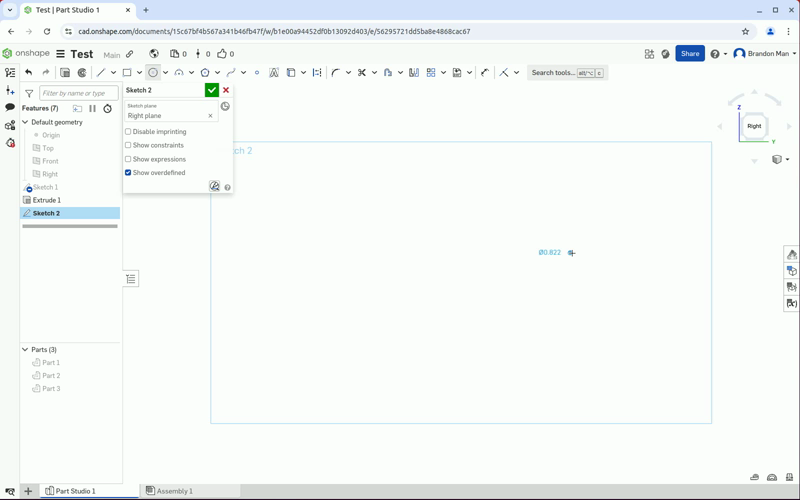
scroll(6)
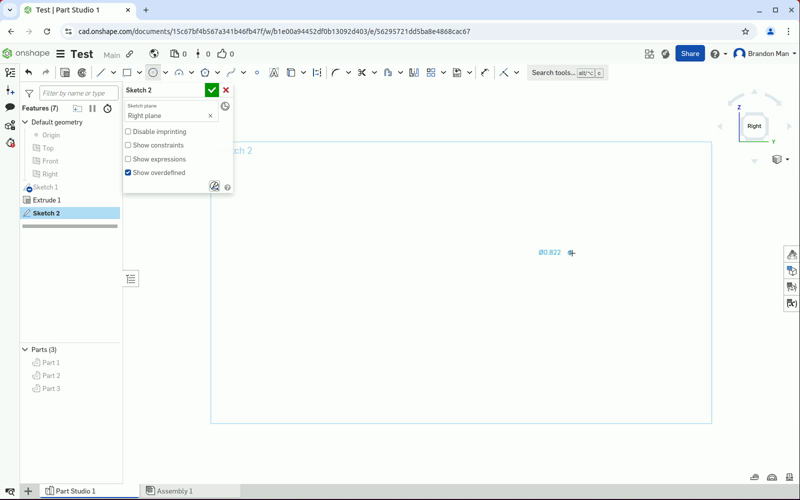
scroll(6)
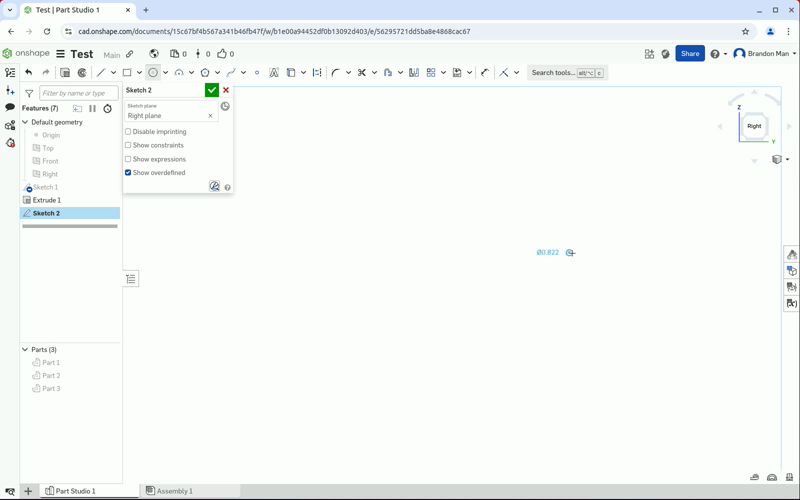
scroll(6)
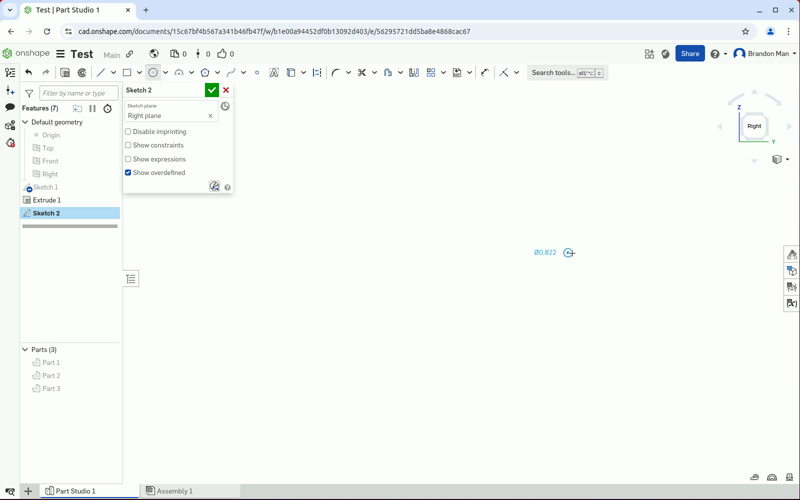
scroll(6)
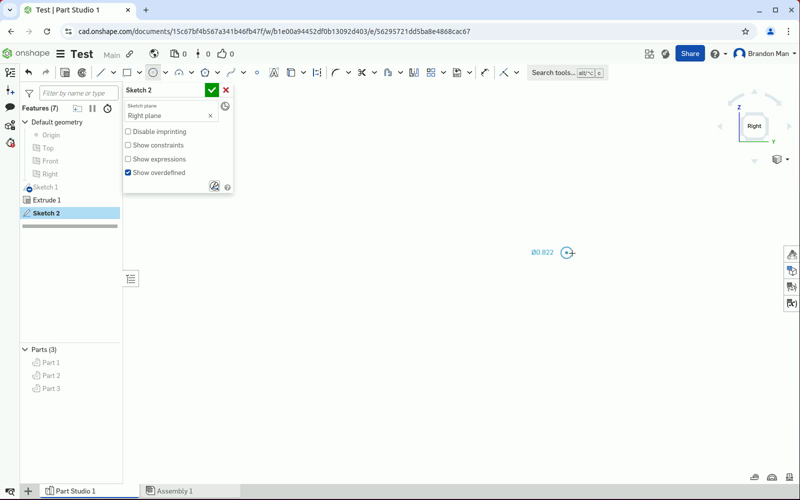
scroll(6)
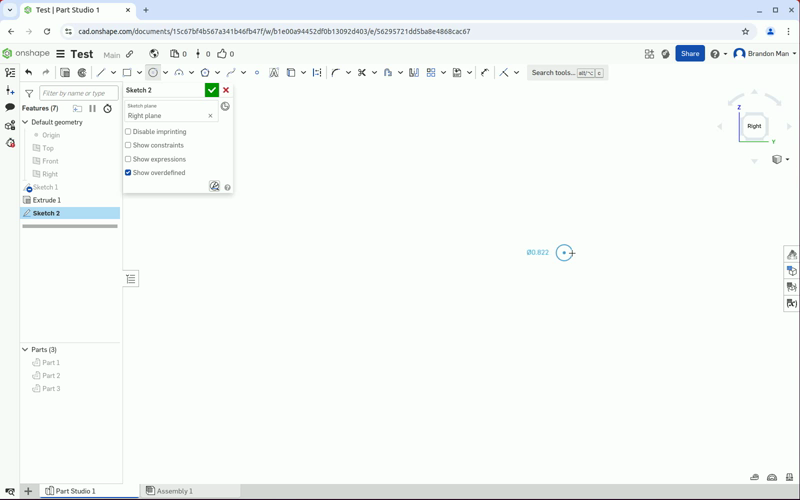
scroll(6)
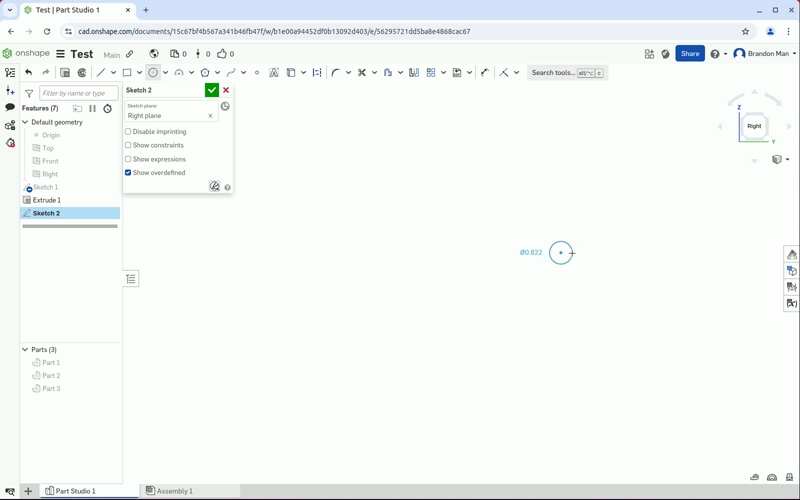
scroll(6)
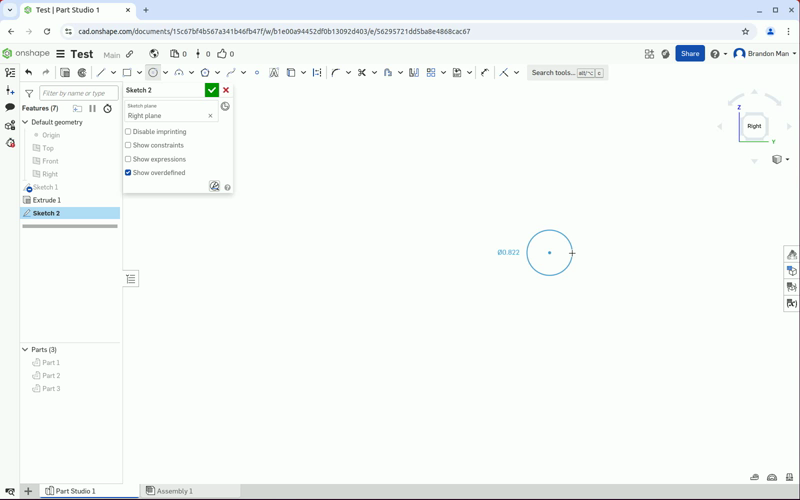
click(572, 252)
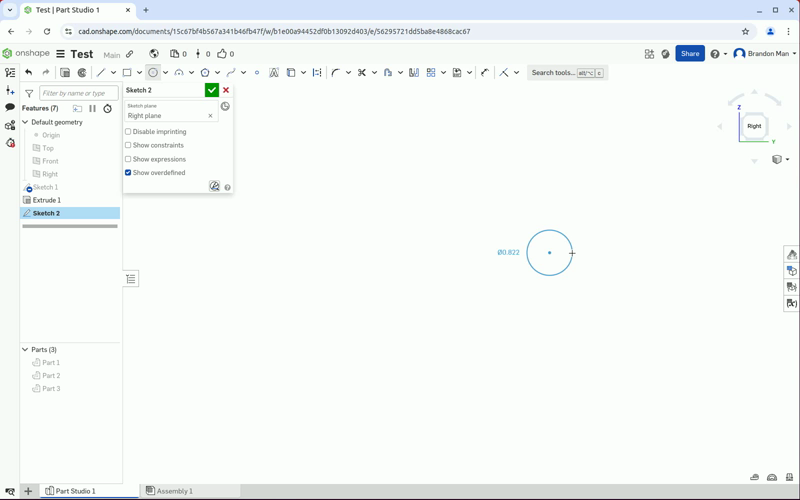
scroll(-6)
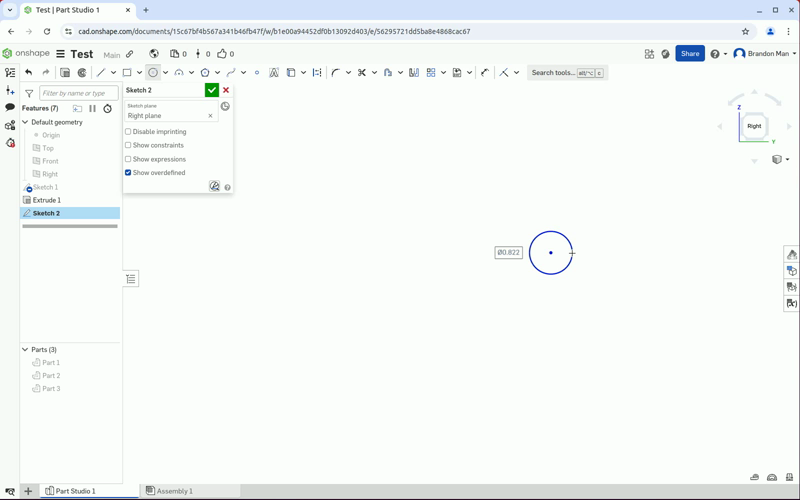
scroll(-6)
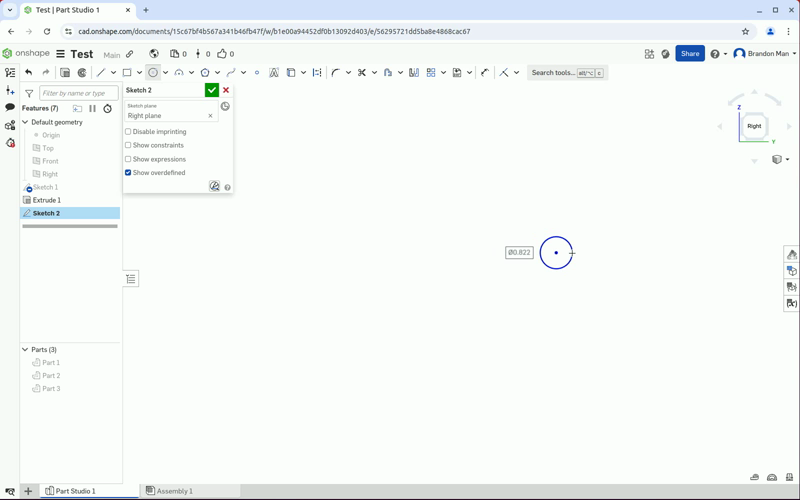
scroll(-6)
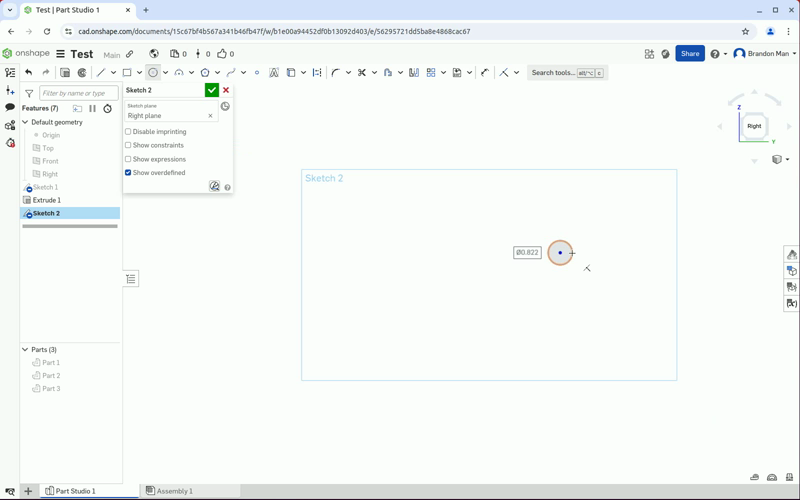
scroll(-6)
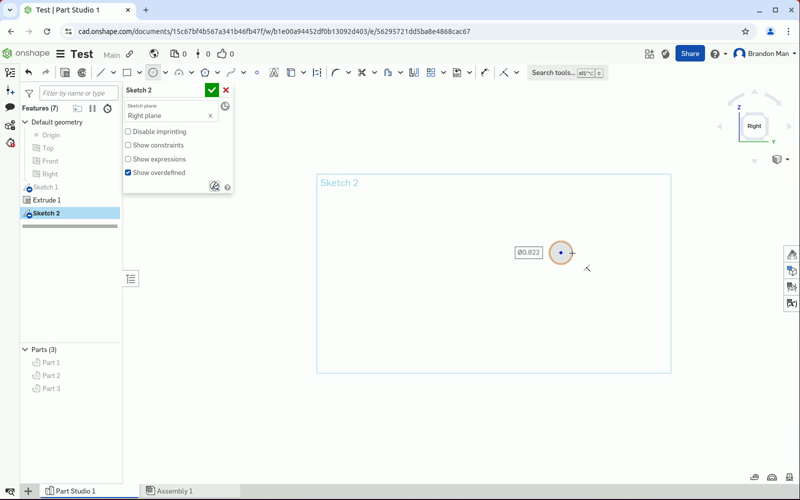
scroll(-6)
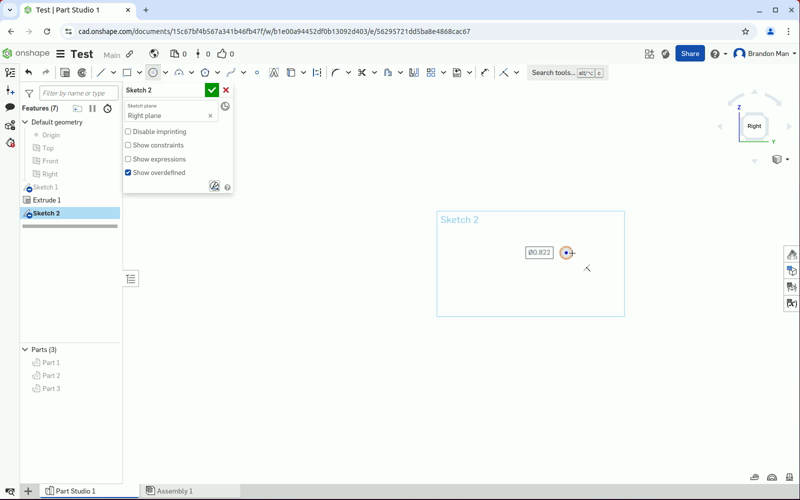
scroll(-6)
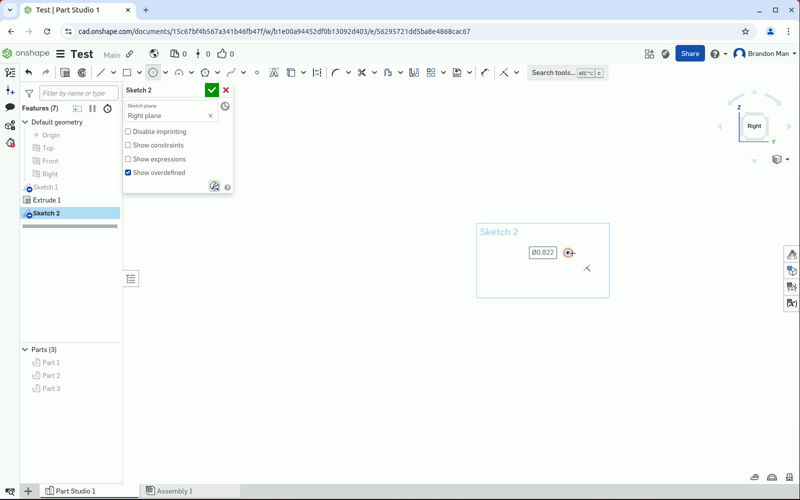
scroll(-6)
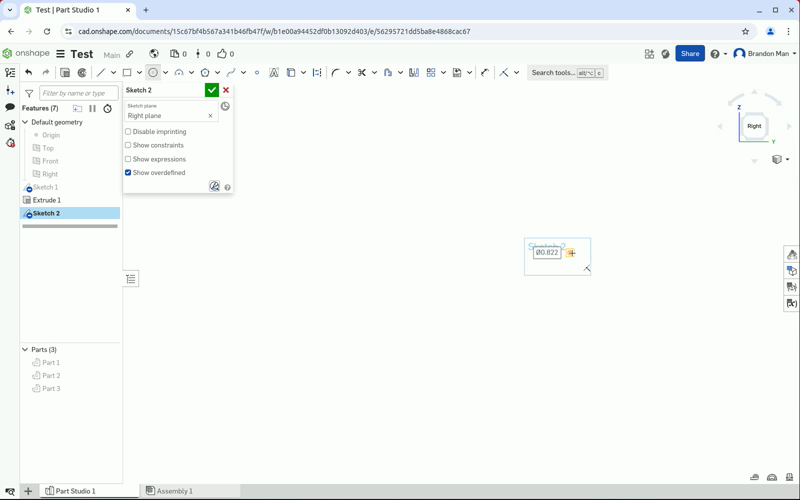
key(esc)
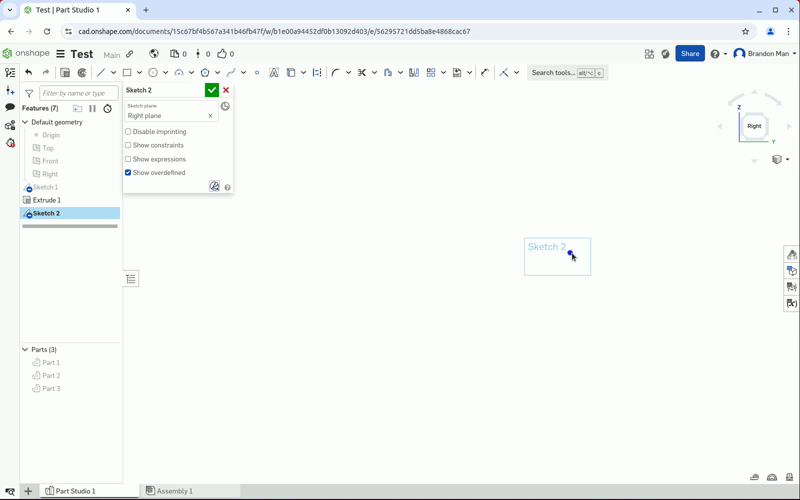
mouse_move(571, 253)
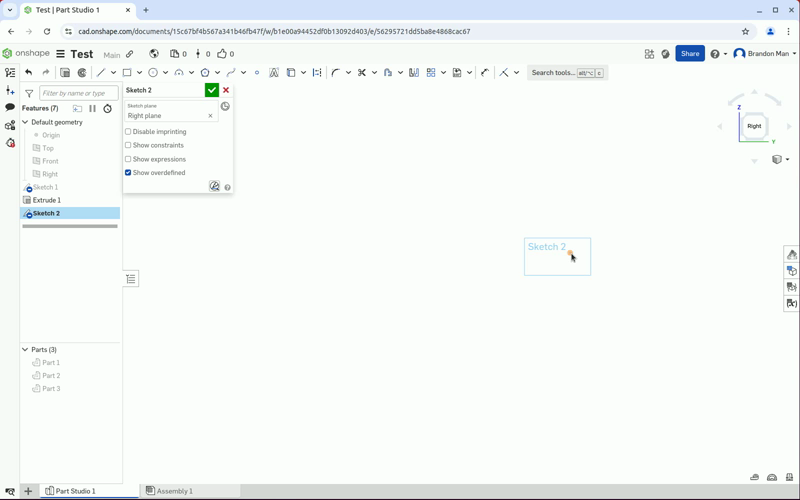
scroll(6)
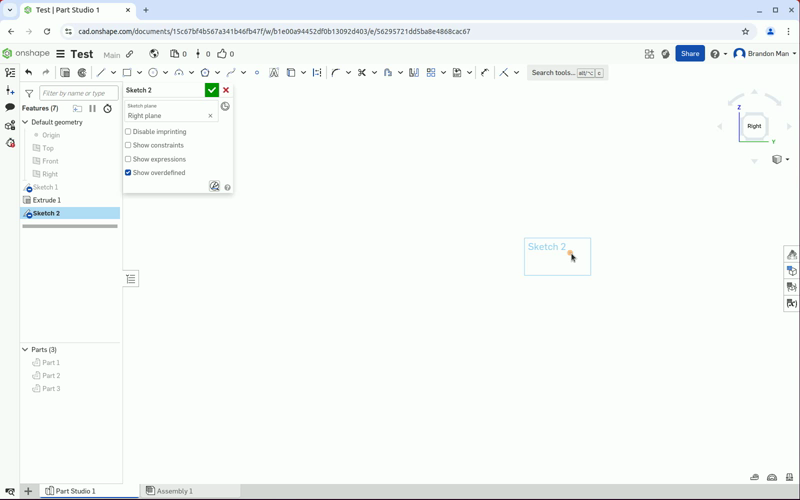
scroll(6)
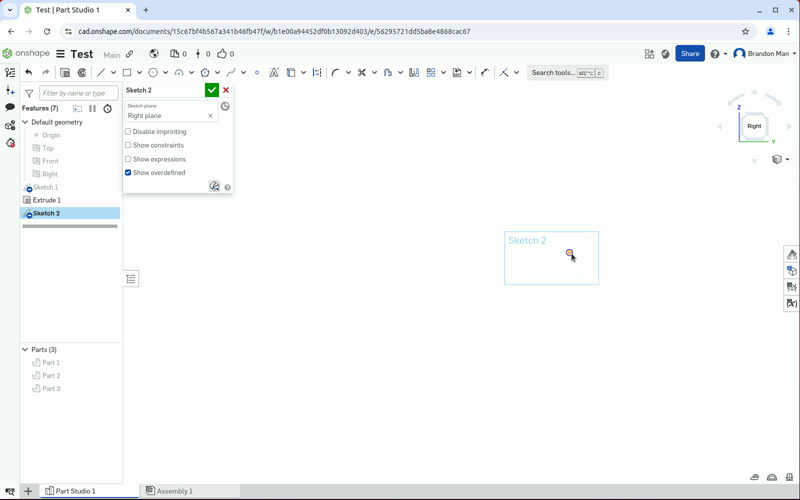
scroll(6)
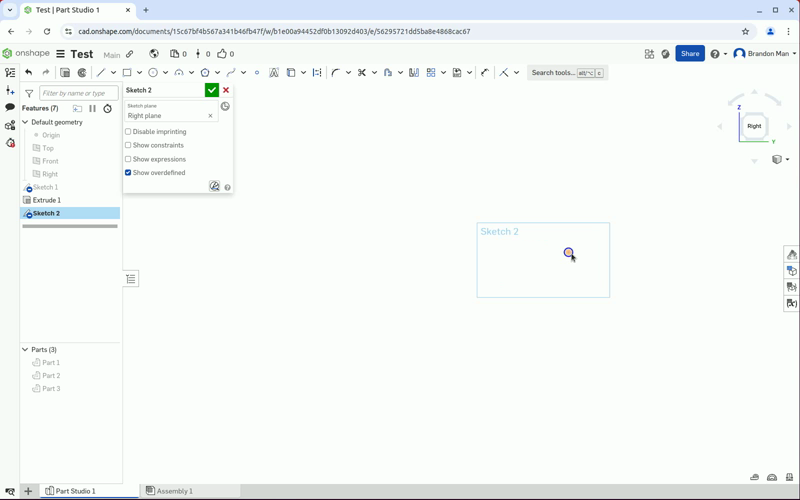
scroll(6)
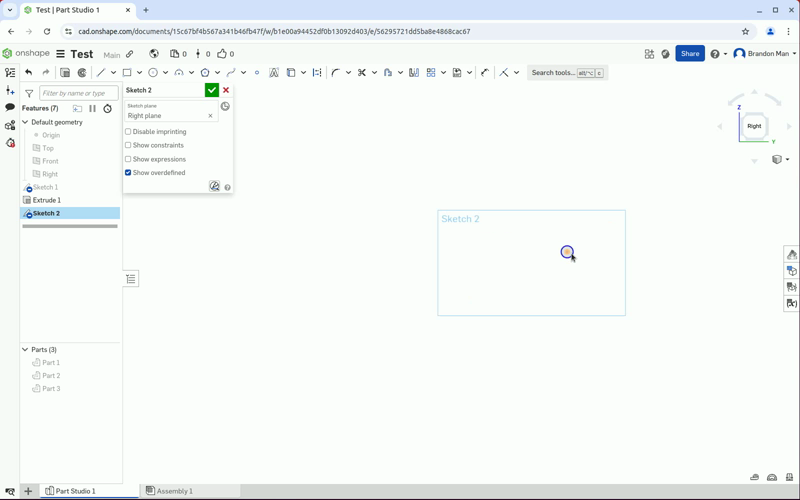
scroll(6)
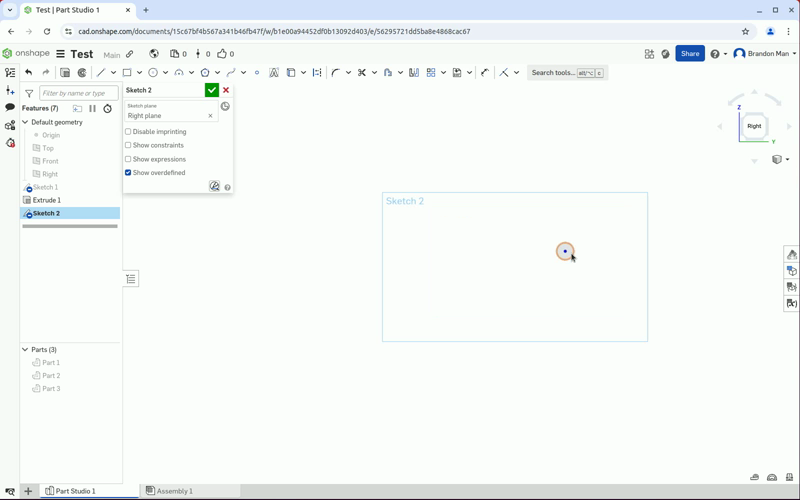
scroll(6)
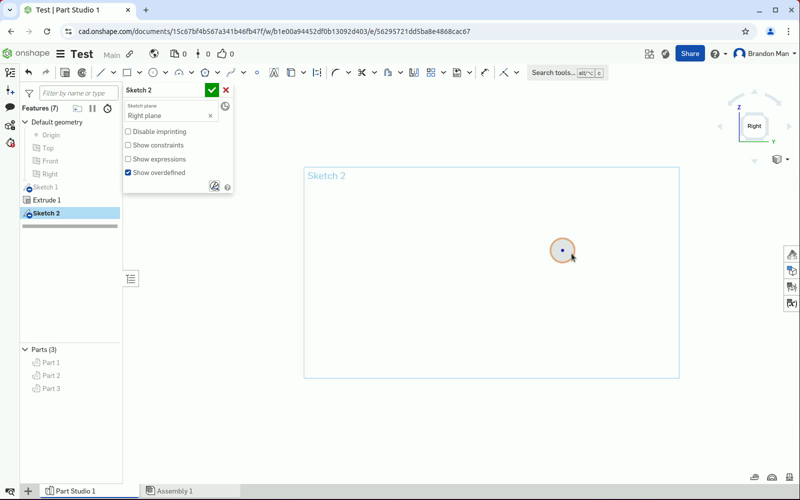
scroll(6)
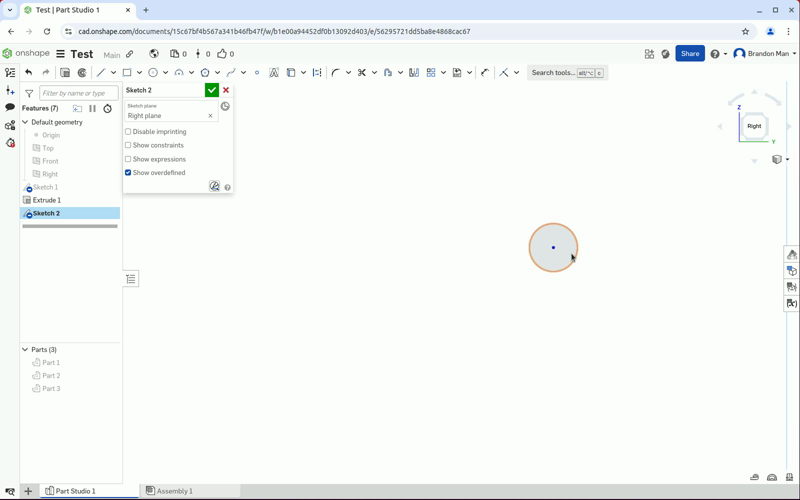
click(571, 253)
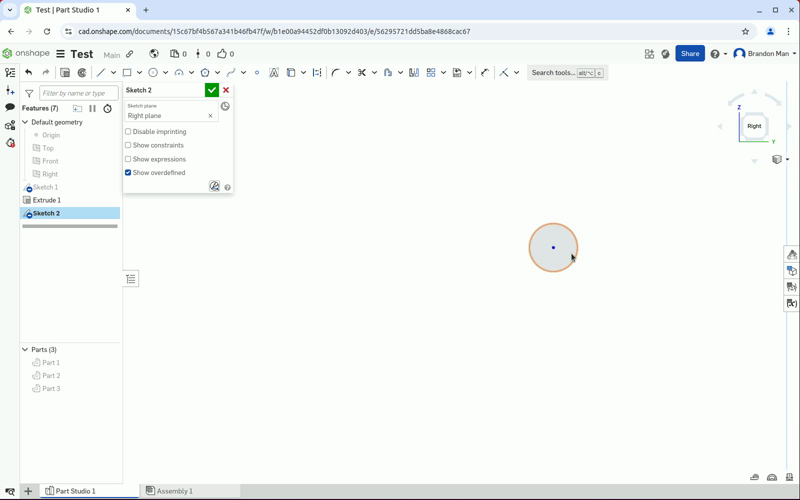
scroll(-6)
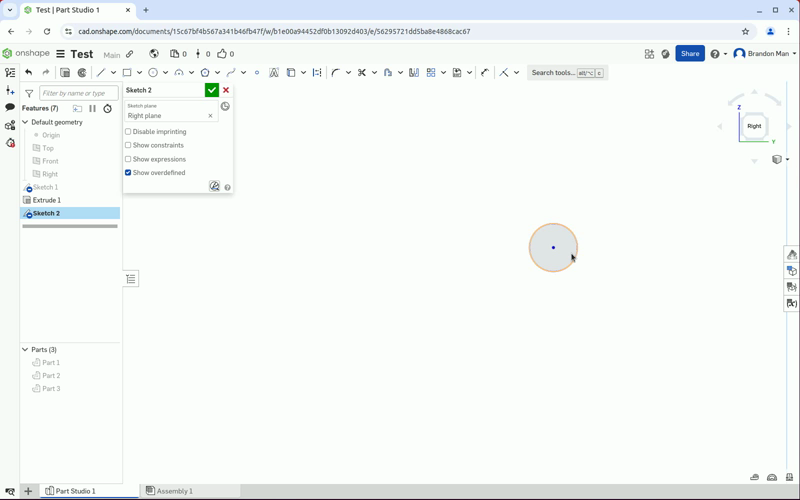
scroll(-6)
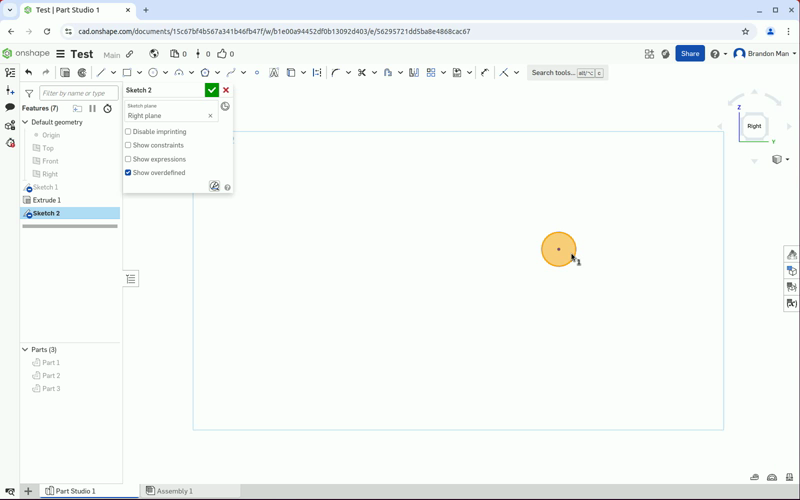
scroll(-6)
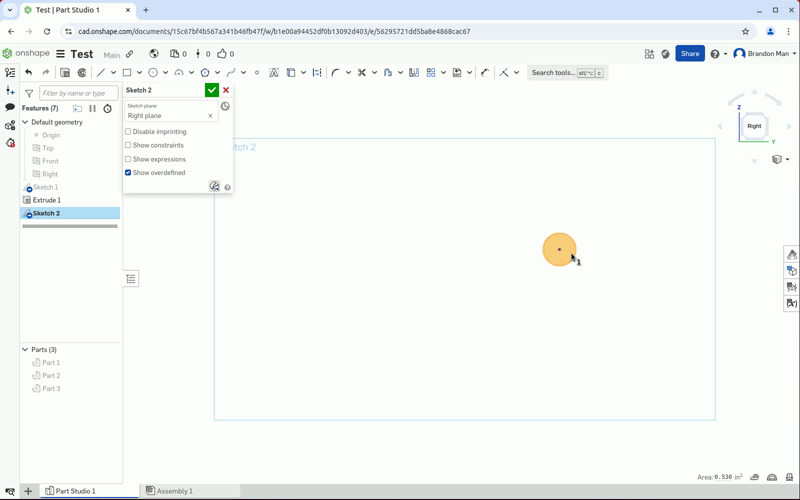
scroll(-6)
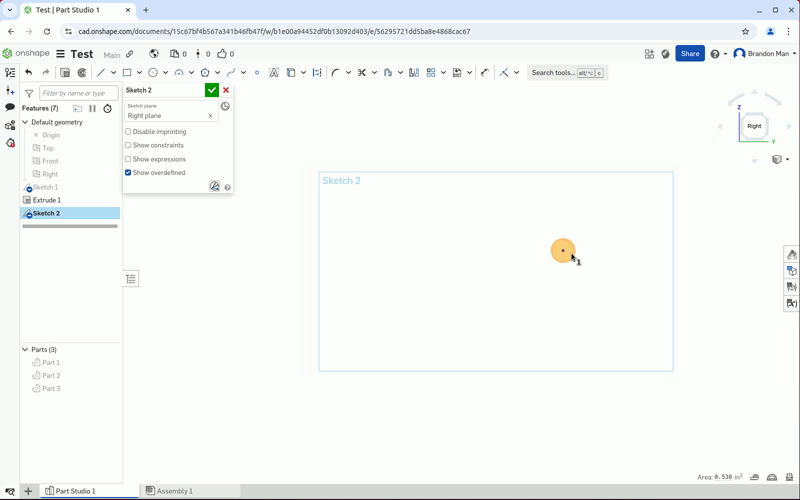
scroll(-6)
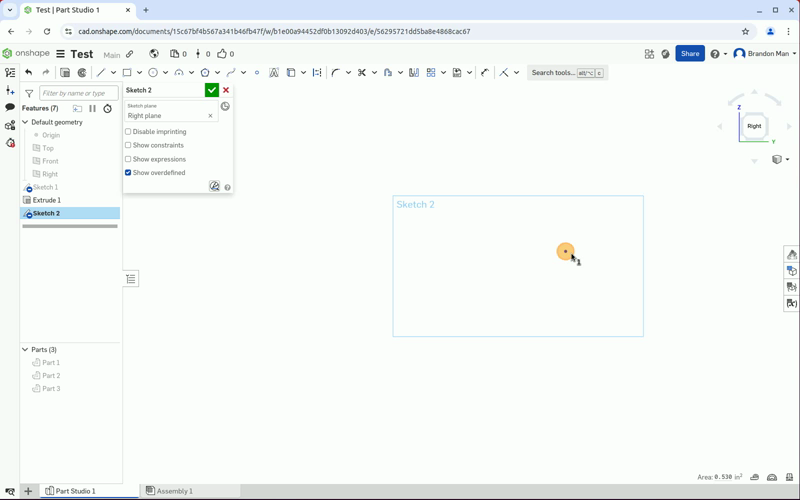
scroll(-6)
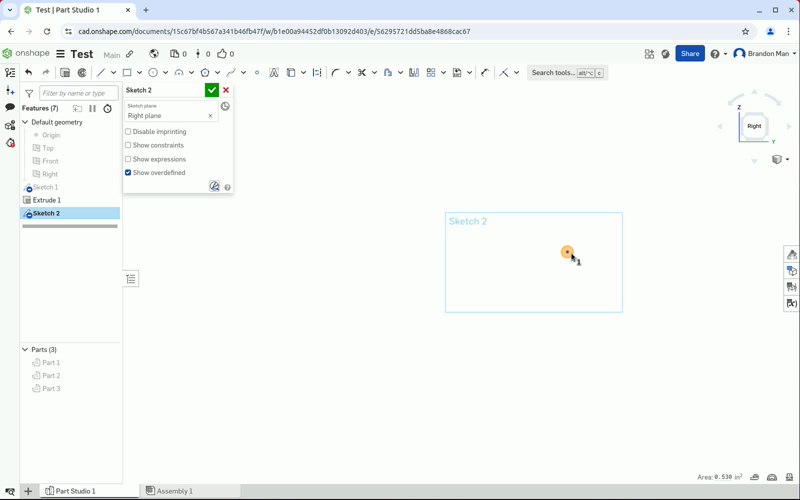
scroll(-6)
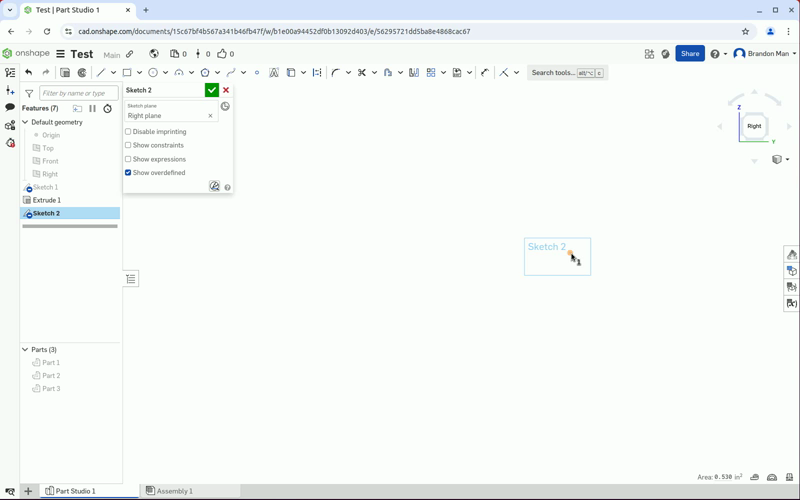
mouse_move(73, 352)
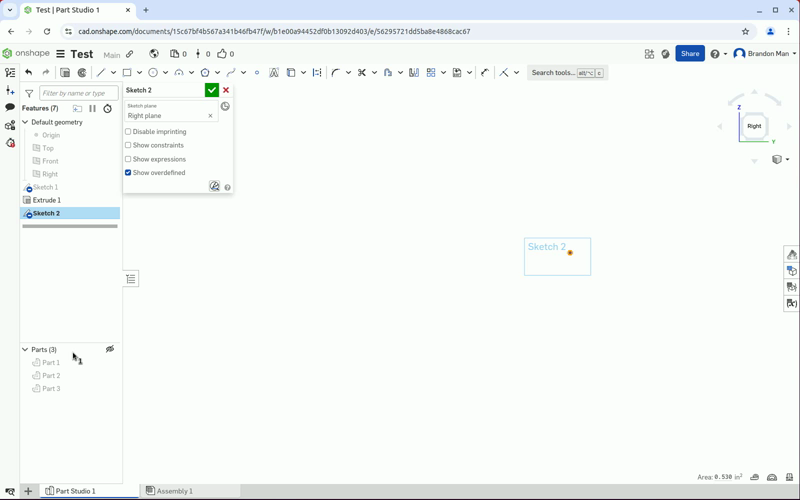
key(shift+y)
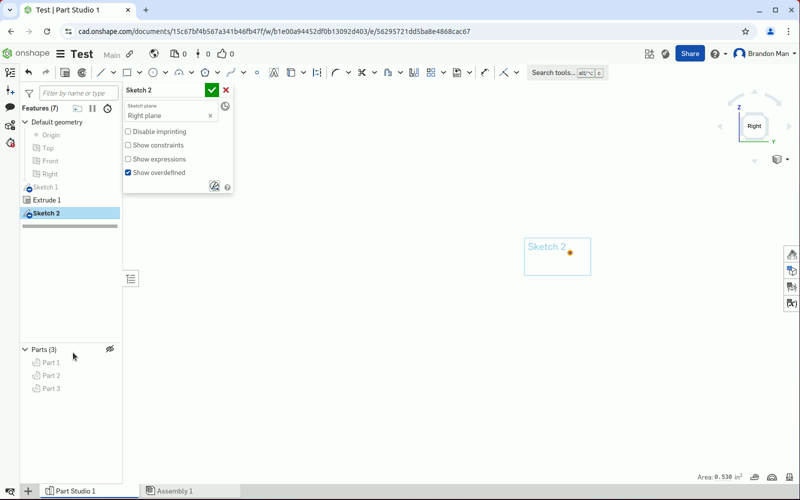
key(shift+e)
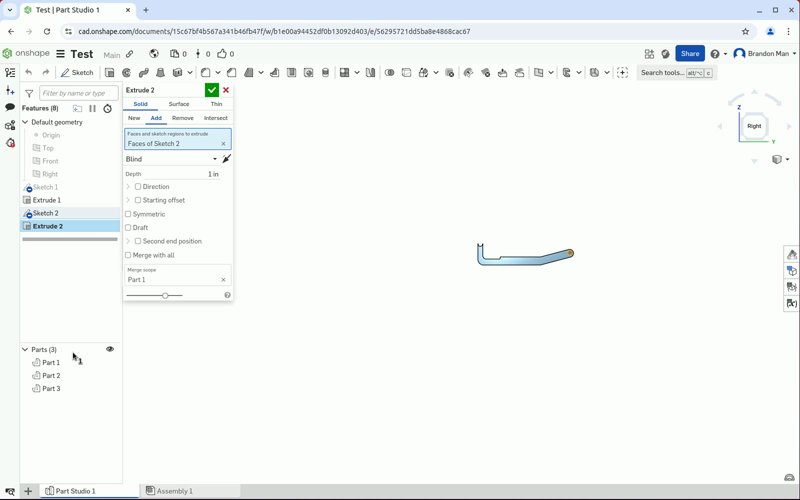
mouse_move(143, 106)
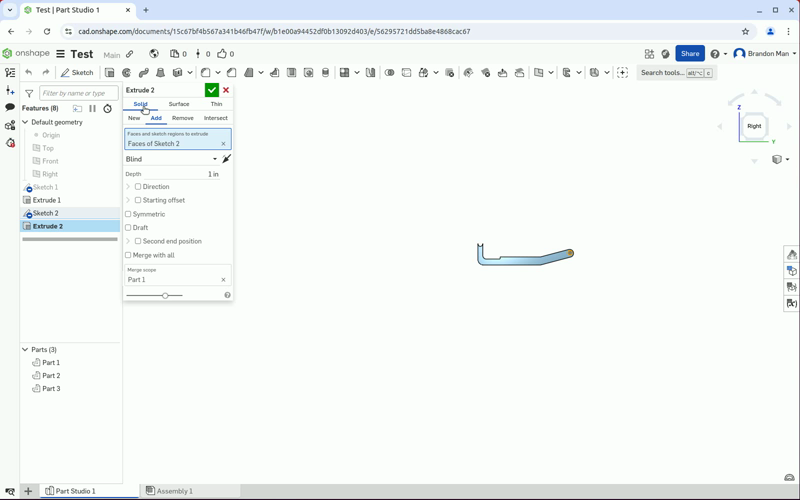
click(143, 106)
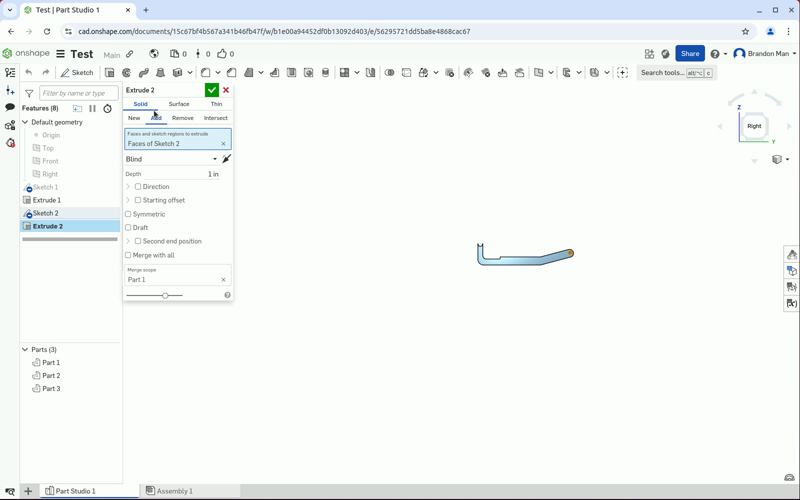
mouse_move(186, 120)
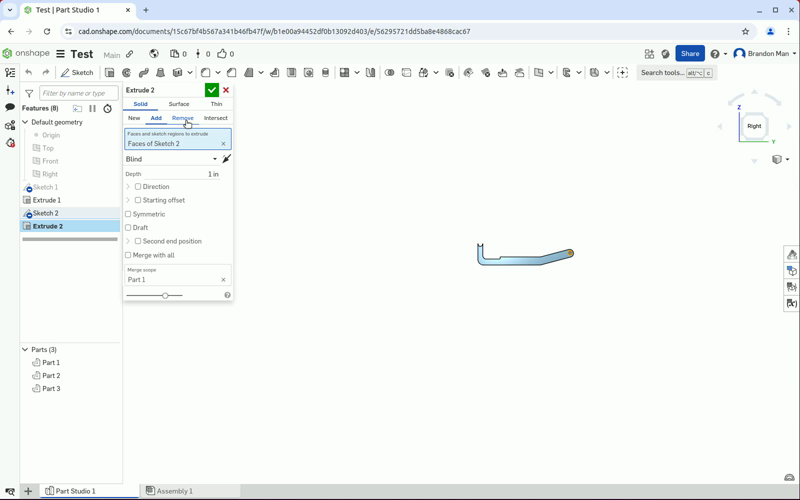
click(186, 120)
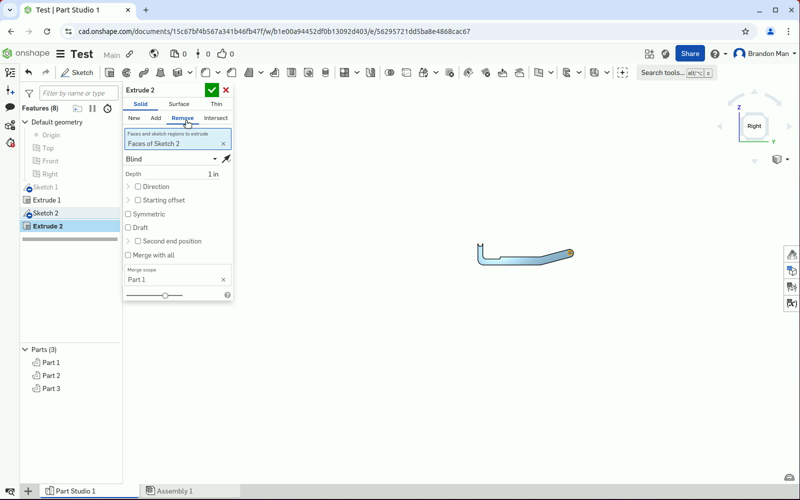
key(tab, 4)
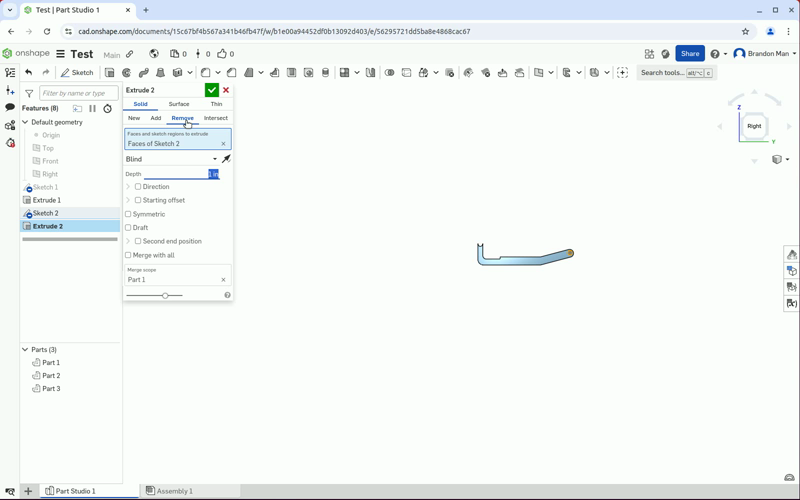
text(4.332)
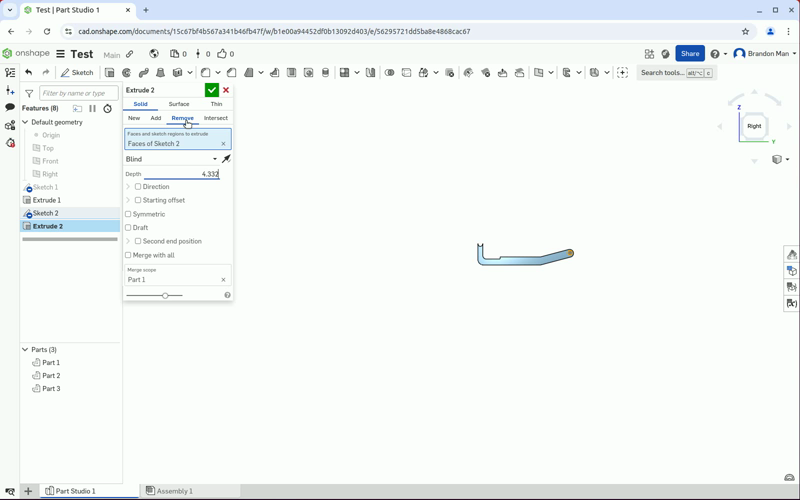
key(tab, 3)
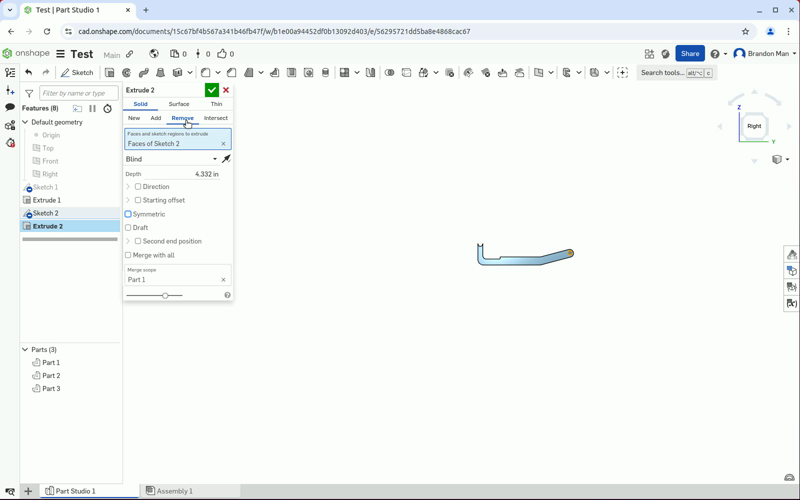
key(space)
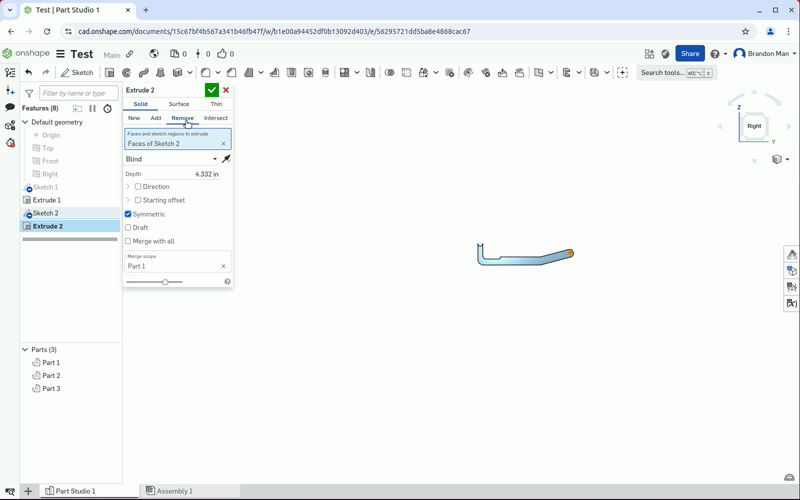
key(tab, 2)
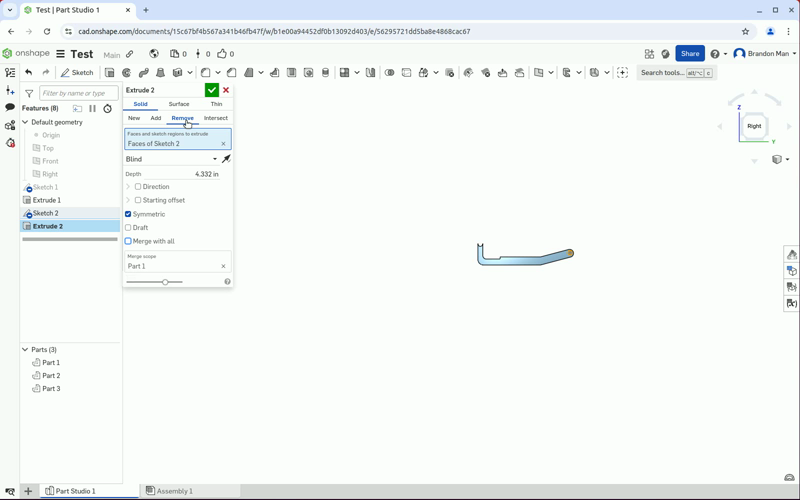
key(space)
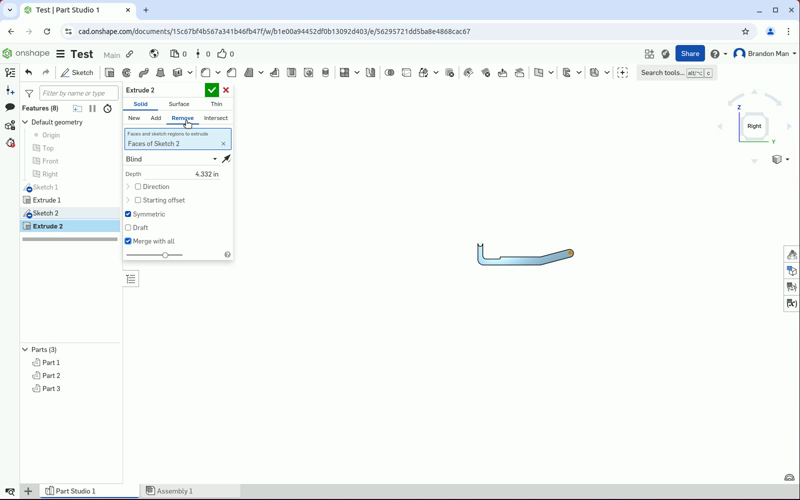
key(enter)
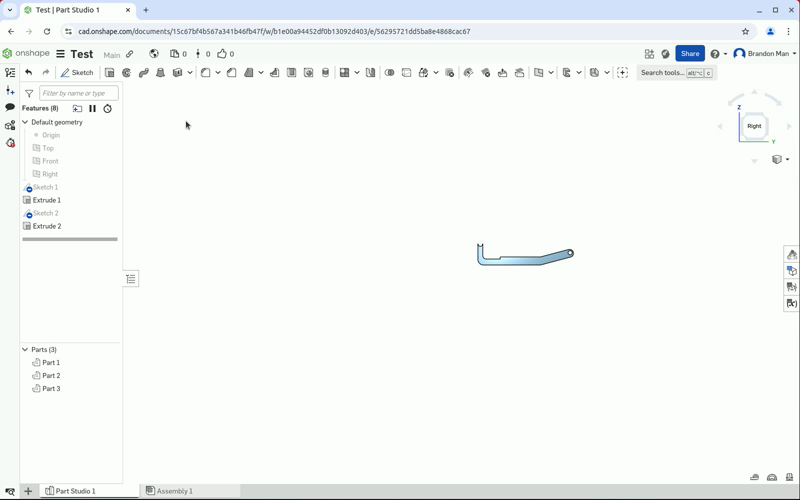
key(shift+h)
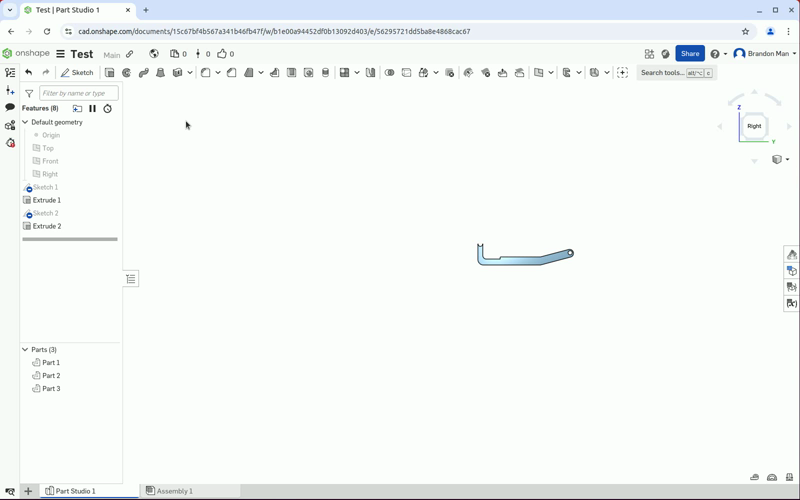
key(shift+h)
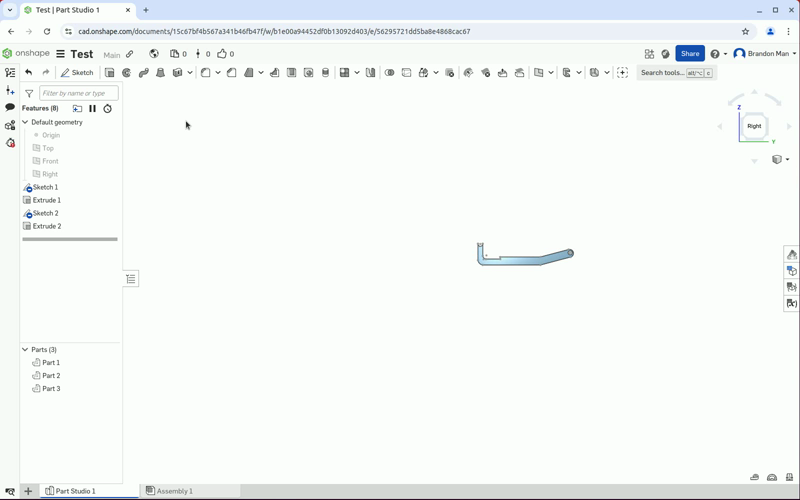
key(shift+7)
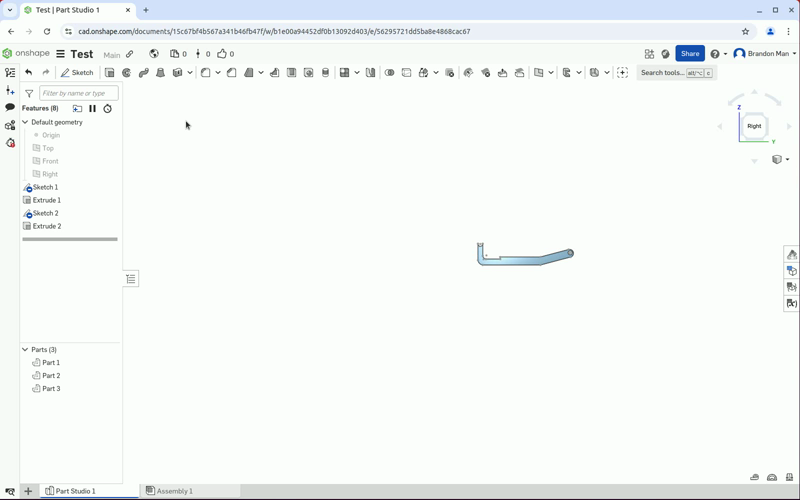
key(right, 2)
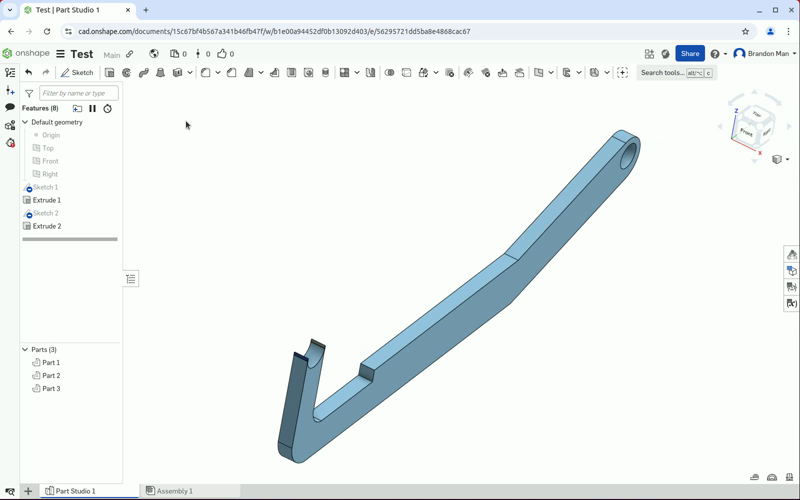
key(down, 2)
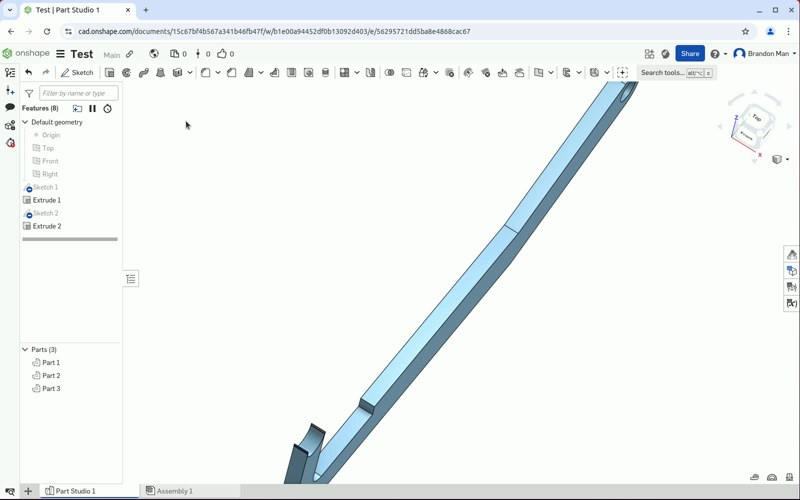
key(up, 2)
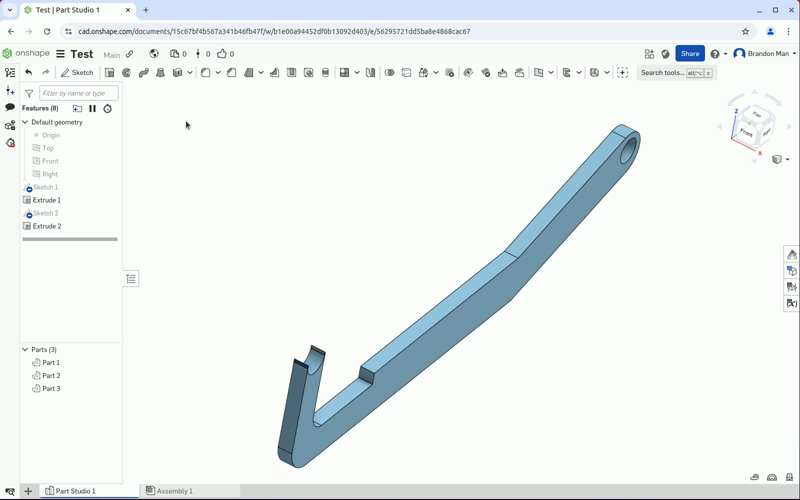
key(left, 2)
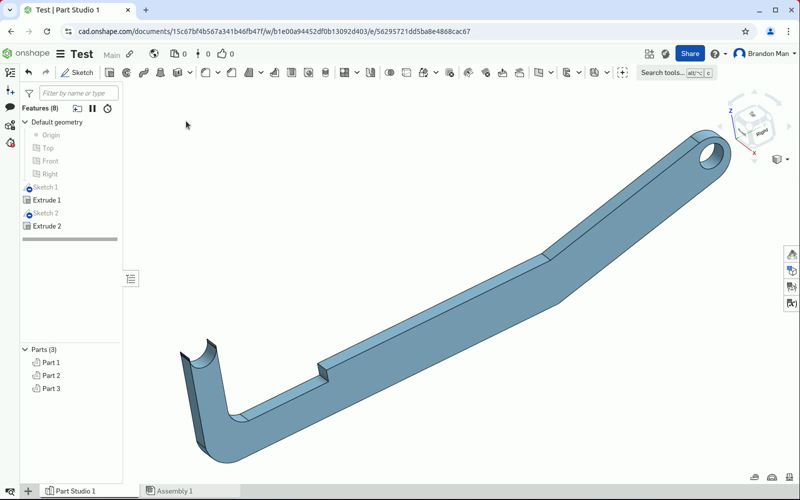
mouse_move(73, 189)
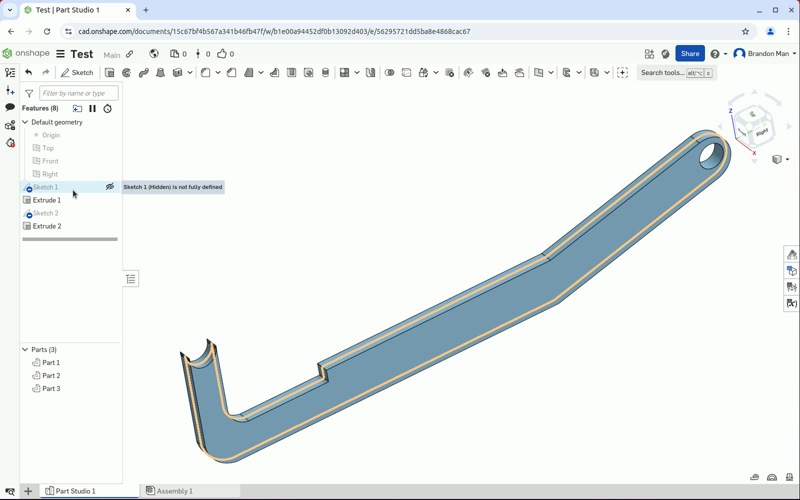
click(73, 189)